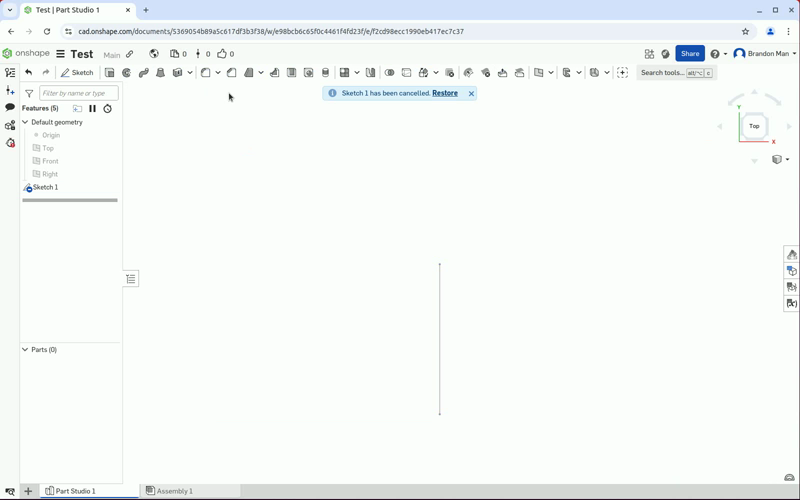
key(shift+h)
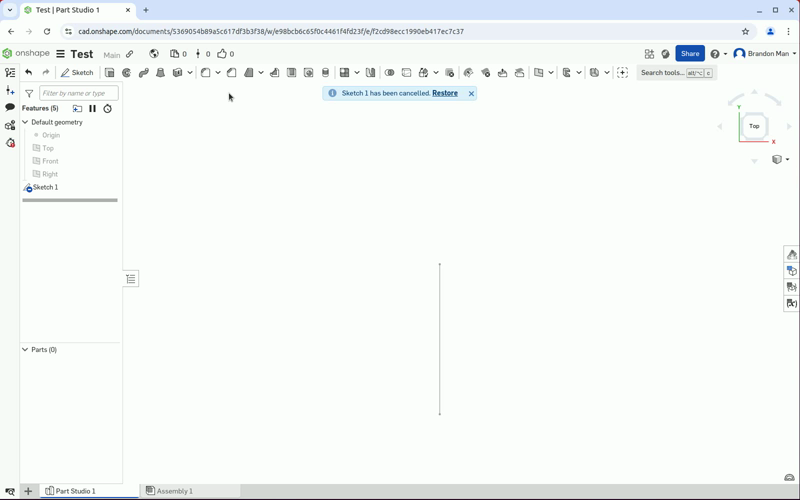
key(shift+s)
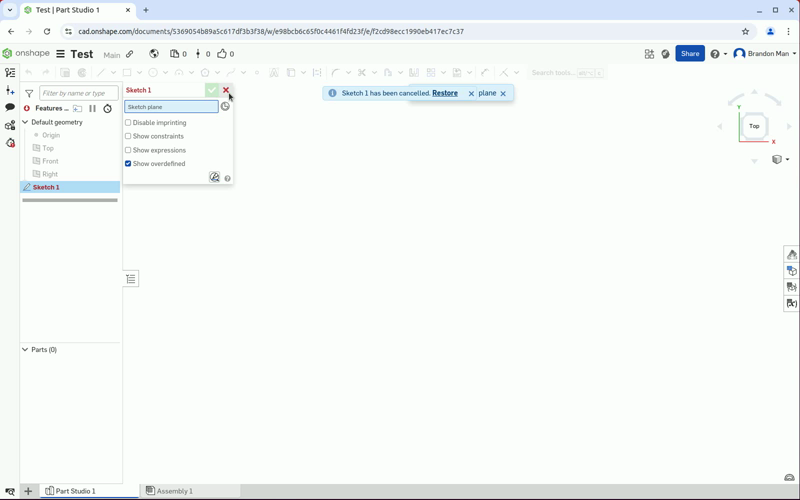
mouse_move(73, 150)
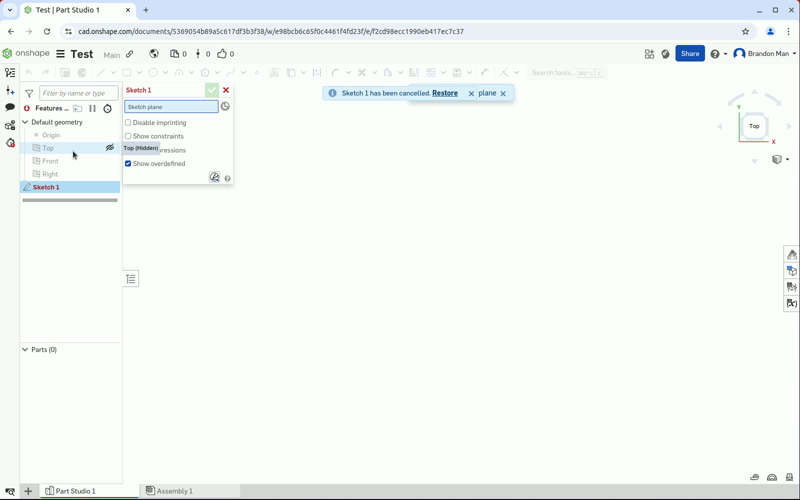
click(73, 150)
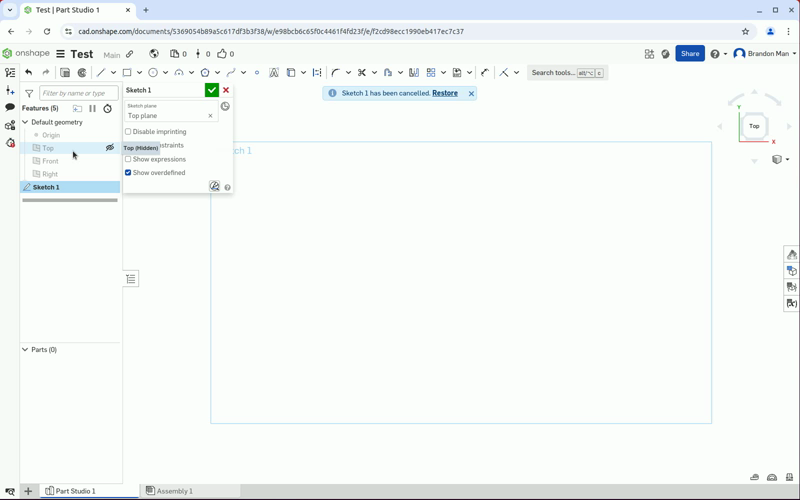
mouse_move(73, 352)
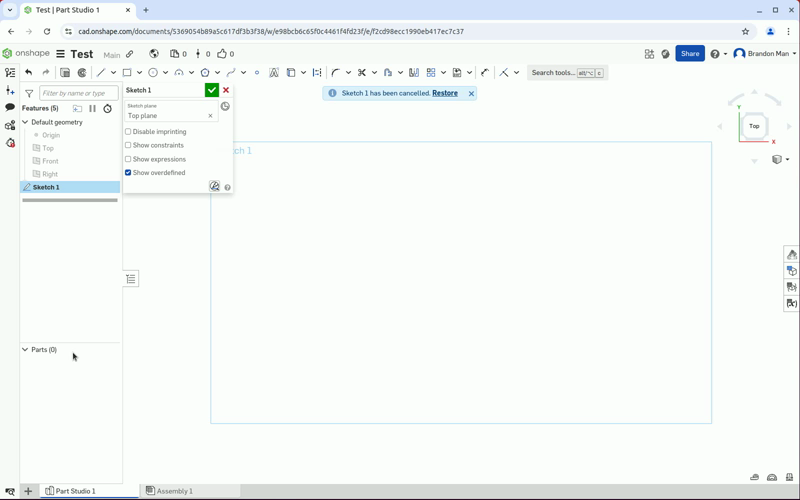
key(y)
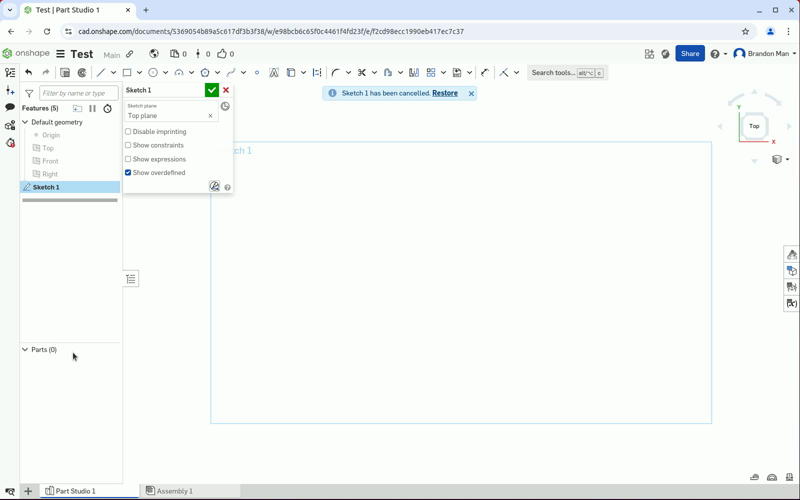
key(l)
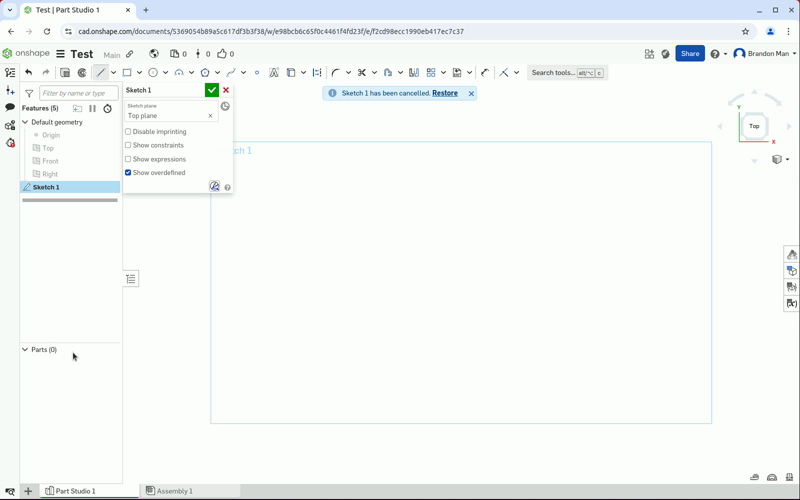
key_down(shift)
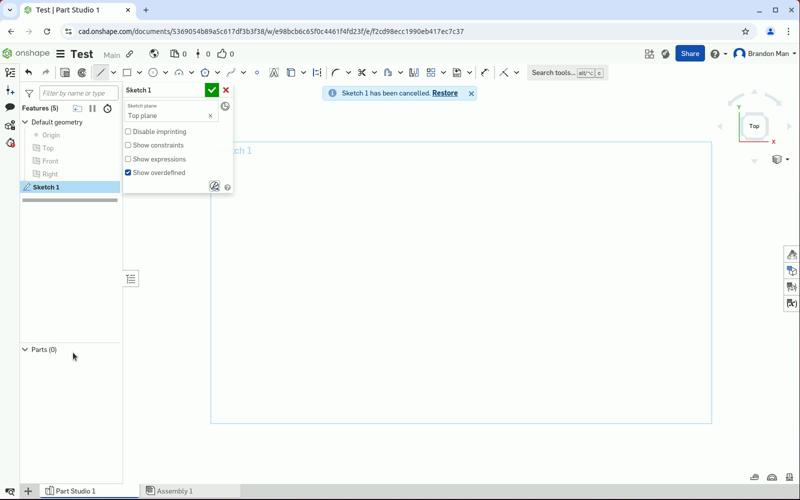
mouse_move(348, 311)
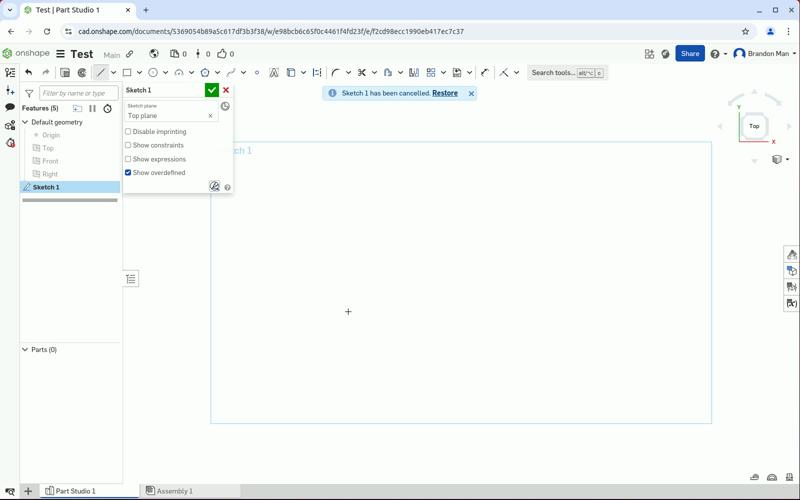
click(348, 311)
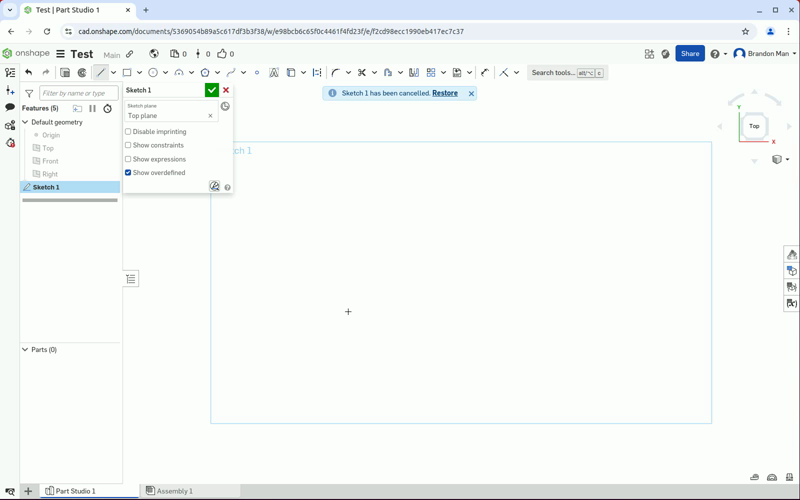
key_up(shift)
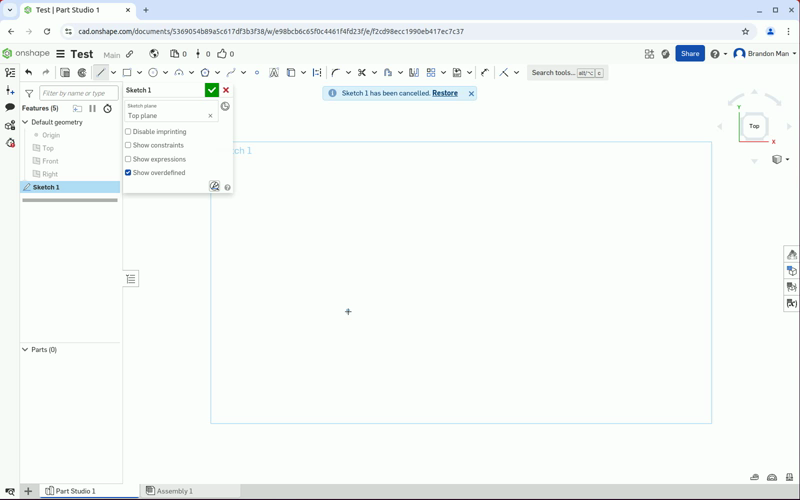
key_down(shift)
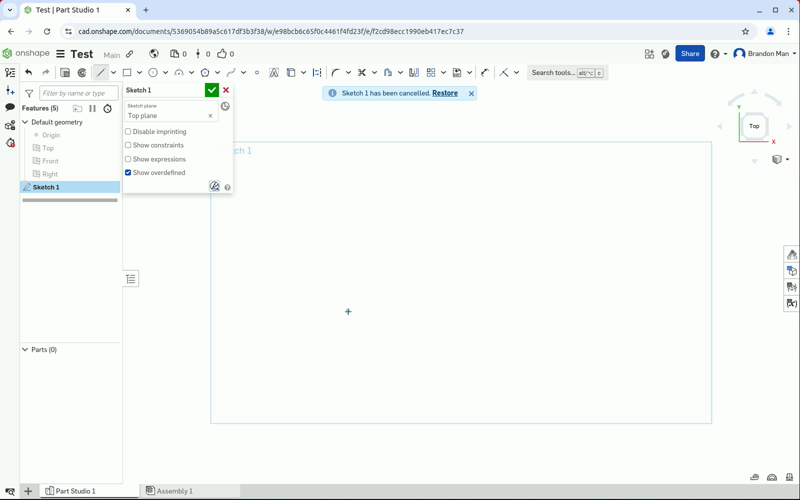
mouse_move(572, 311)
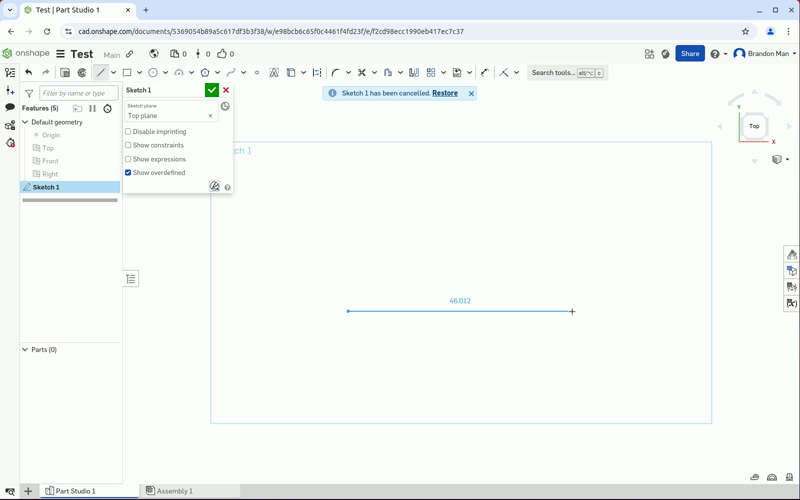
click(572, 311)
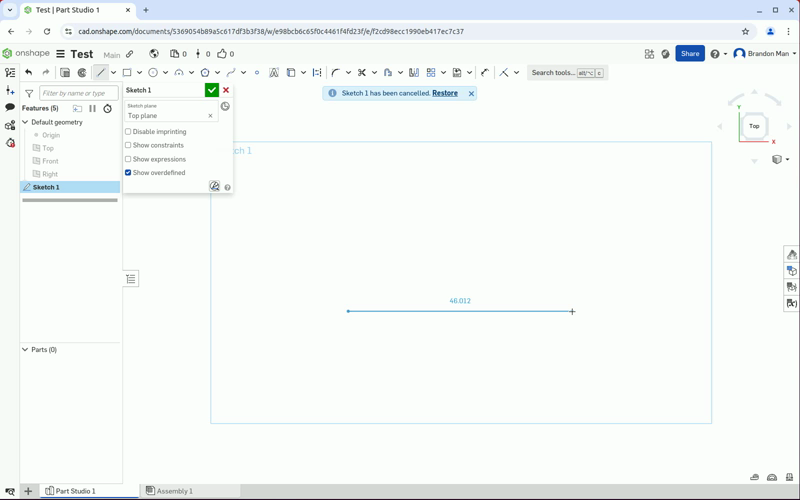
key_up(shift)
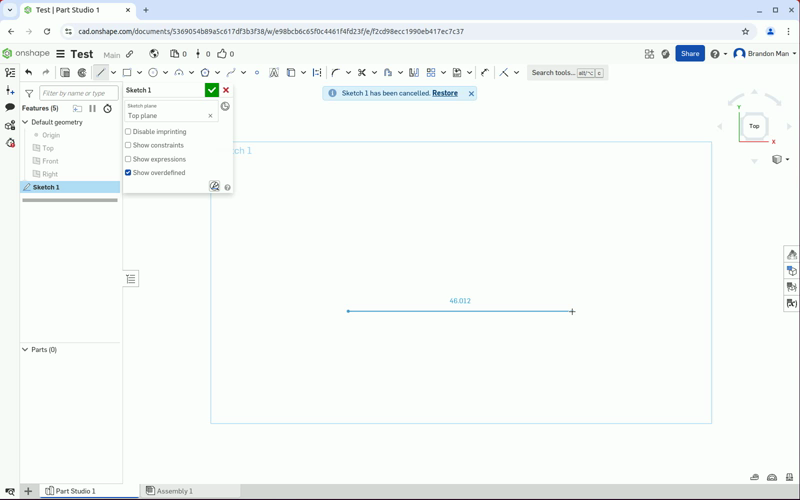
key_down(shift)
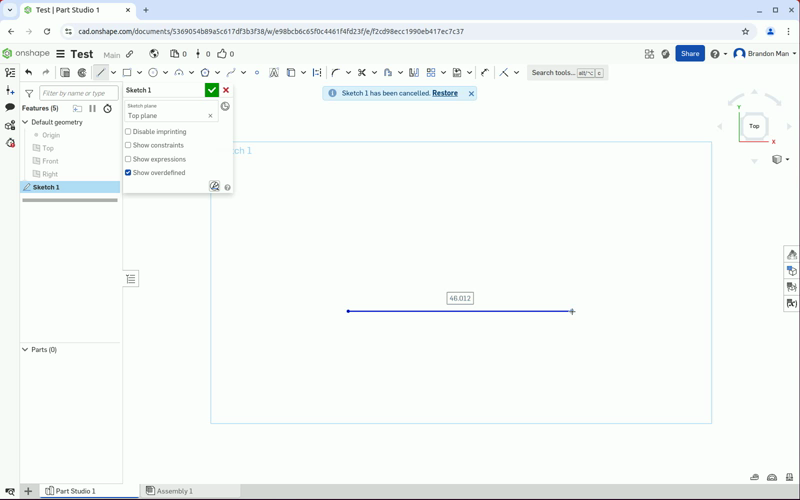
mouse_move(589, 311)
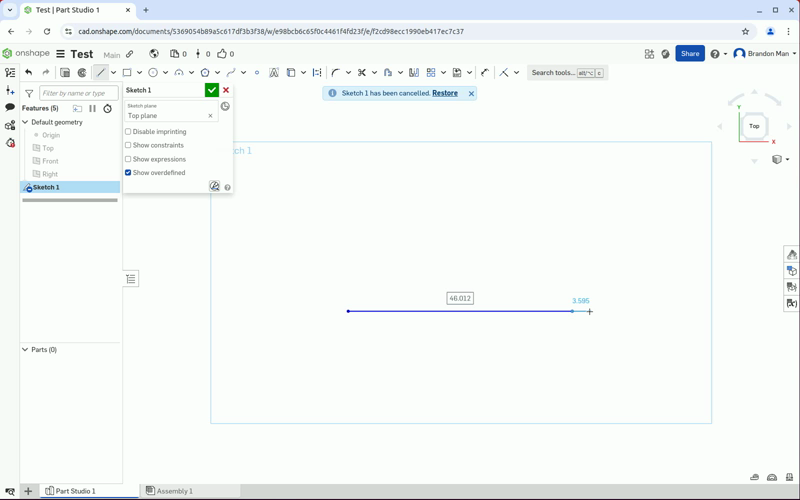
mouse_move(572, 254)
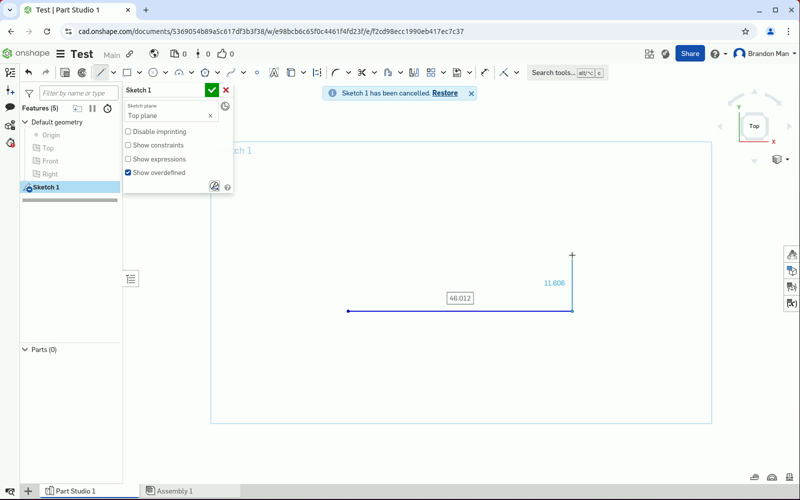
click(572, 254)
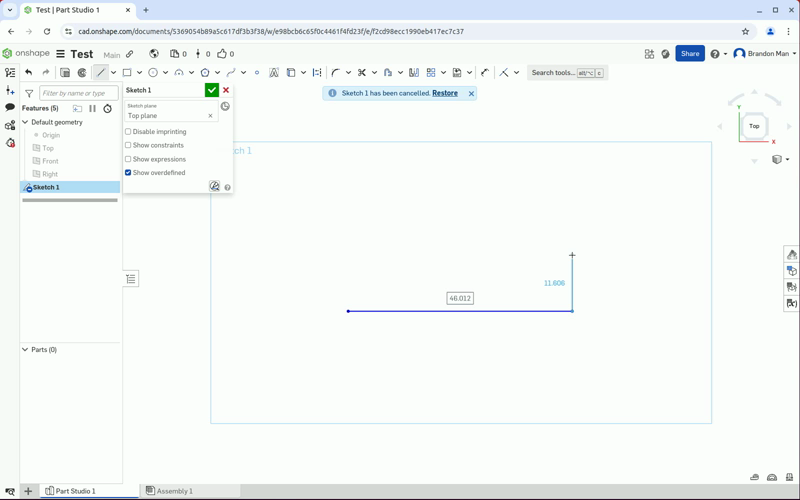
key_up(shift)
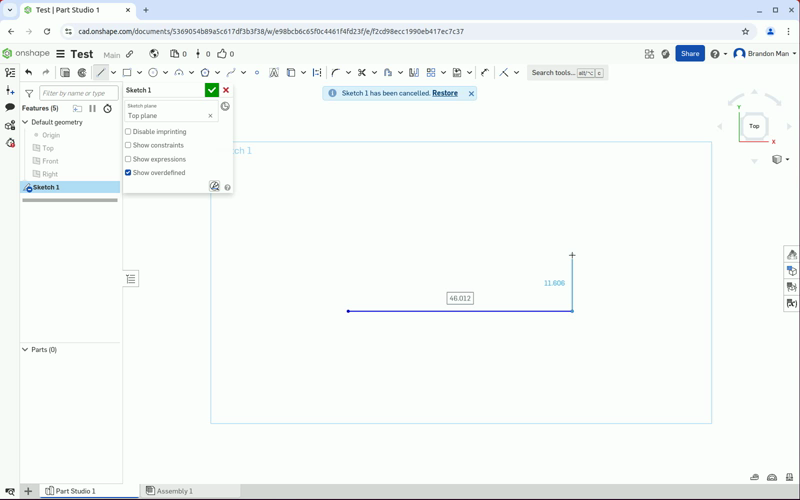
key_down(shift)
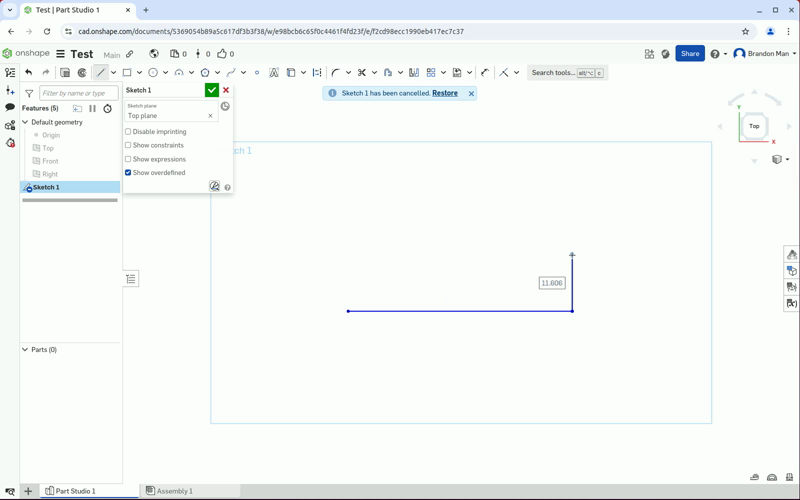
mouse_move(348, 254)
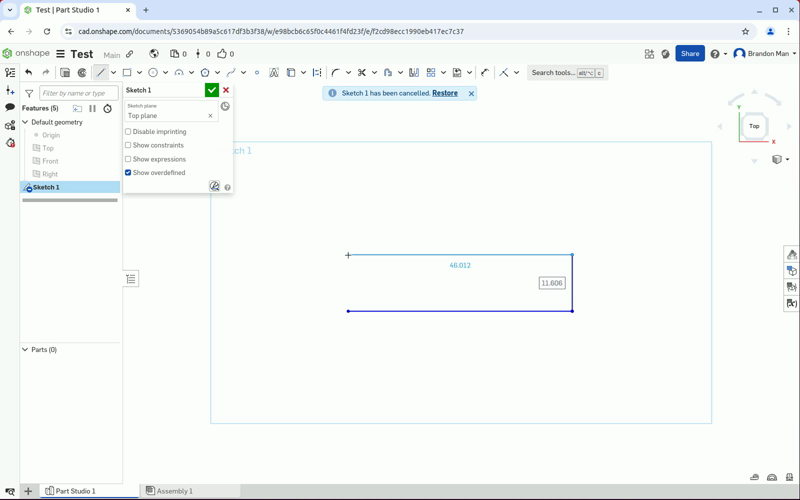
click(348, 254)
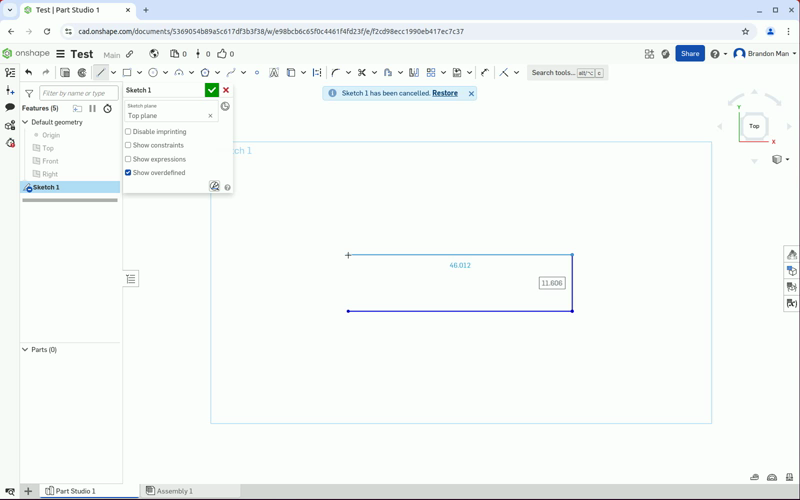
key_up(shift)
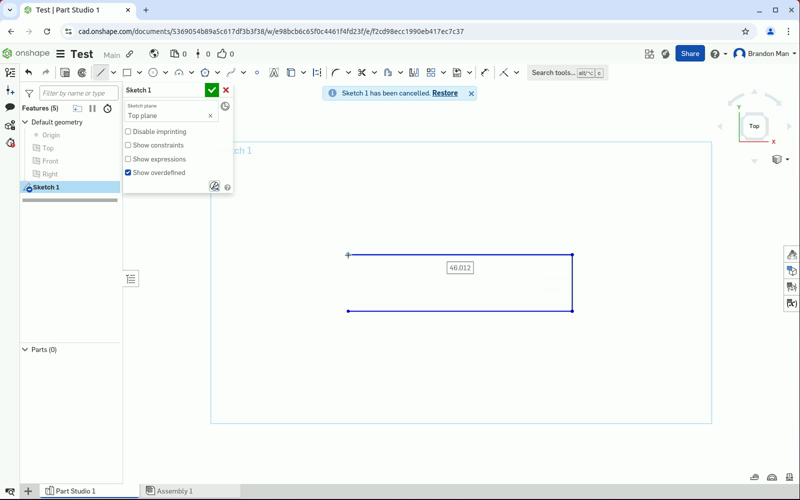
mouse_move(378, 254)
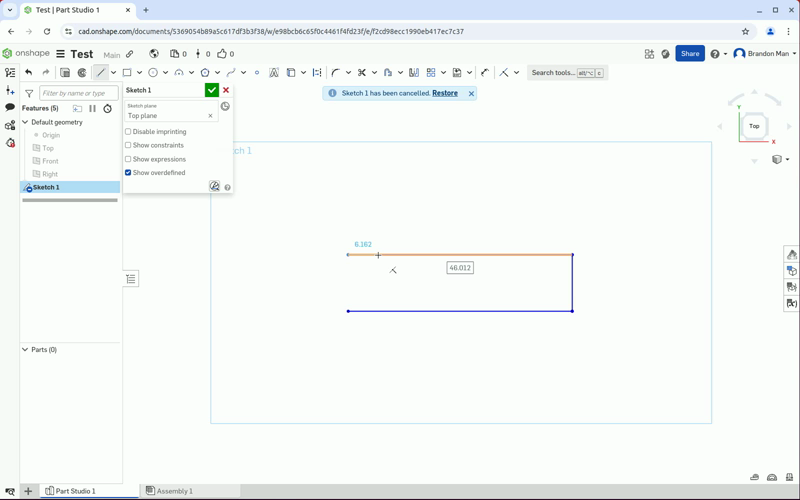
key_down(shift)
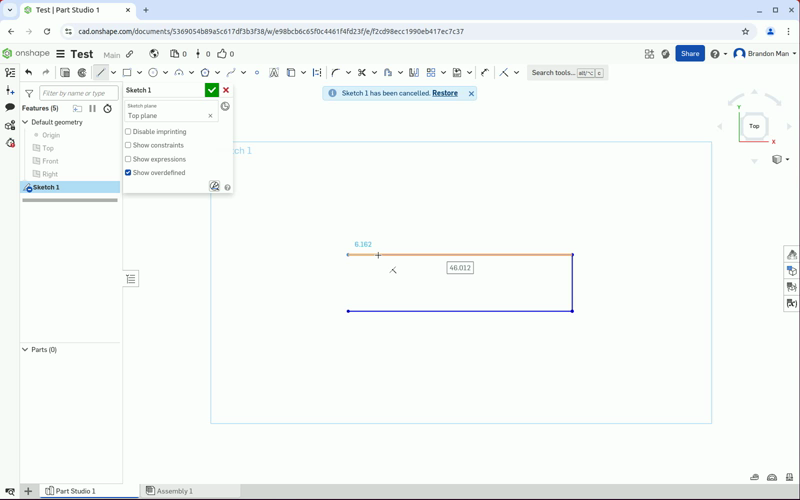
mouse_move(348, 311)
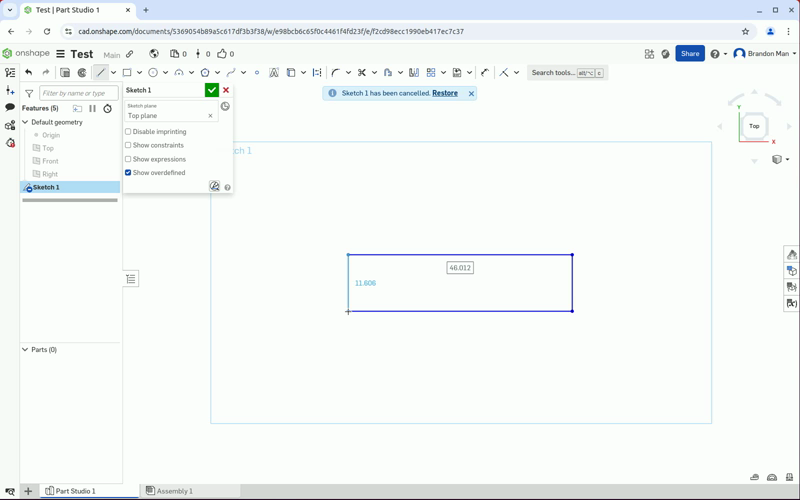
key_up(shift)
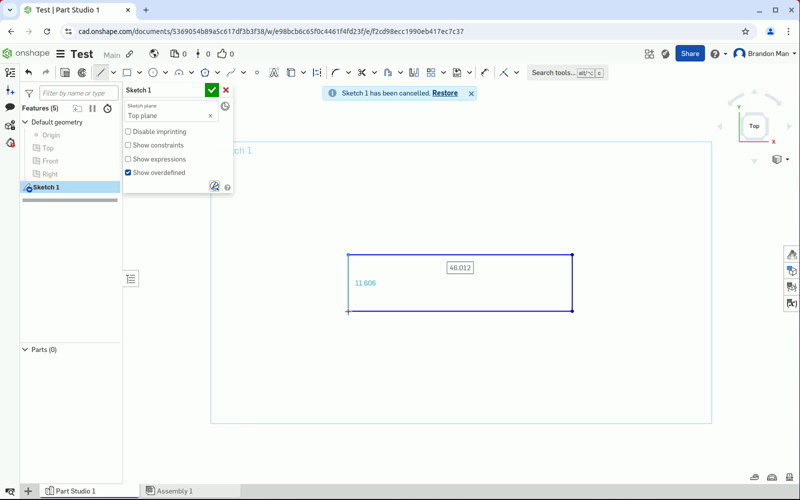
click(348, 311)
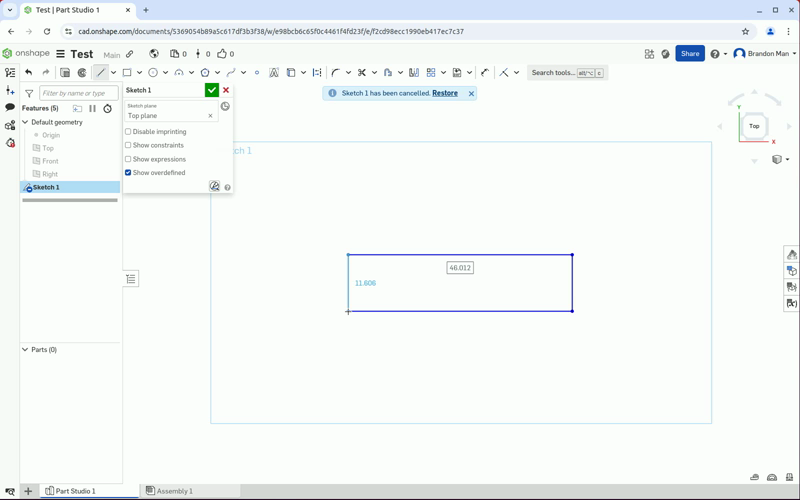
key(esc)
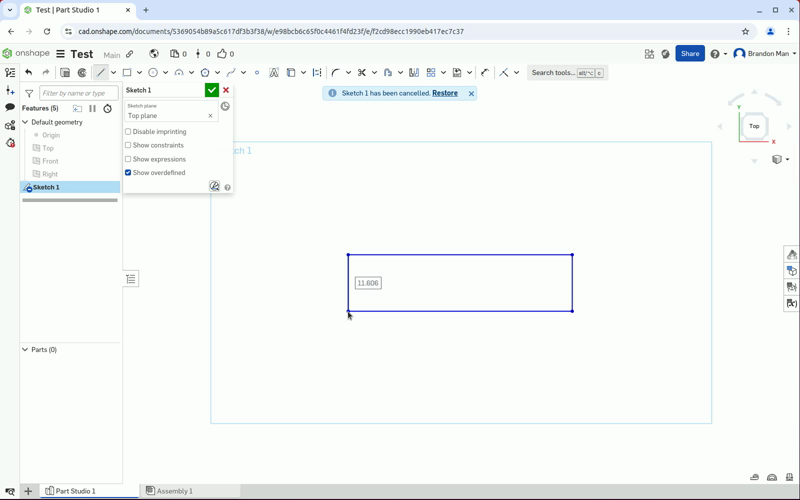
mouse_move(420, 272)
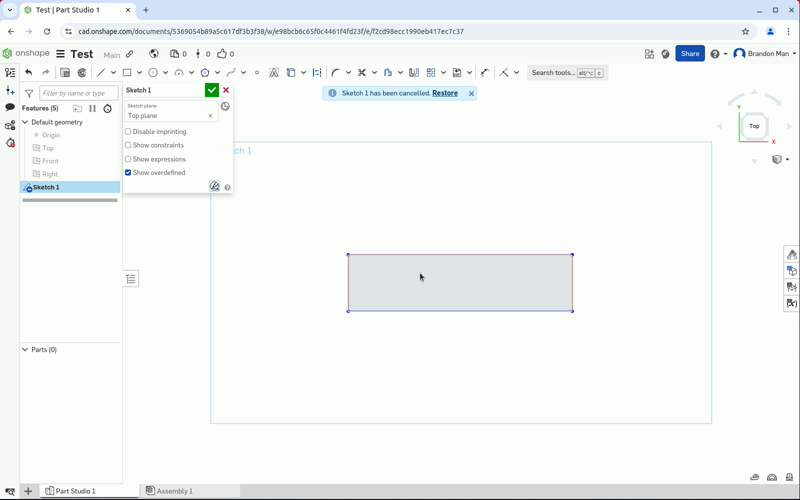
click(420, 272)
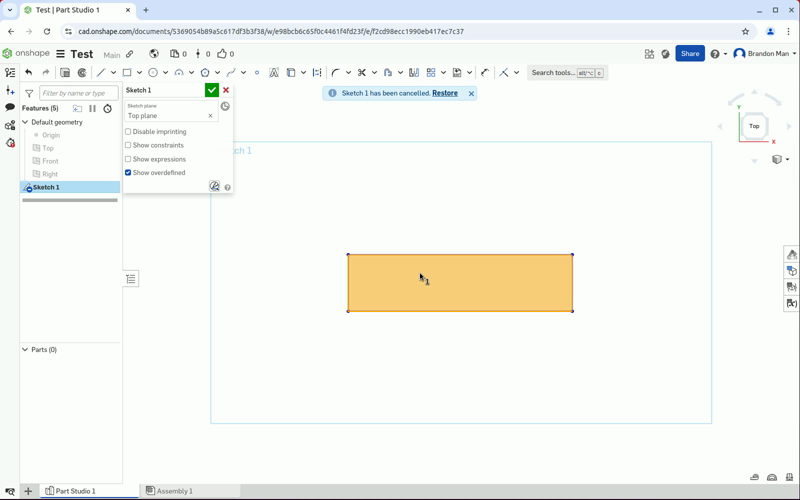
mouse_move(73, 352)
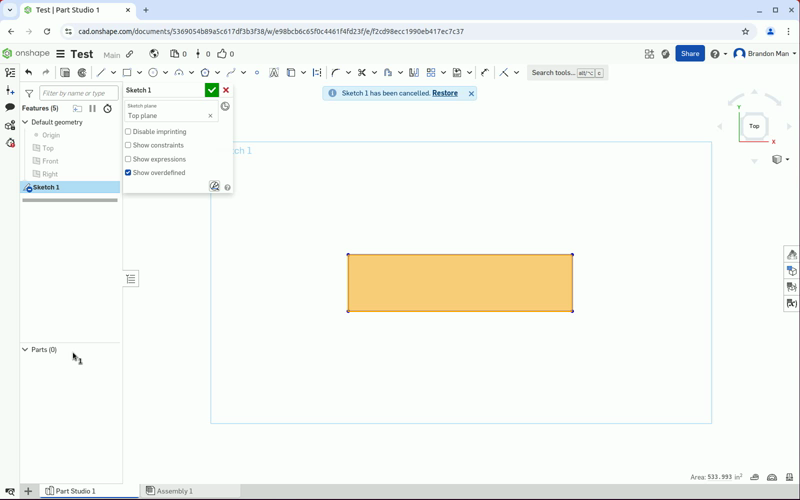
key(shift+y)
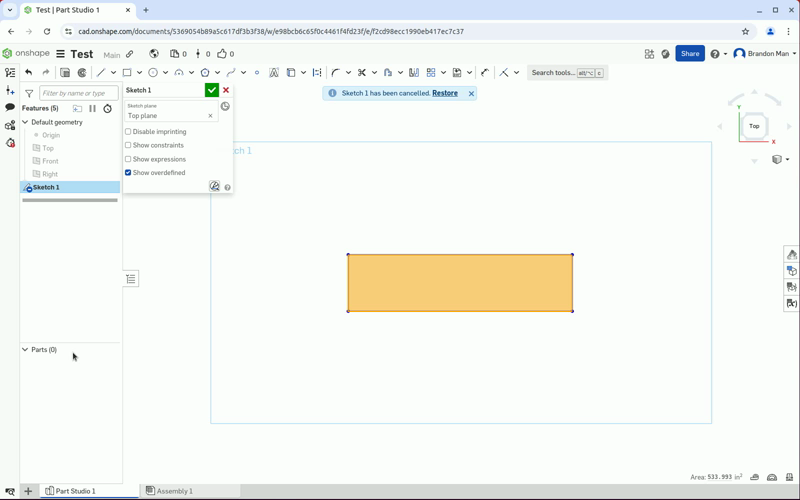
key(shift+e)
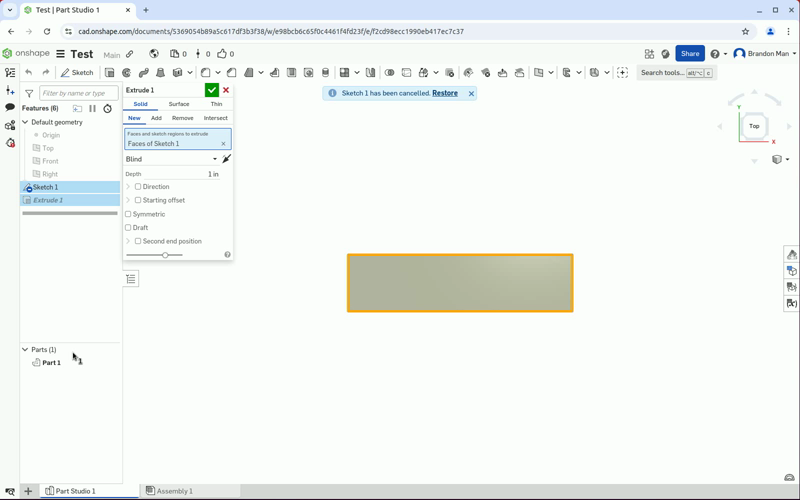
mouse_move(143, 106)
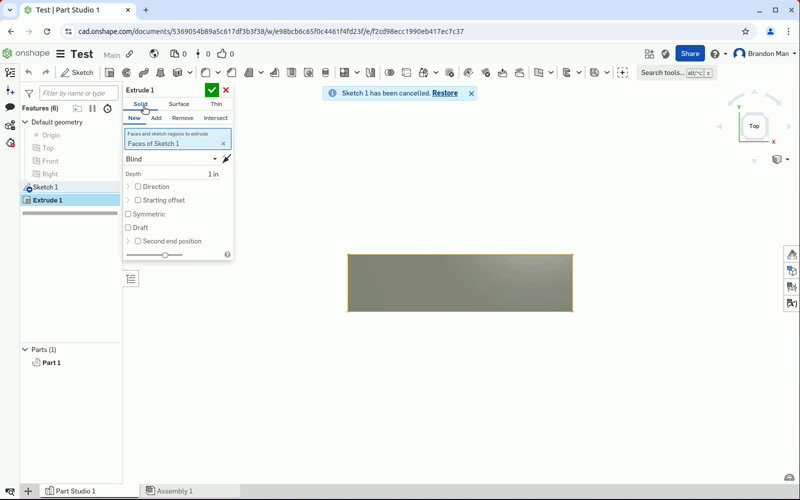
click(143, 106)
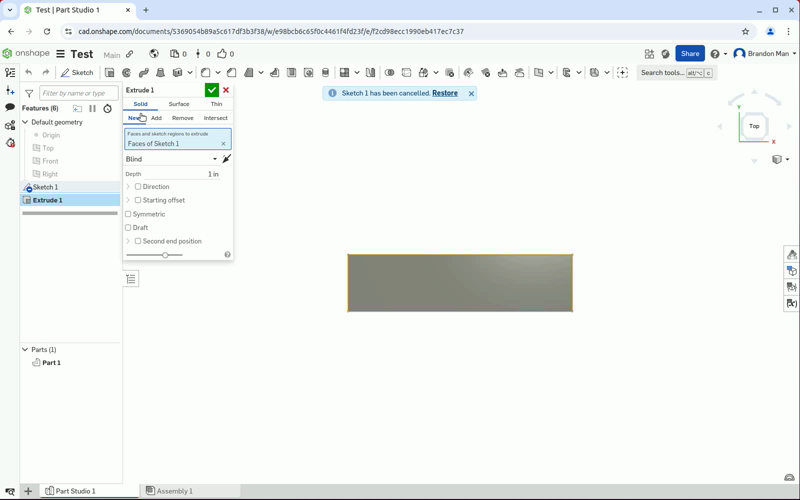
mouse_move(137, 120)
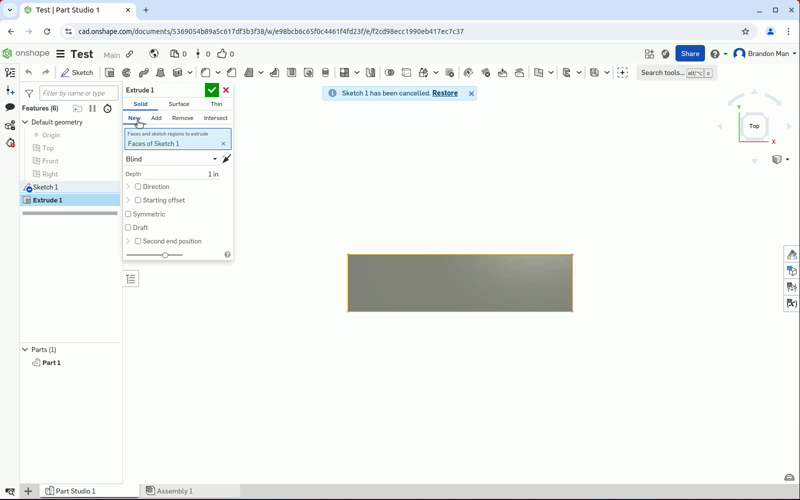
click(137, 120)
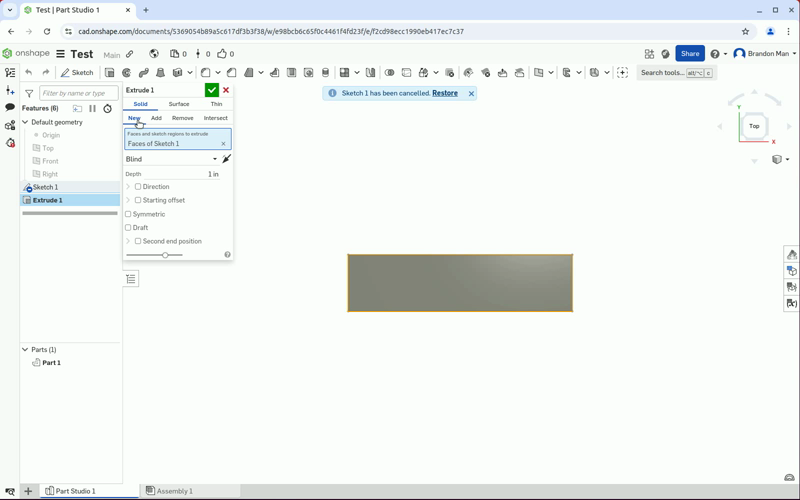
key(tab, 4)
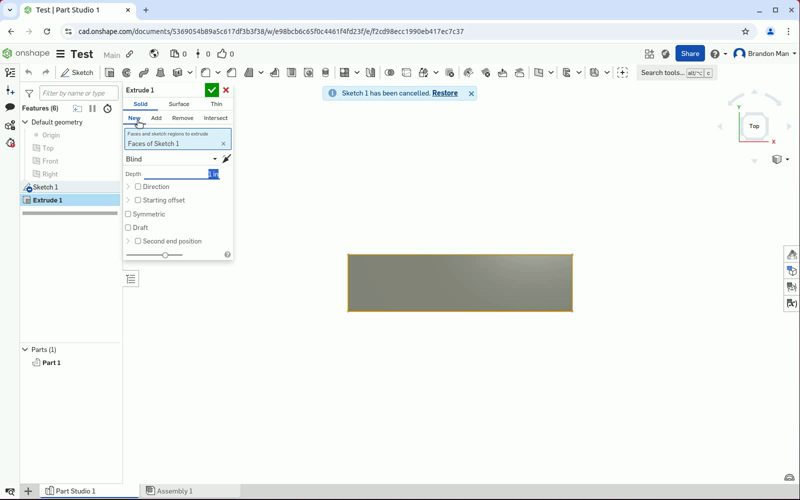
text(0.482)
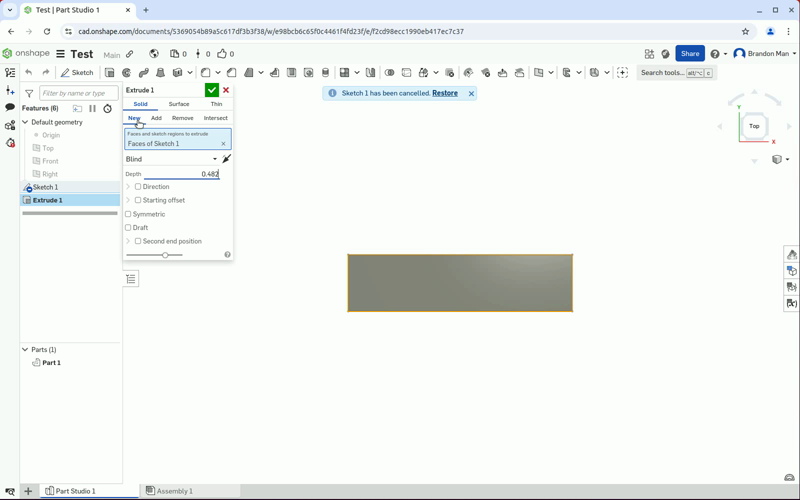
key(tab, 3)
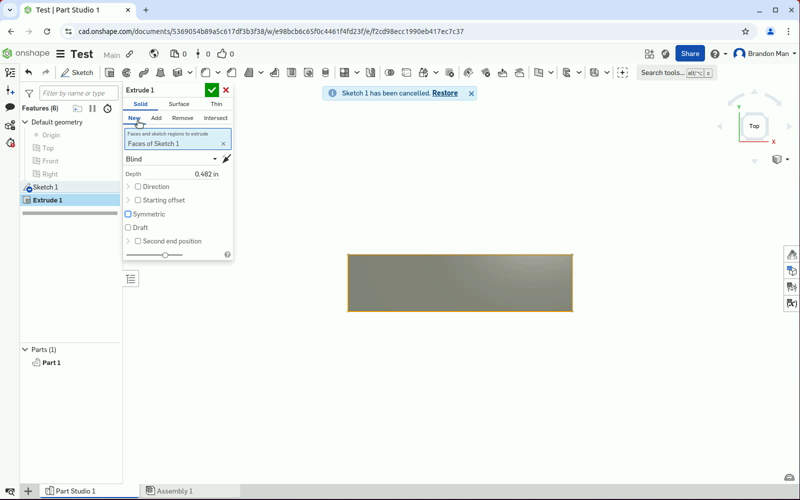
key(space)
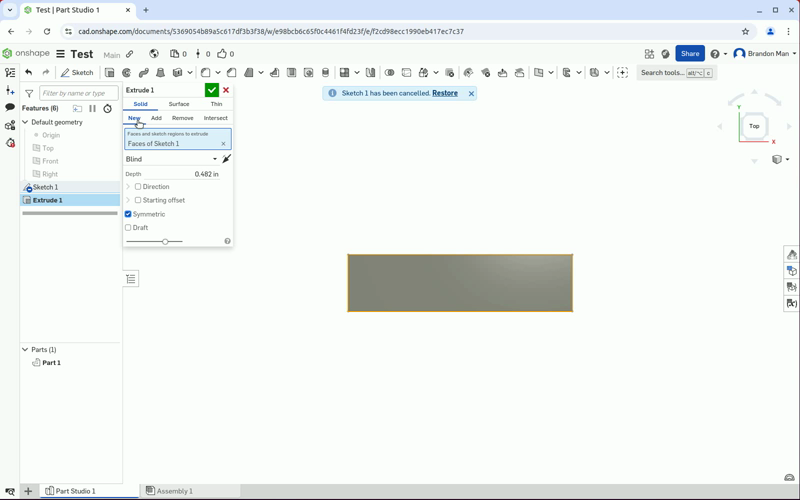
key(enter)
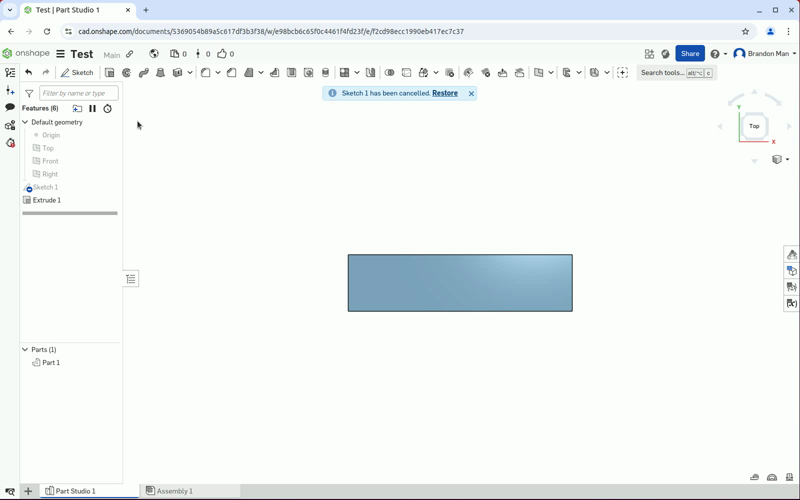
key(shift+h)
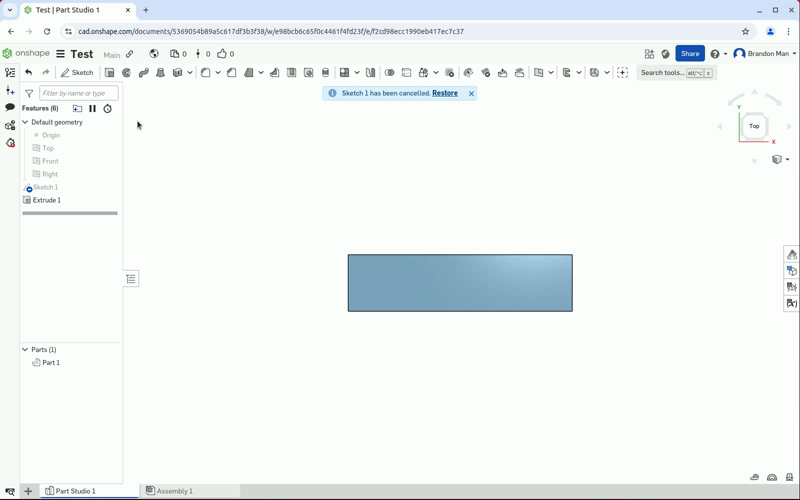
key(shift+h)
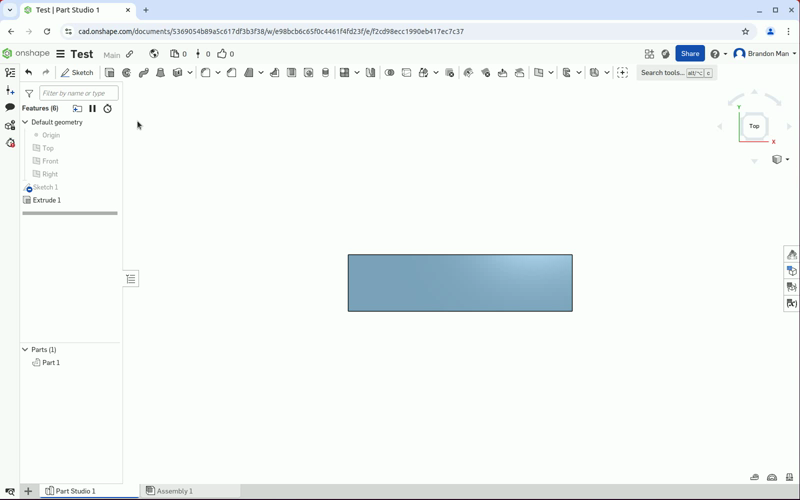
mouse_move(73, 189)
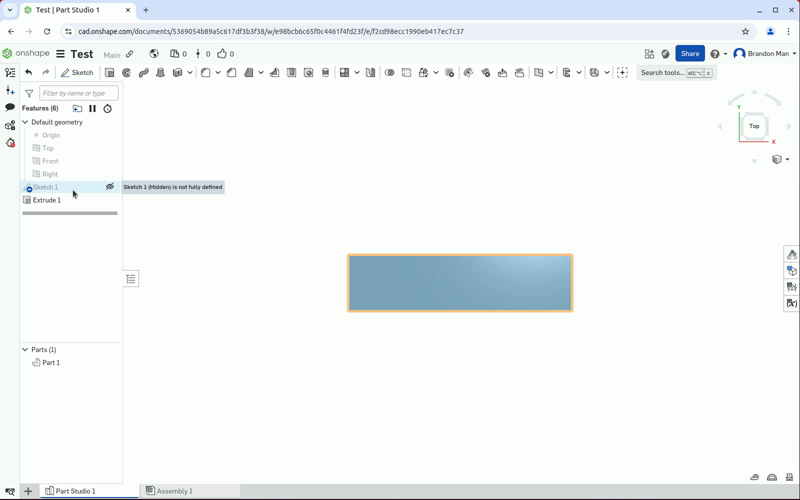
click(73, 189)
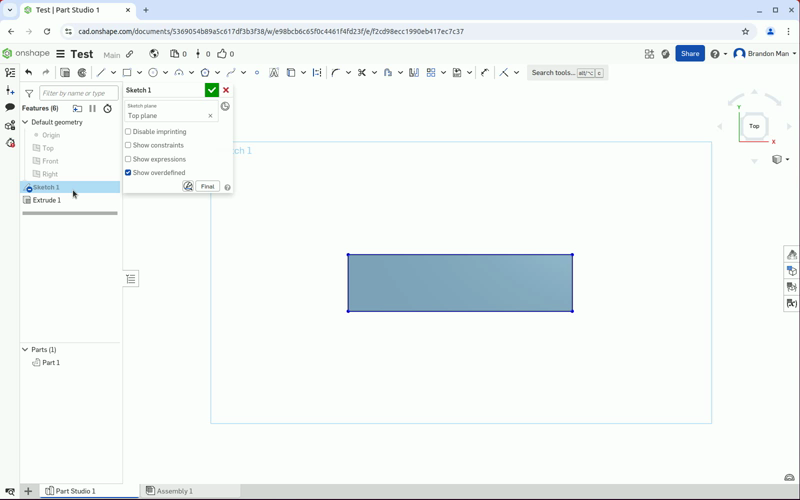
mouse_move(229, 92)
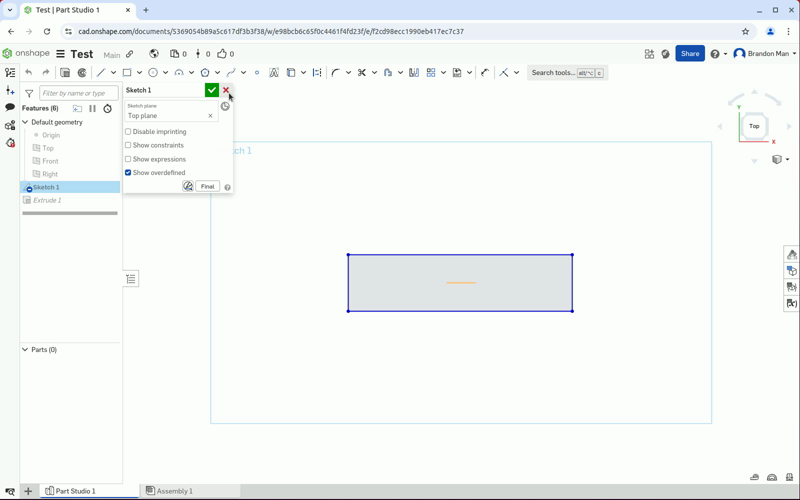
click(229, 92)
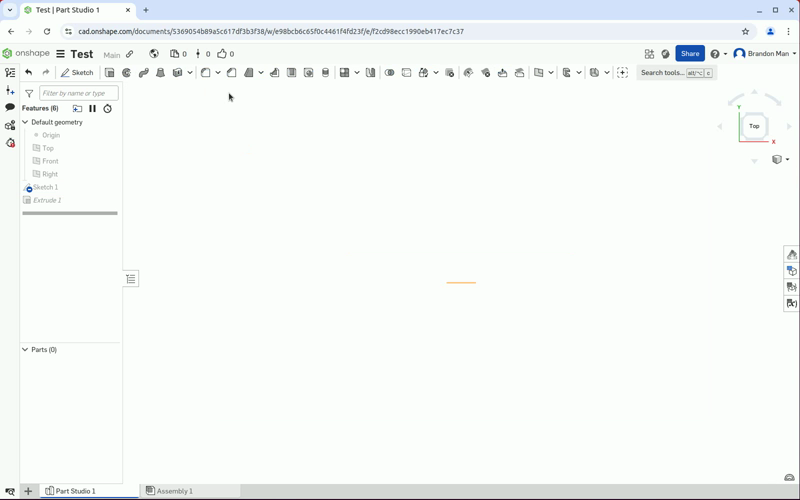
mouse_move(73, 352)
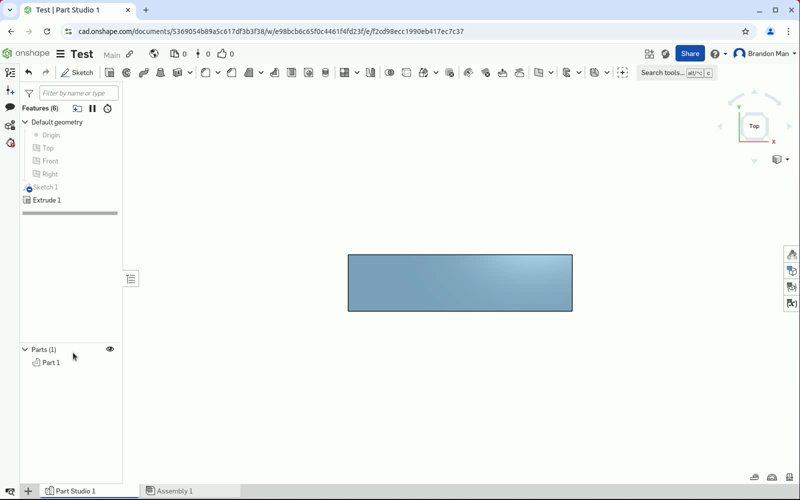
key(y)
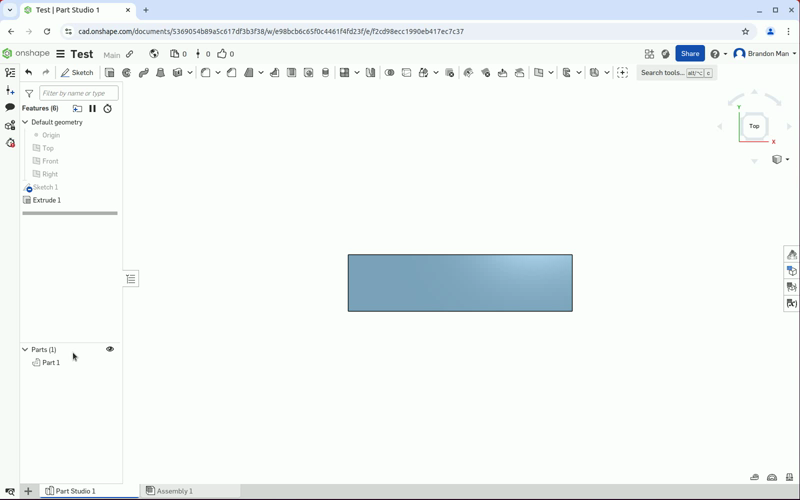
key(shift+p)
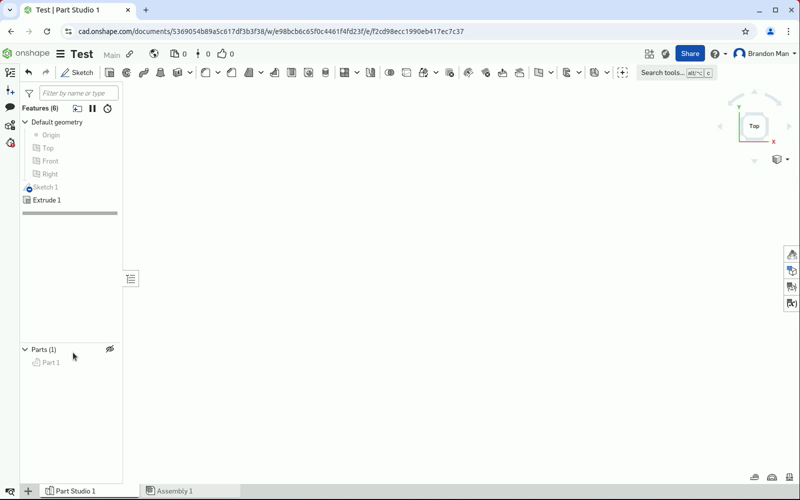
key(space)
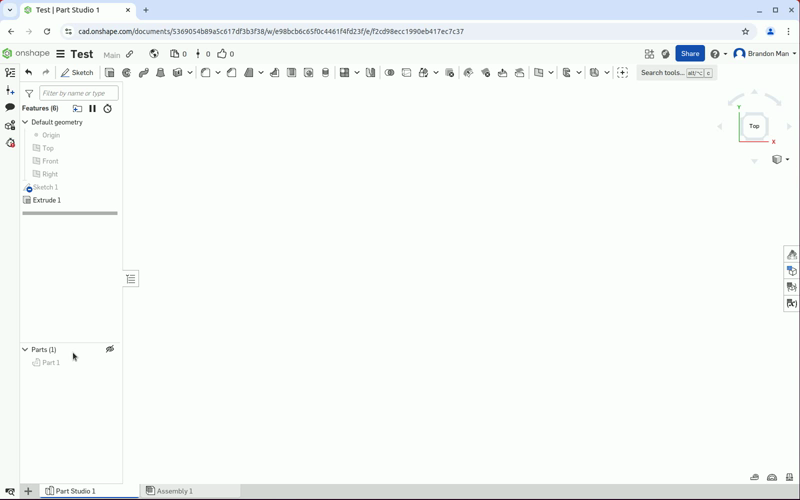
key_down(shift)
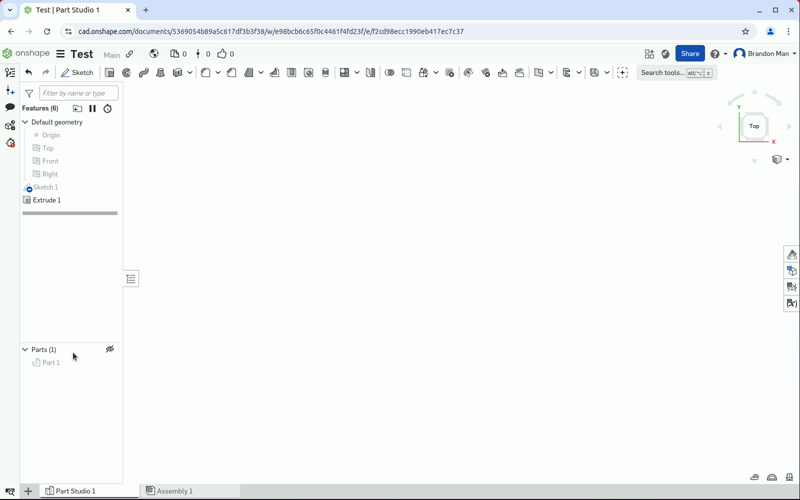
key(up)
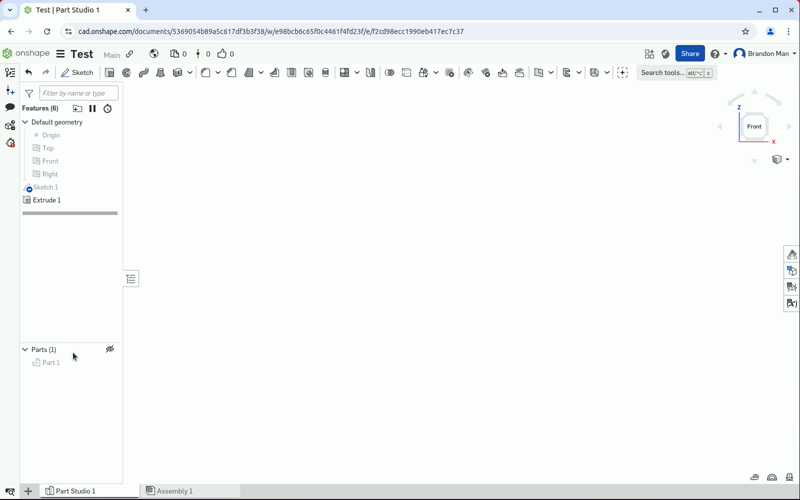
key_up(shift)
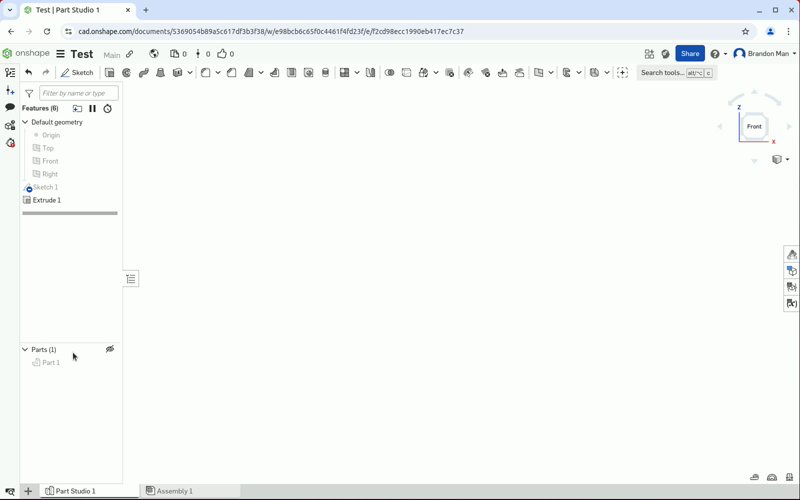
mouse_move(73, 352)
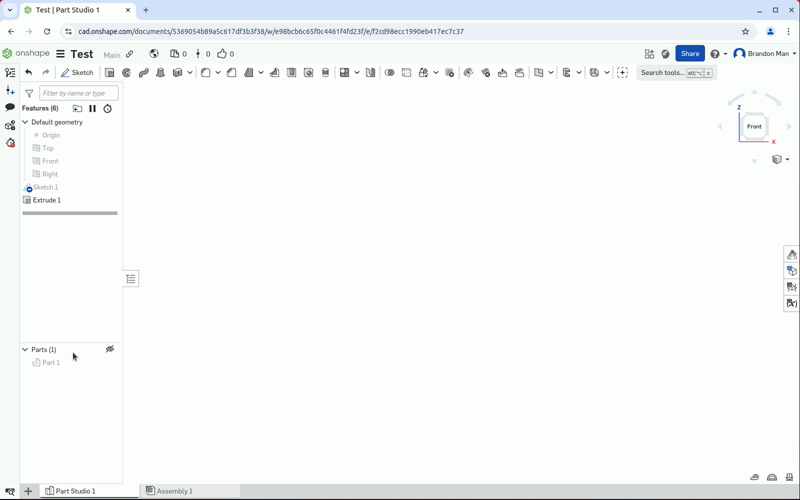
key(shift+y)
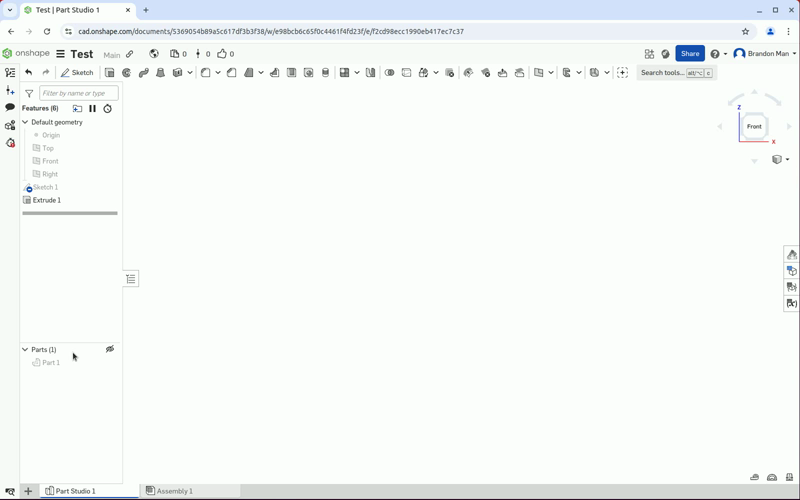
key(shift+s)
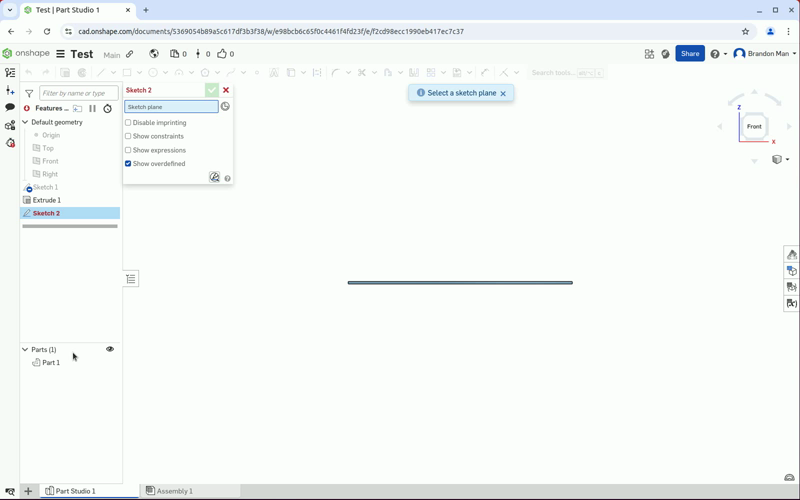
mouse_move(73, 163)
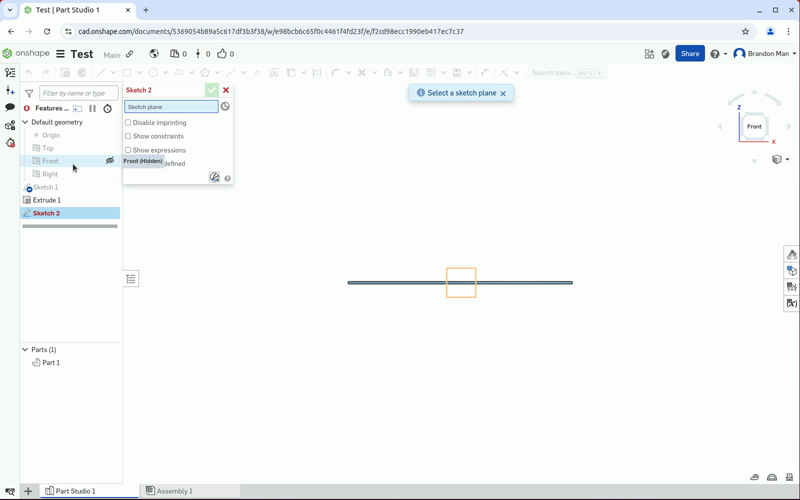
click(73, 163)
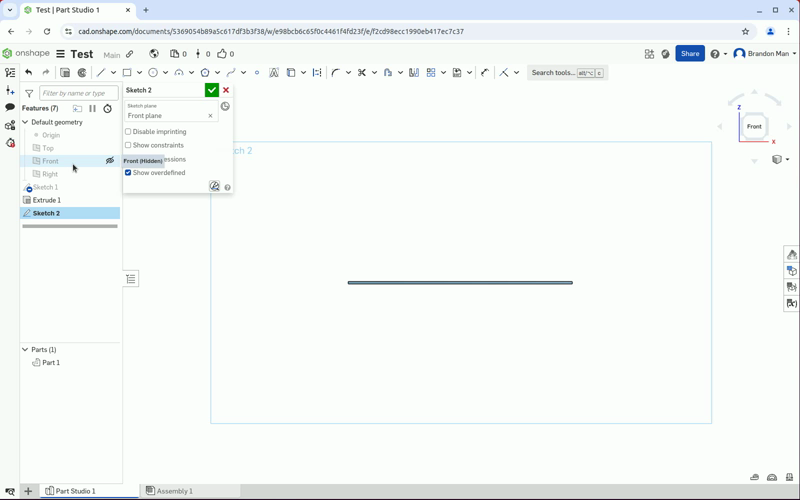
mouse_move(73, 352)
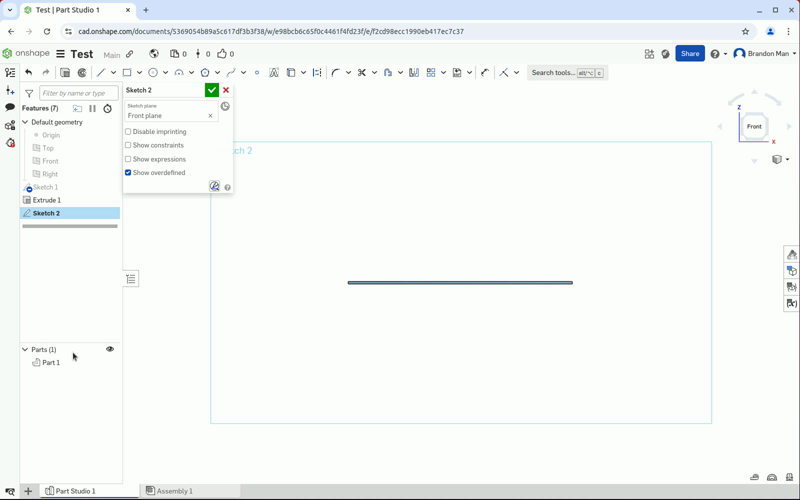
key(y)
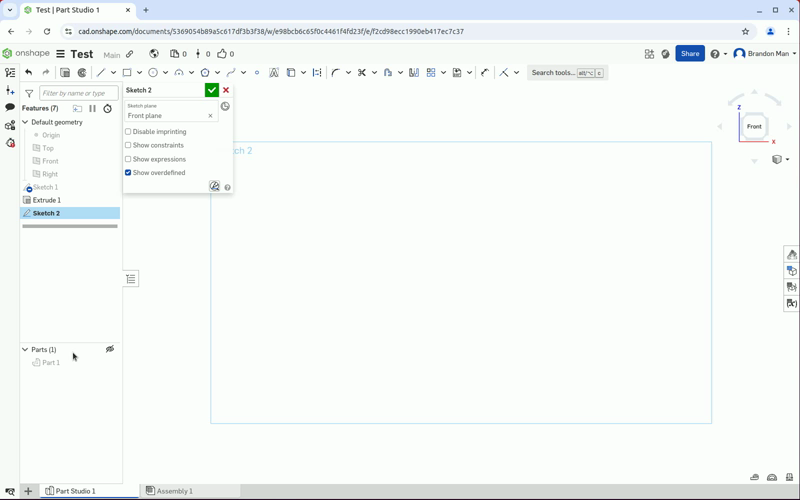
key(l)
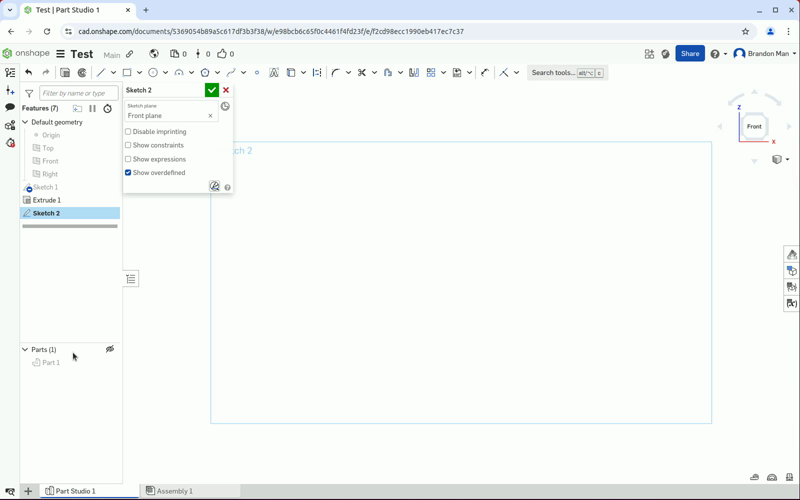
key_down(shift)
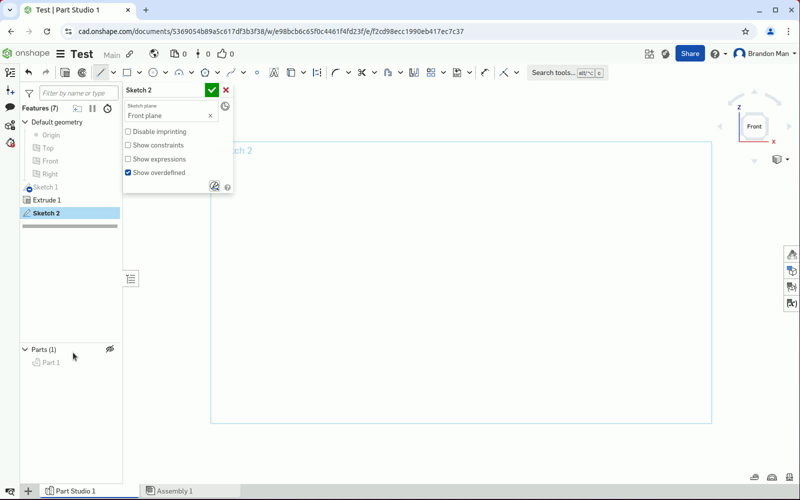
mouse_move(403, 282)
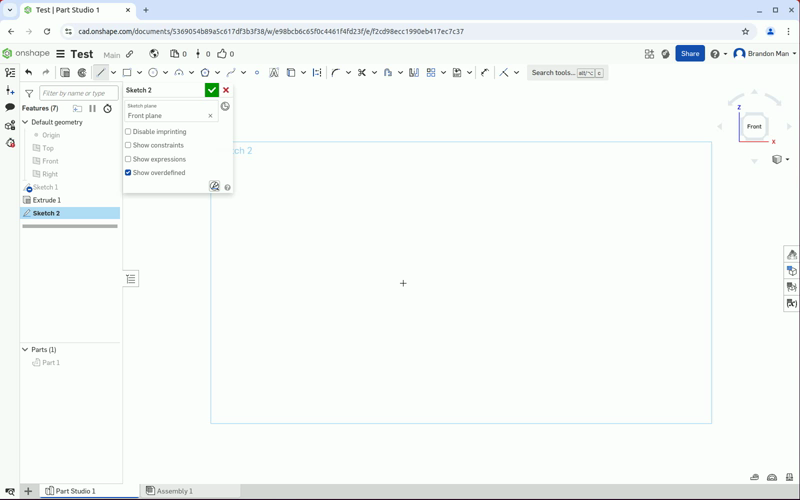
click(403, 282)
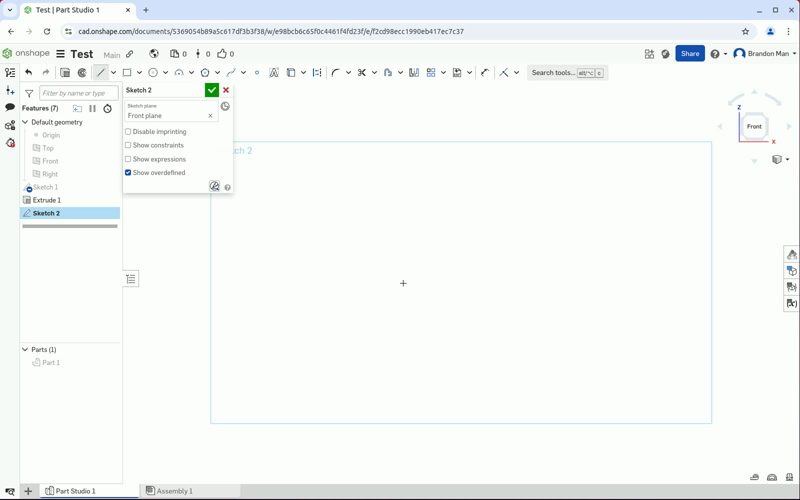
key_up(shift)
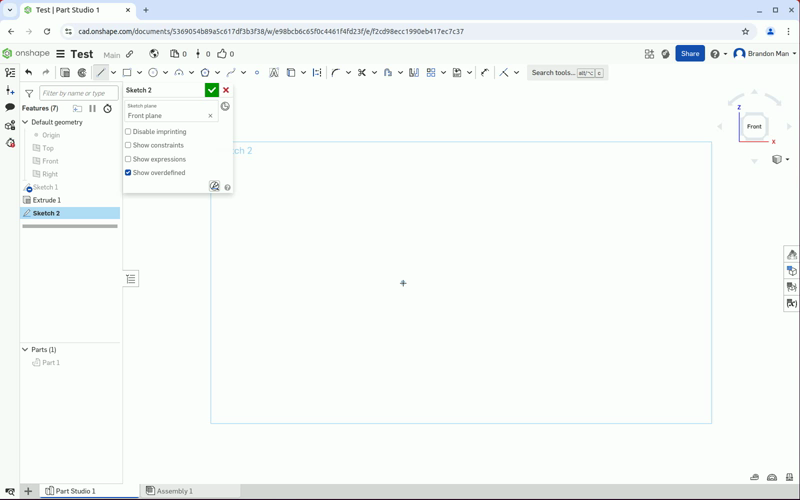
key_down(shift)
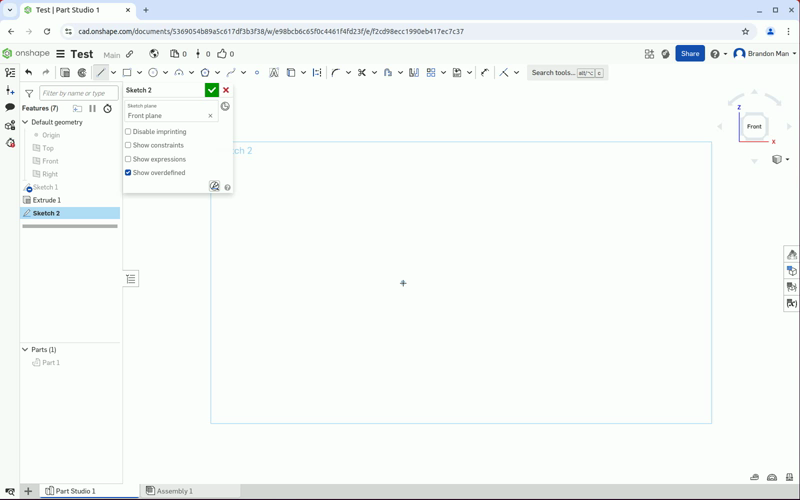
mouse_move(433, 282)
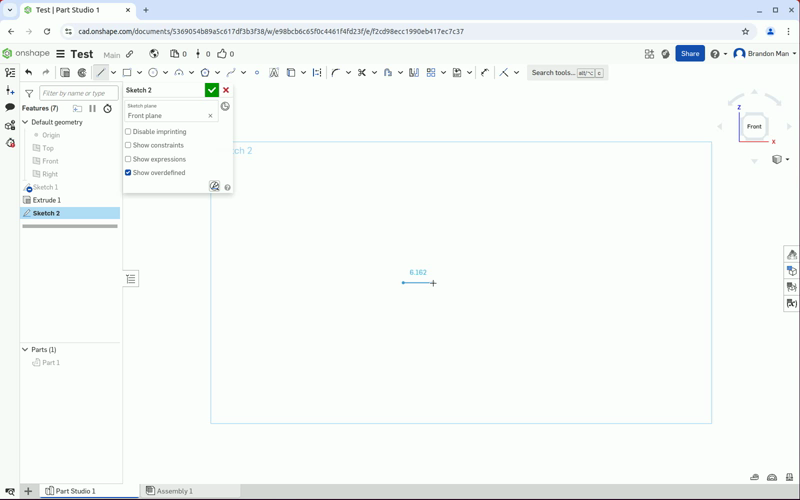
mouse_move(406, 282)
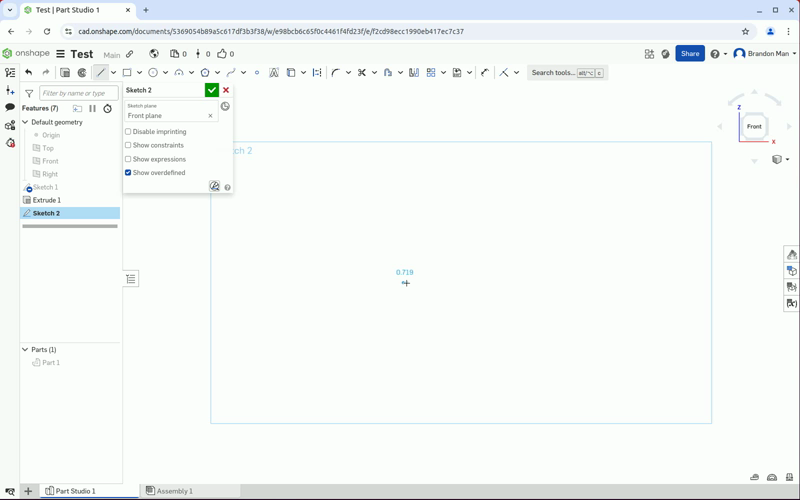
scroll(6)
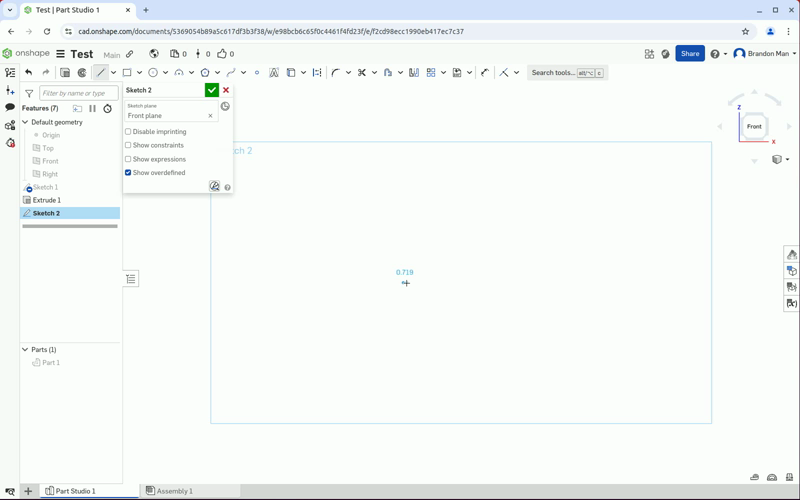
scroll(6)
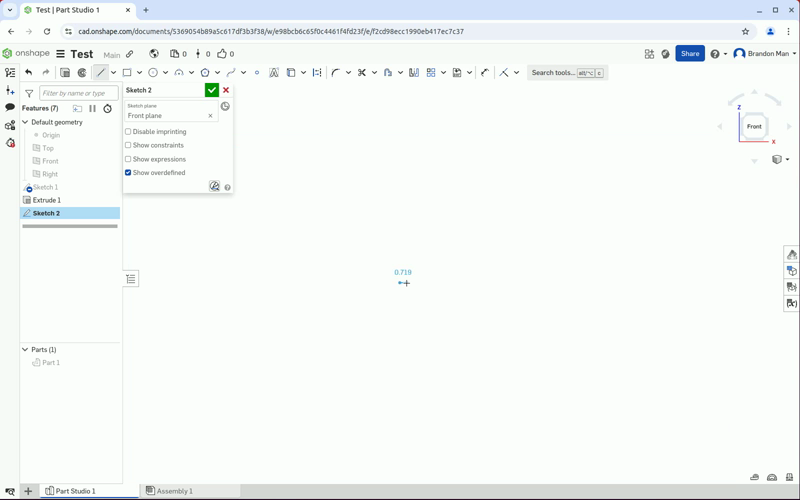
scroll(6)
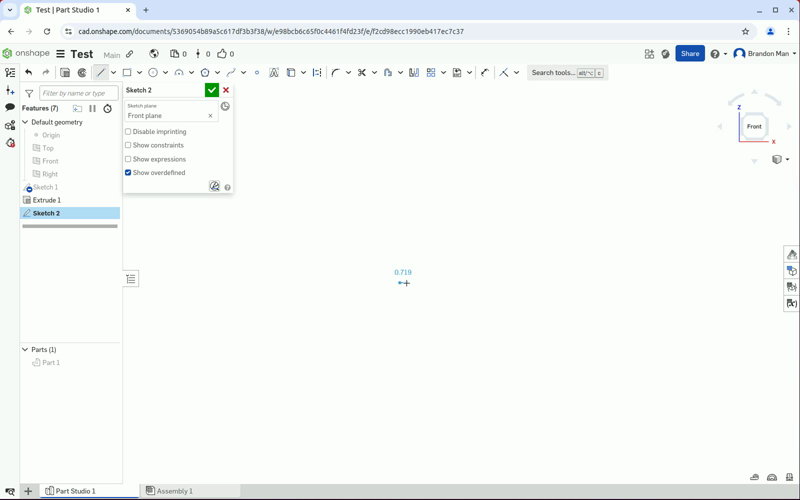
scroll(6)
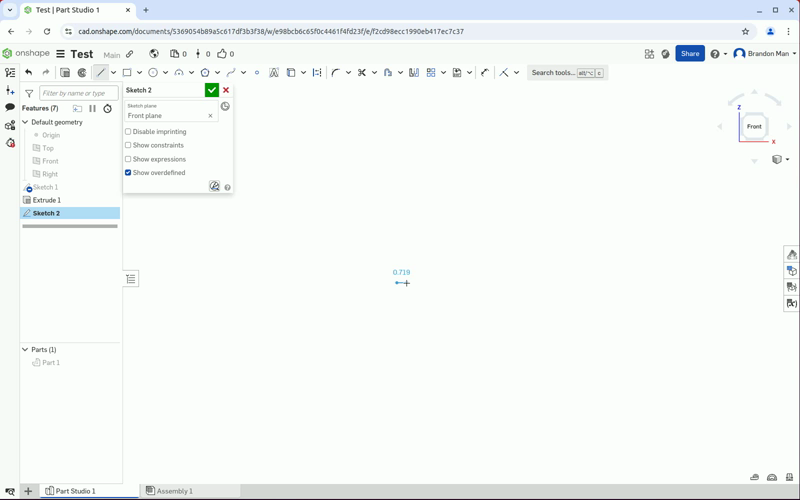
scroll(6)
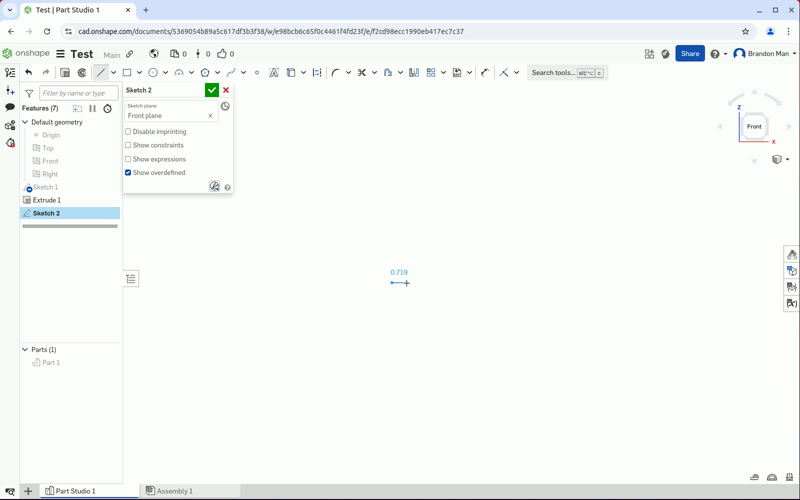
scroll(6)
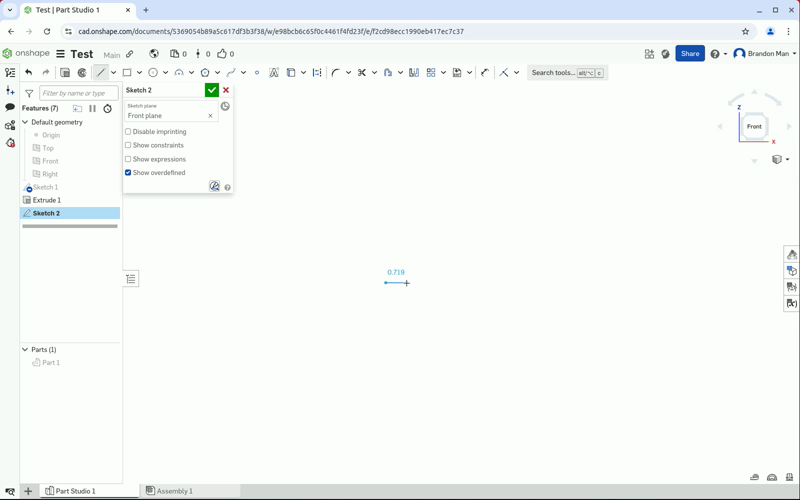
scroll(6)
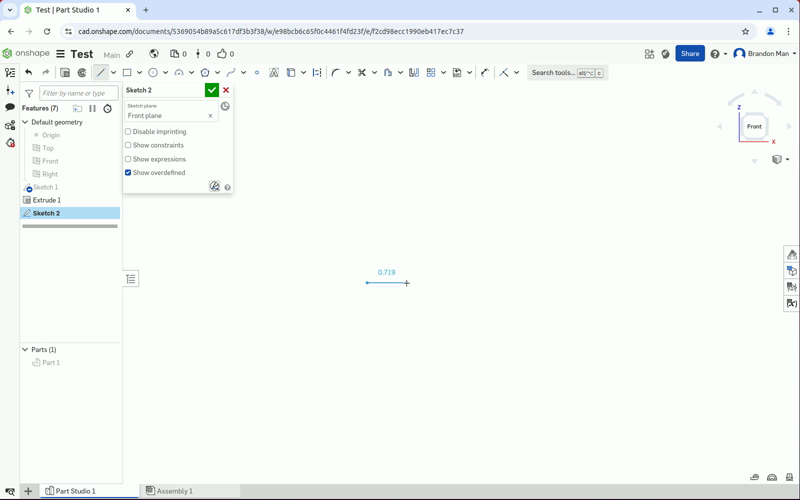
click(406, 282)
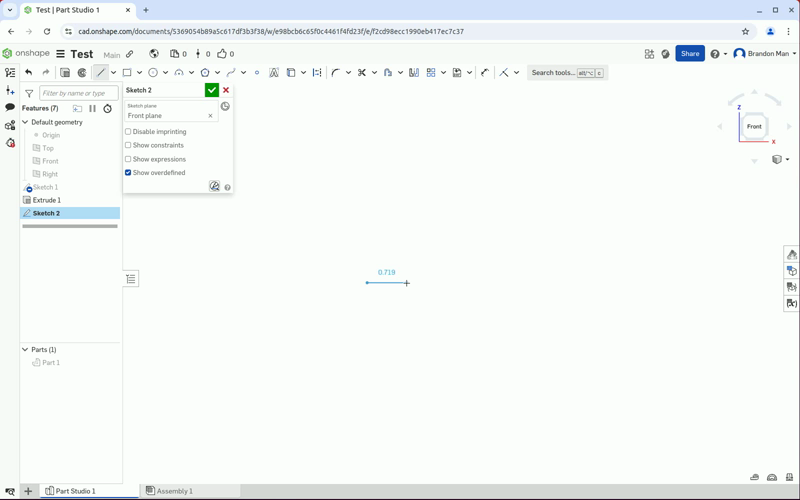
scroll(-6)
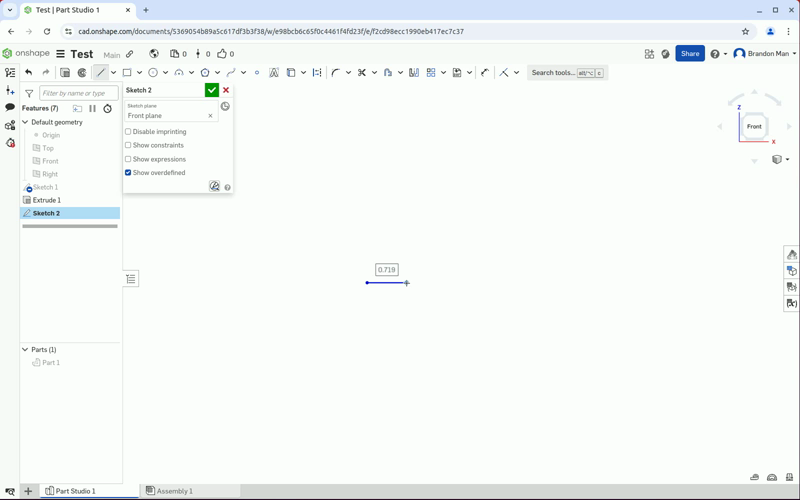
scroll(-6)
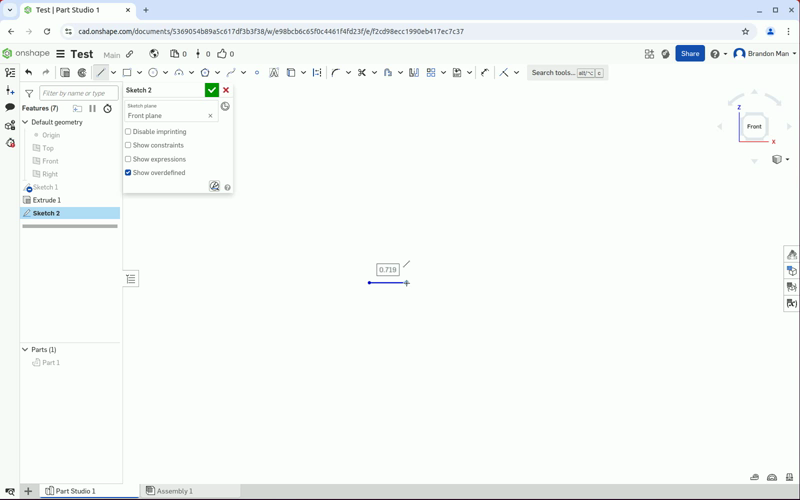
scroll(-6)
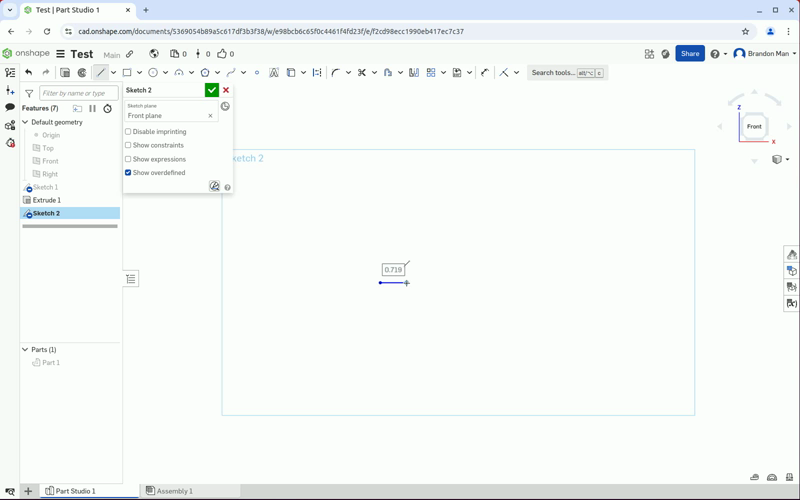
scroll(-6)
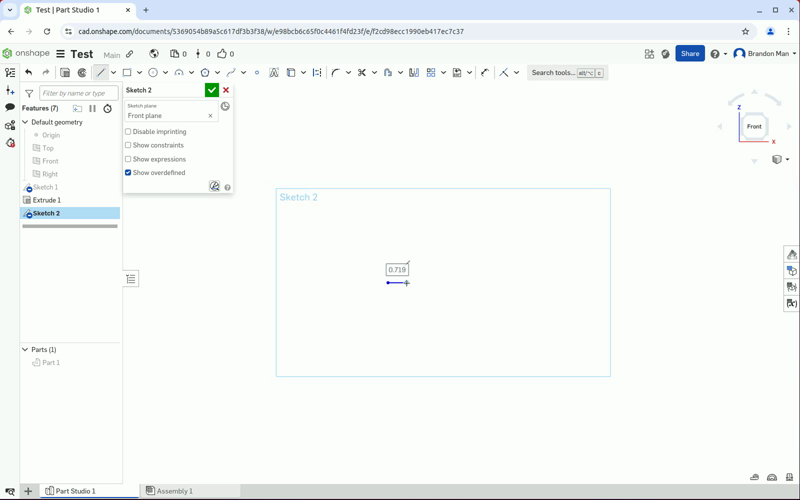
scroll(-6)
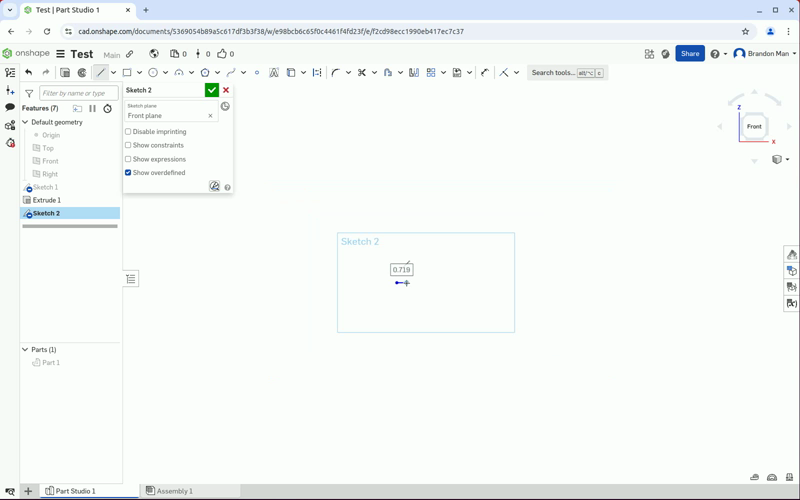
scroll(-6)
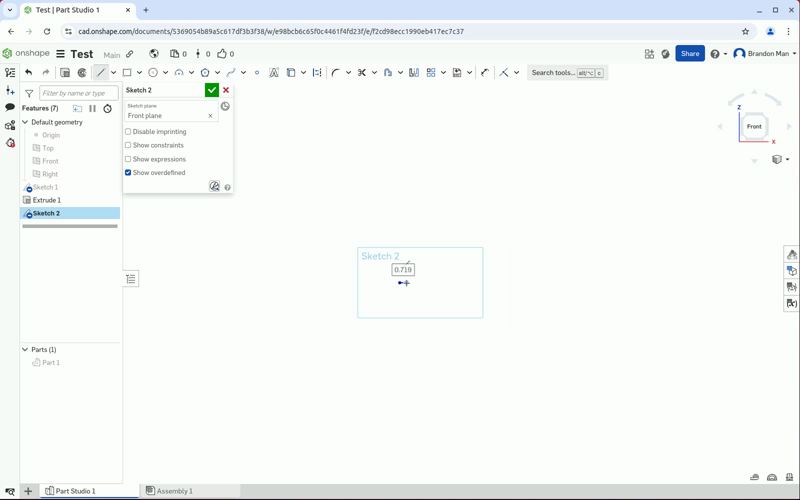
scroll(-6)
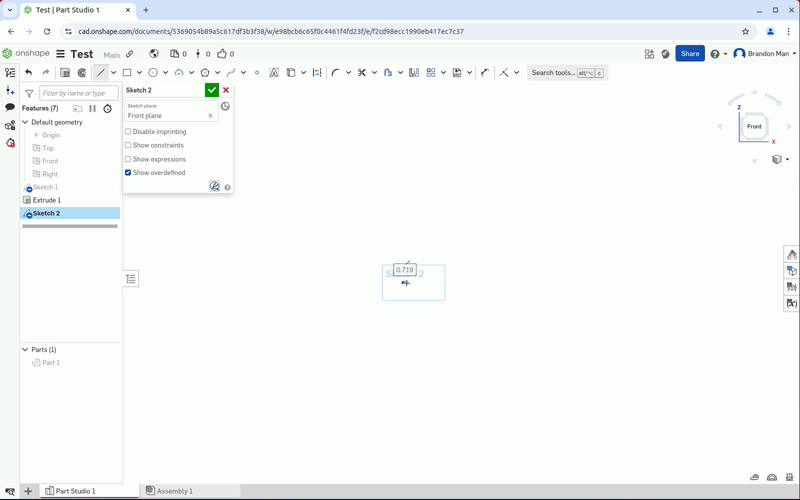
key_up(shift)
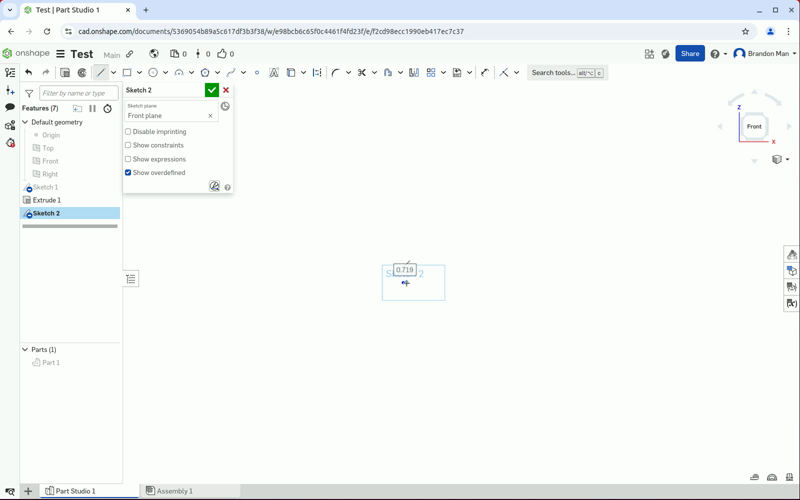
key_down(shift)
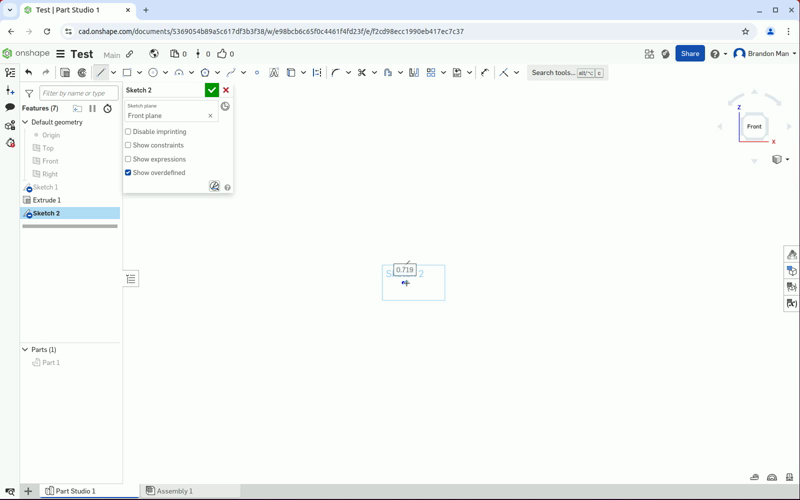
mouse_move(436, 282)
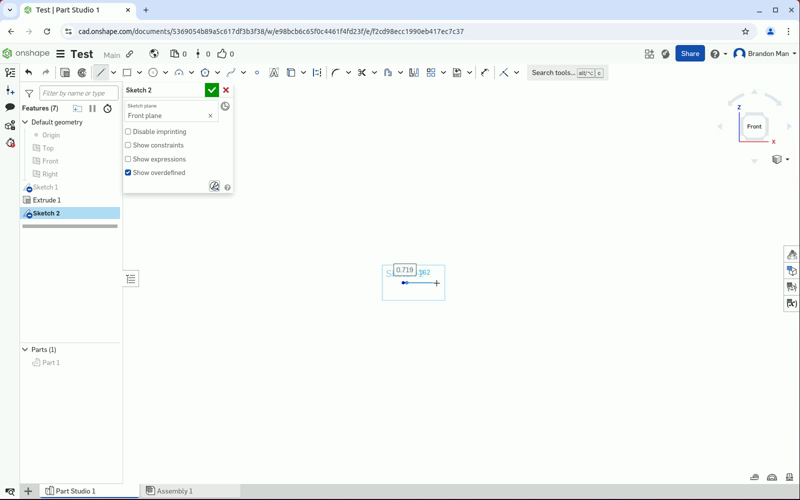
mouse_move(406, 281)
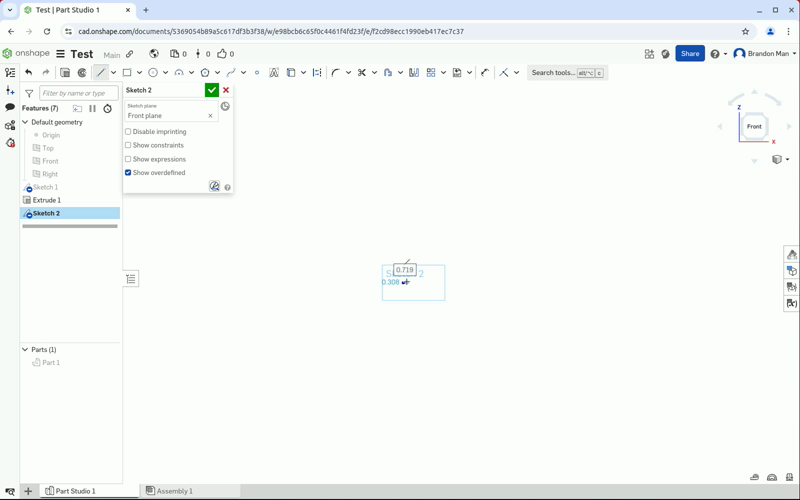
scroll(6)
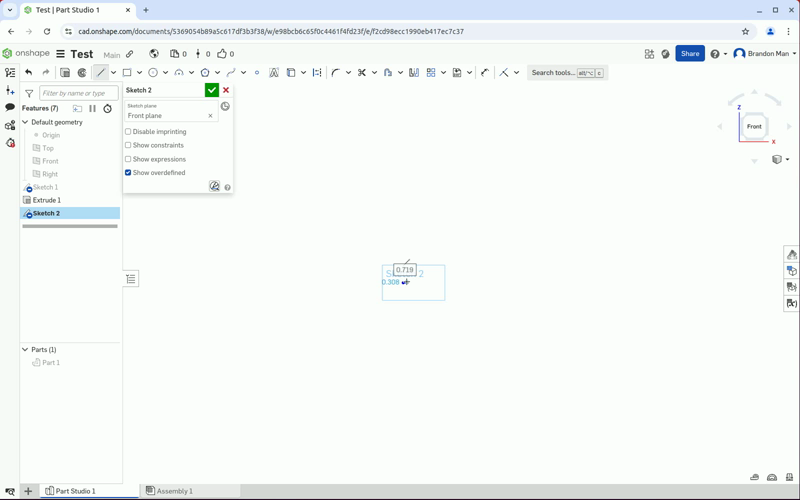
scroll(6)
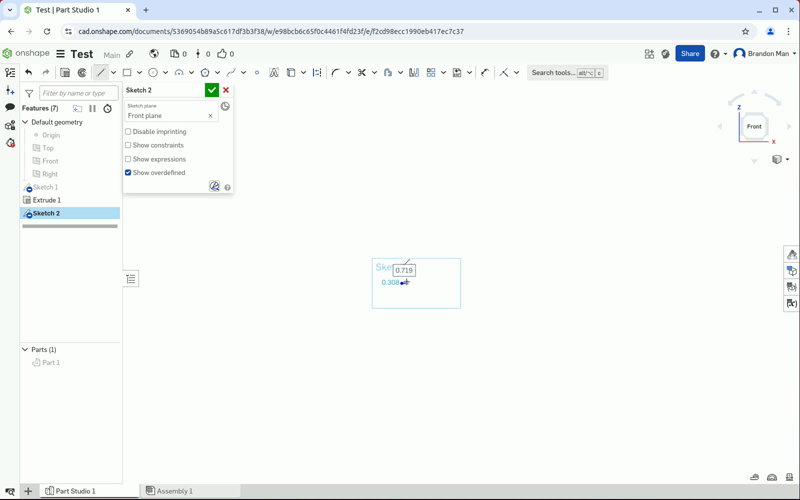
scroll(6)
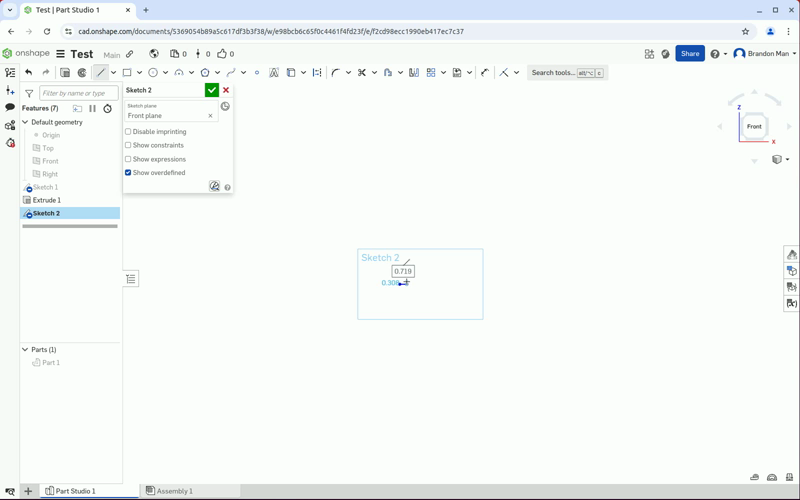
scroll(6)
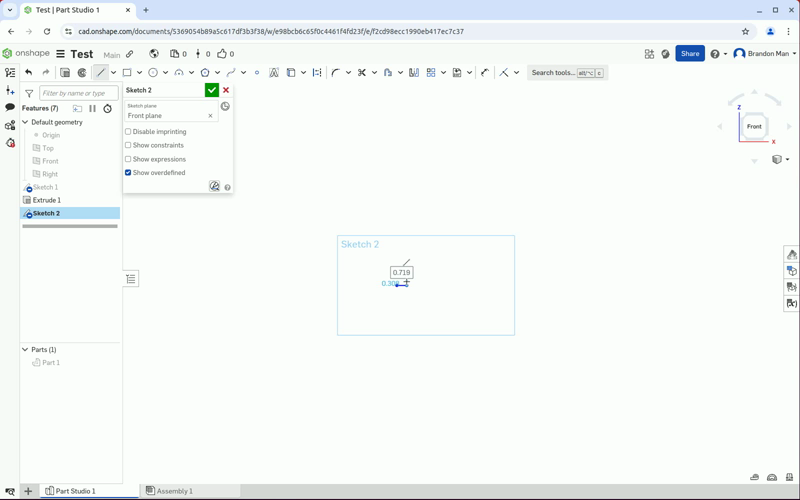
scroll(6)
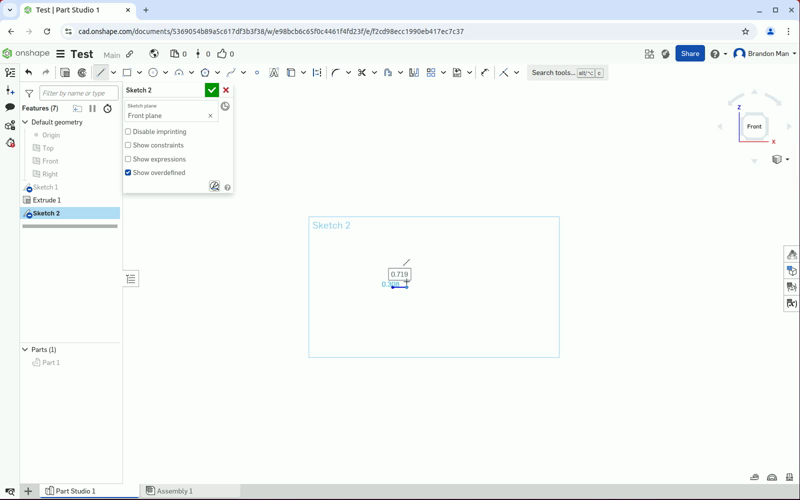
scroll(6)
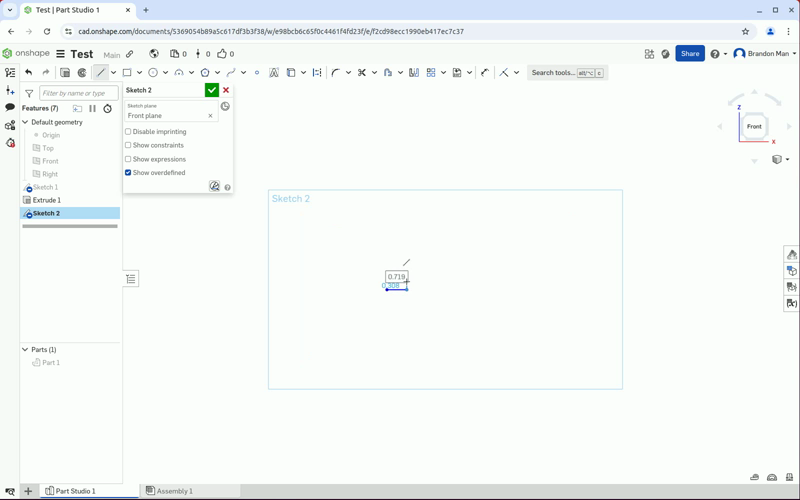
scroll(6)
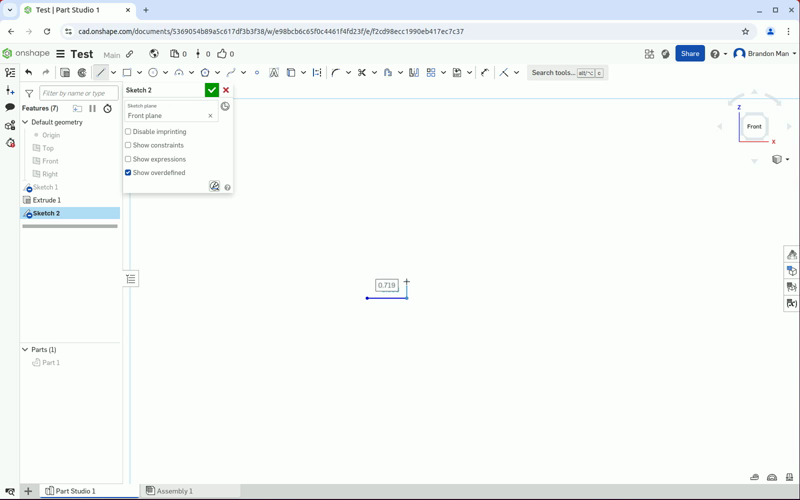
click(406, 281)
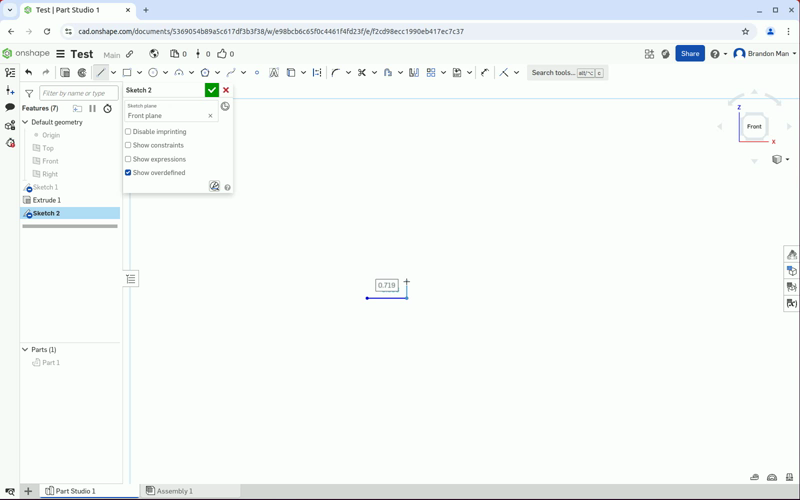
scroll(-6)
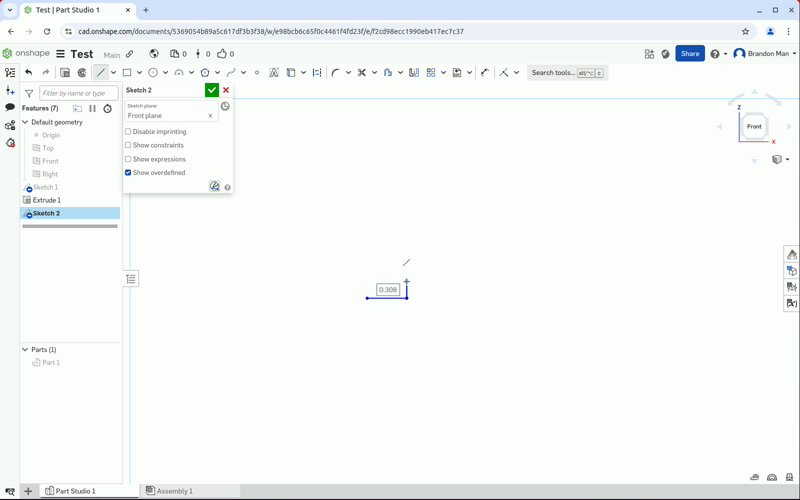
scroll(-6)
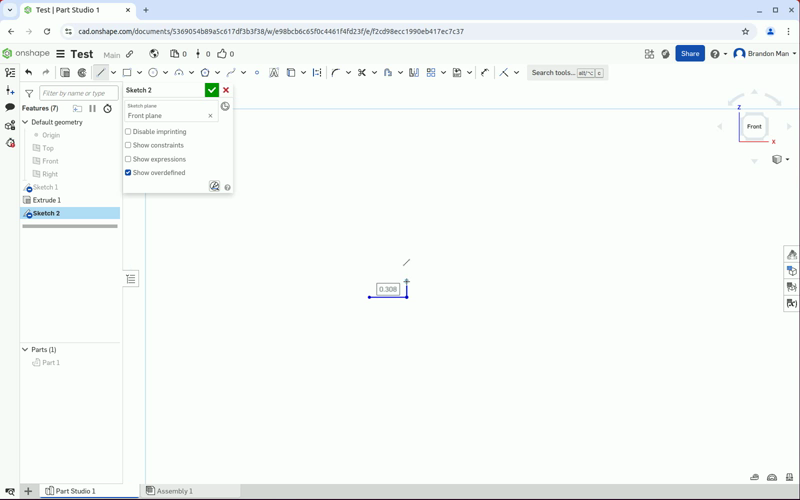
scroll(-6)
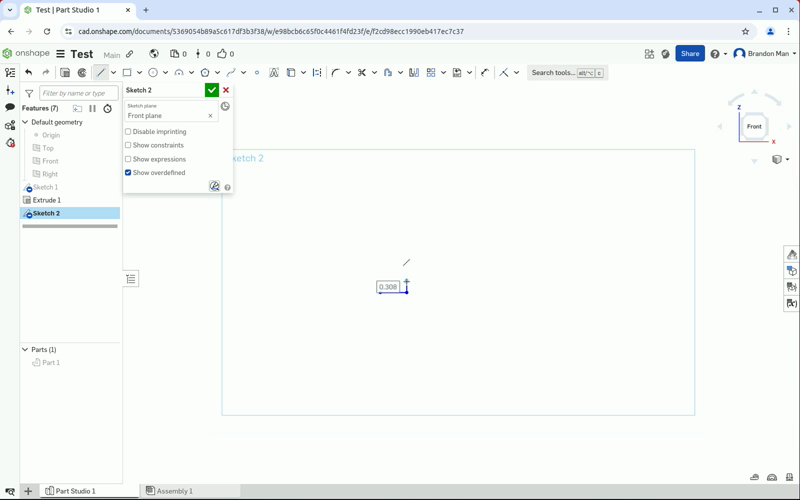
scroll(-6)
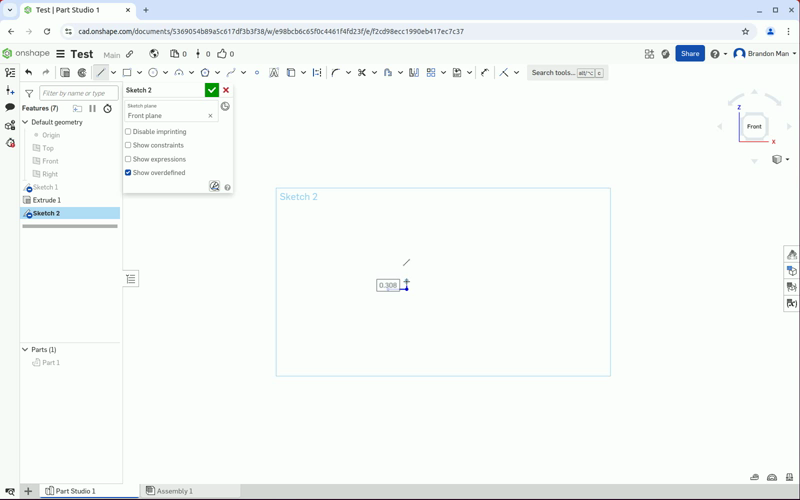
scroll(-6)
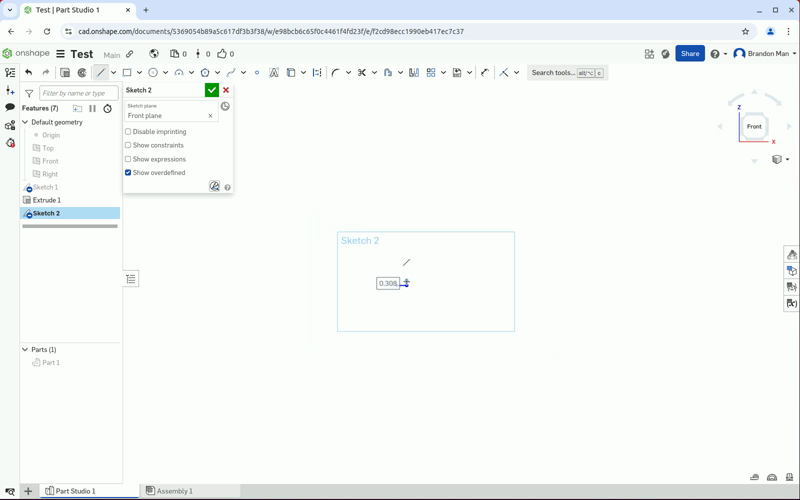
scroll(-6)
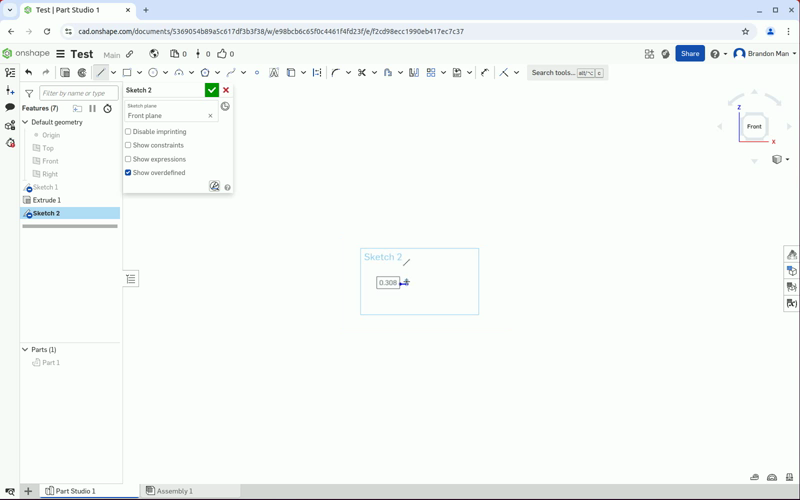
scroll(-6)
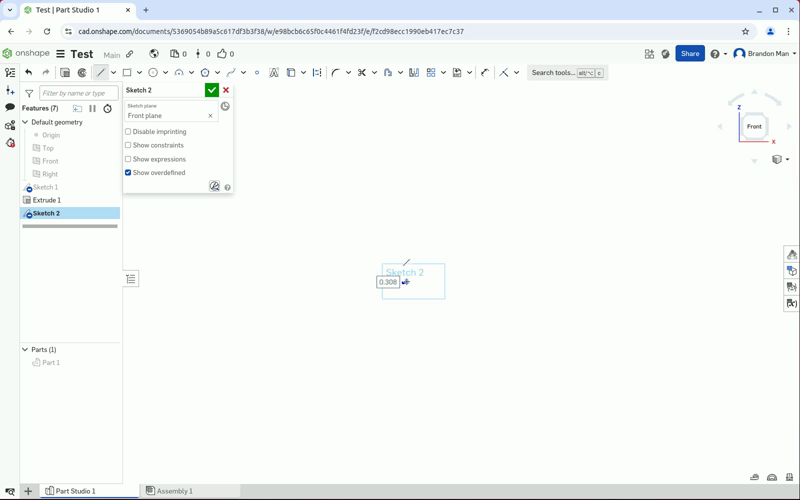
key_up(shift)
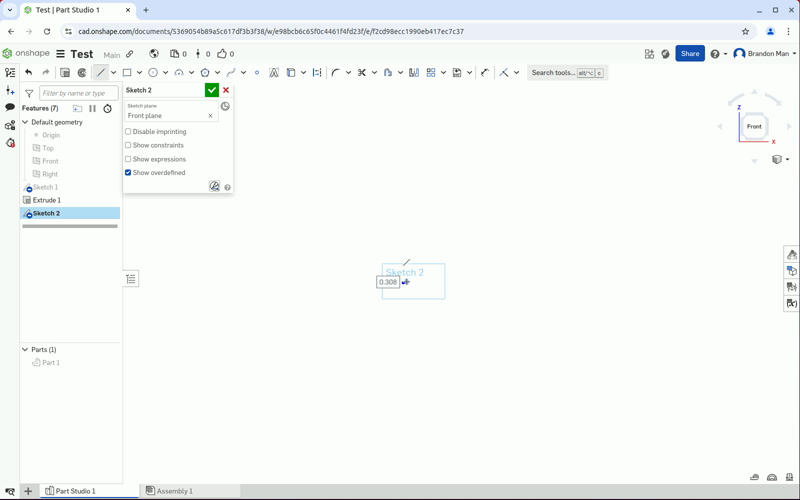
key_down(shift)
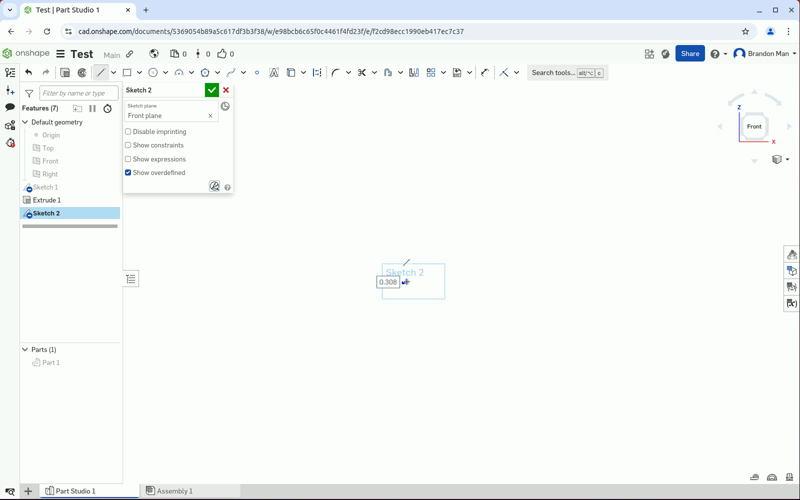
mouse_move(436, 281)
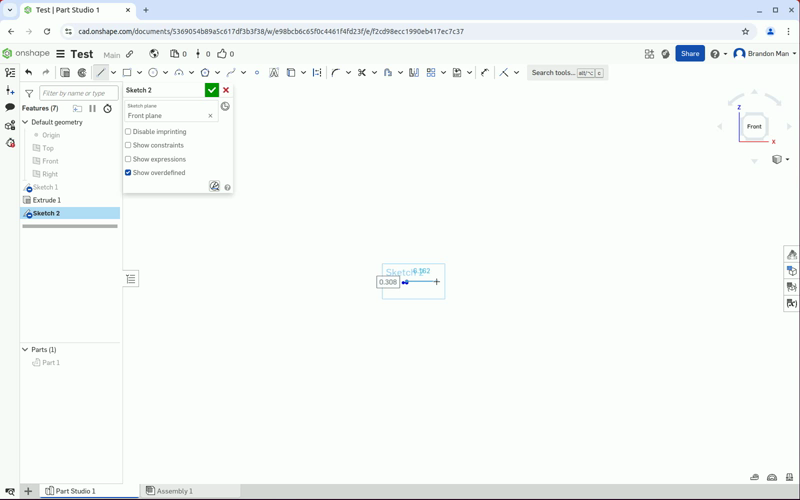
mouse_move(403, 281)
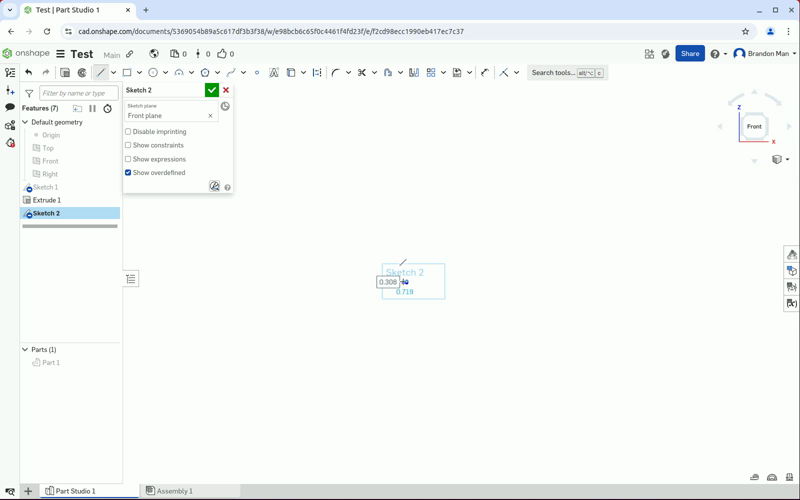
scroll(6)
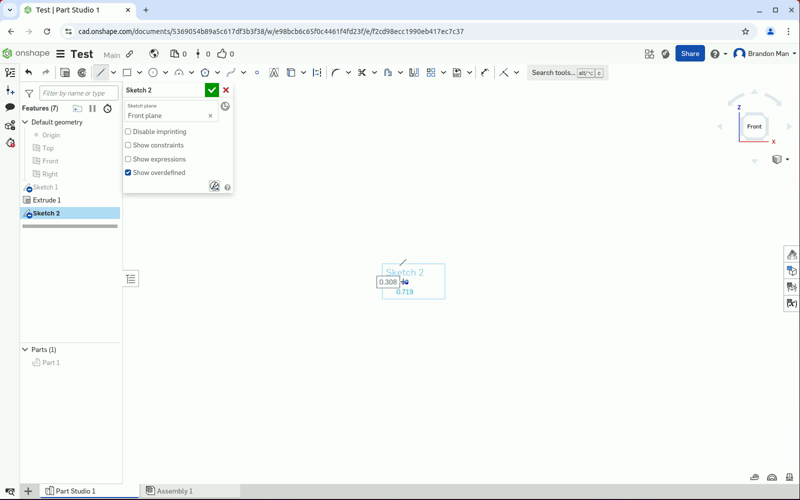
scroll(6)
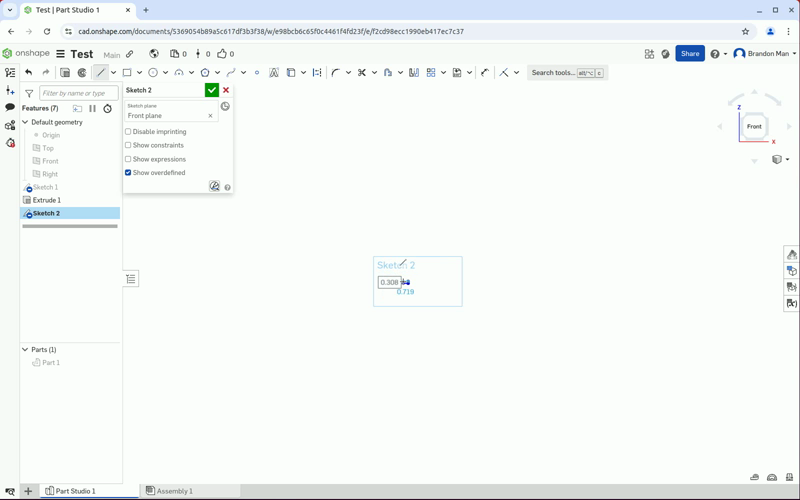
scroll(6)
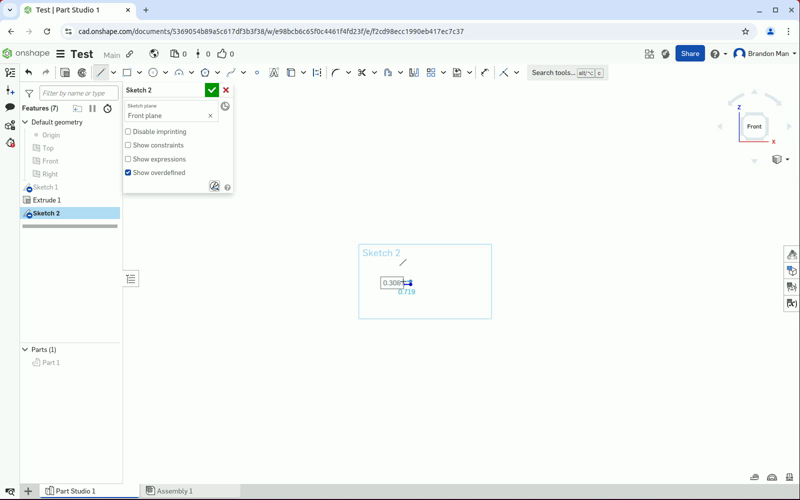
scroll(6)
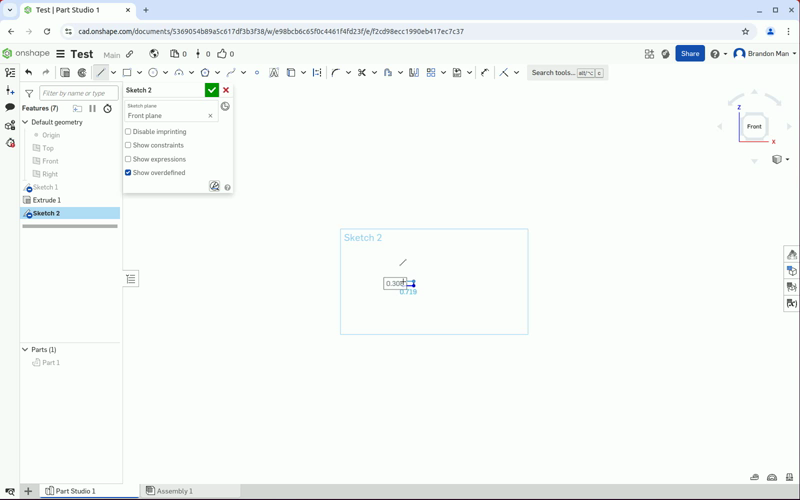
scroll(6)
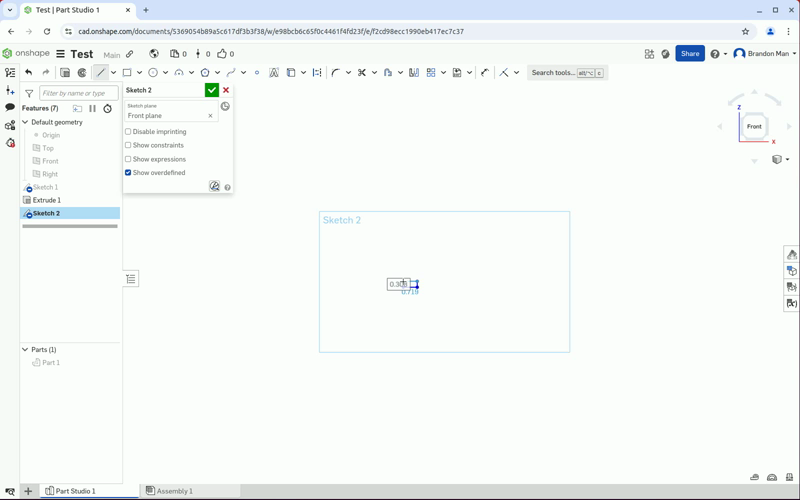
scroll(6)
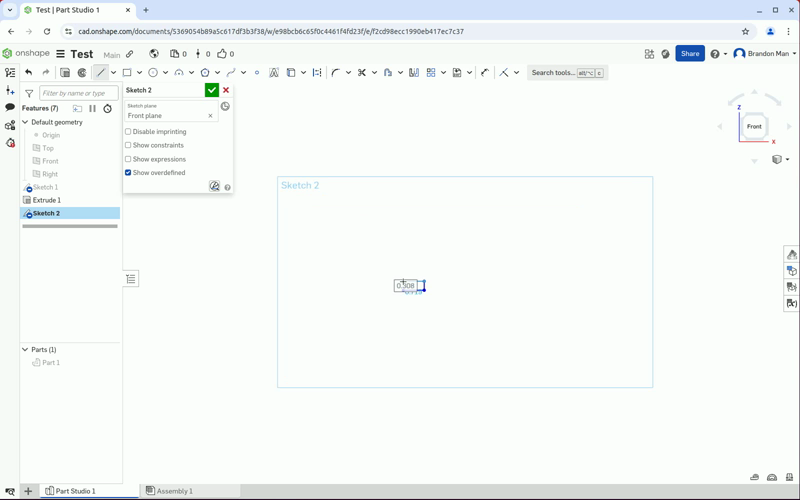
scroll(6)
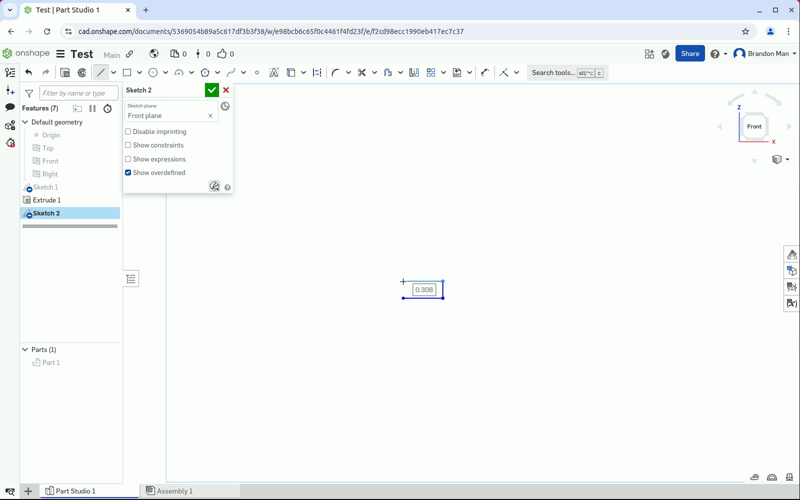
click(403, 281)
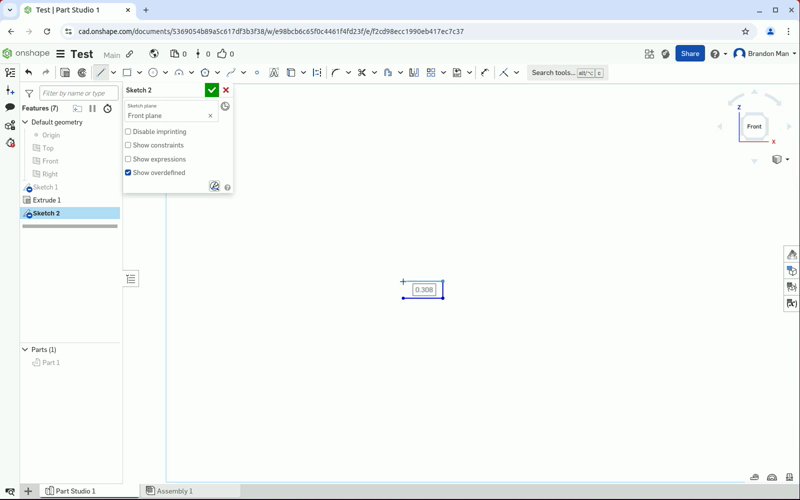
scroll(-6)
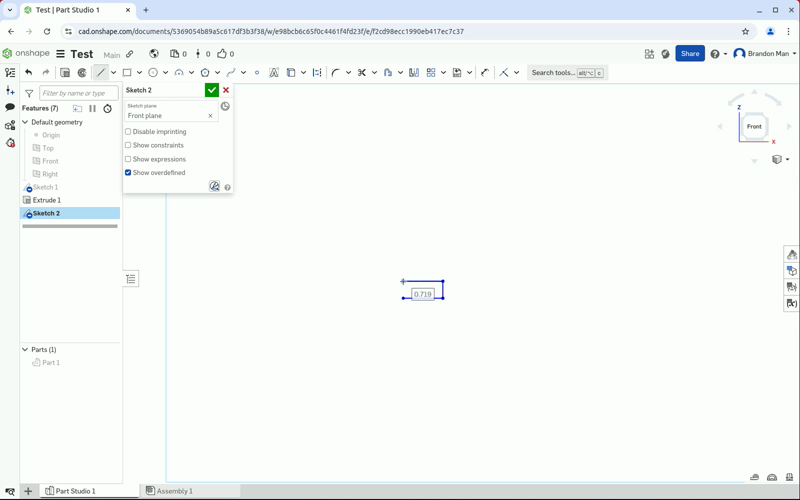
scroll(-6)
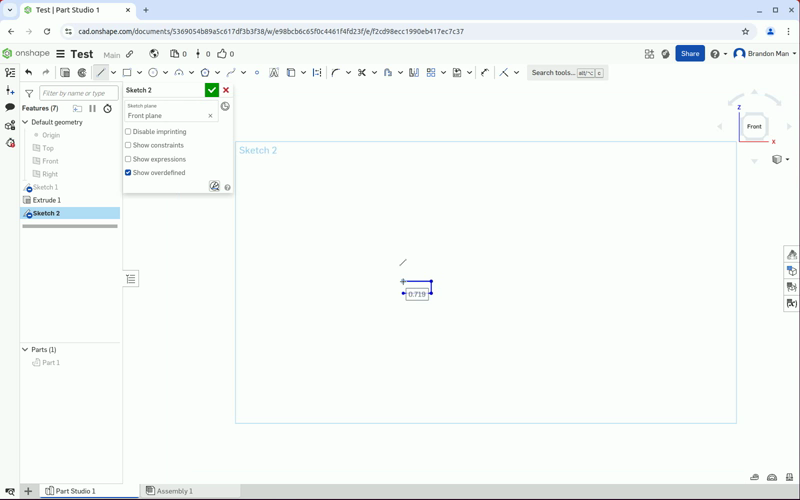
scroll(-6)
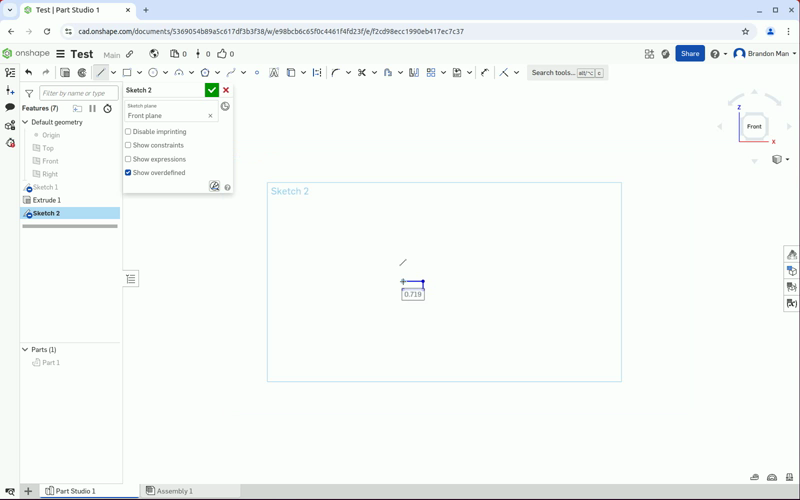
scroll(-6)
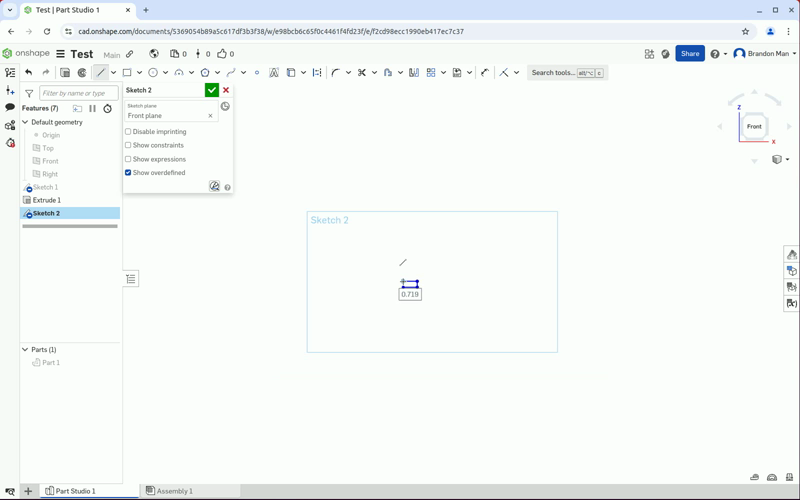
scroll(-6)
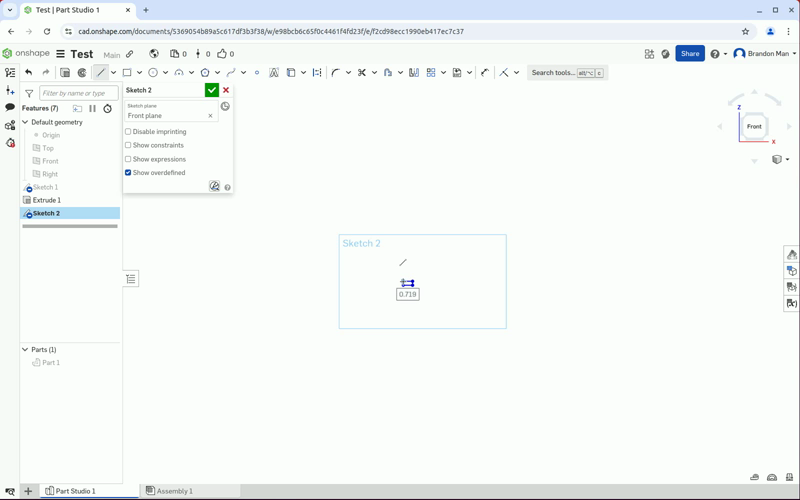
scroll(-6)
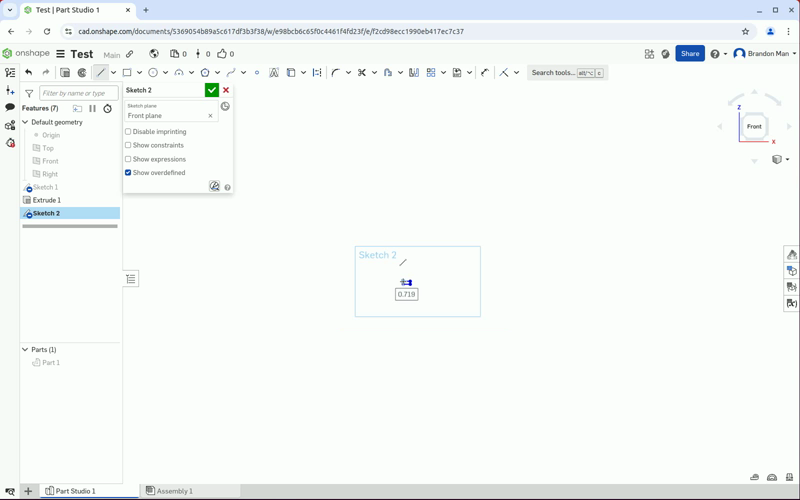
scroll(-6)
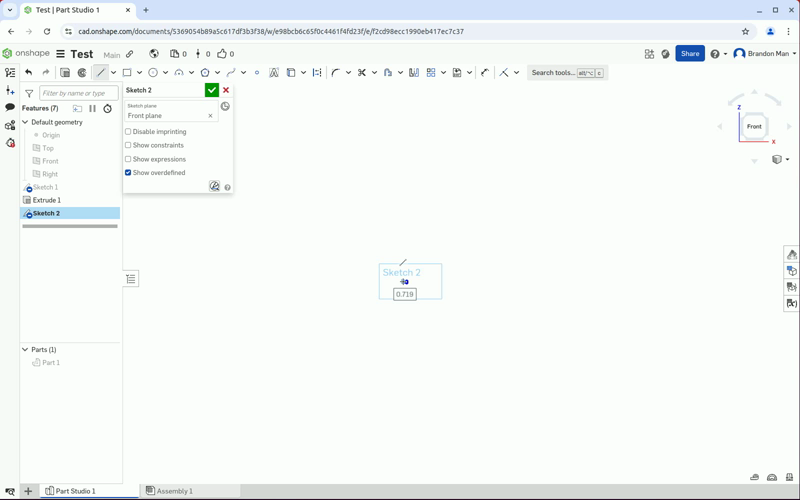
key_up(shift)
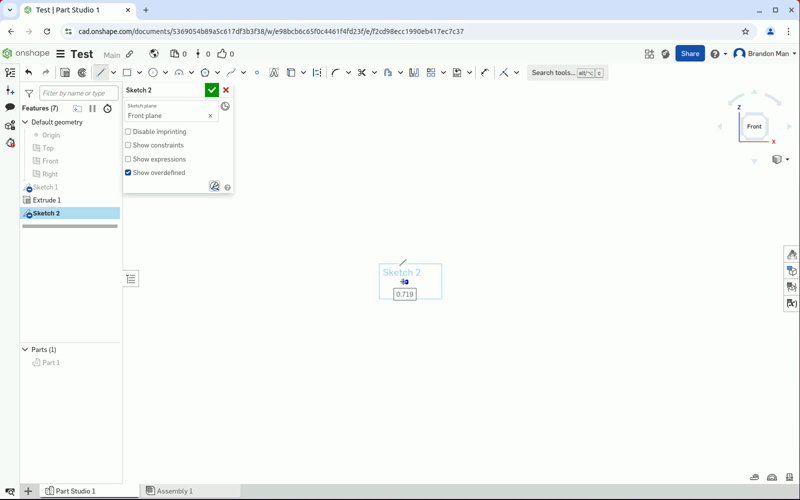
mouse_move(433, 281)
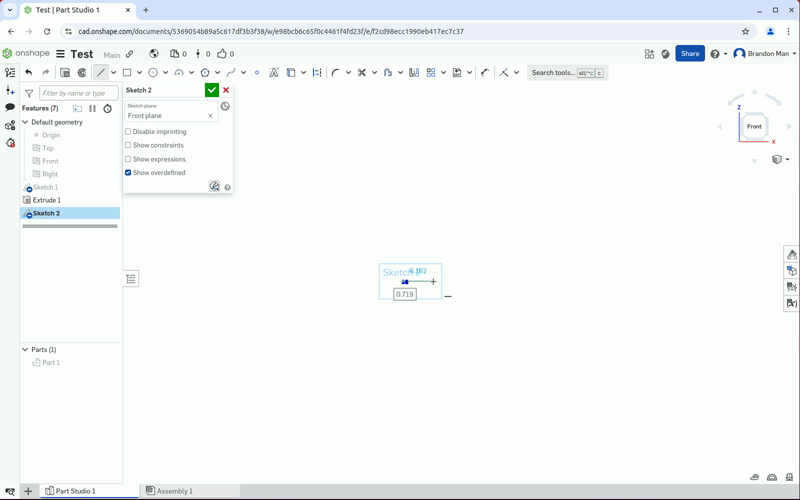
key_down(shift)
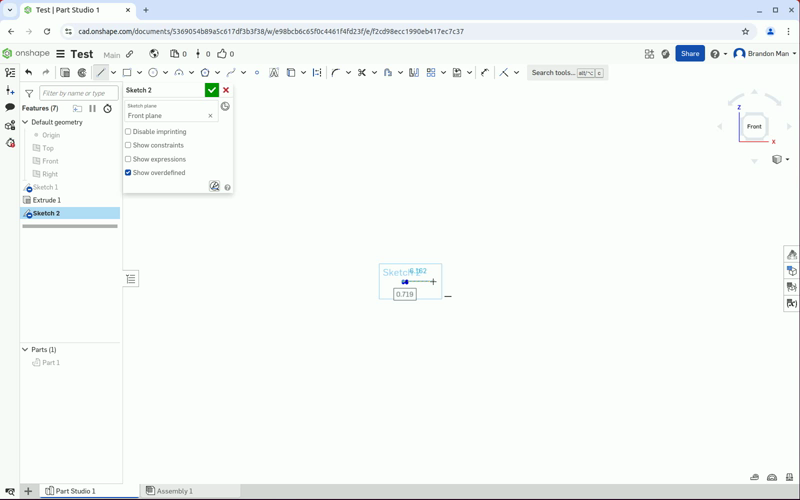
mouse_move(403, 282)
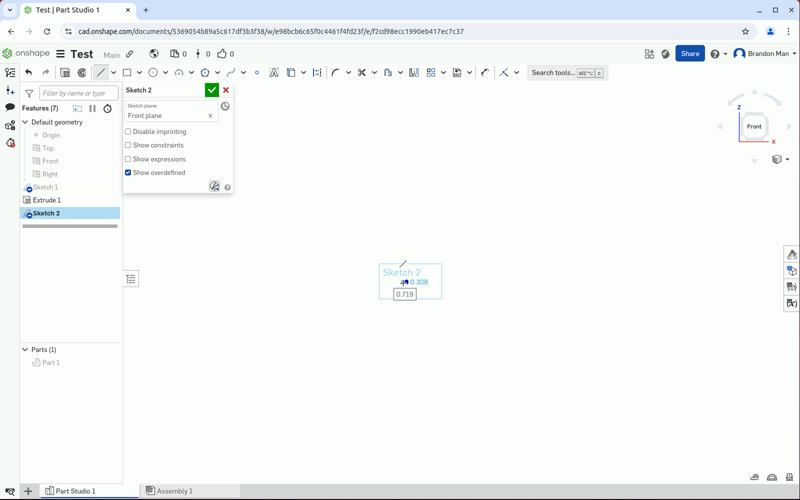
scroll(6)
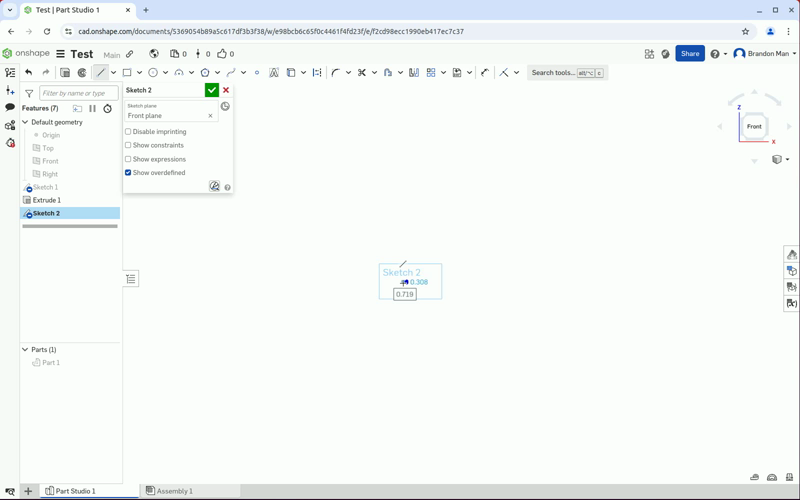
scroll(6)
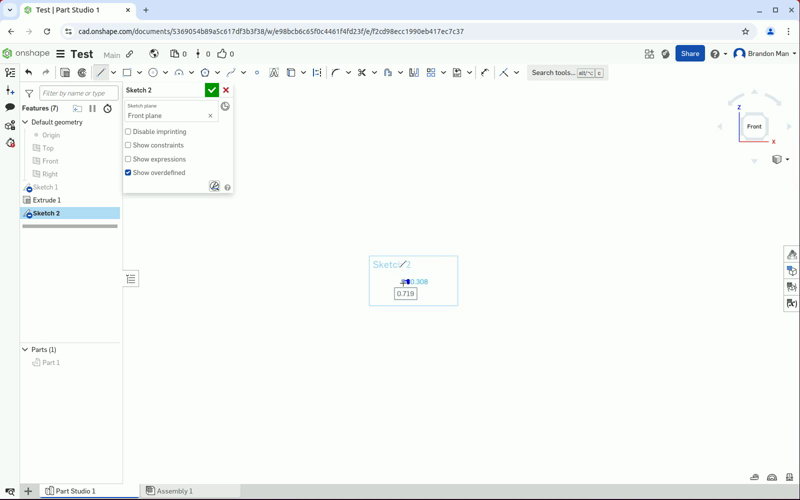
scroll(6)
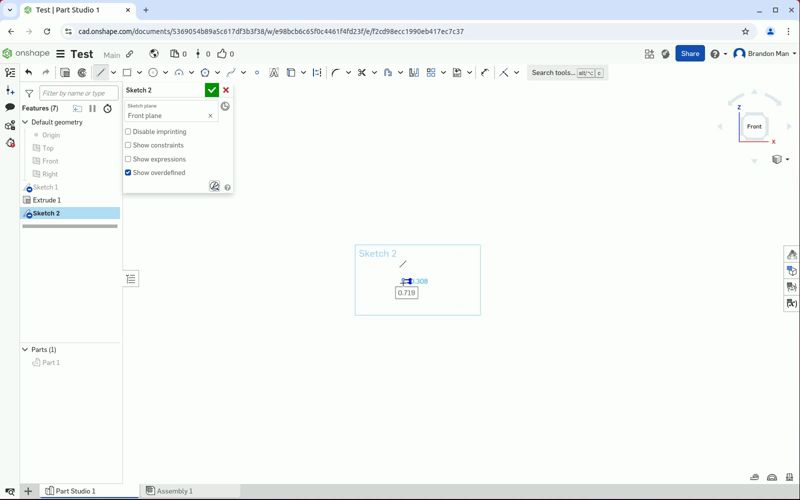
scroll(6)
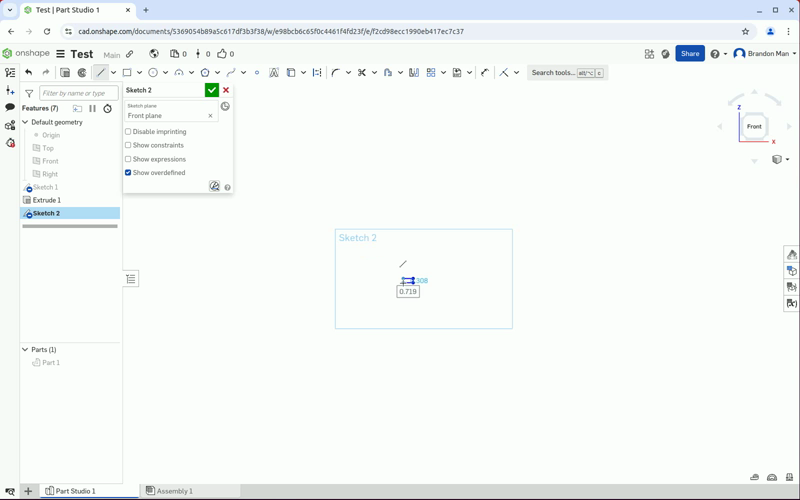
scroll(6)
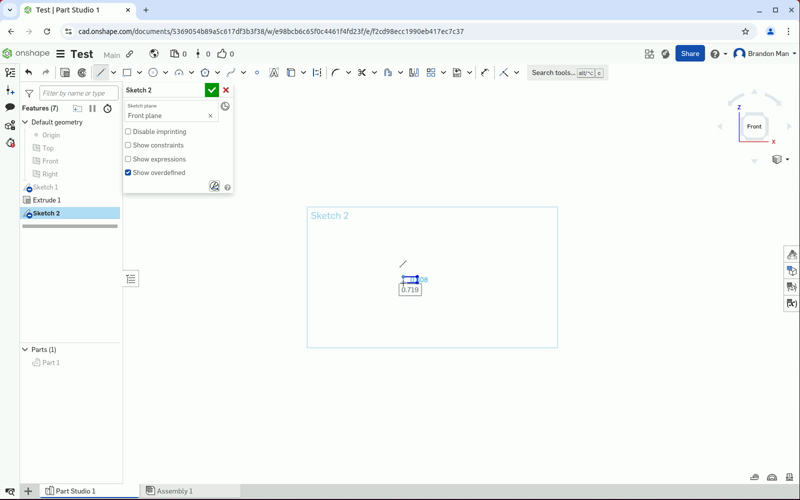
scroll(6)
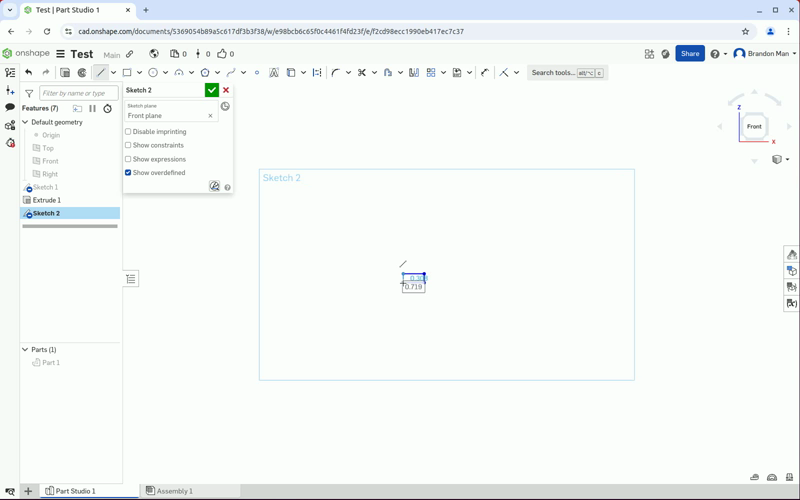
scroll(6)
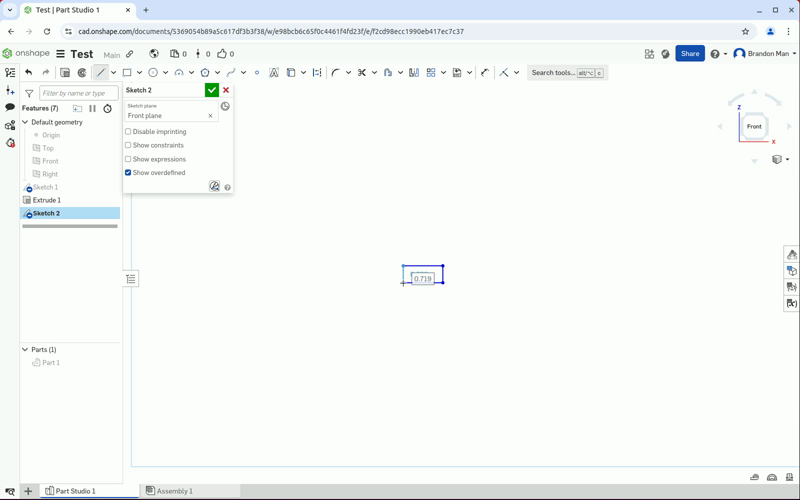
key_up(shift)
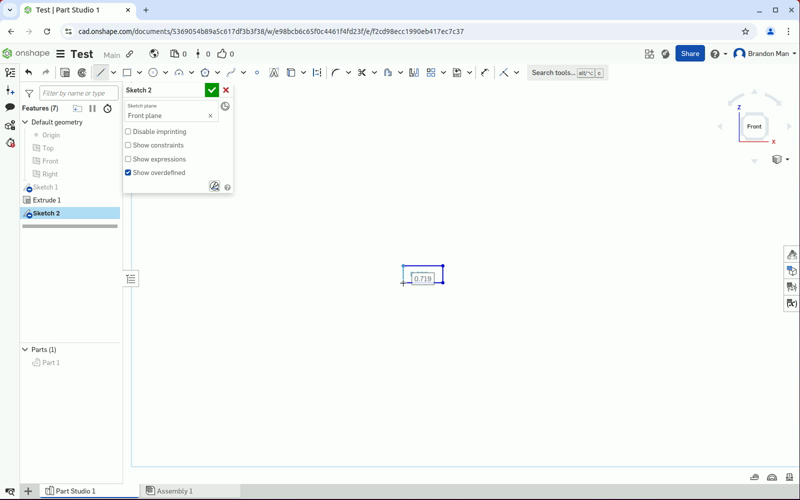
click(403, 282)
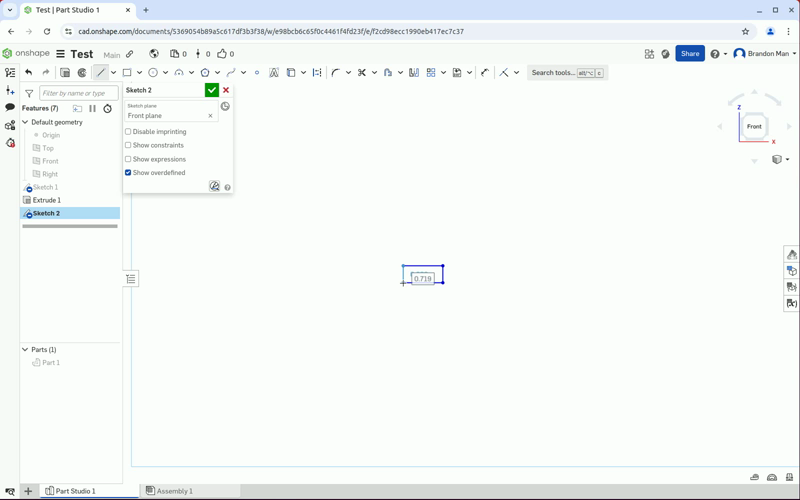
scroll(-6)
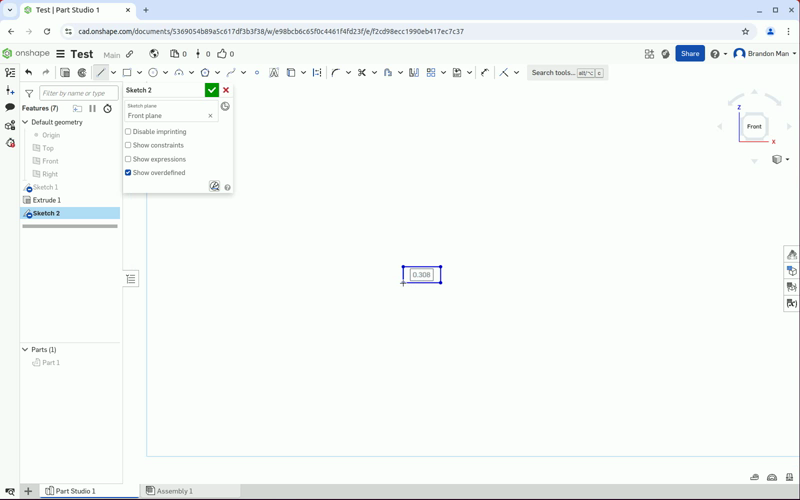
scroll(-6)
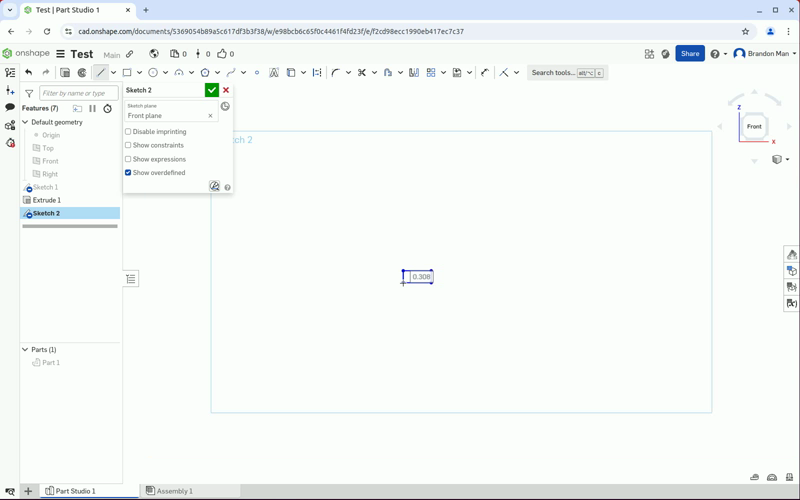
scroll(-6)
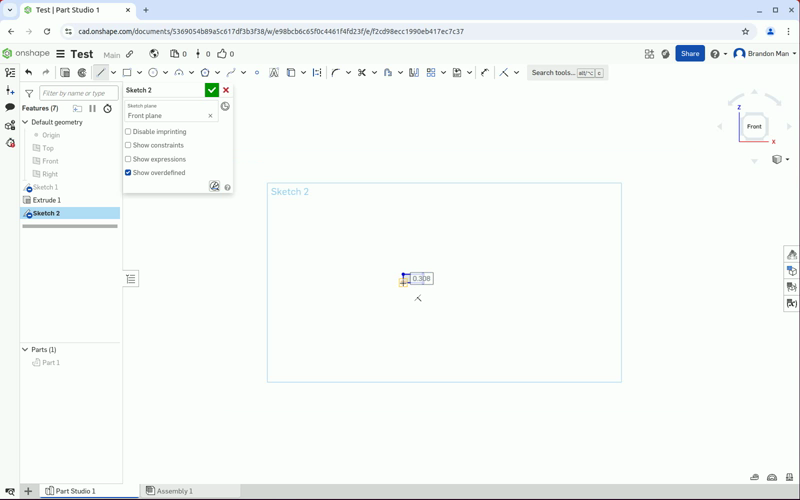
scroll(-6)
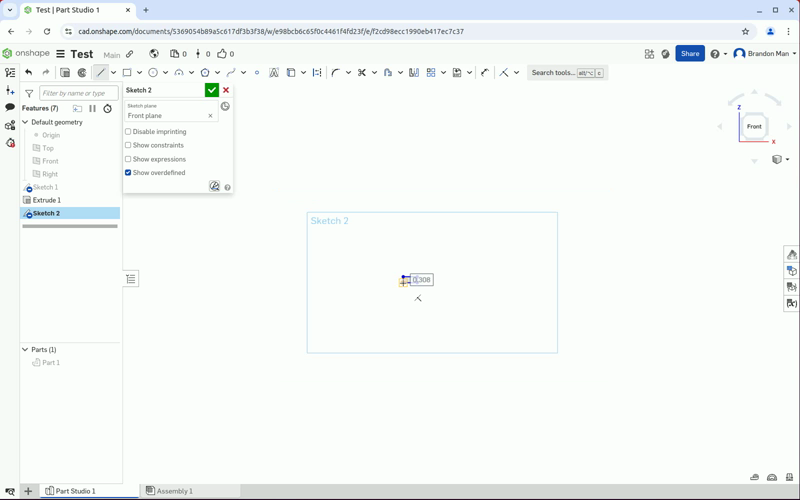
scroll(-6)
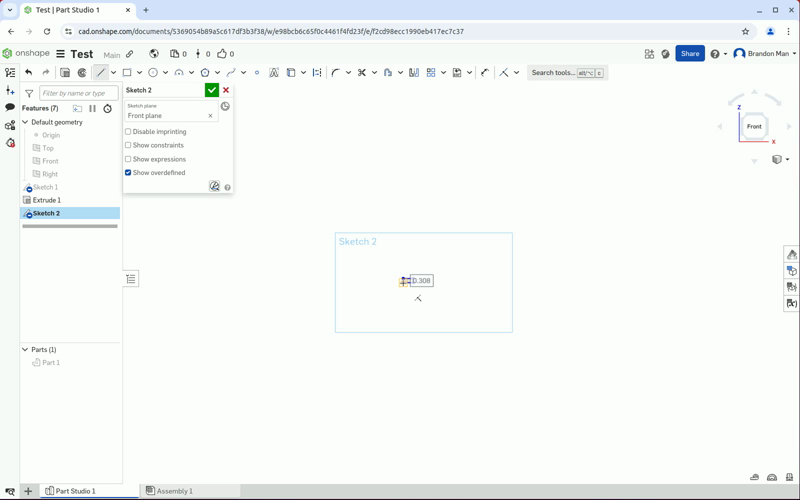
scroll(-6)
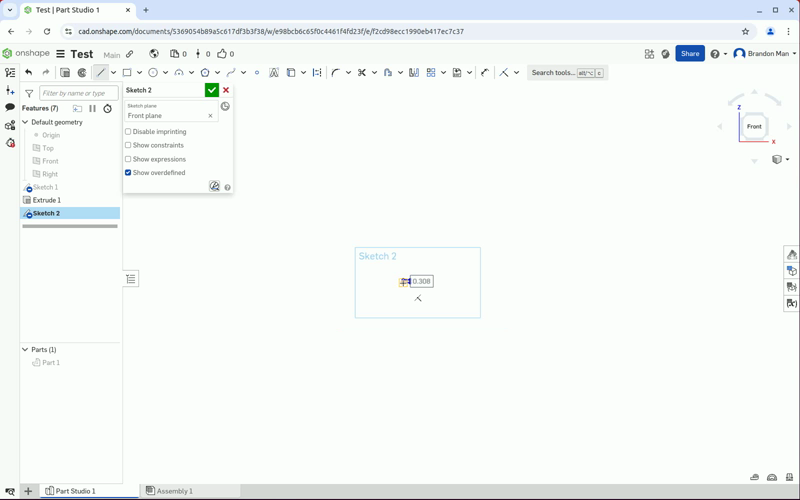
scroll(-6)
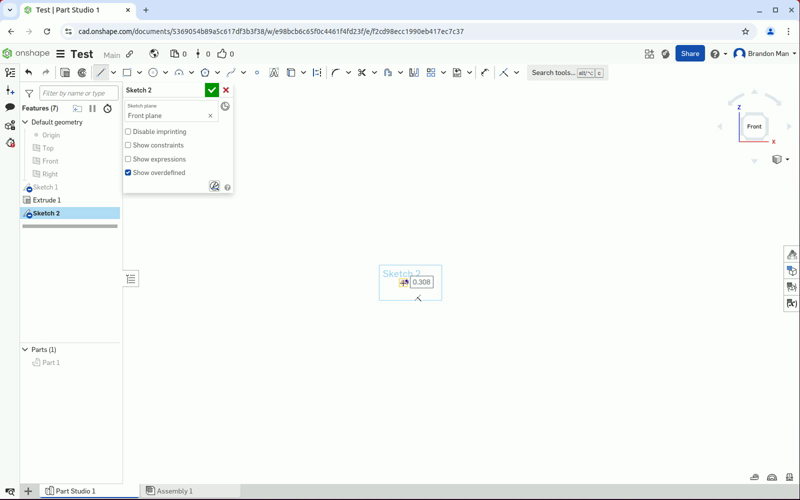
key(esc)
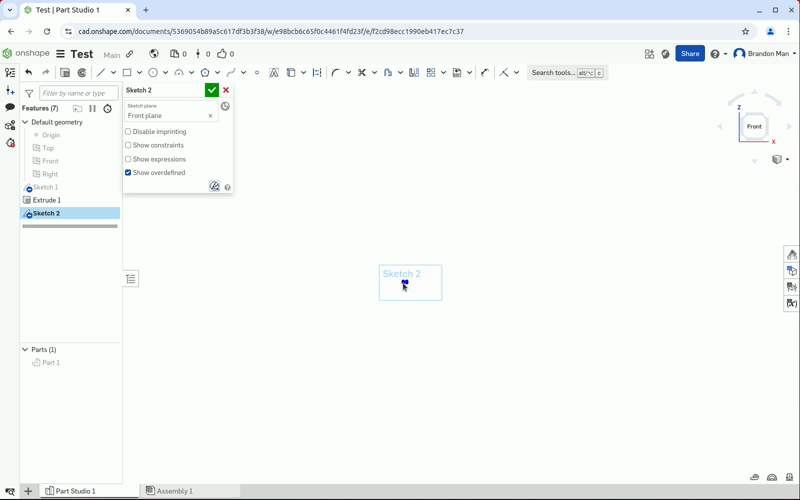
mouse_move(404, 281)
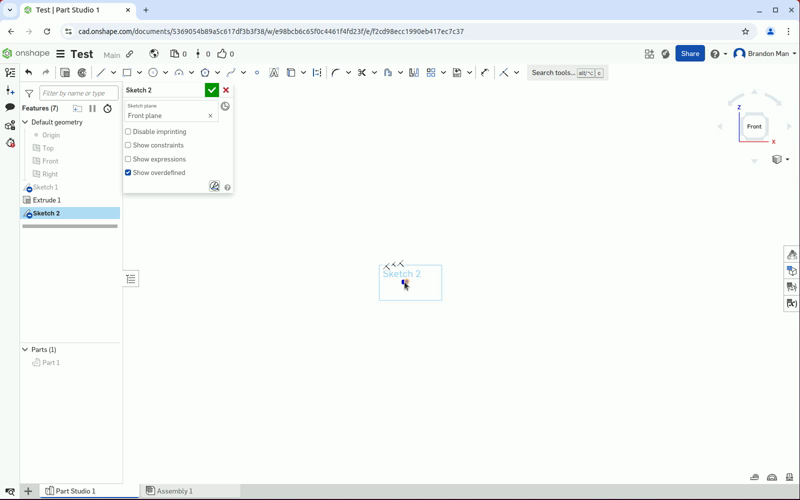
scroll(6)
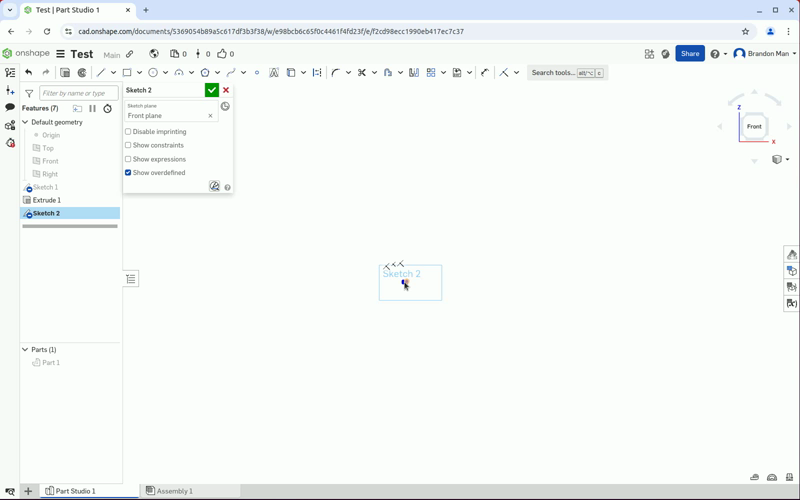
scroll(6)
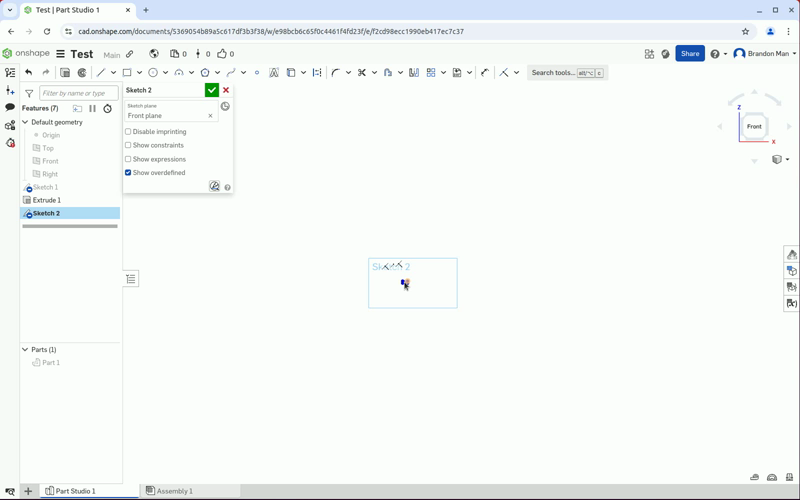
scroll(6)
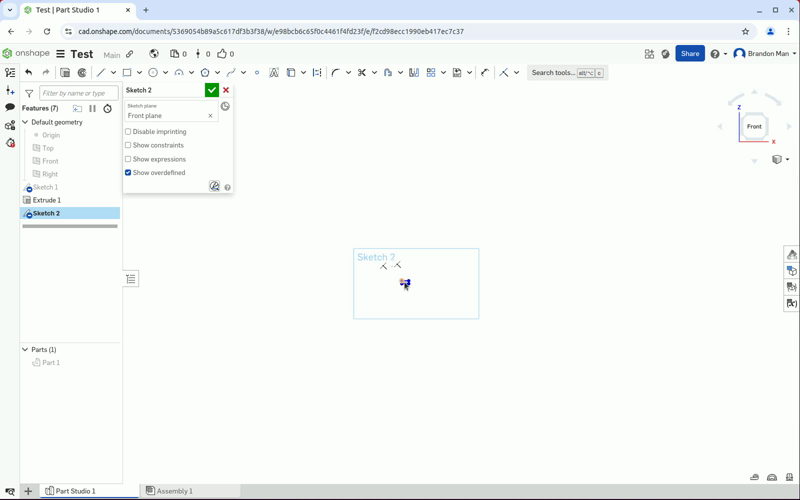
scroll(6)
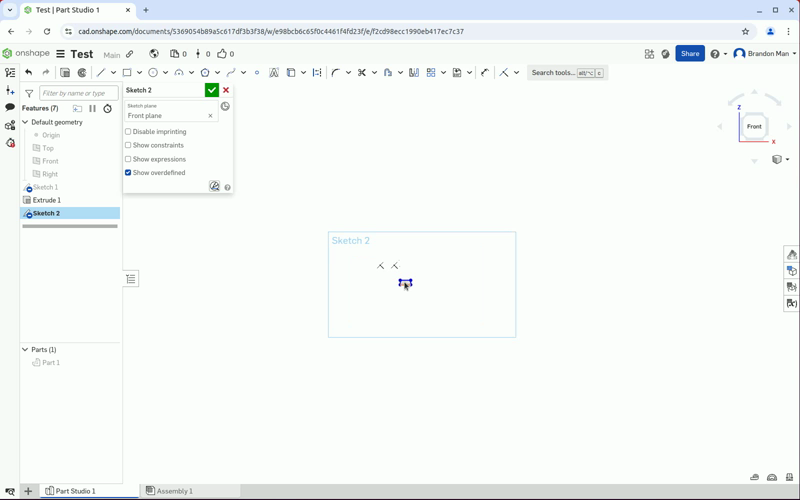
scroll(6)
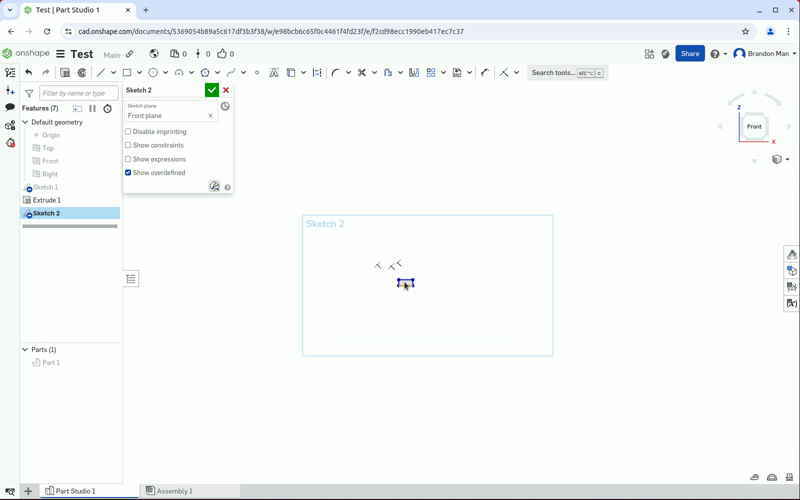
scroll(6)
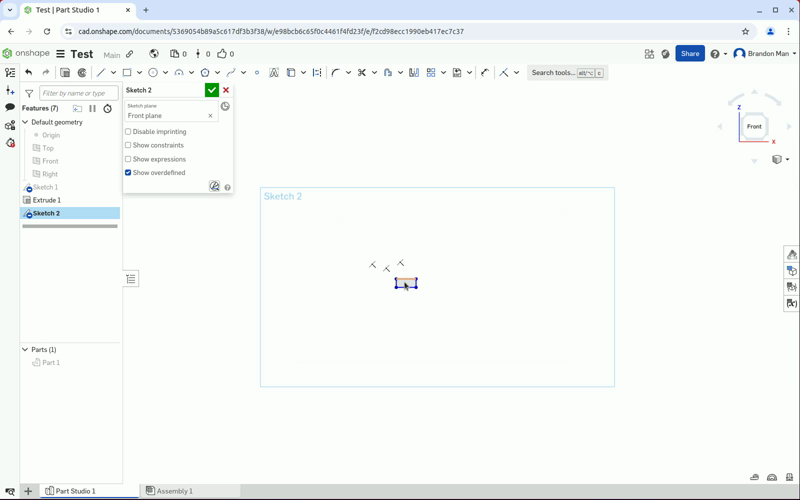
scroll(6)
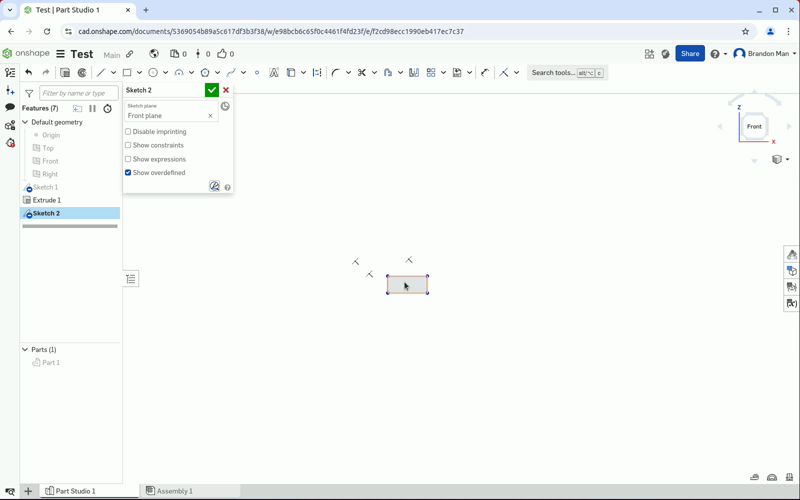
click(404, 281)
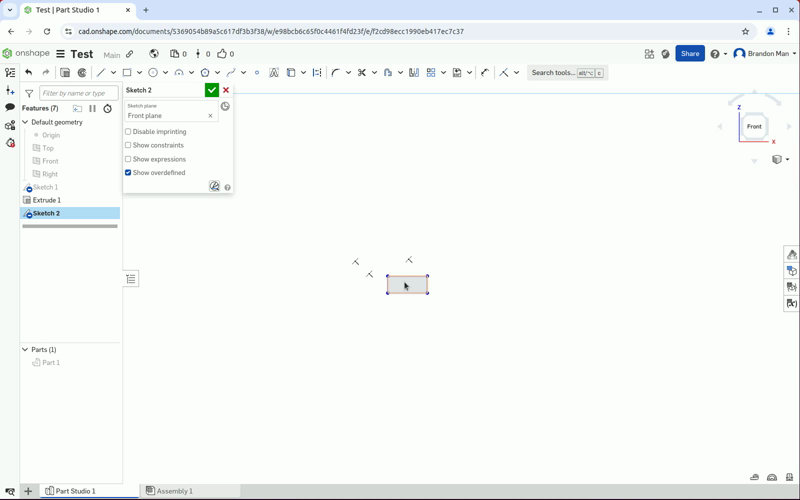
scroll(-6)
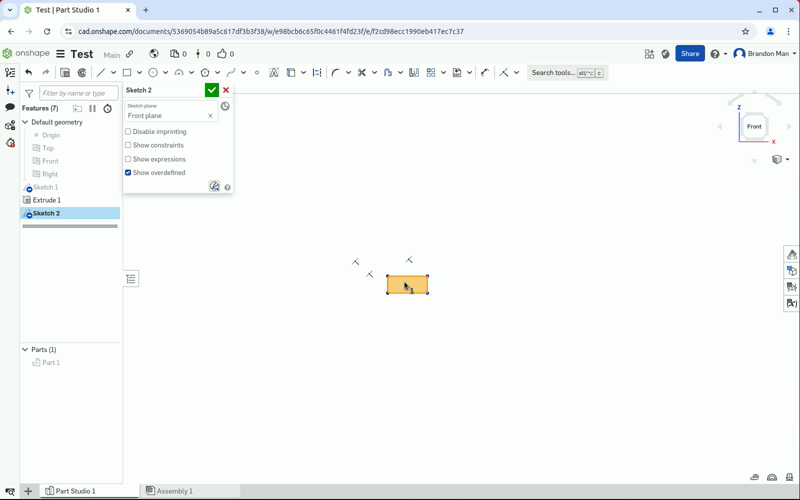
scroll(-6)
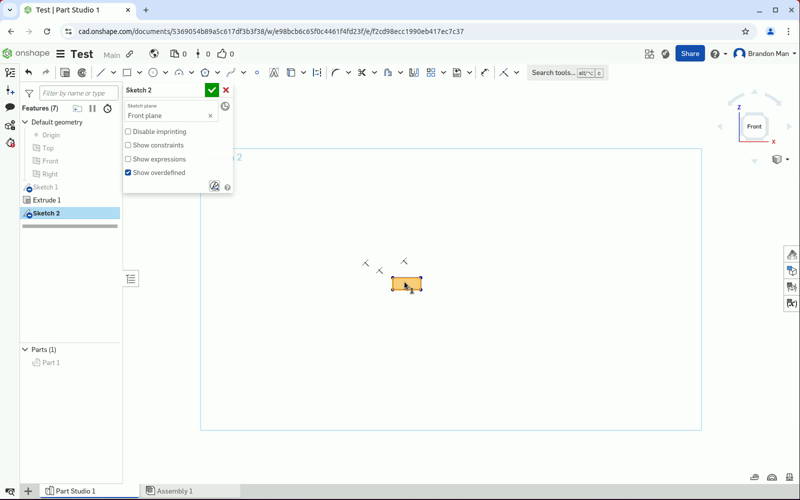
scroll(-6)
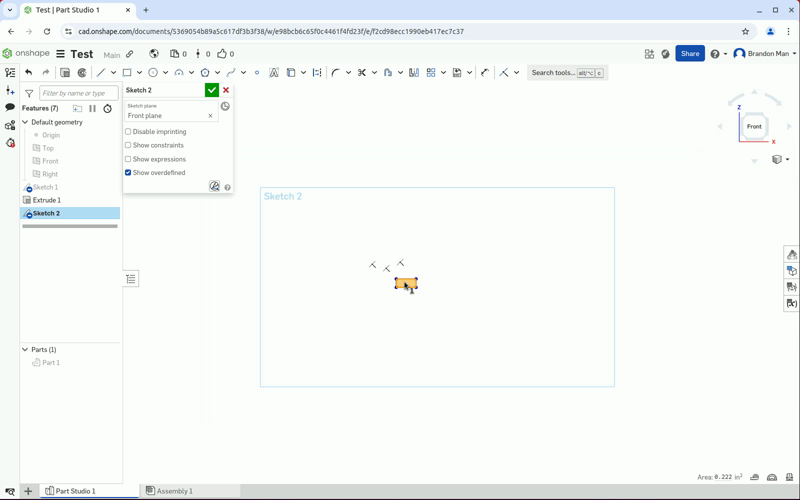
scroll(-6)
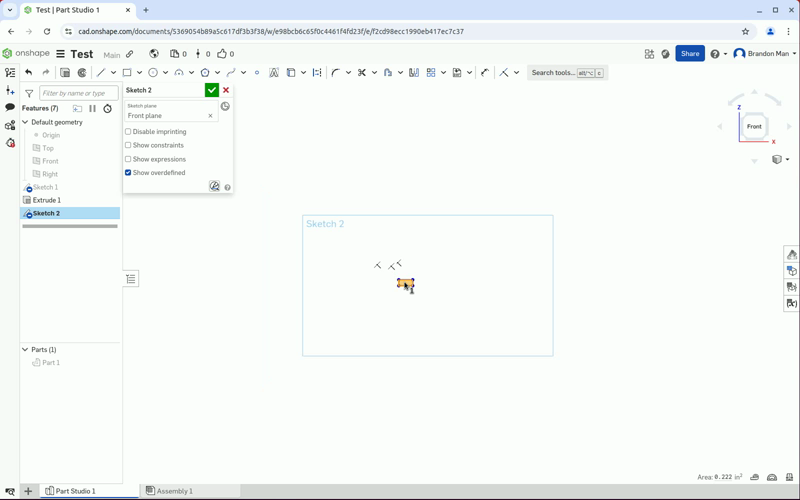
scroll(-6)
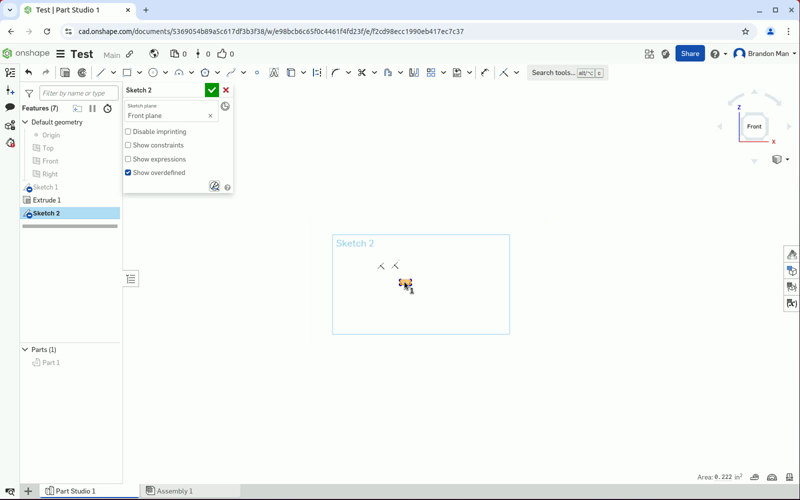
scroll(-6)
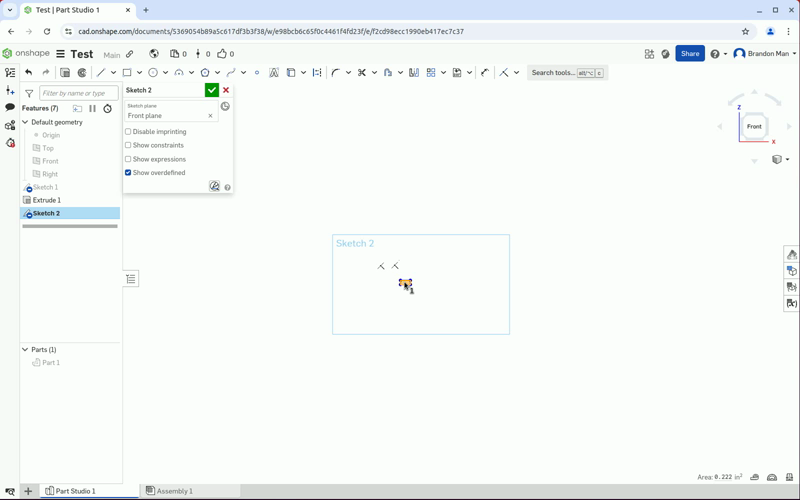
scroll(-6)
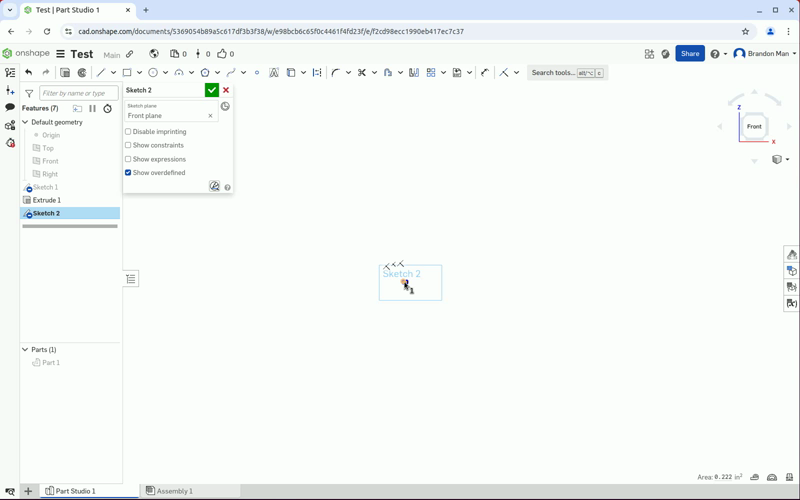
mouse_move(73, 352)
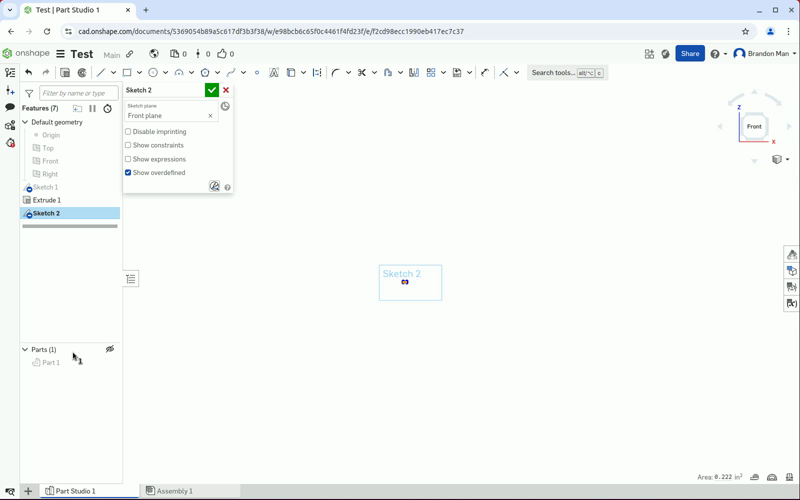
key(shift+y)
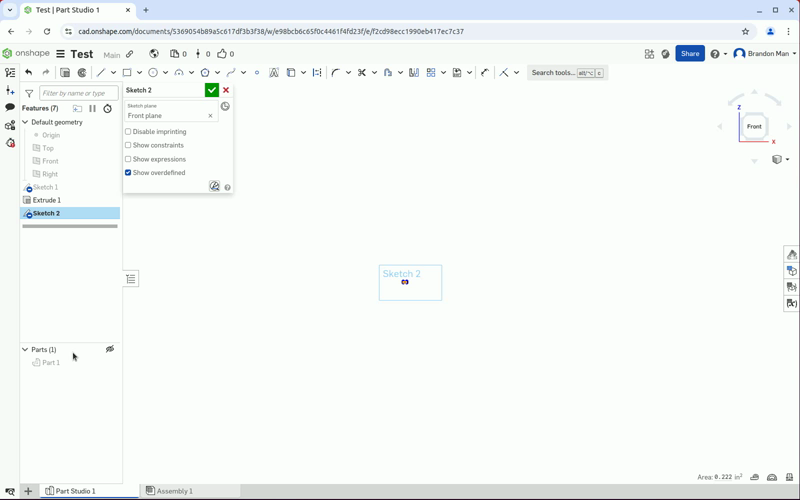
key(shift+e)
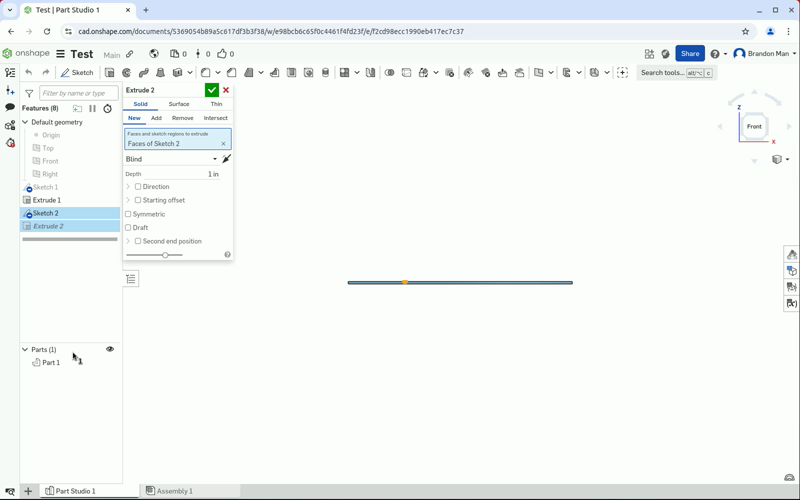
mouse_move(143, 106)
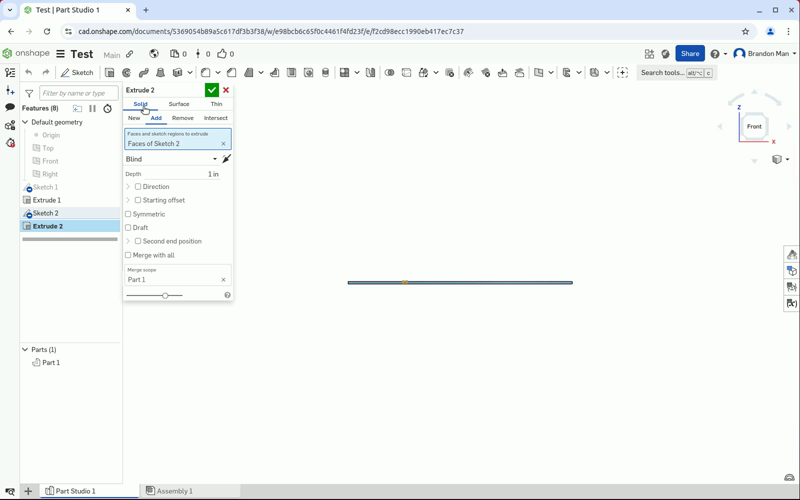
click(143, 106)
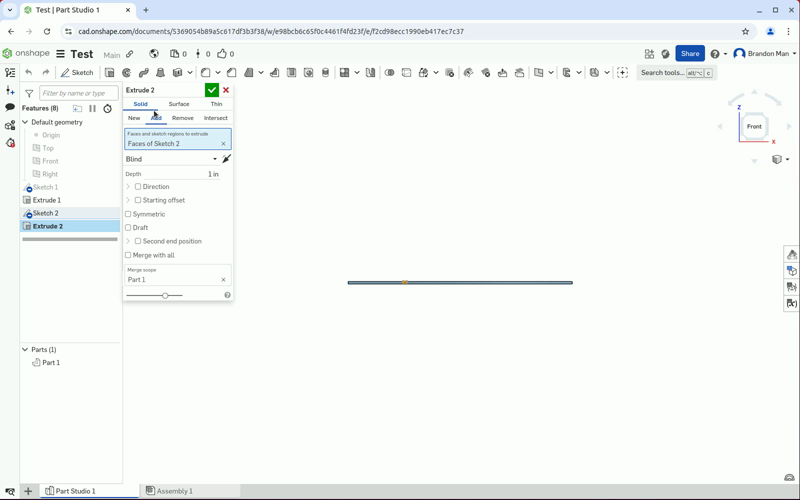
mouse_move(186, 120)
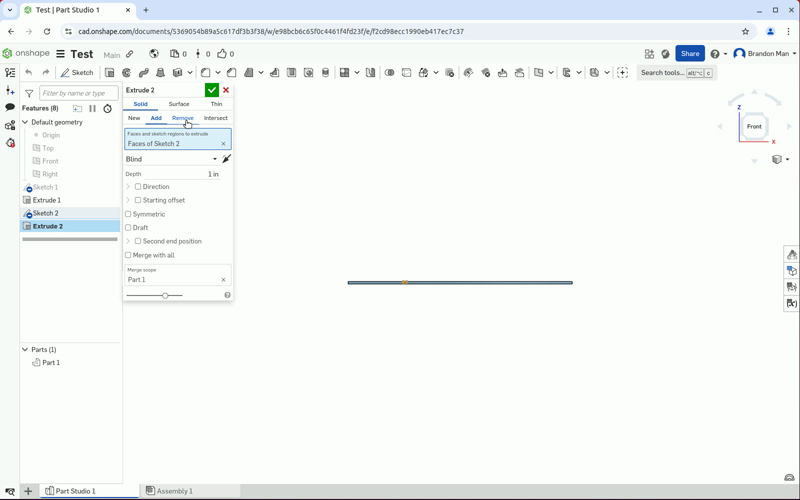
click(186, 120)
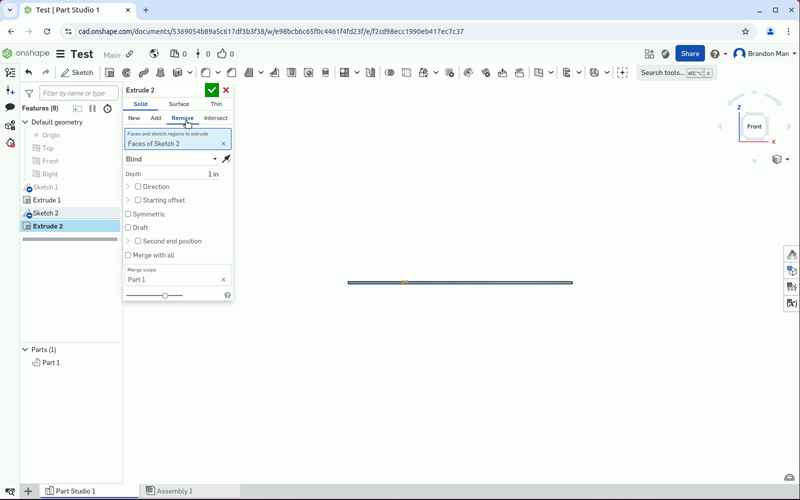
key(tab, 4)
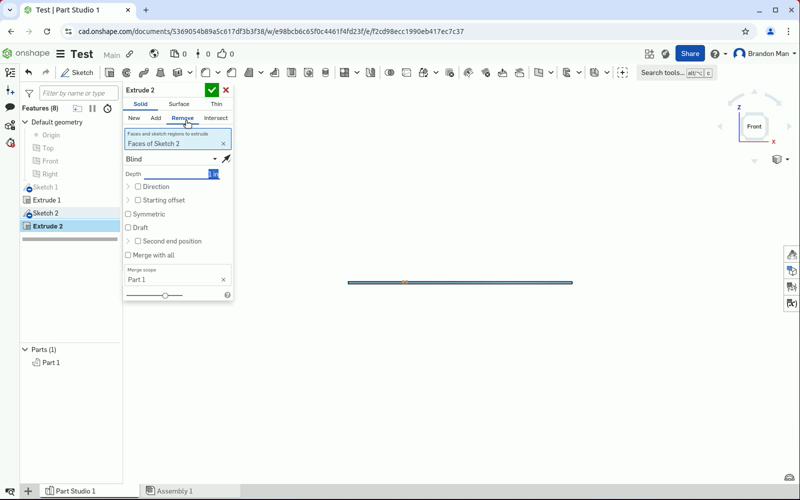
text(-11.554)
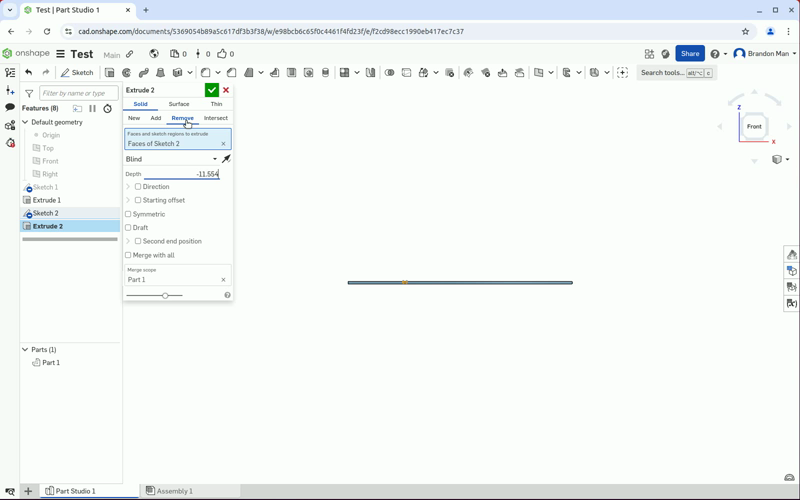
key(tab, 3)
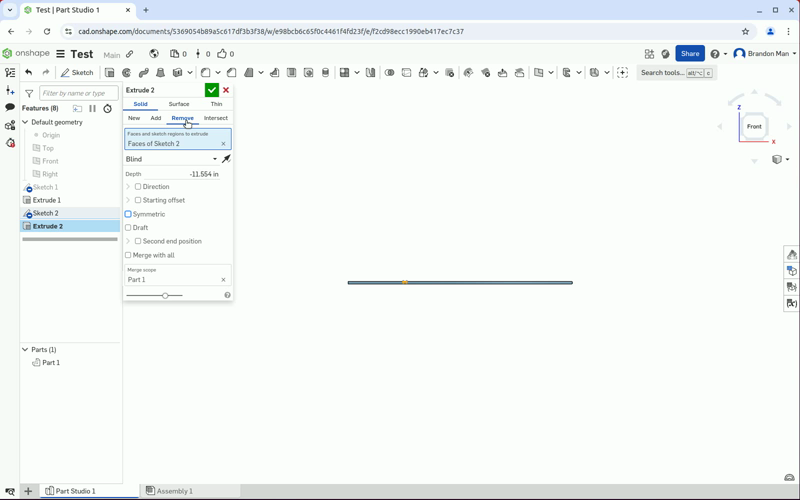
key(space)
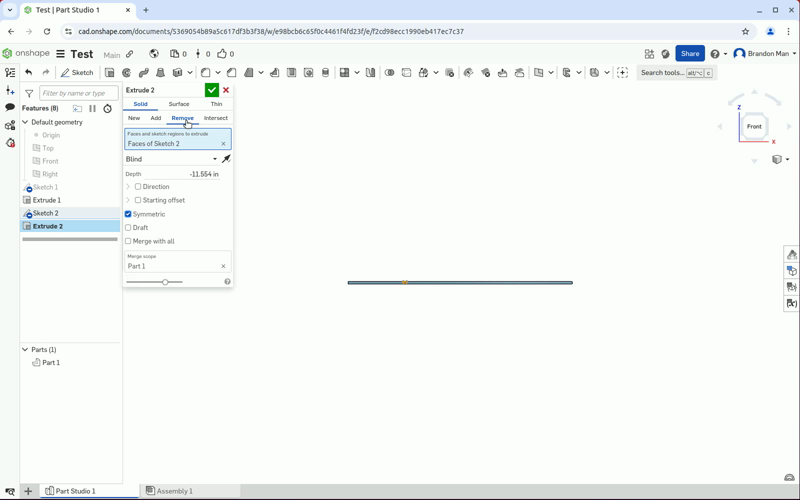
key(tab, 2)
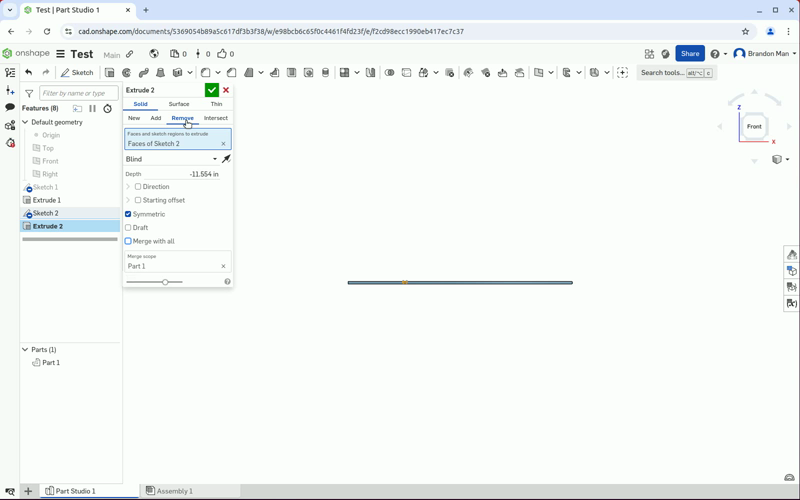
key(space)
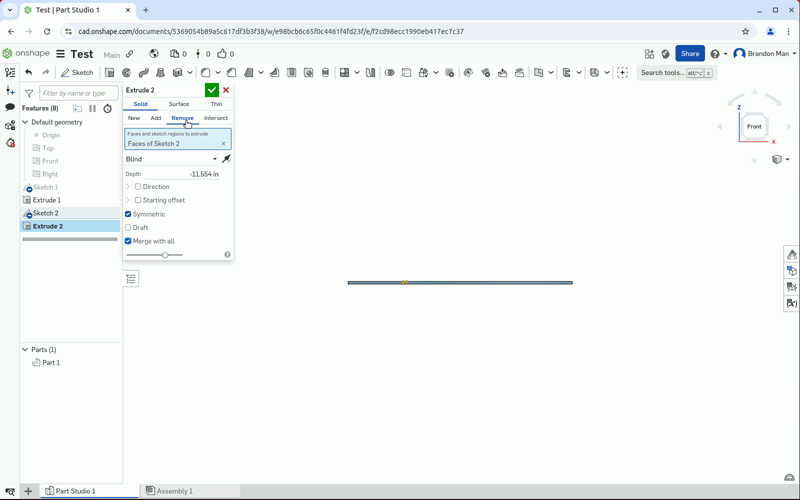
key(enter)
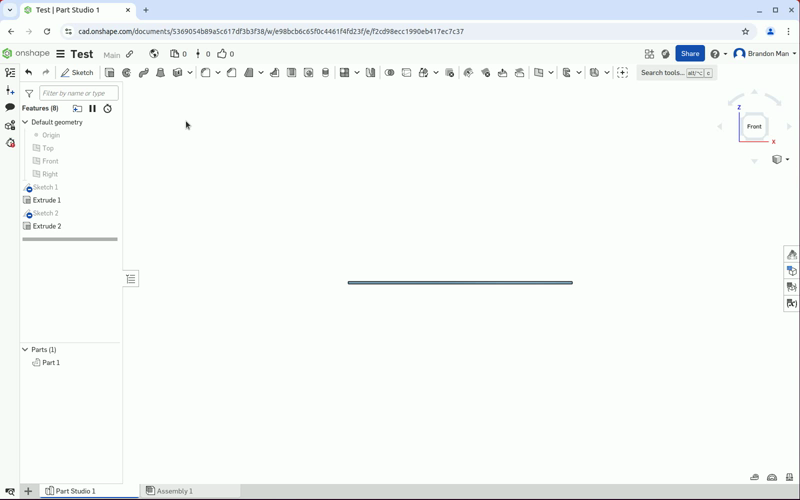
key(shift+h)
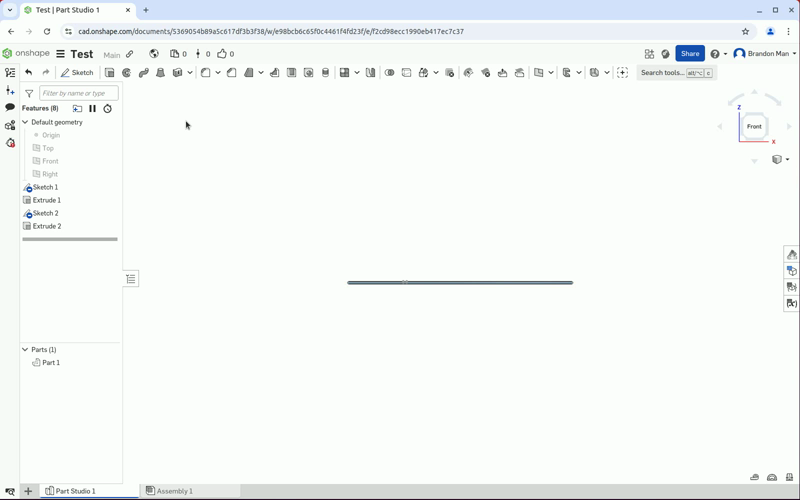
key(shift+h)
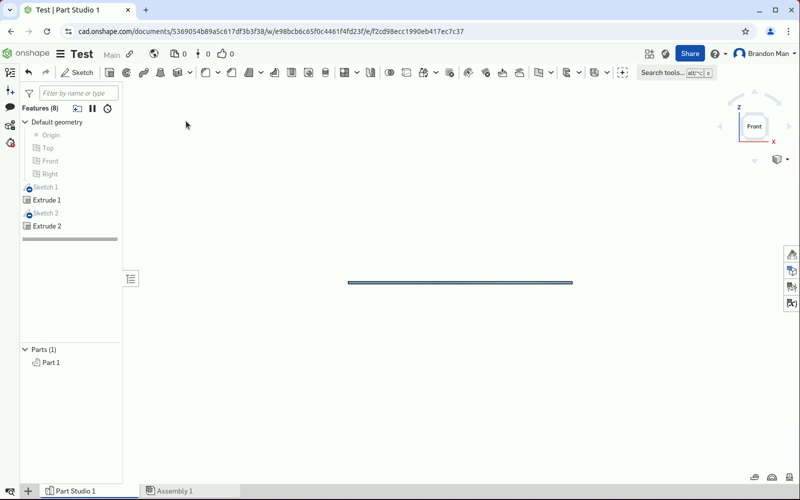
mouse_move(73, 189)
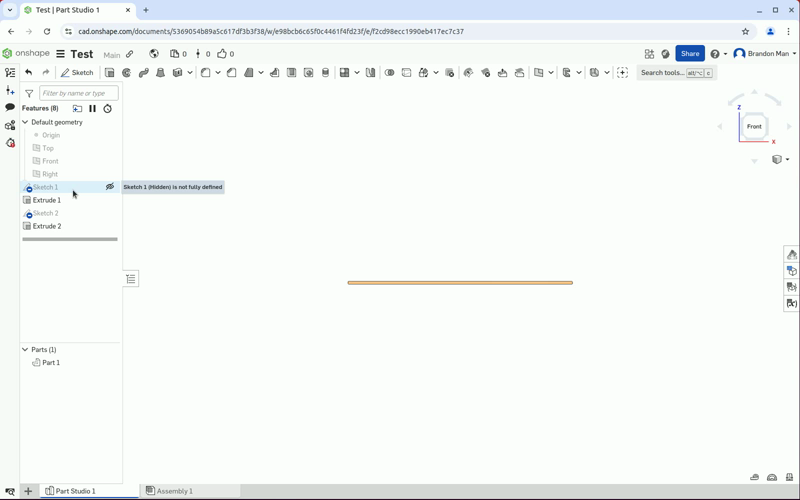
click(73, 189)
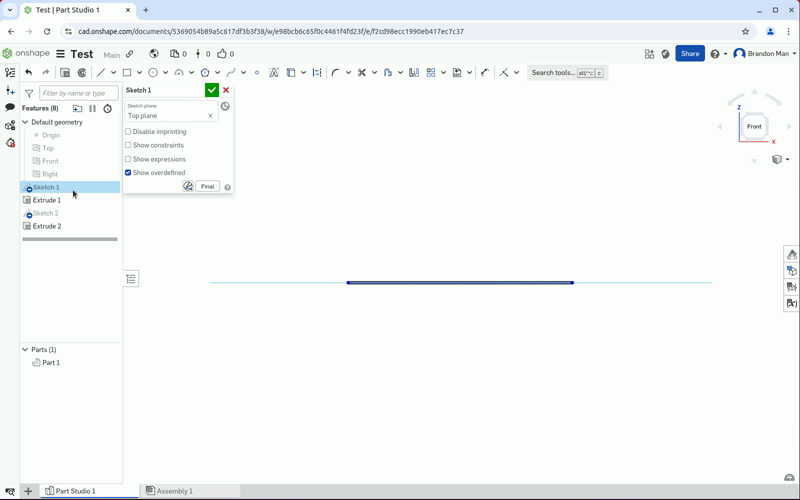
mouse_move(229, 92)
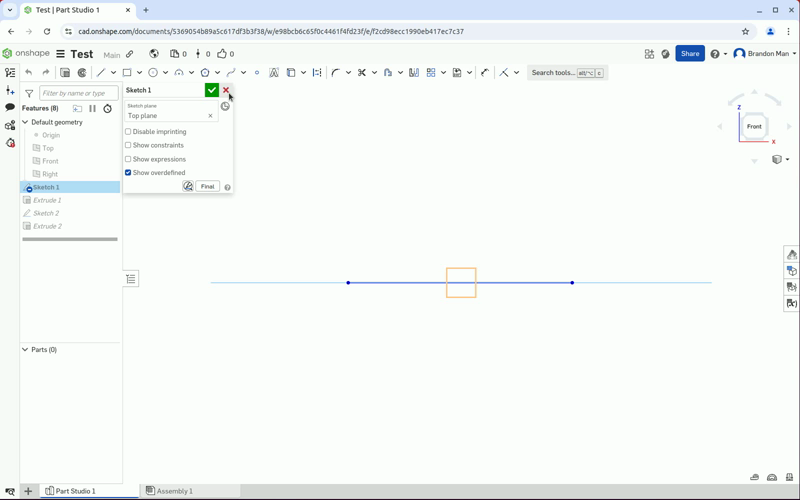
click(229, 92)
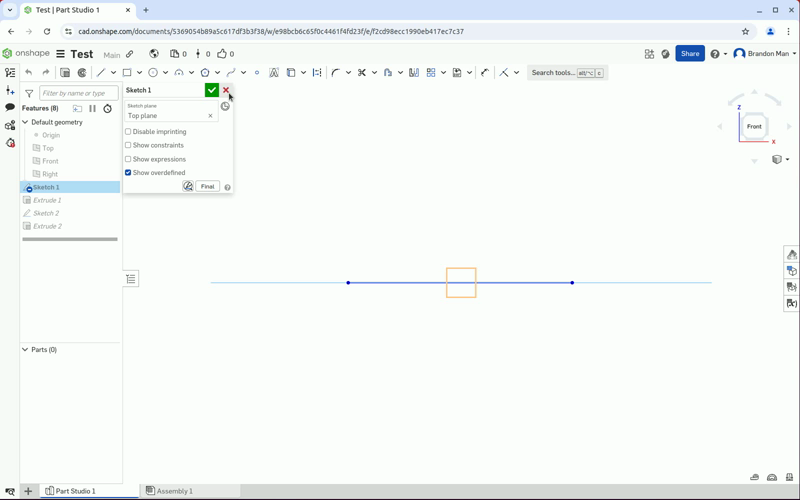
key(shift+s)
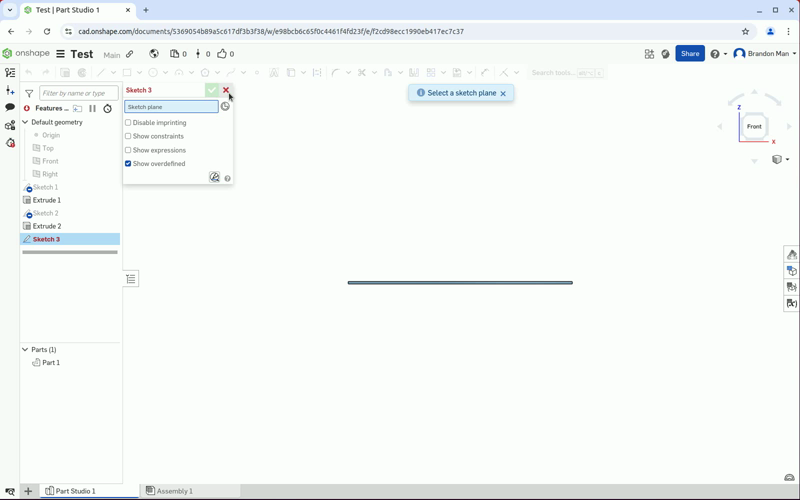
mouse_move(73, 163)
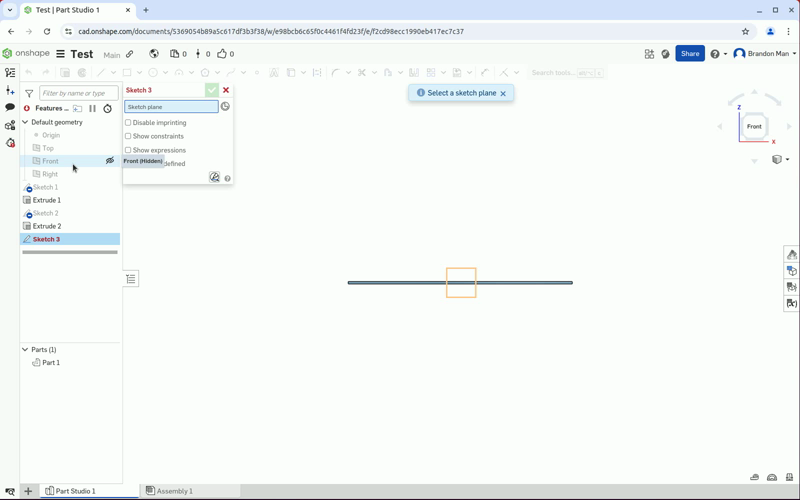
click(73, 163)
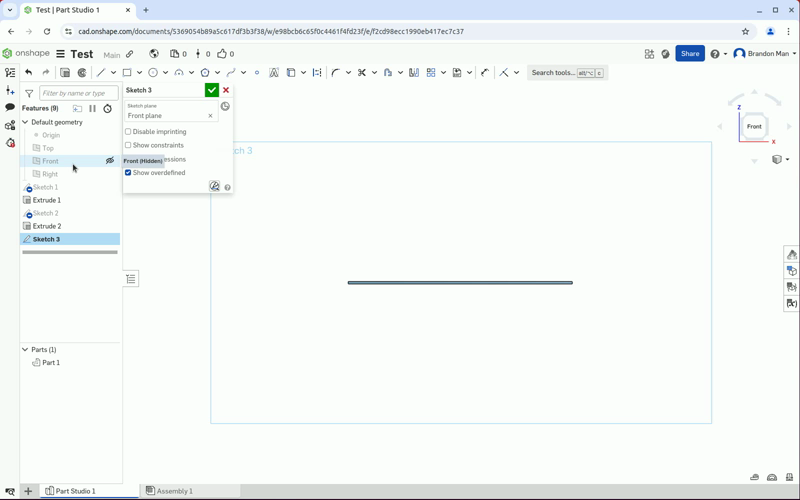
mouse_move(73, 352)
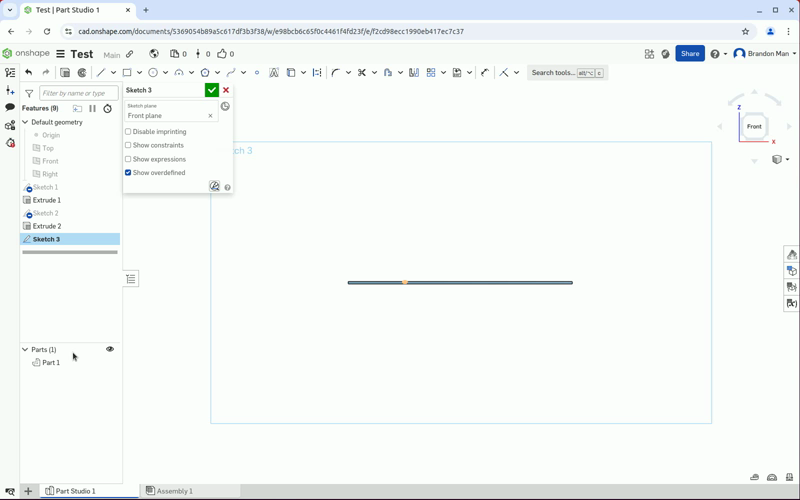
key(y)
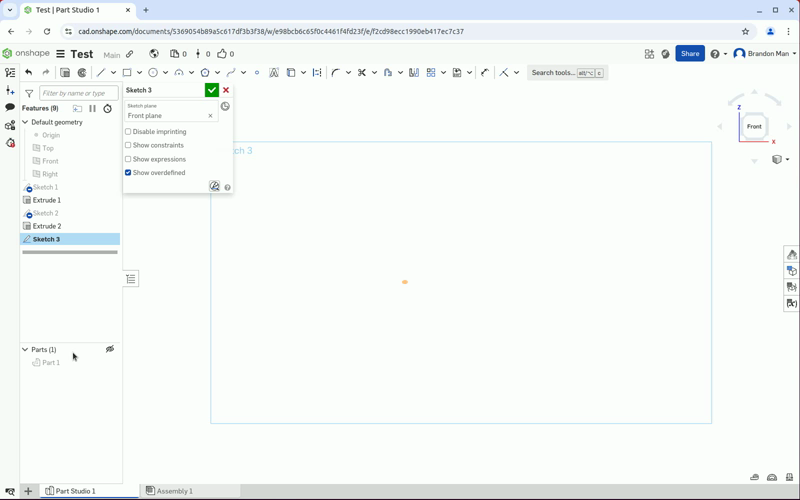
key(l)
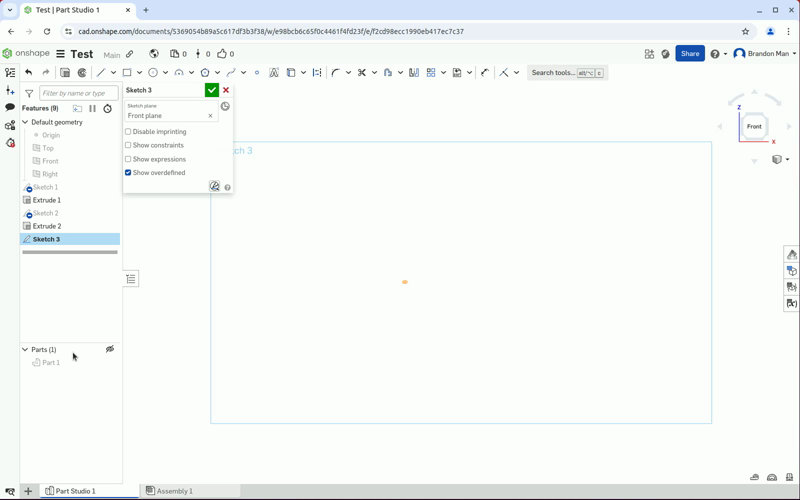
key_down(shift)
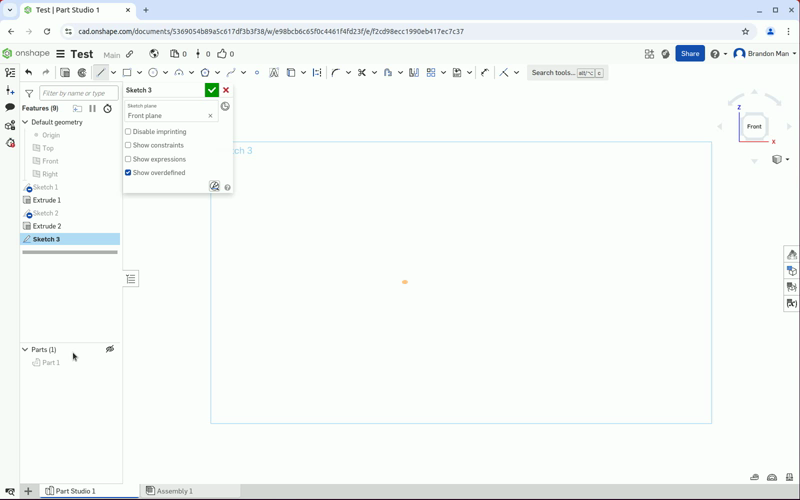
mouse_move(459, 282)
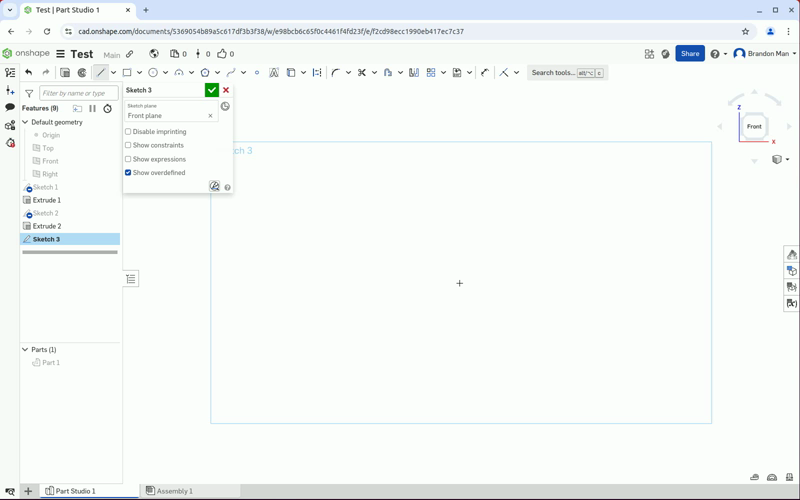
click(459, 282)
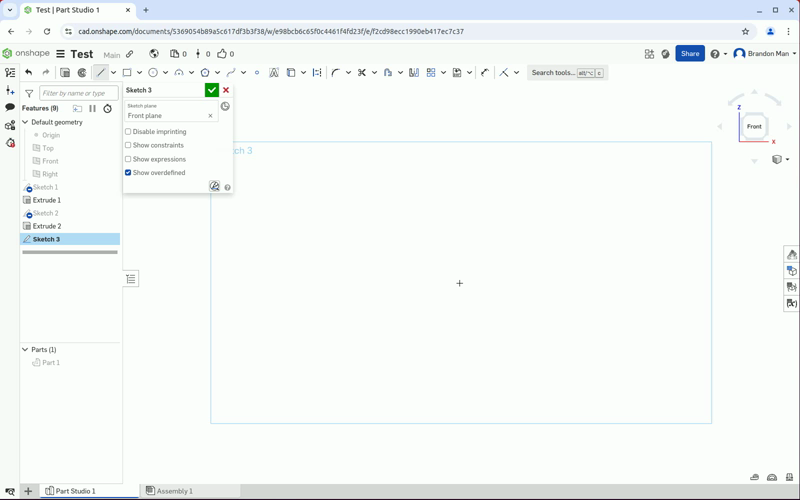
key_up(shift)
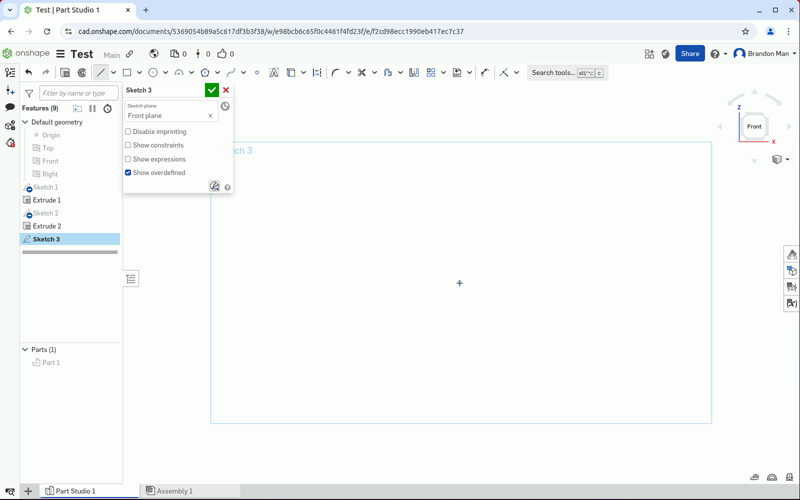
key_down(shift)
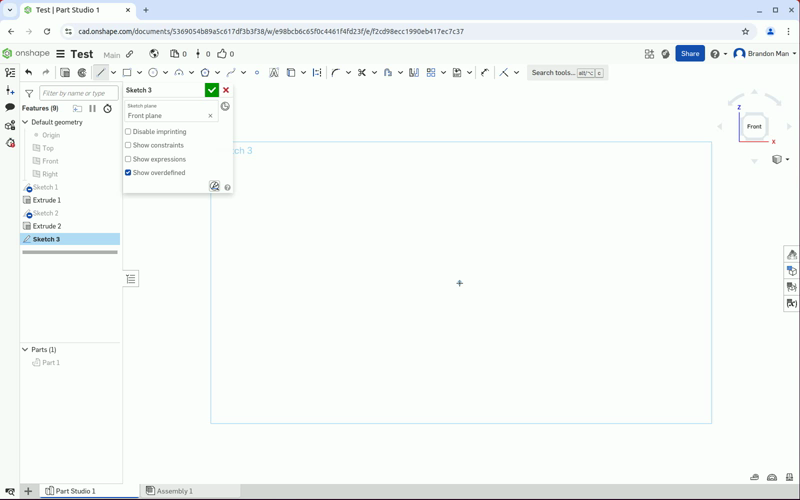
mouse_move(489, 282)
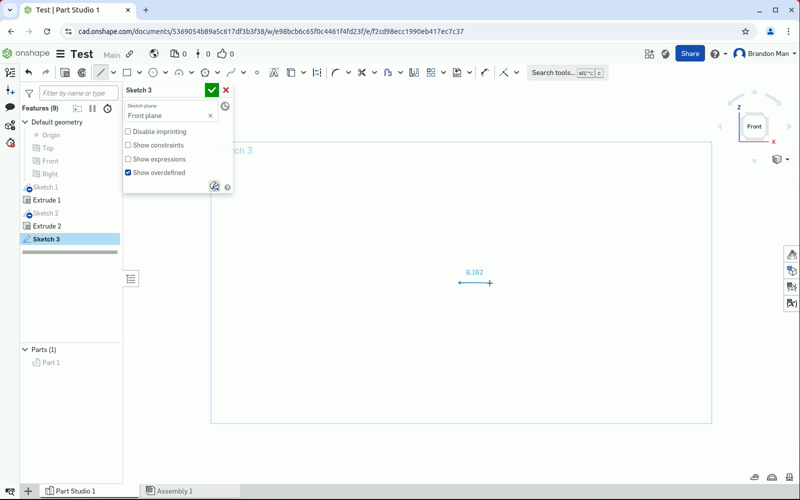
mouse_move(463, 282)
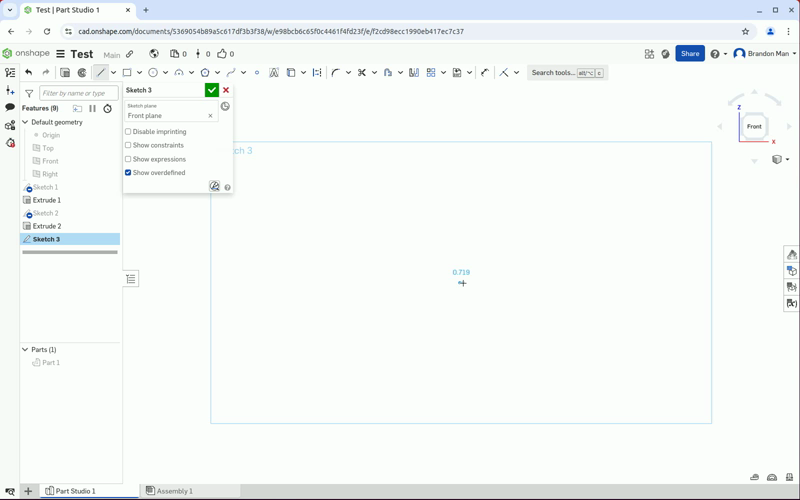
scroll(6)
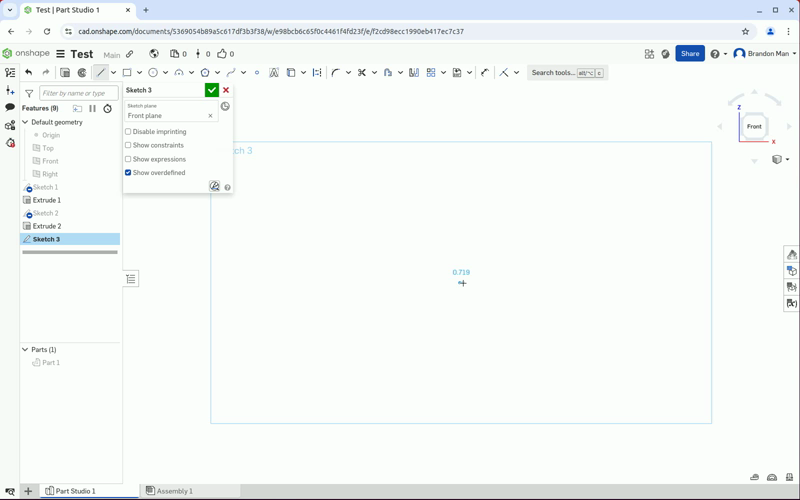
scroll(6)
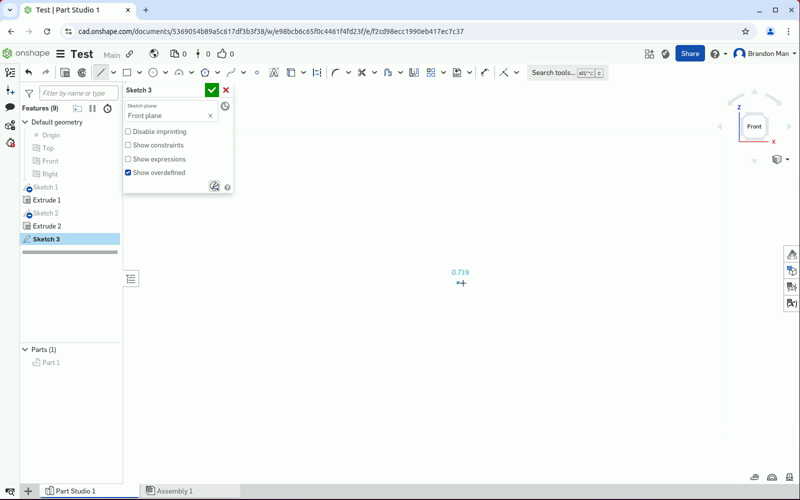
scroll(6)
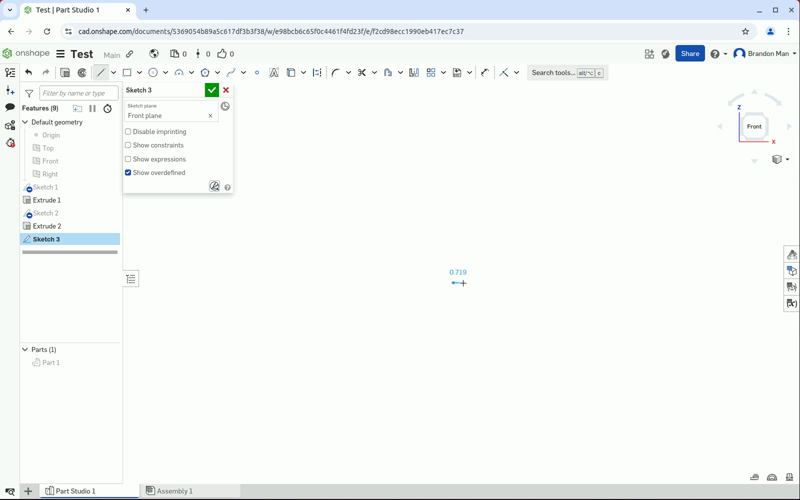
scroll(6)
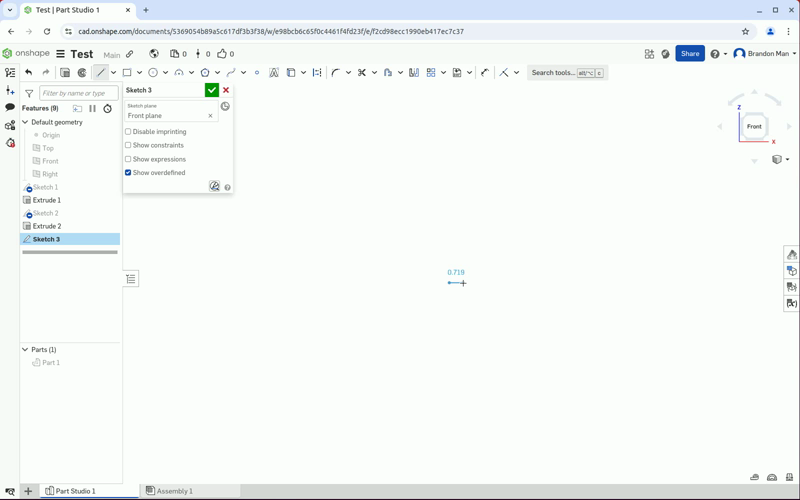
scroll(6)
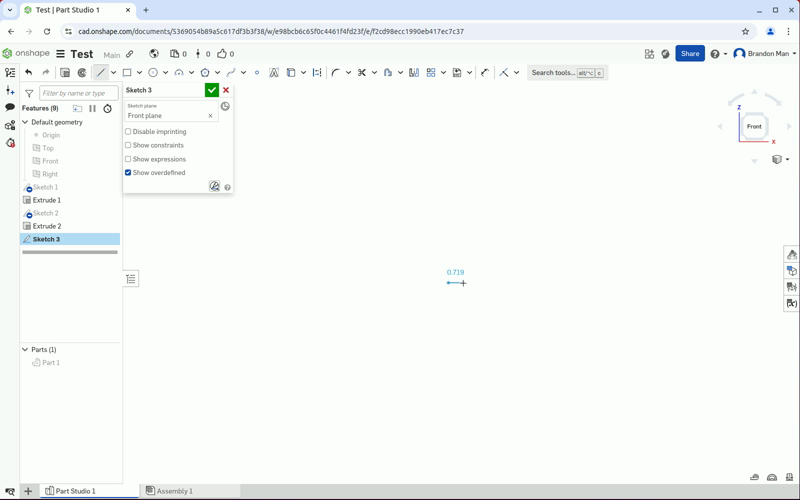
scroll(6)
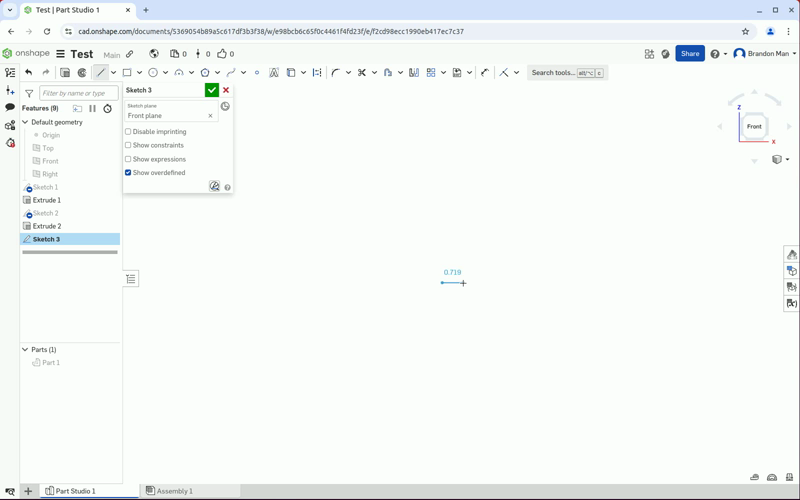
scroll(6)
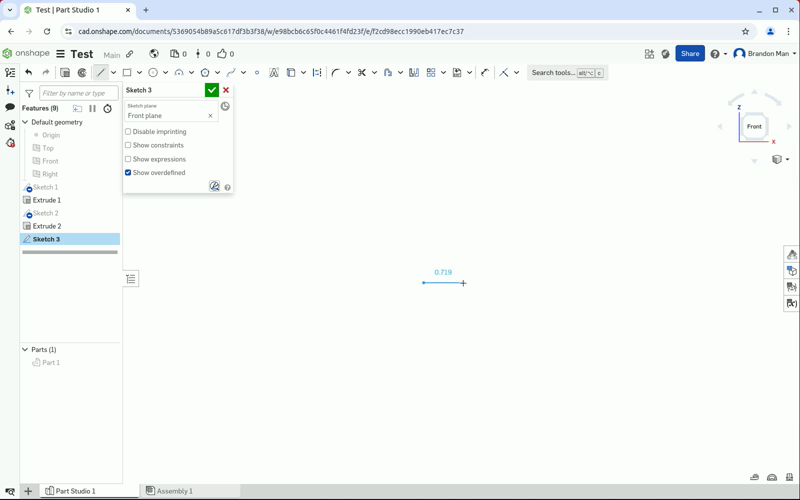
click(463, 282)
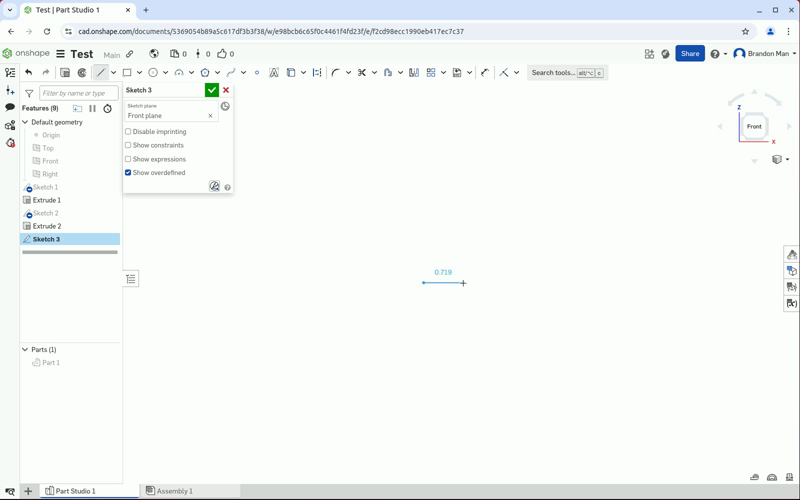
scroll(-6)
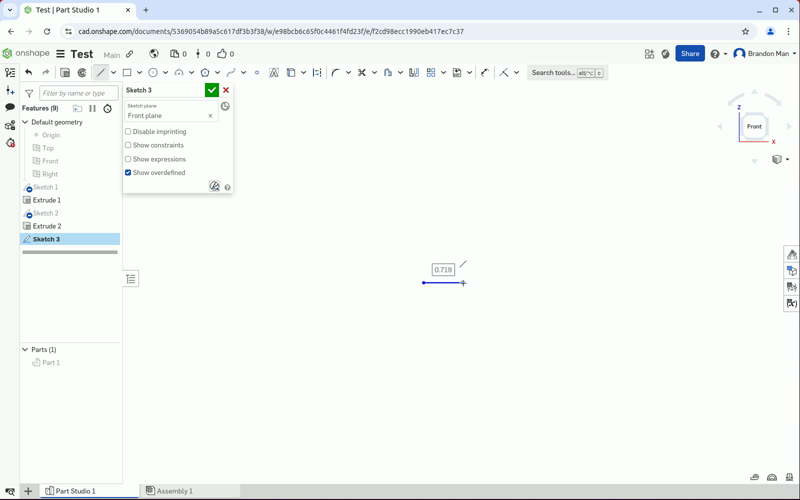
scroll(-6)
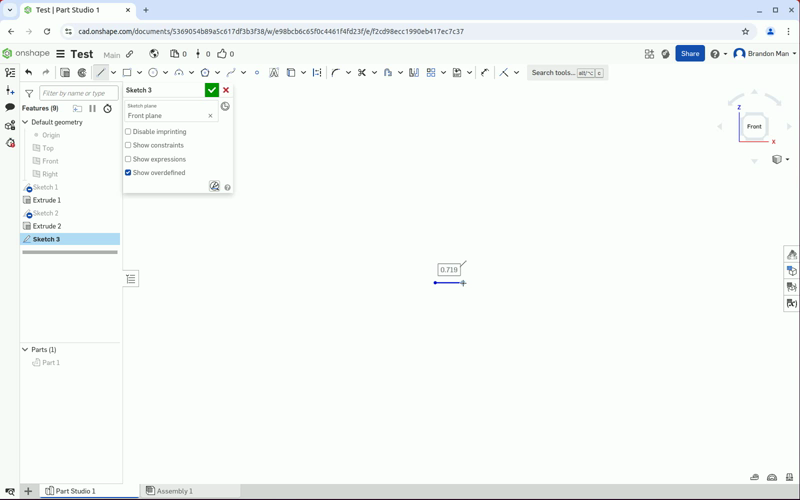
scroll(-6)
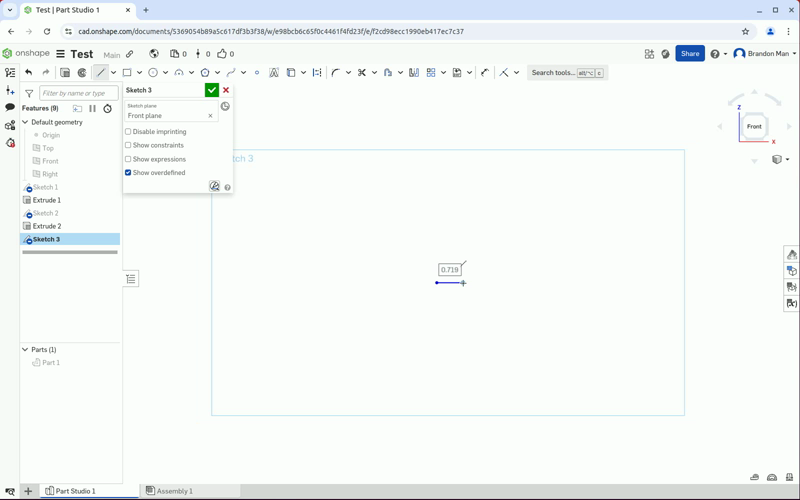
scroll(-6)
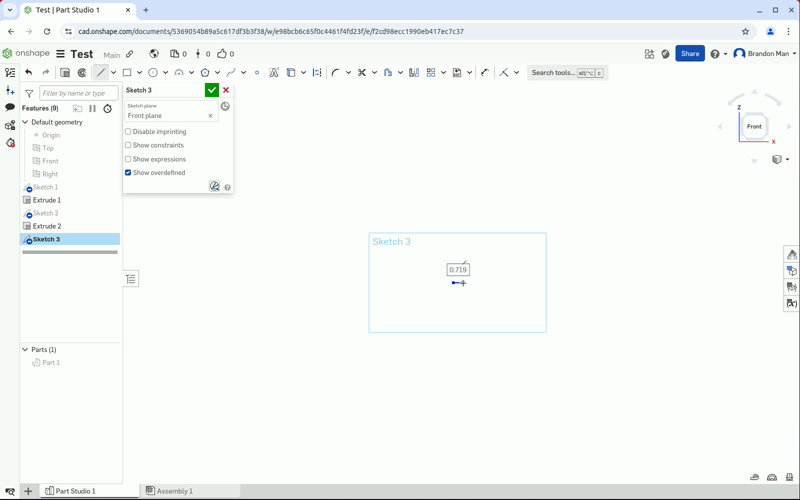
scroll(-6)
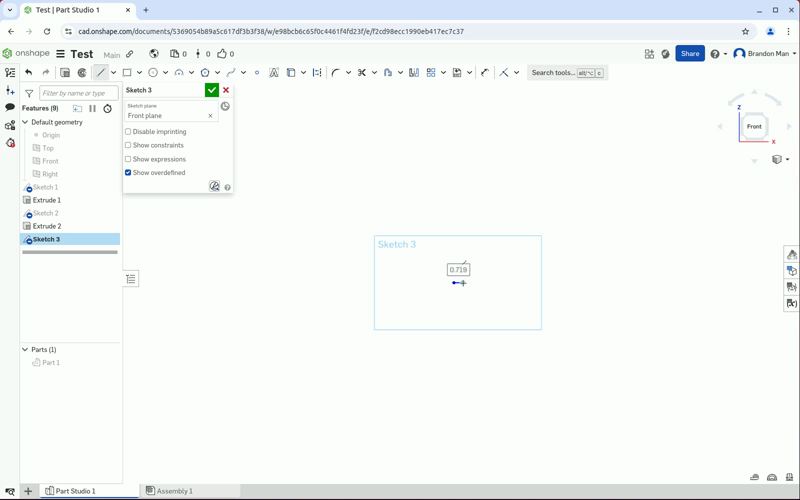
scroll(-6)
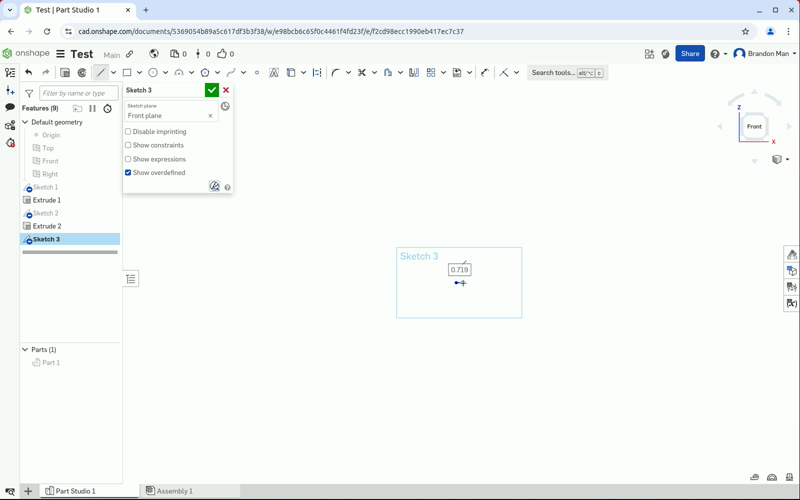
scroll(-6)
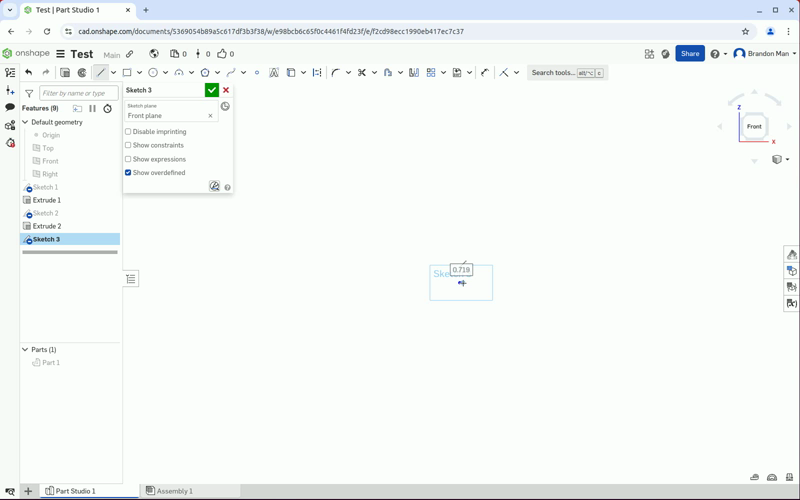
key_up(shift)
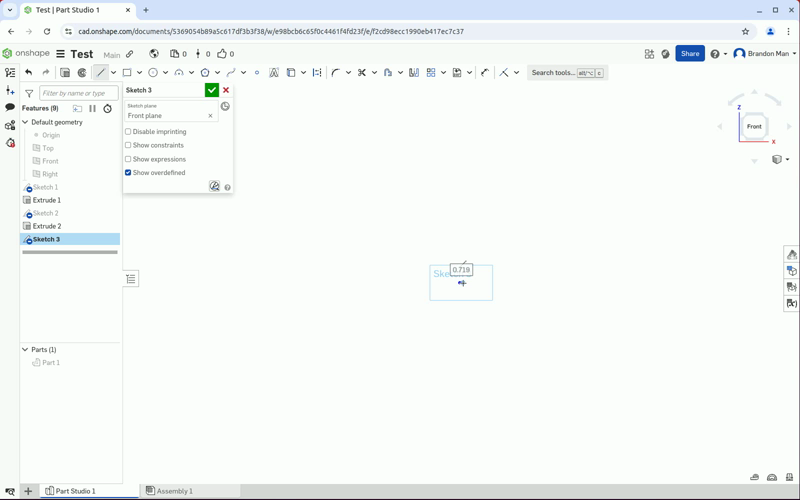
key_down(shift)
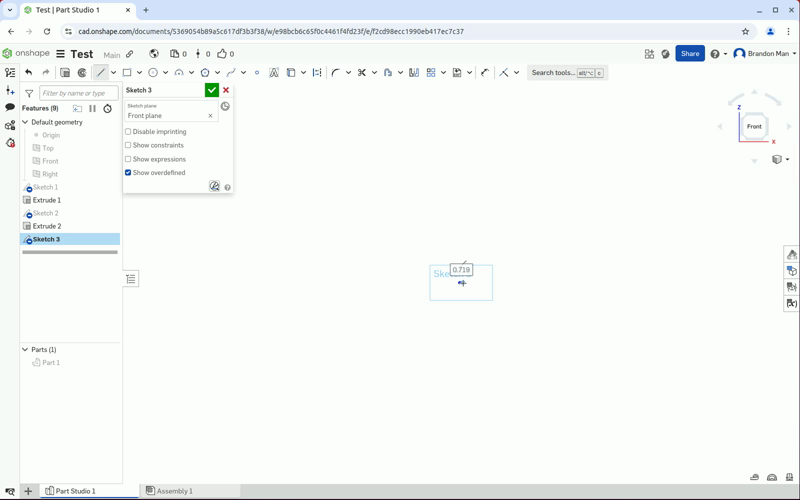
mouse_move(493, 282)
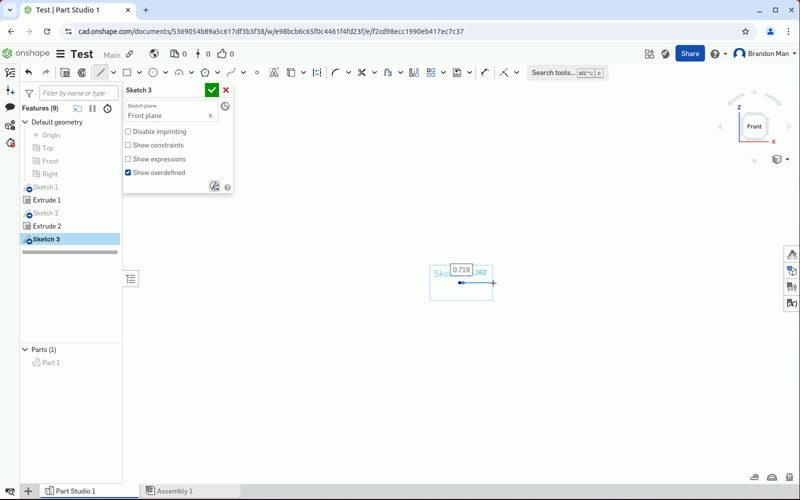
mouse_move(463, 281)
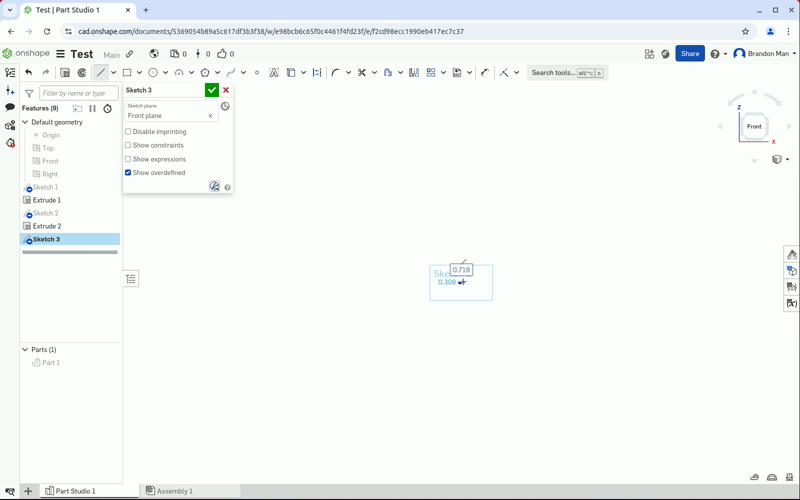
scroll(6)
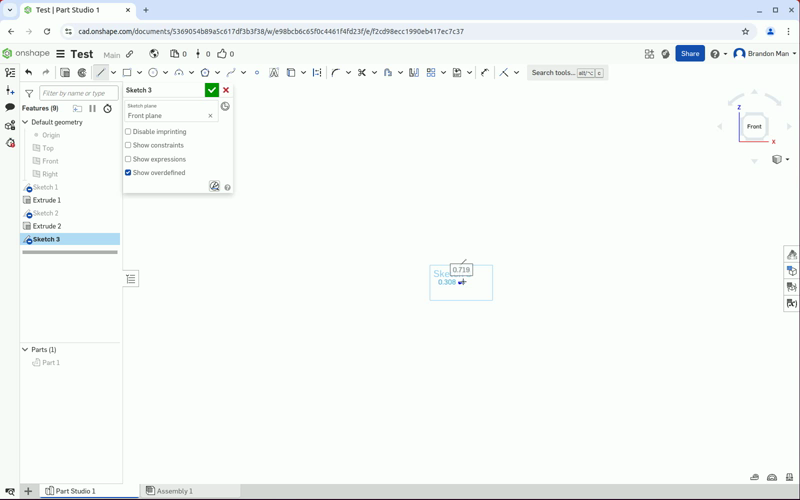
scroll(6)
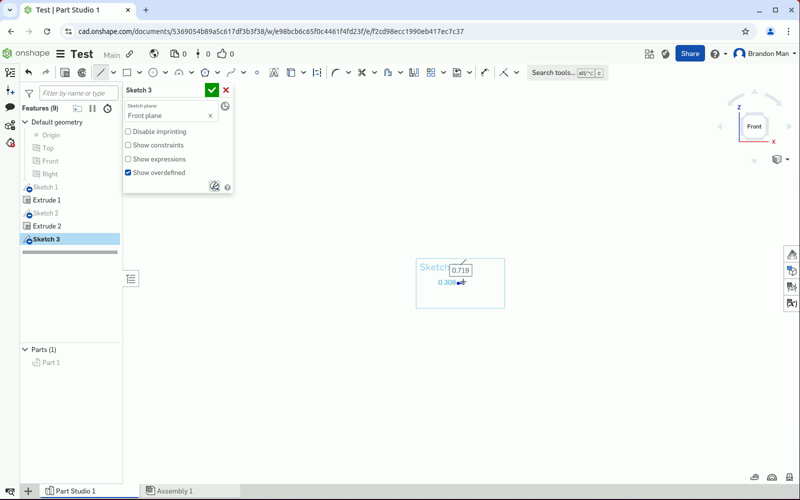
scroll(6)
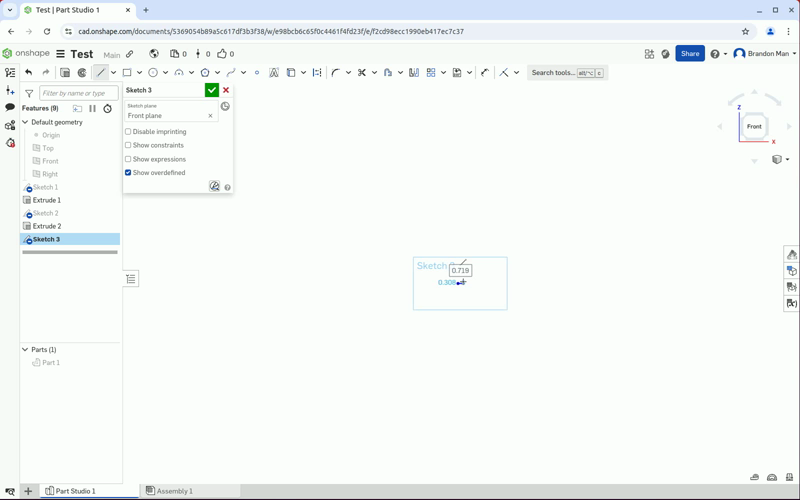
scroll(6)
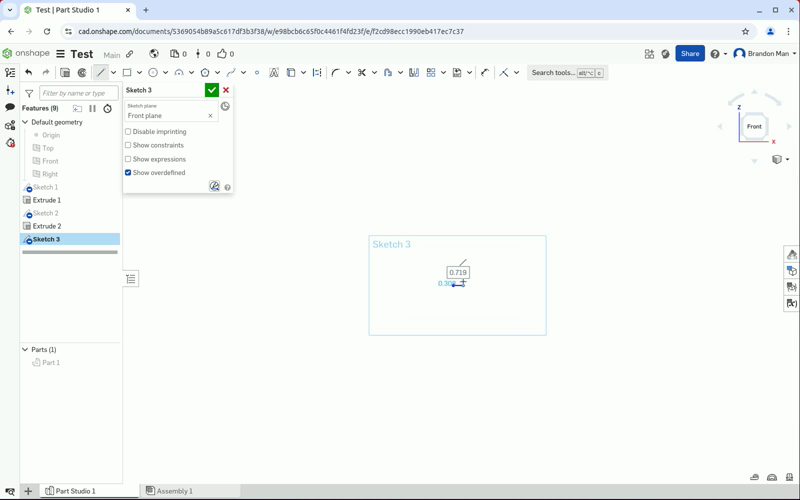
scroll(6)
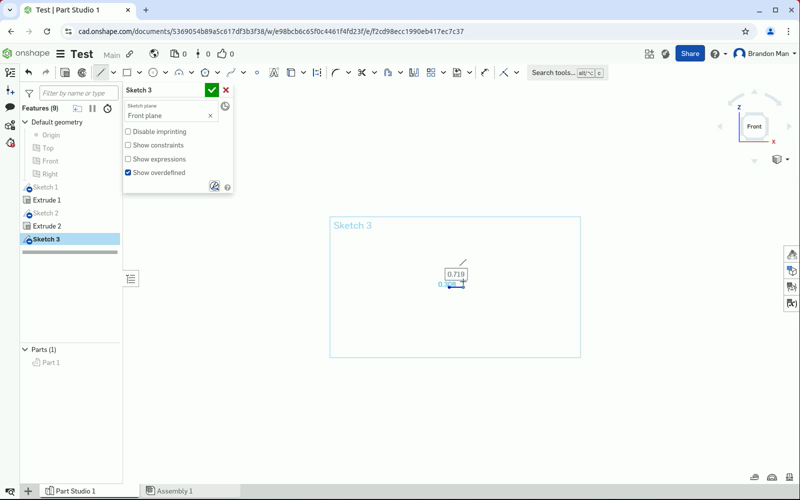
scroll(6)
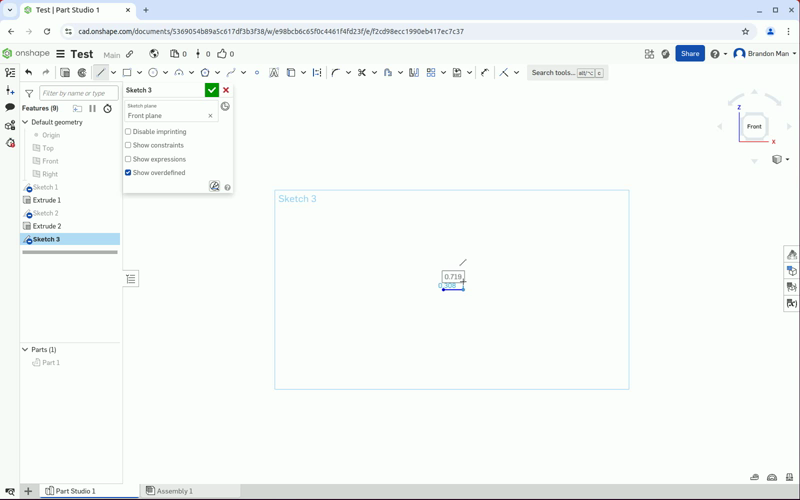
scroll(6)
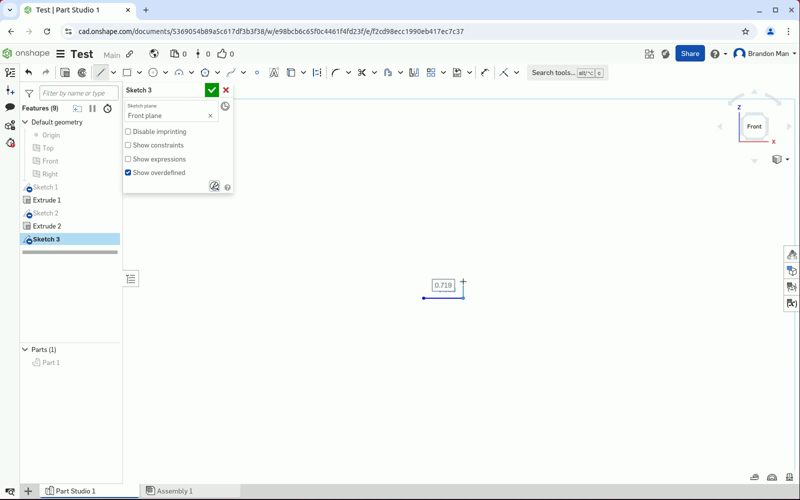
click(463, 281)
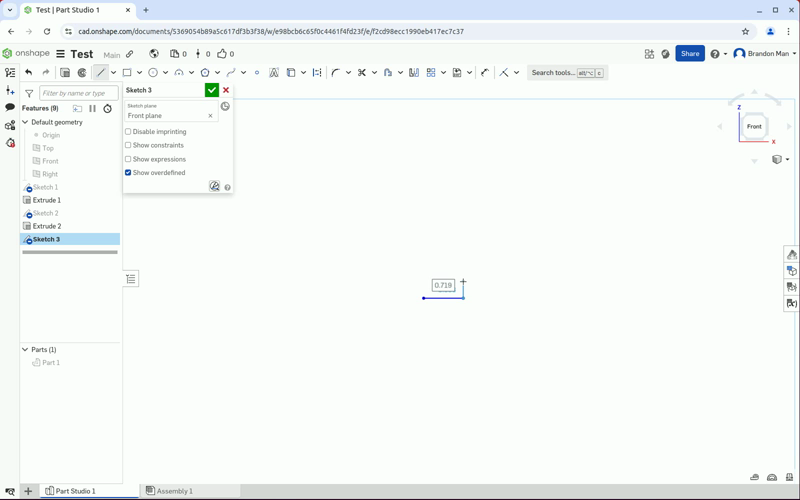
scroll(-6)
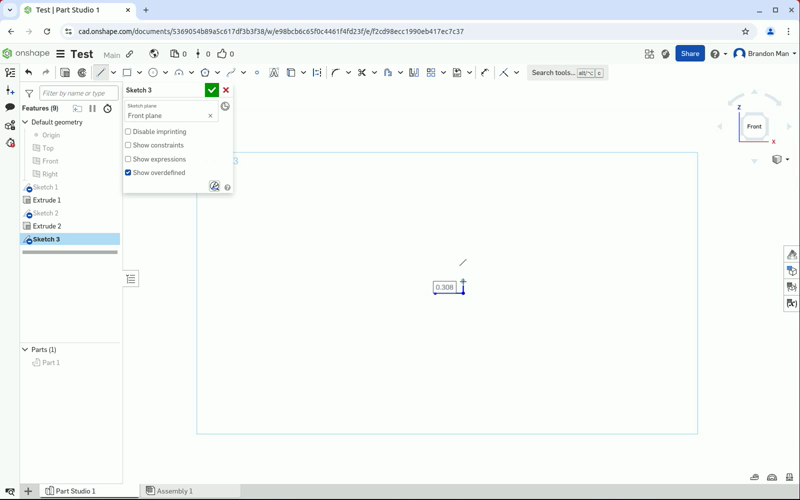
scroll(-6)
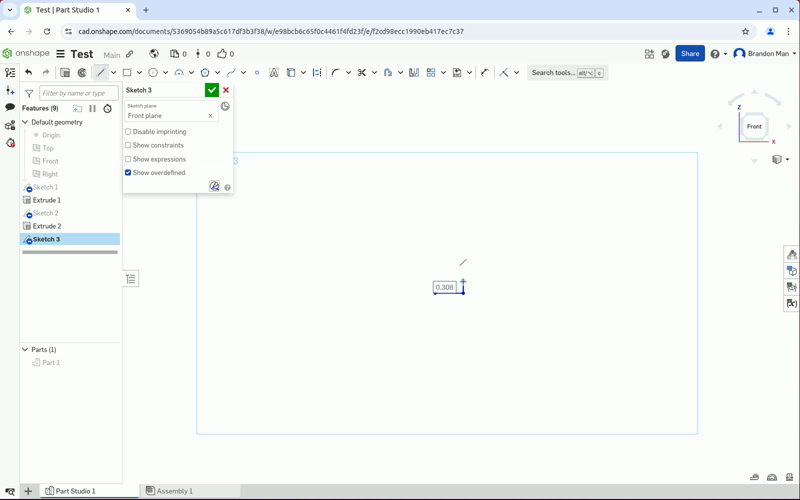
scroll(-6)
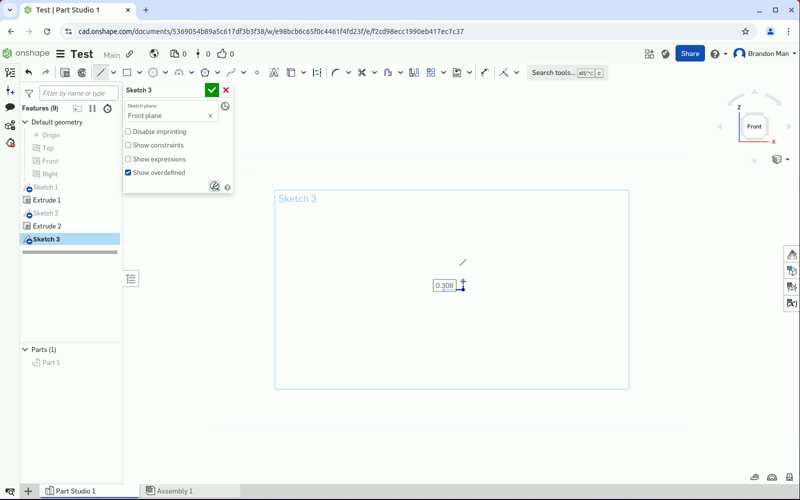
scroll(-6)
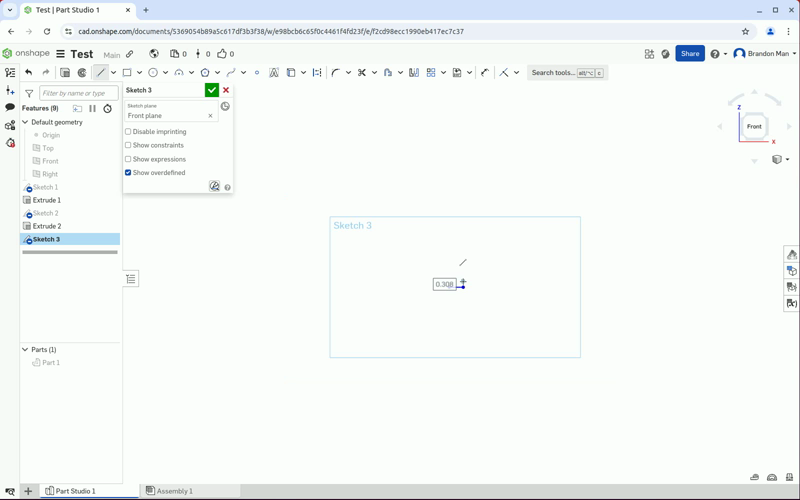
scroll(-6)
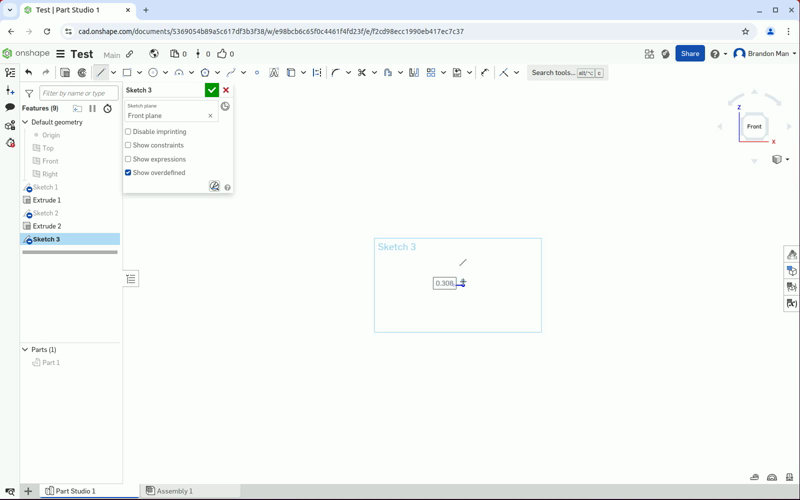
scroll(-6)
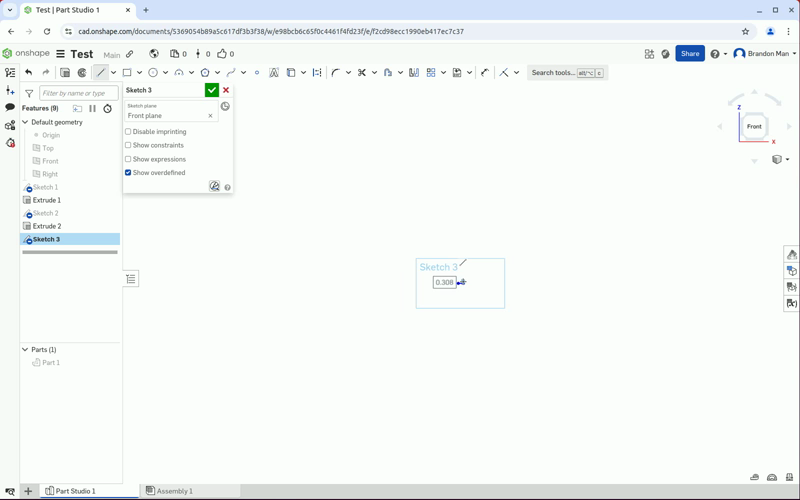
scroll(-6)
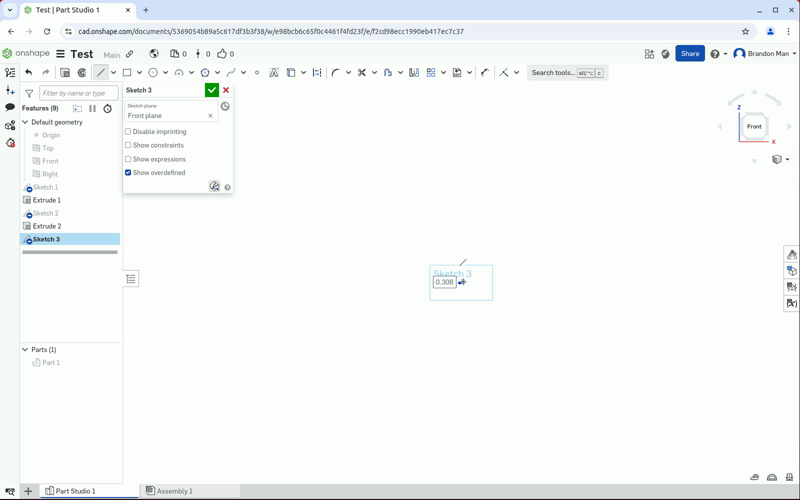
key_up(shift)
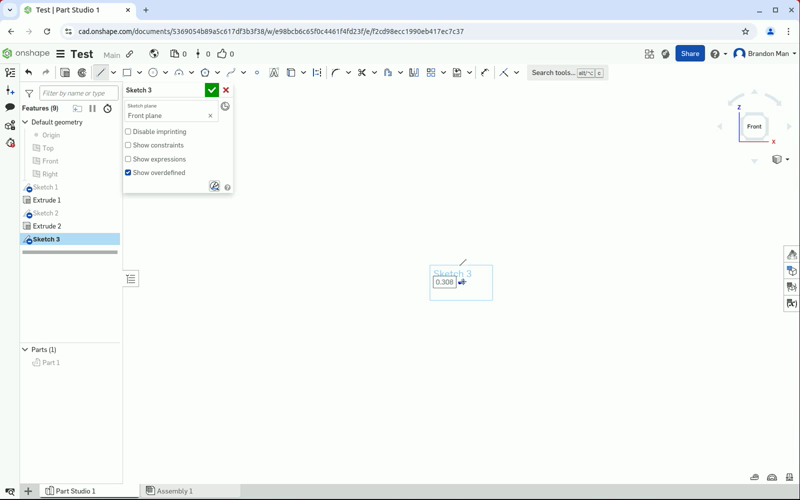
key_down(shift)
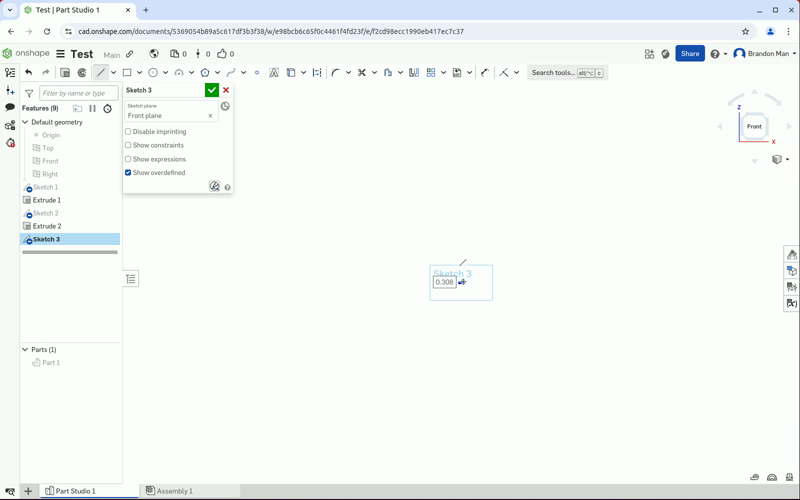
mouse_move(493, 281)
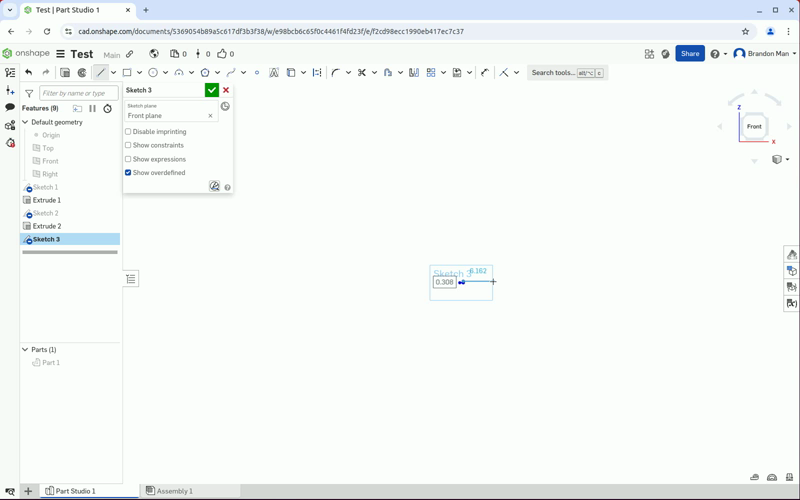
mouse_move(459, 281)
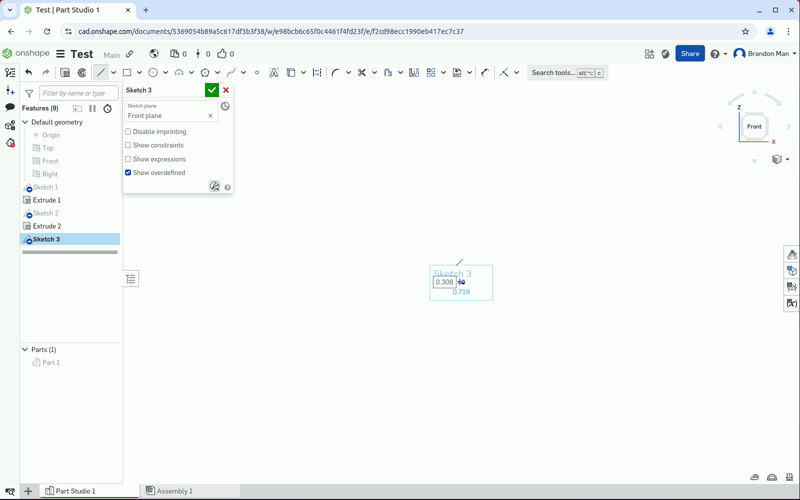
scroll(6)
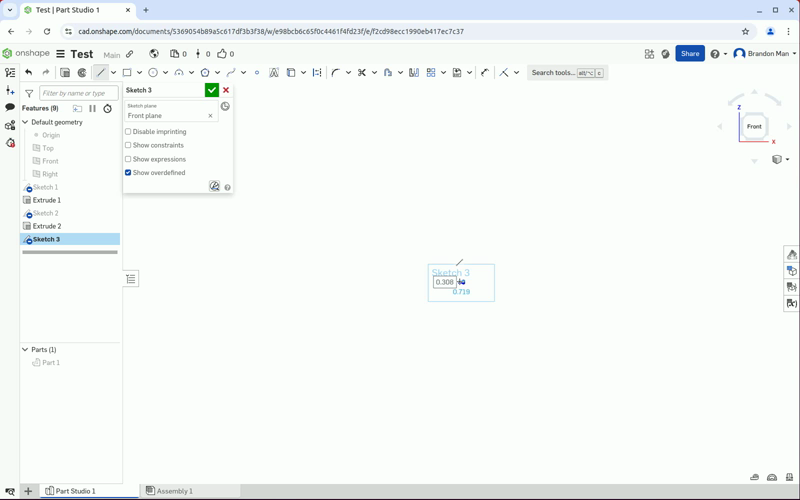
scroll(6)
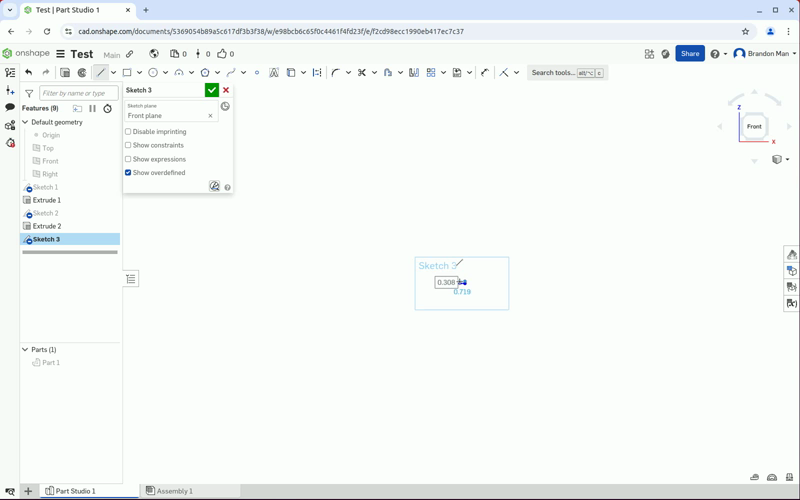
scroll(6)
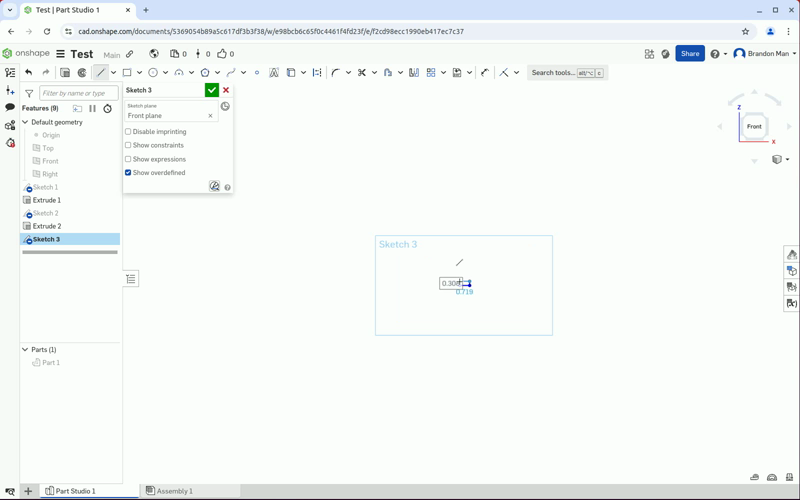
scroll(6)
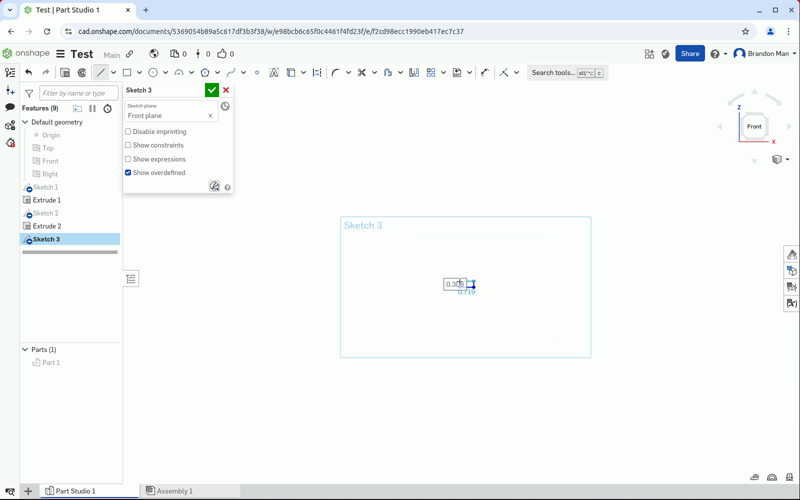
scroll(6)
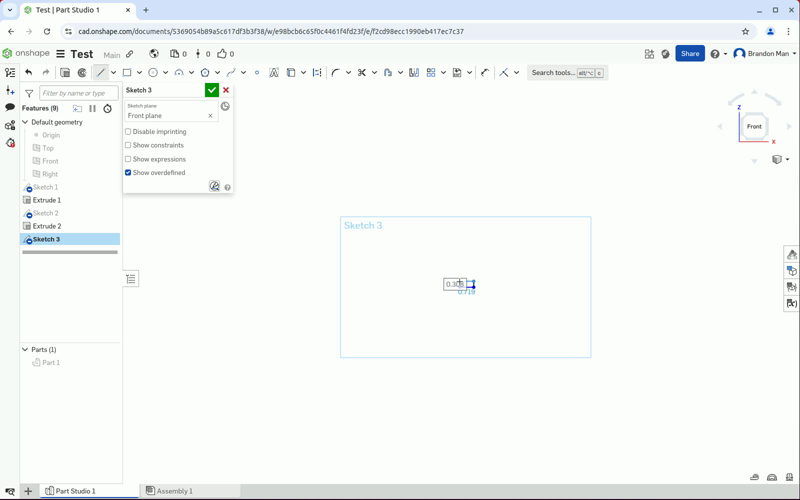
scroll(6)
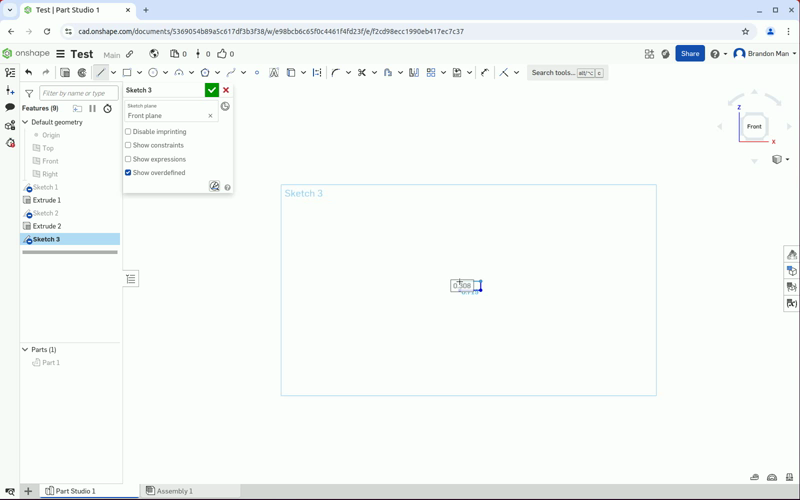
scroll(6)
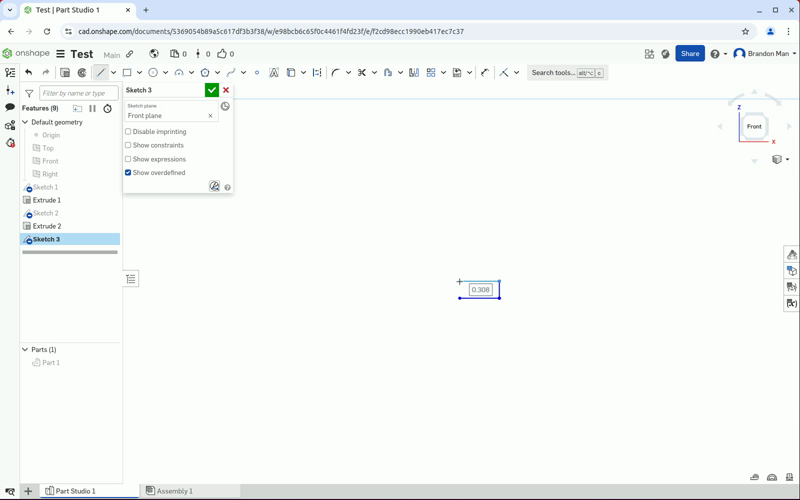
click(459, 281)
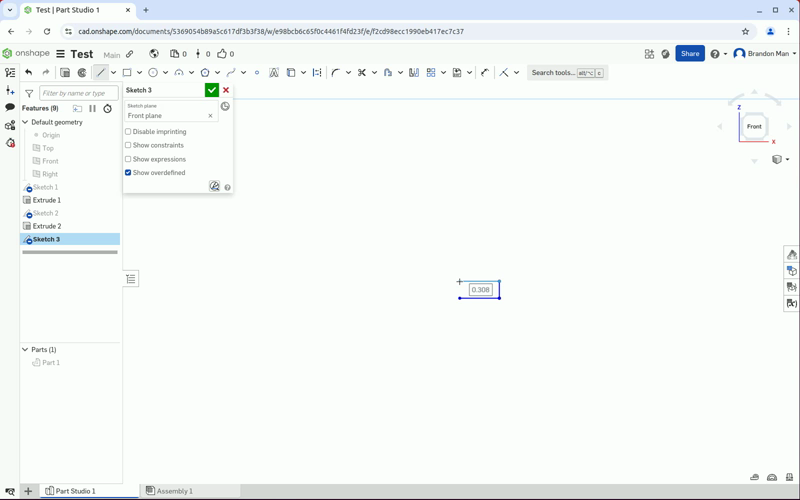
scroll(-6)
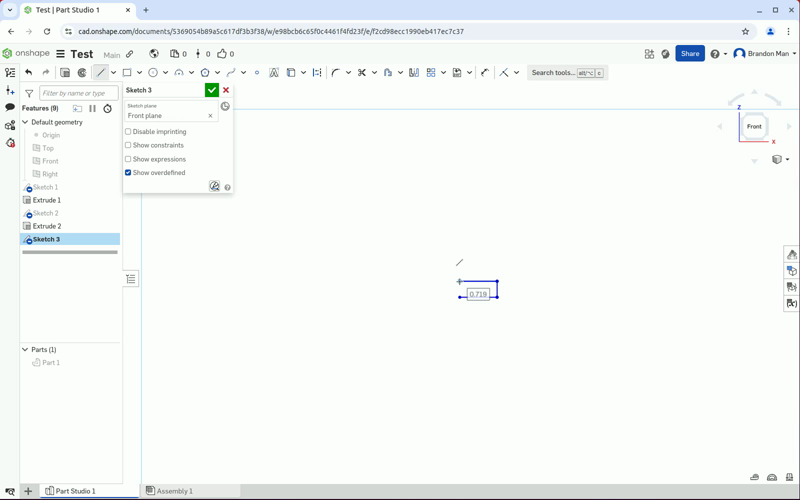
scroll(-6)
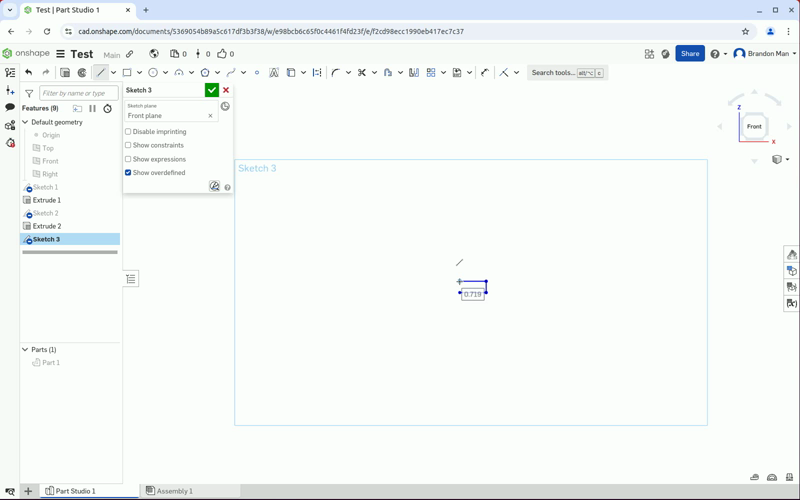
scroll(-6)
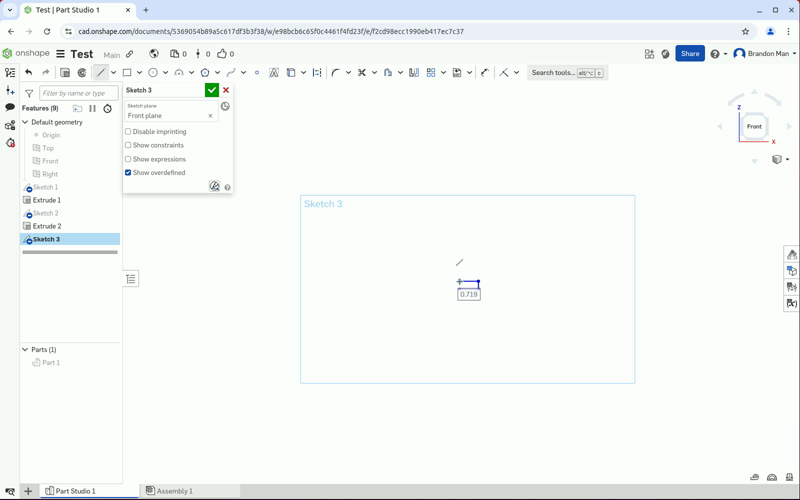
scroll(-6)
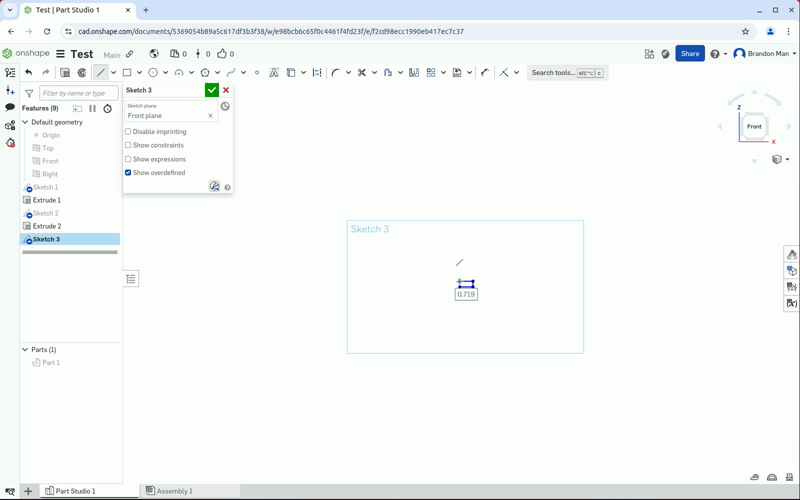
scroll(-6)
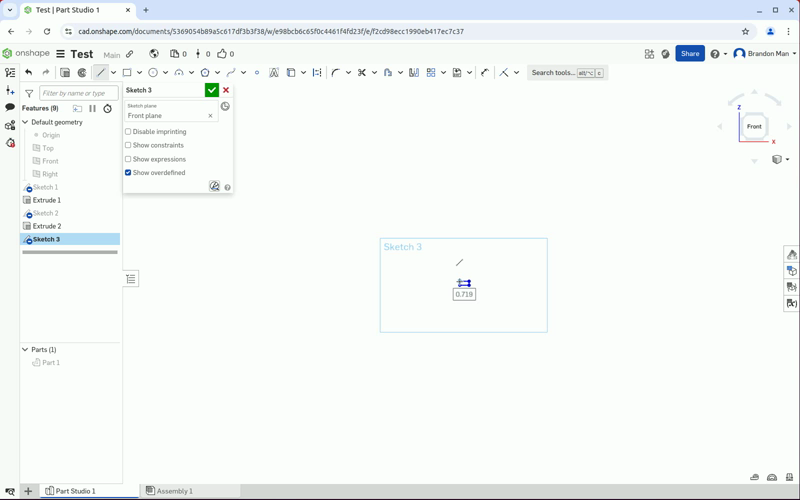
scroll(-6)
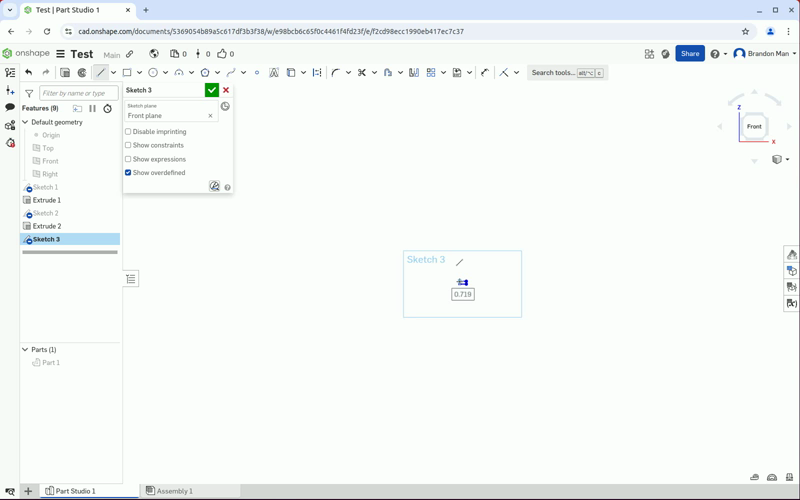
scroll(-6)
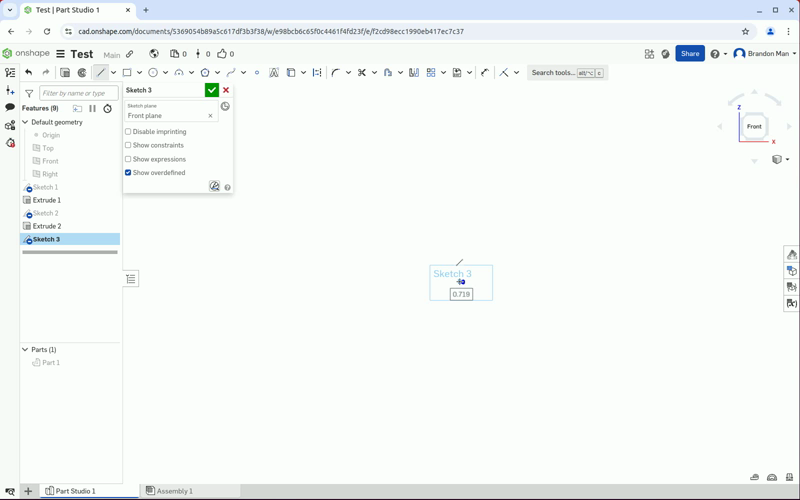
key_up(shift)
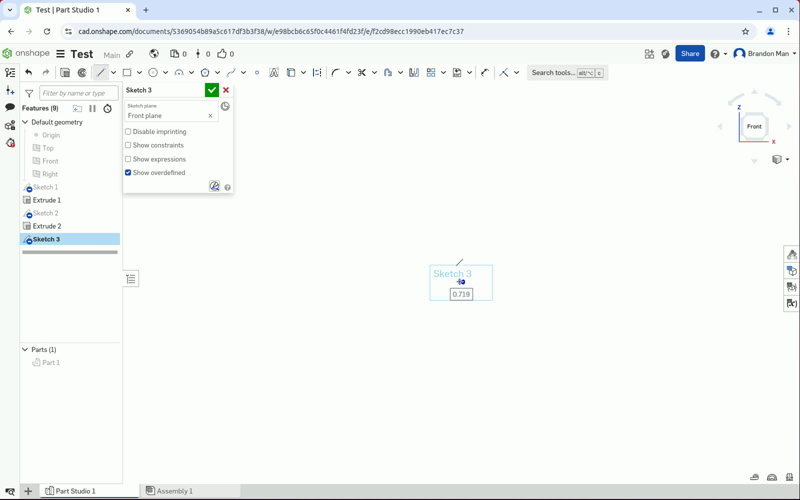
mouse_move(489, 281)
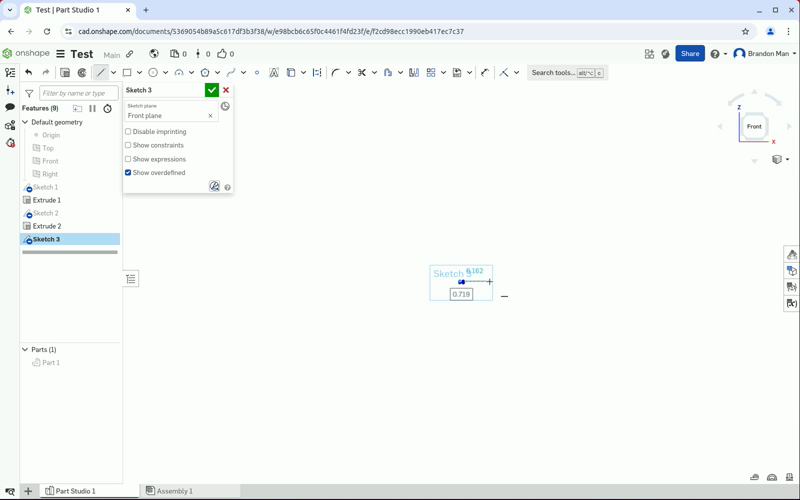
key_down(shift)
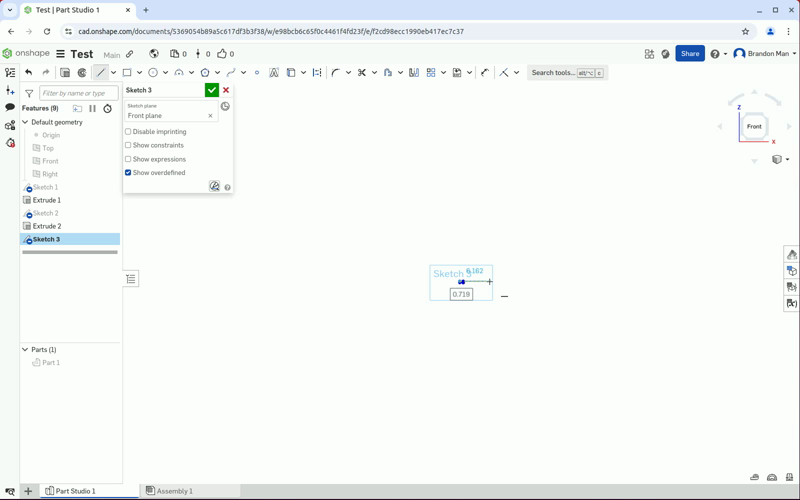
mouse_move(459, 282)
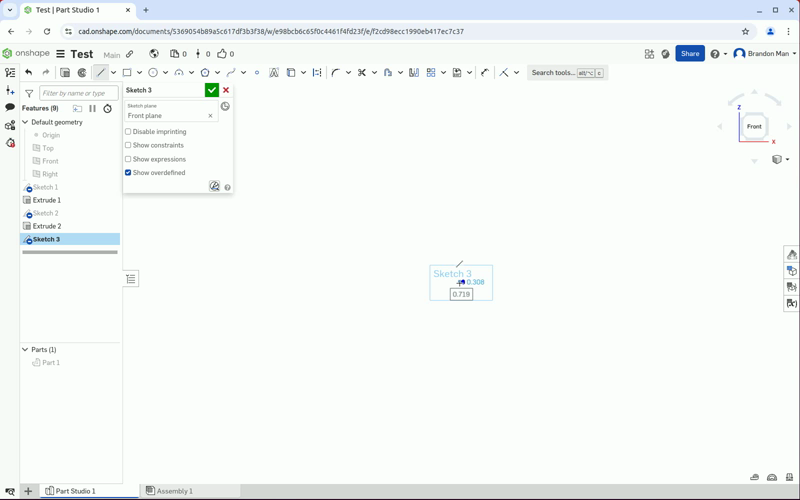
scroll(6)
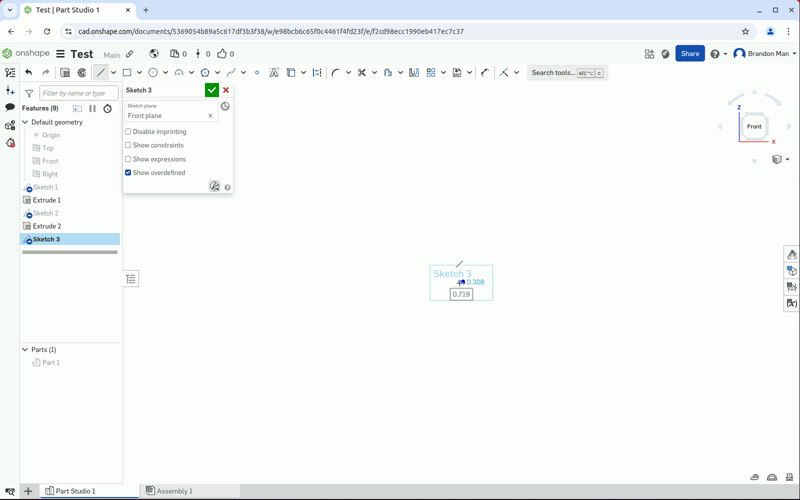
scroll(6)
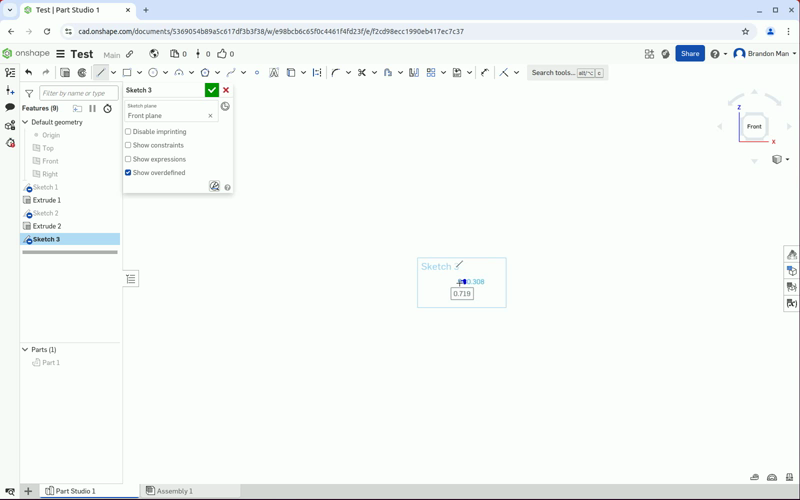
scroll(6)
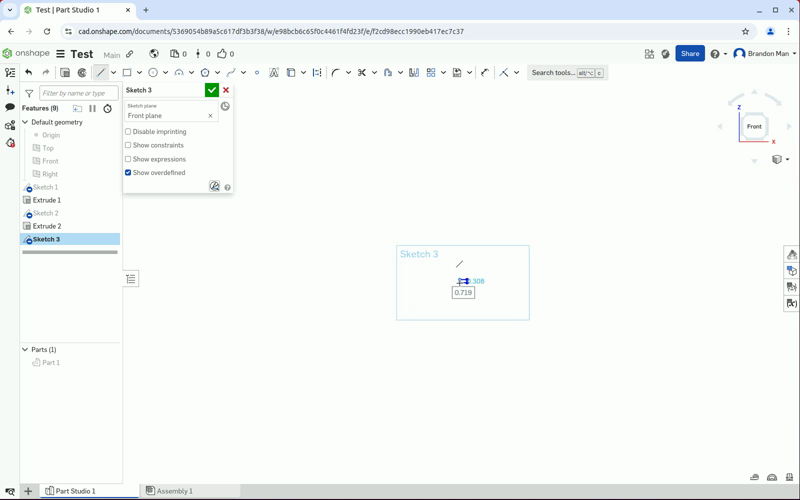
scroll(6)
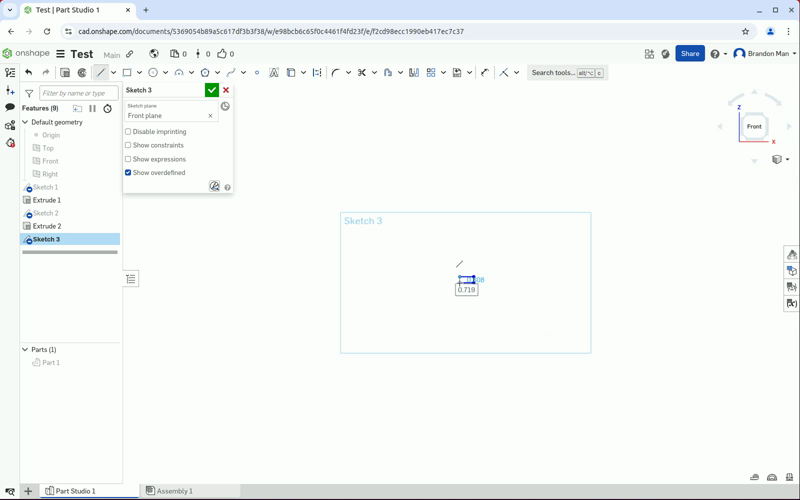
scroll(6)
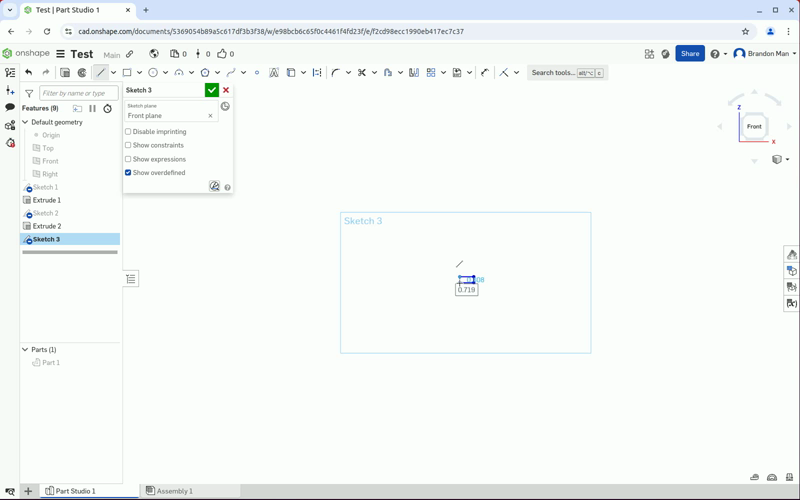
scroll(6)
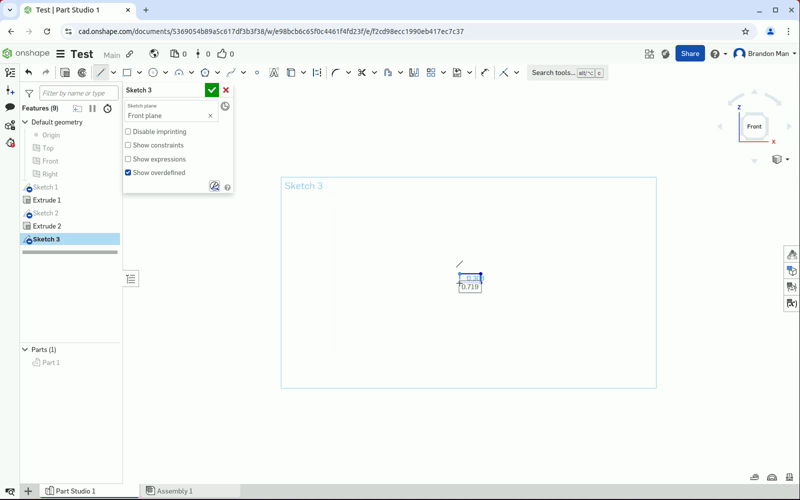
scroll(6)
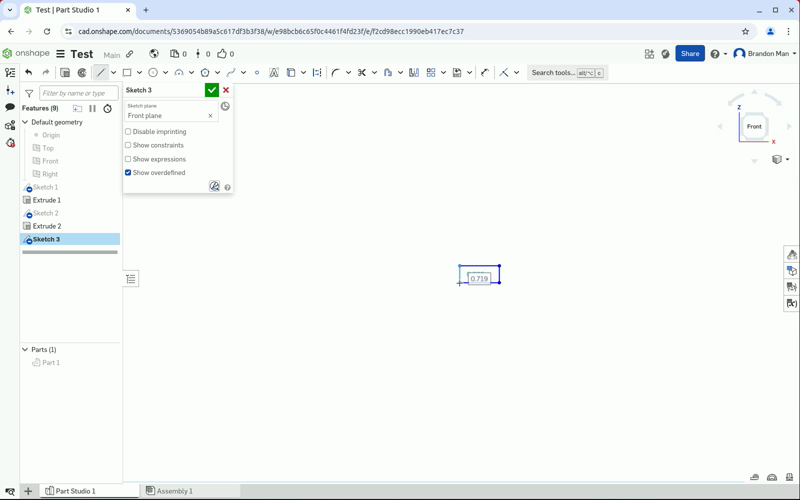
key_up(shift)
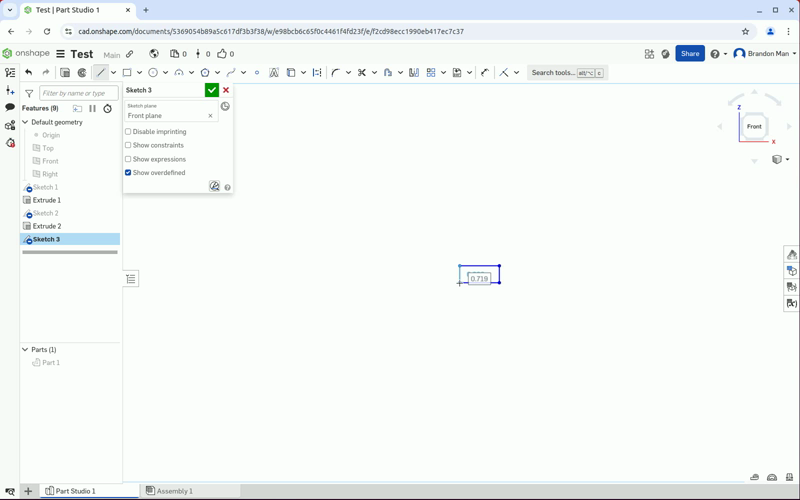
click(459, 282)
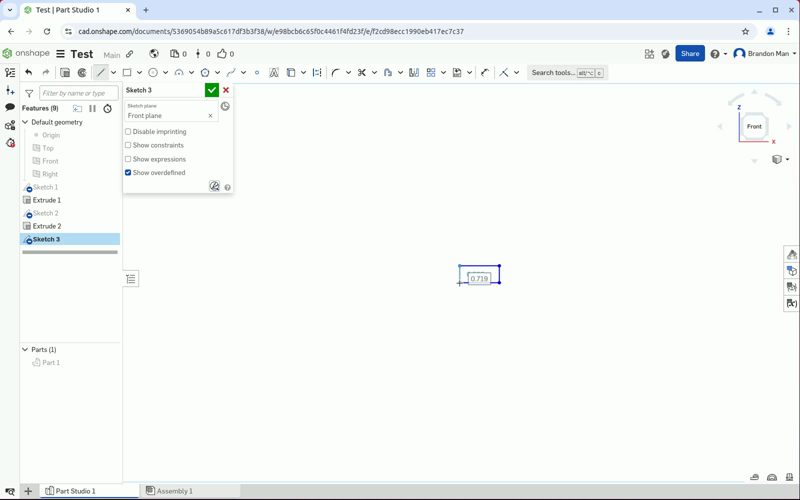
scroll(-6)
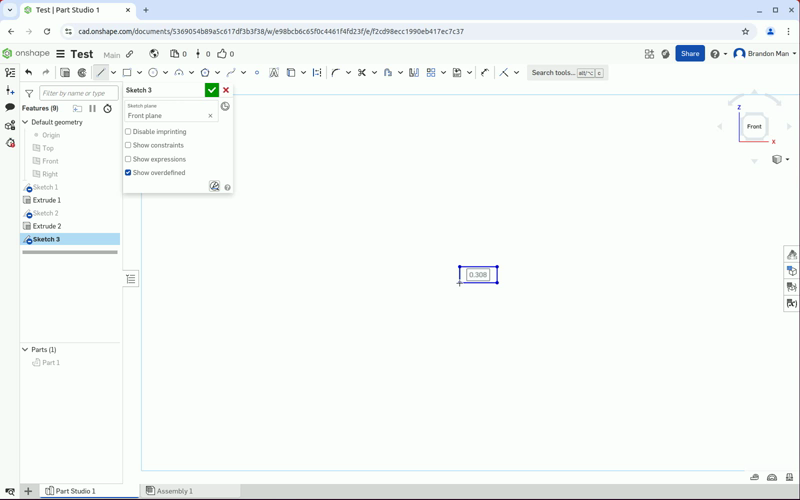
scroll(-6)
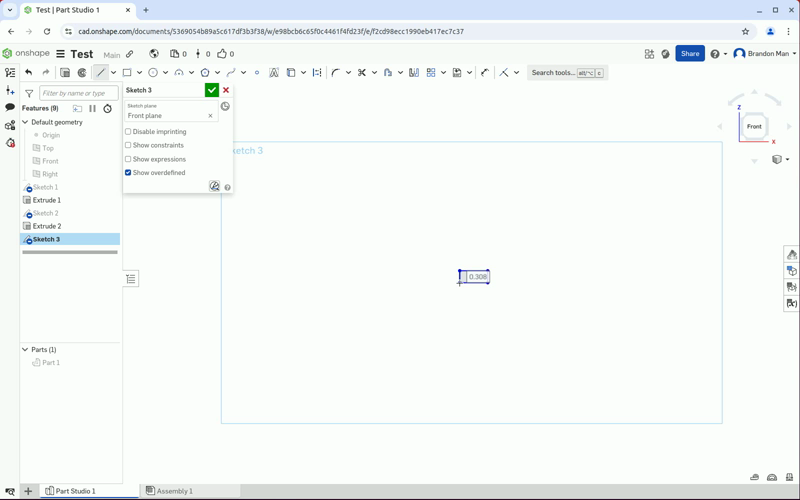
scroll(-6)
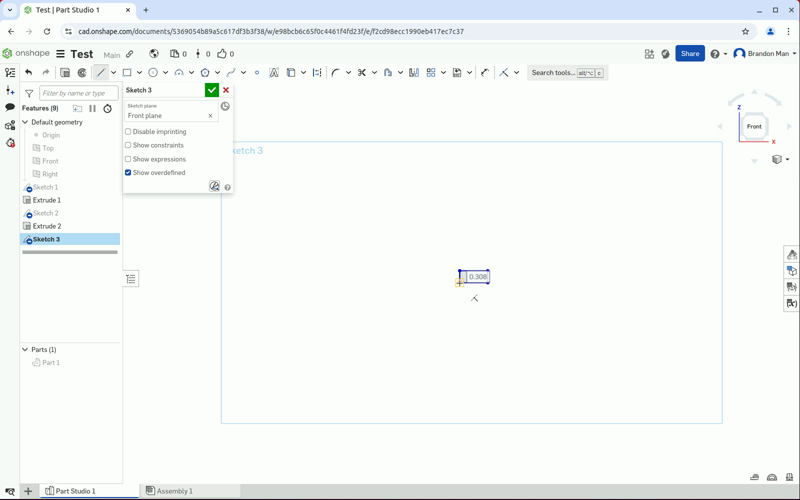
scroll(-6)
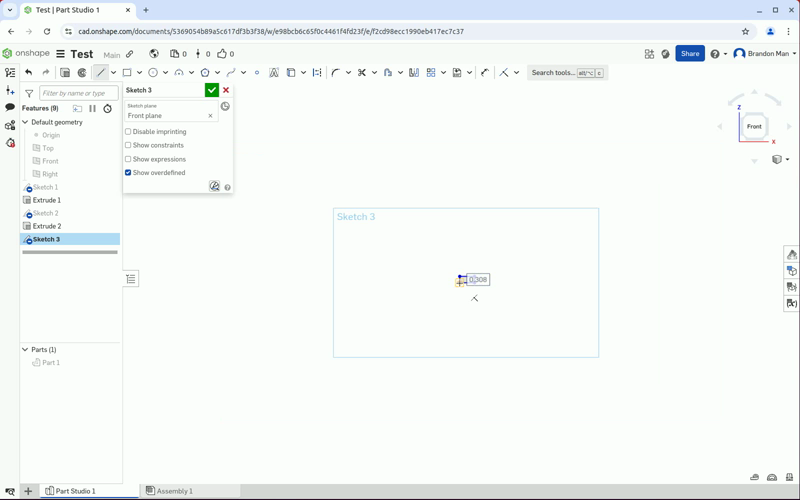
scroll(-6)
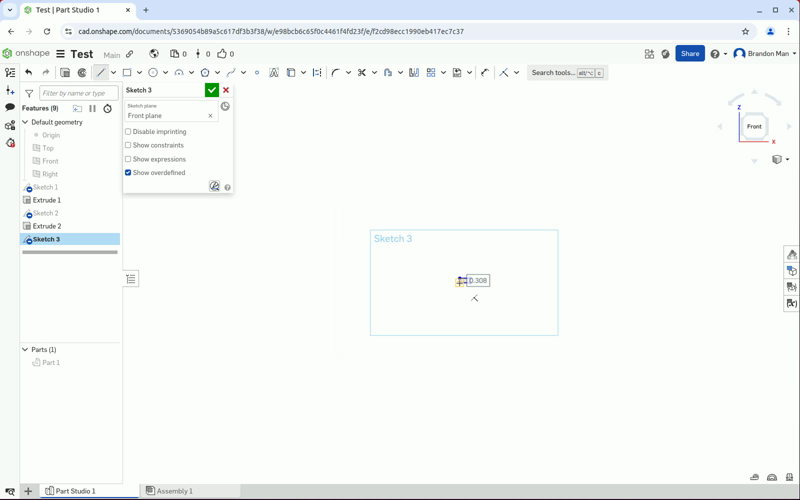
scroll(-6)
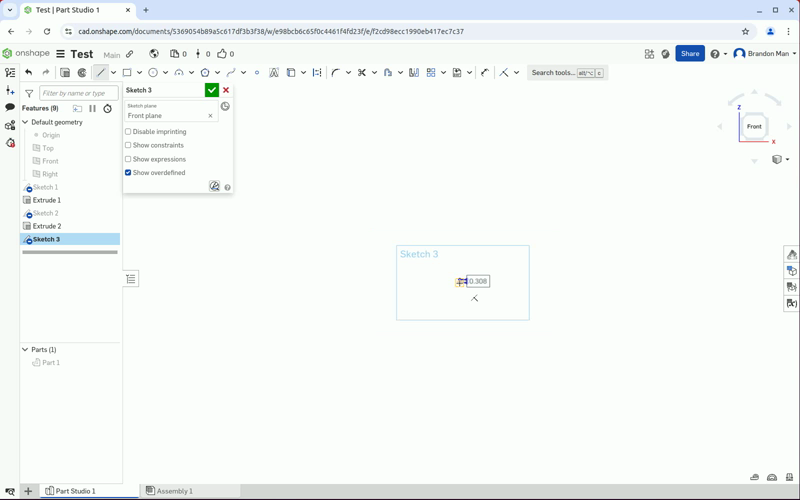
scroll(-6)
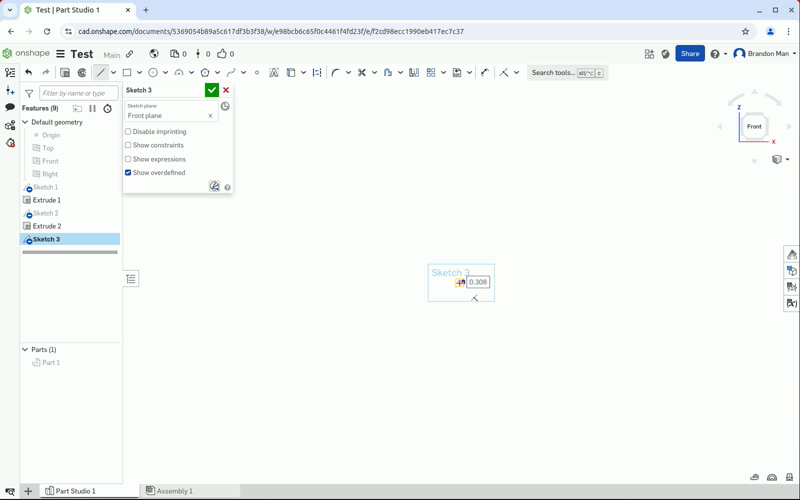
key(esc)
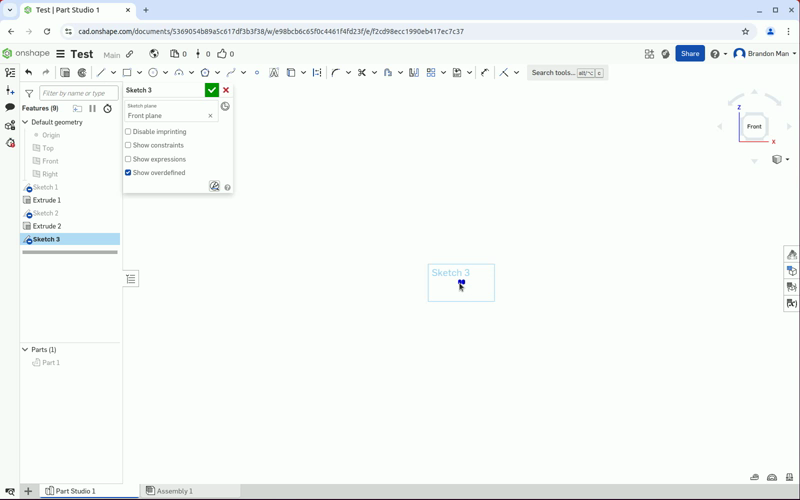
mouse_move(463, 282)
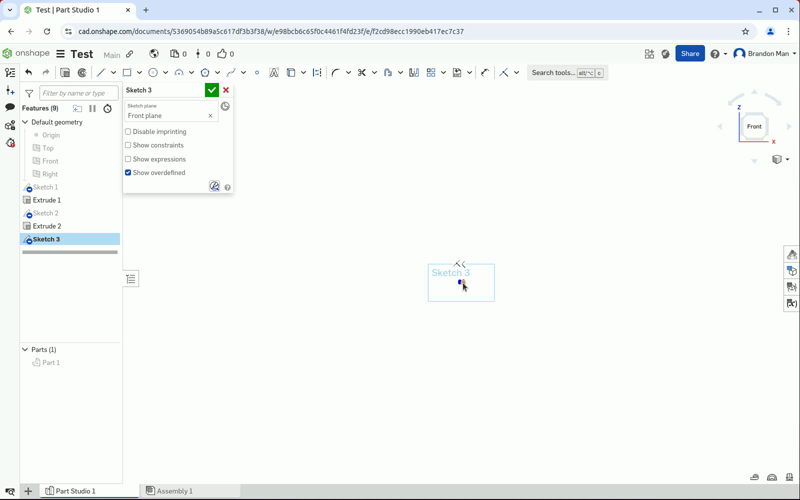
scroll(6)
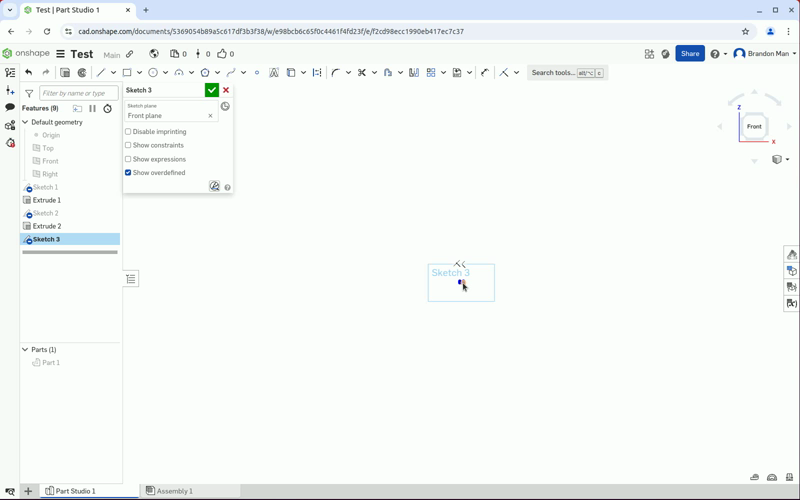
scroll(6)
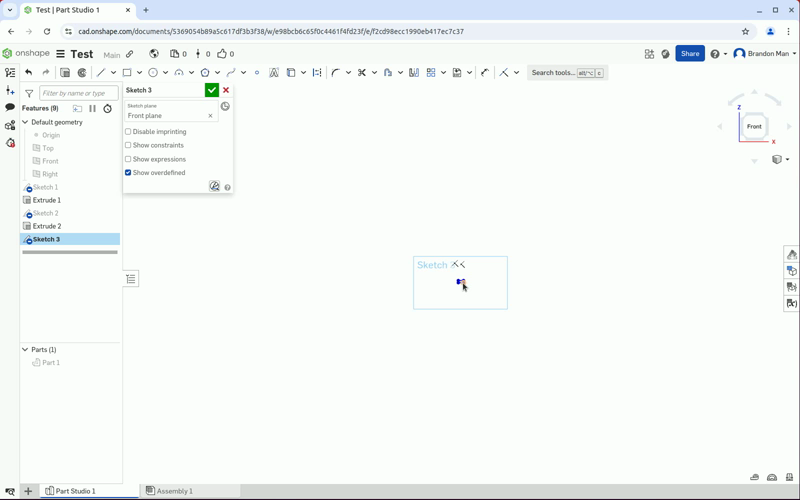
scroll(6)
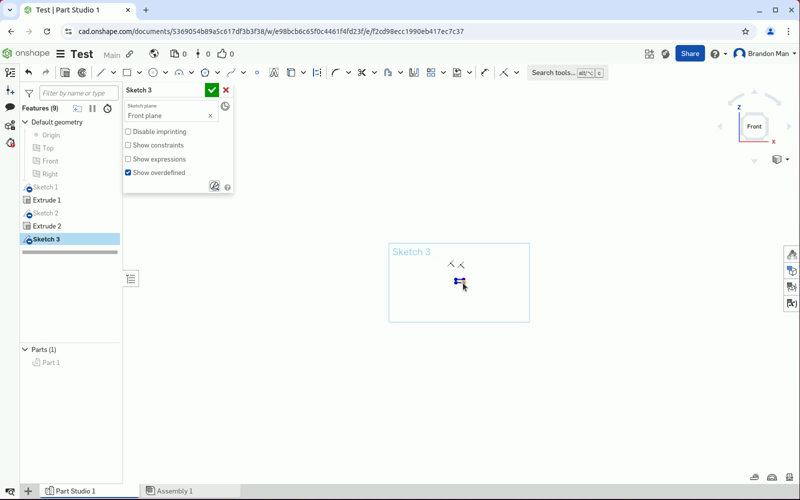
scroll(6)
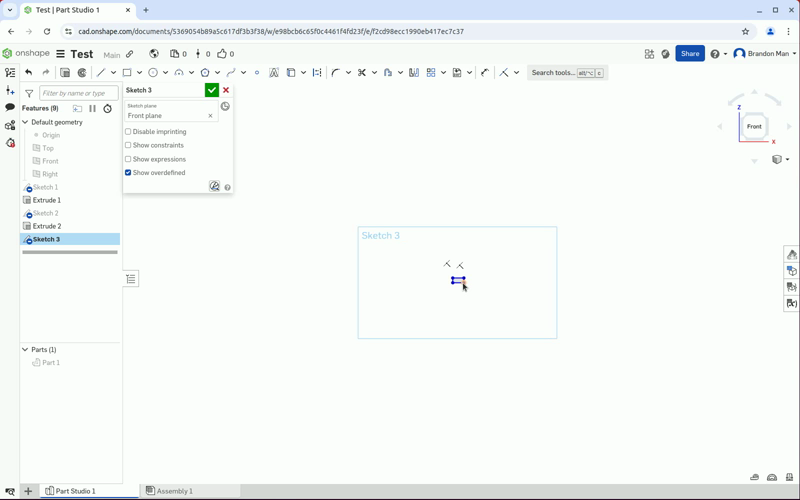
scroll(6)
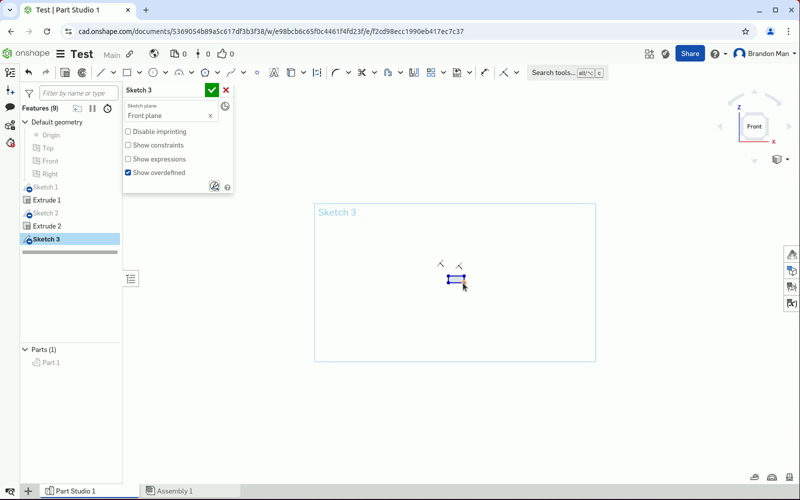
scroll(6)
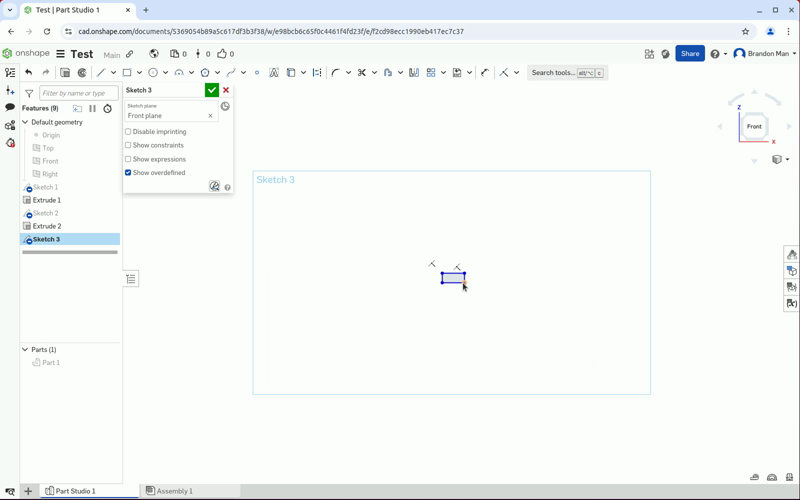
scroll(6)
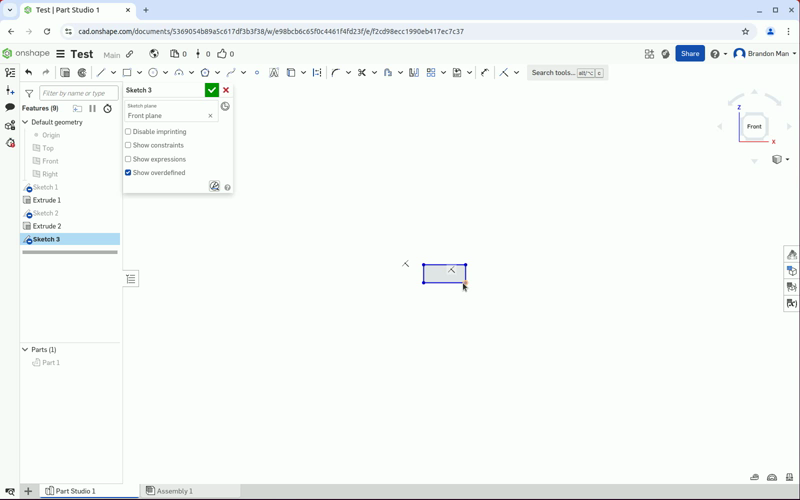
click(463, 282)
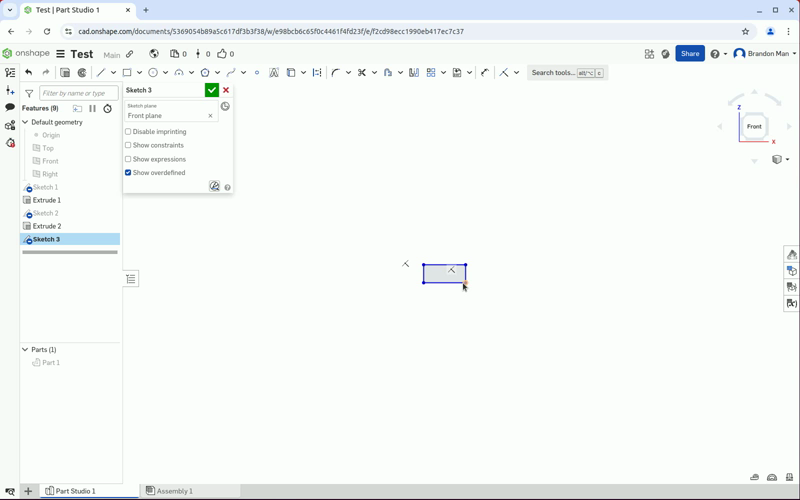
scroll(-6)
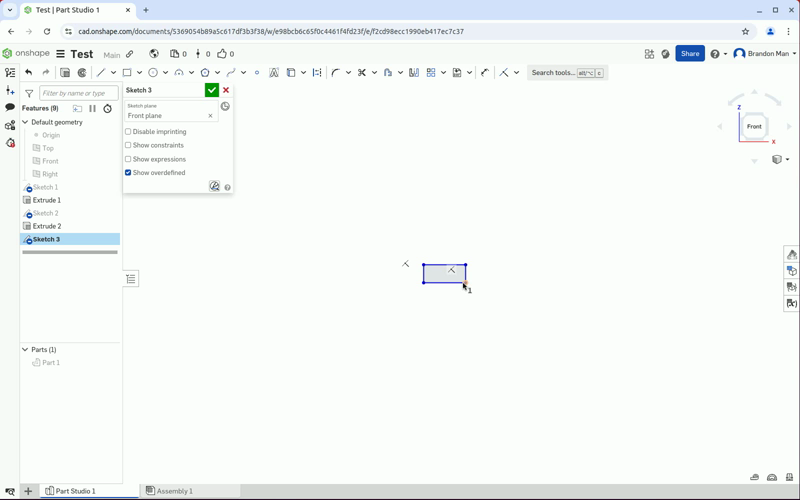
scroll(-6)
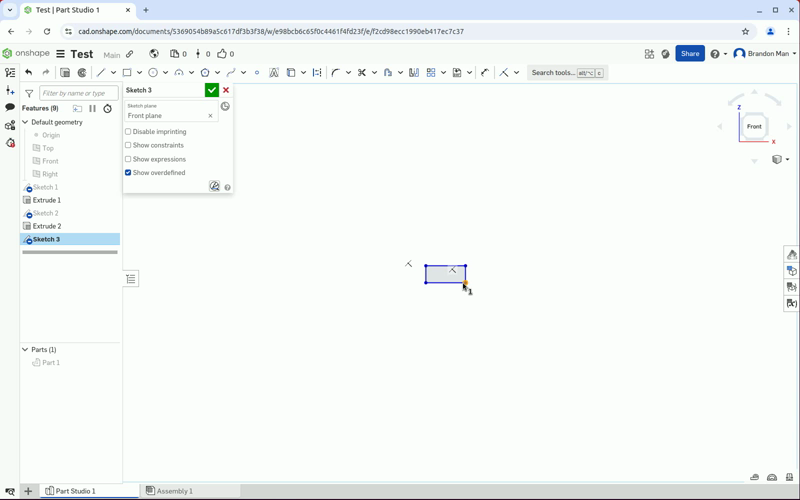
scroll(-6)
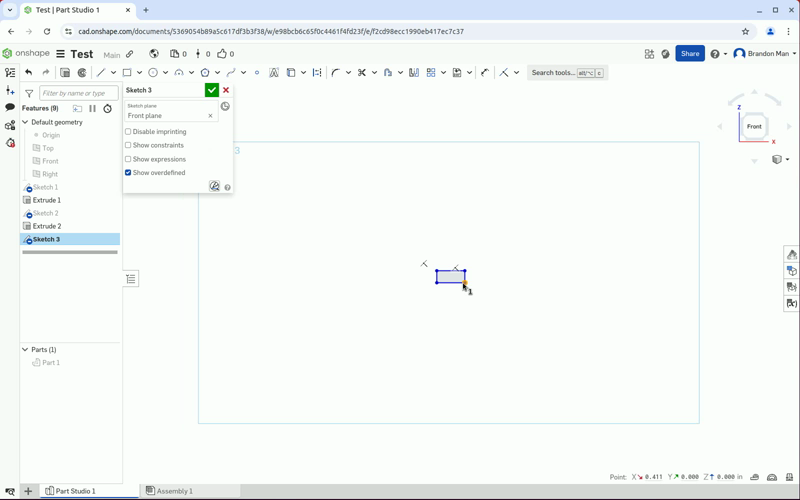
scroll(-6)
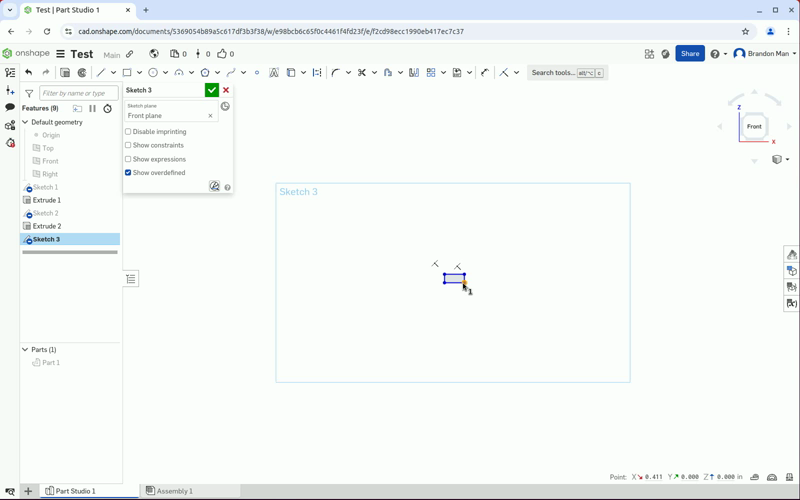
scroll(-6)
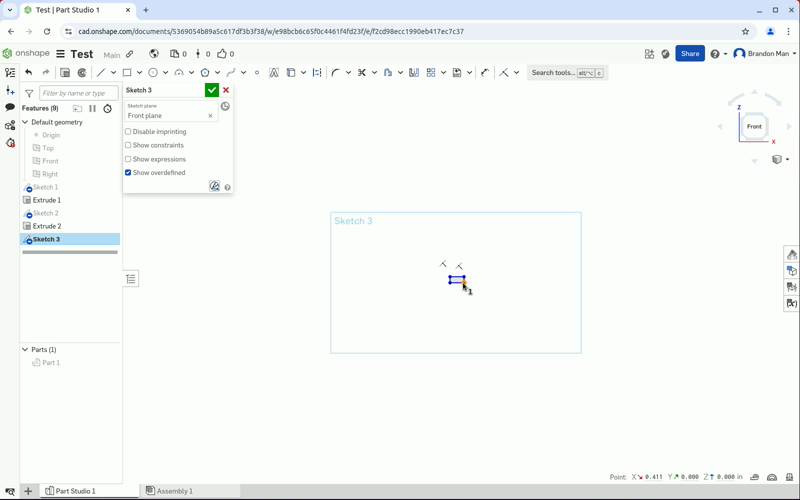
scroll(-6)
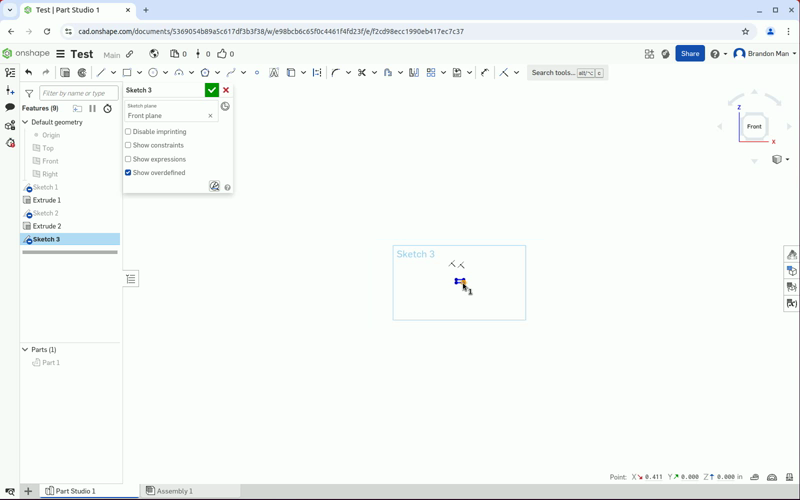
scroll(-6)
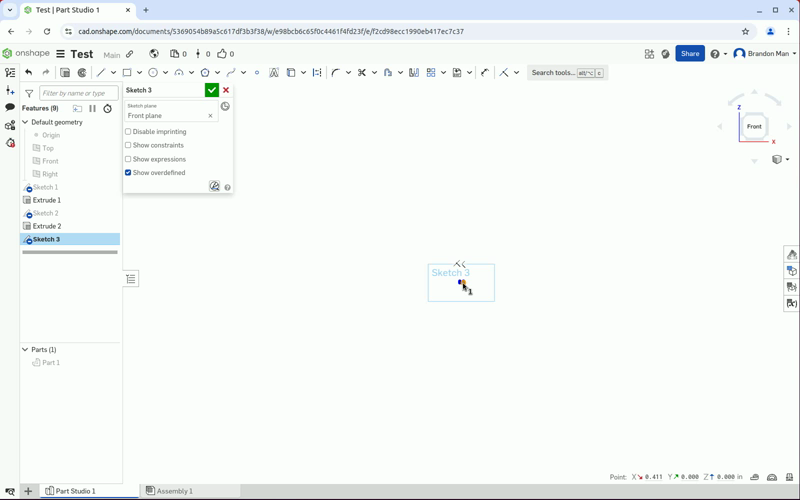
mouse_move(73, 352)
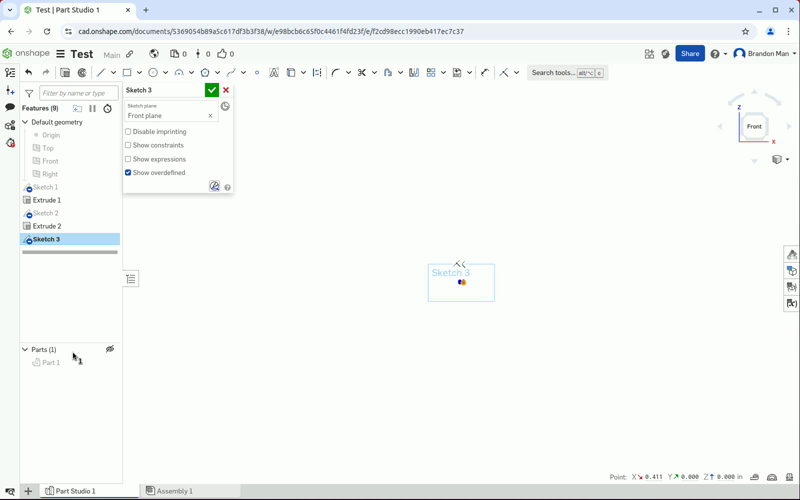
key(shift+y)
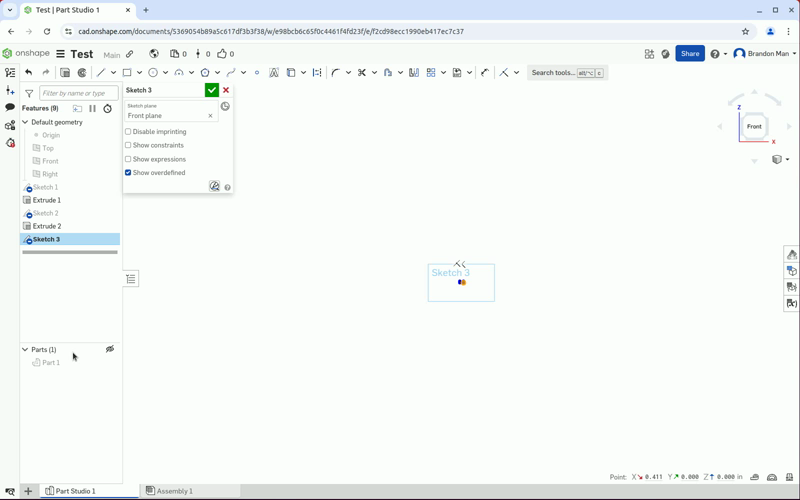
key(shift+e)
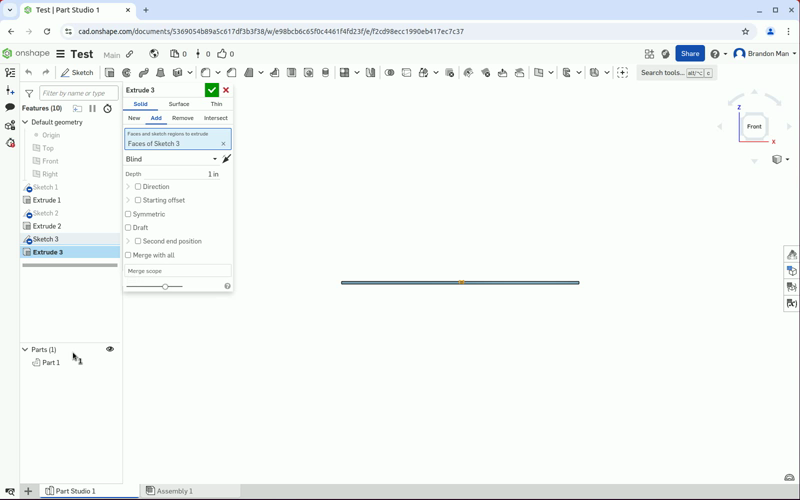
mouse_move(143, 106)
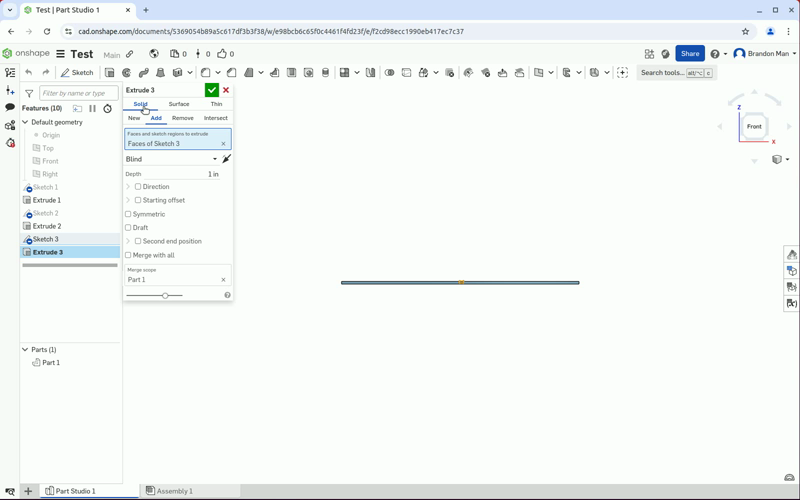
click(143, 106)
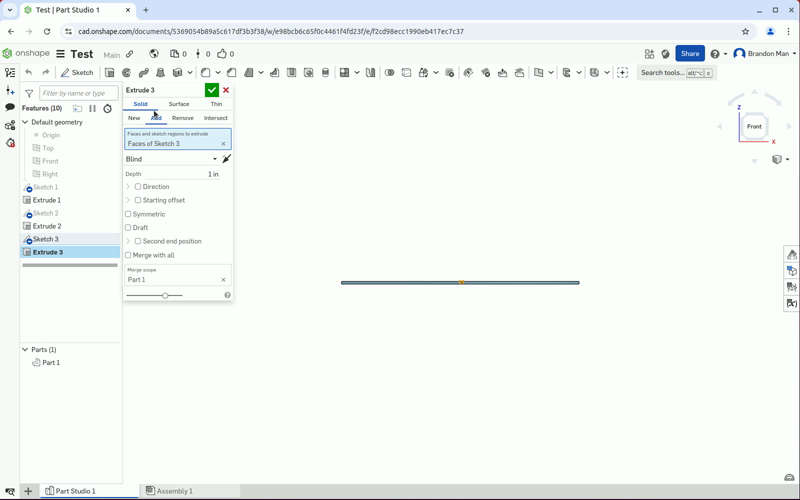
mouse_move(186, 120)
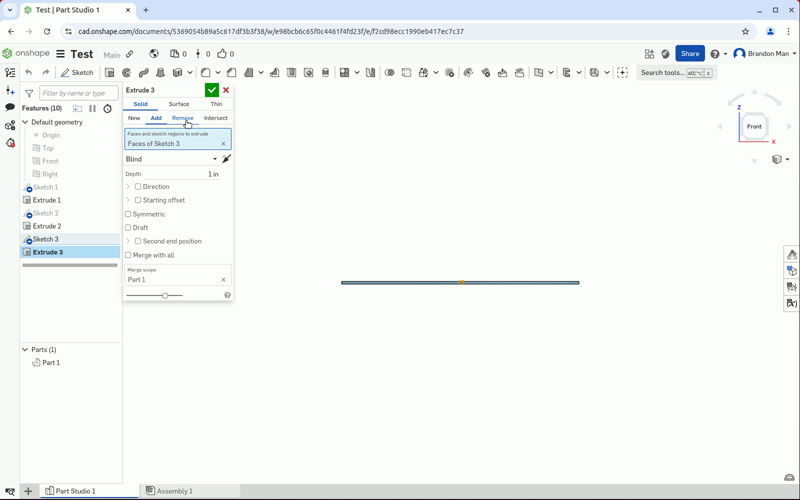
click(186, 120)
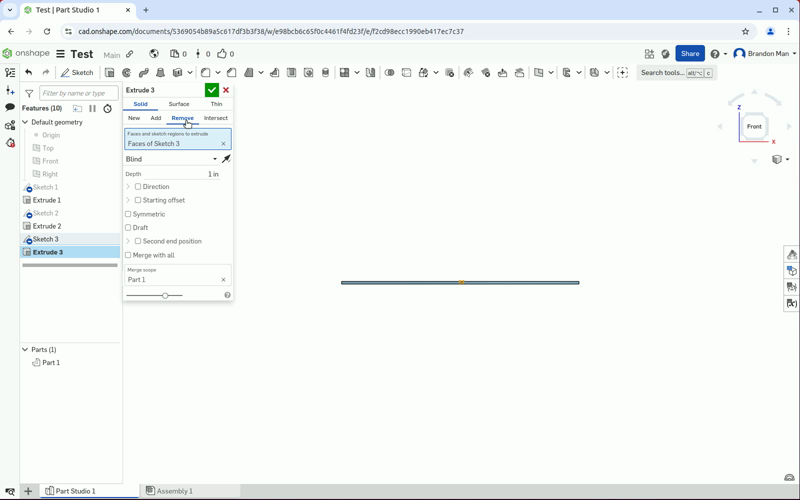
key(tab, 4)
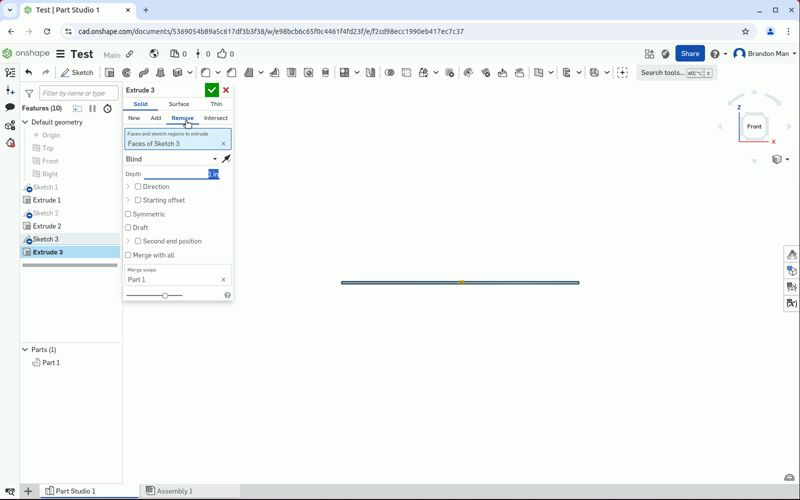
text(-11.554)
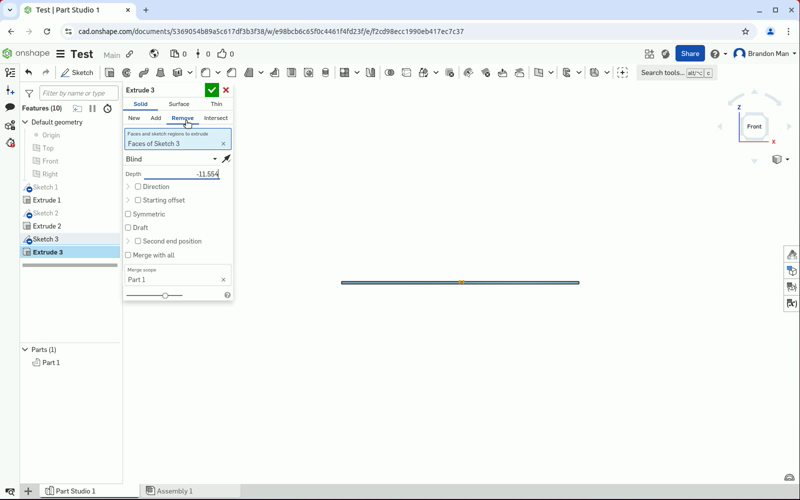
key(tab, 3)
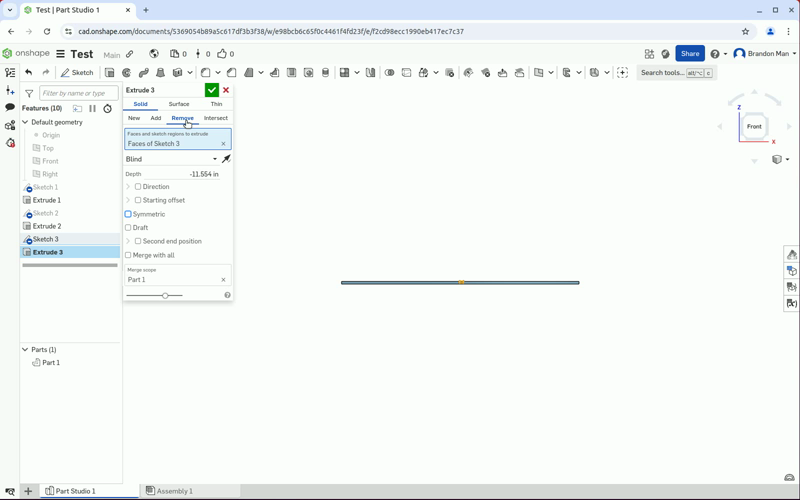
key(space)
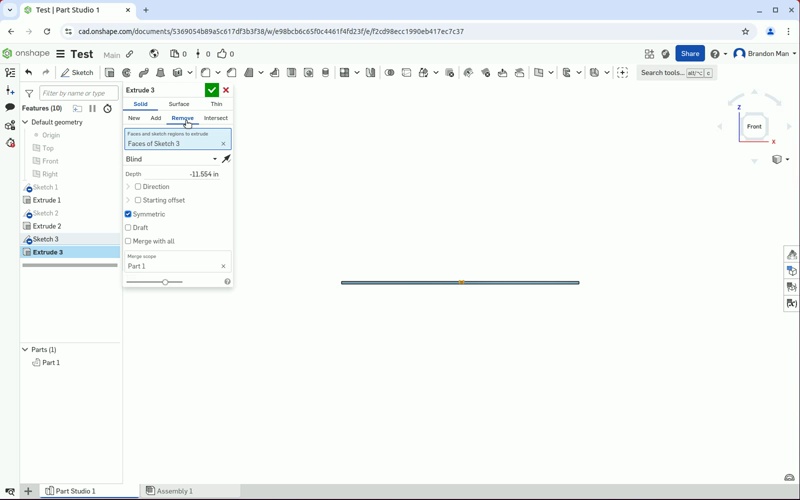
key(tab, 2)
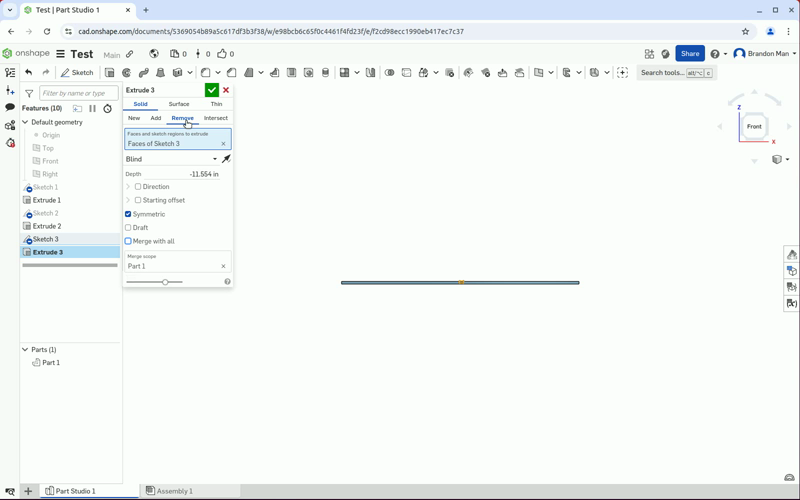
key(space)
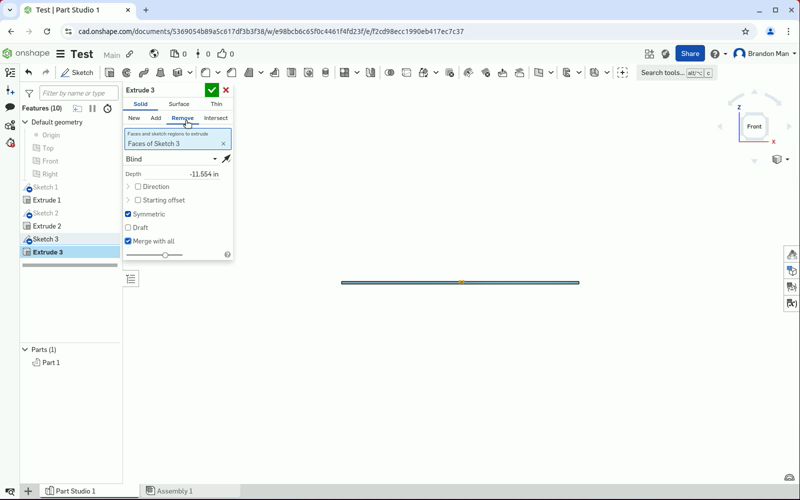
key(enter)
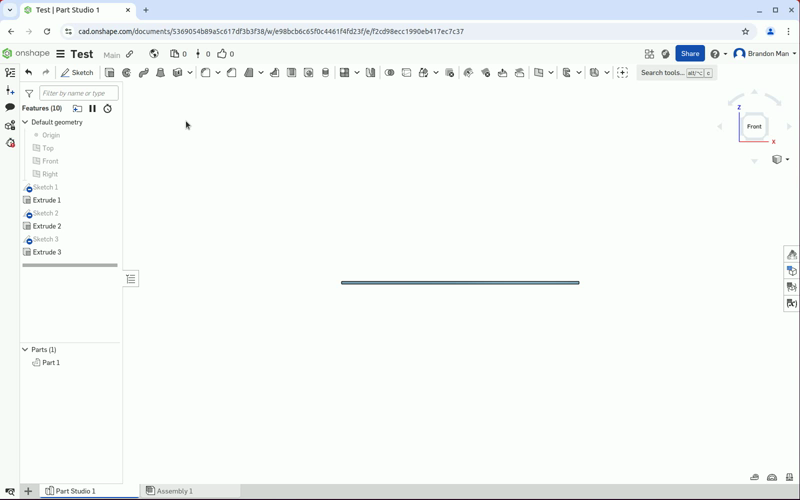
key(shift+h)
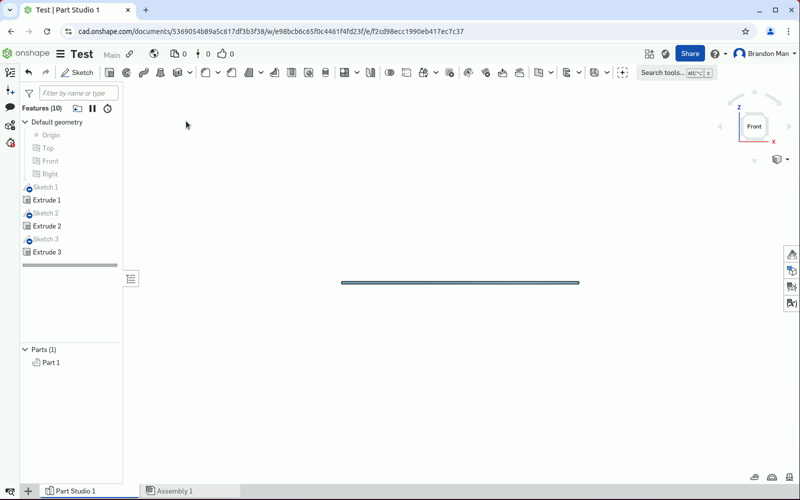
key(shift+h)
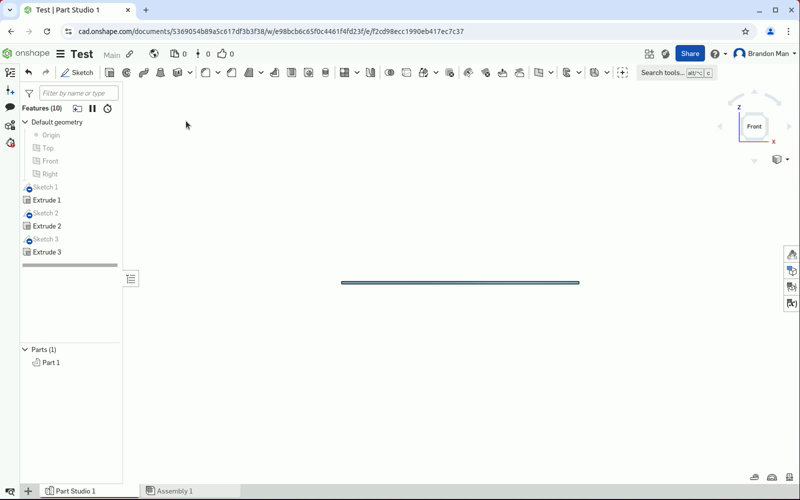
mouse_move(73, 189)
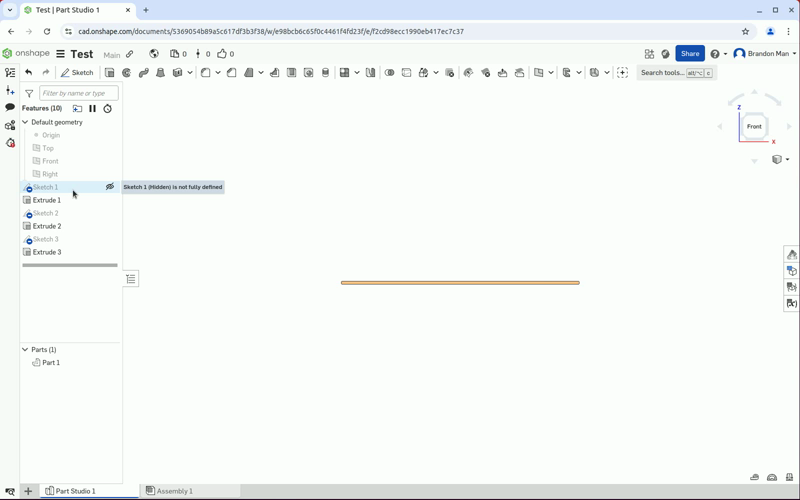
click(73, 189)
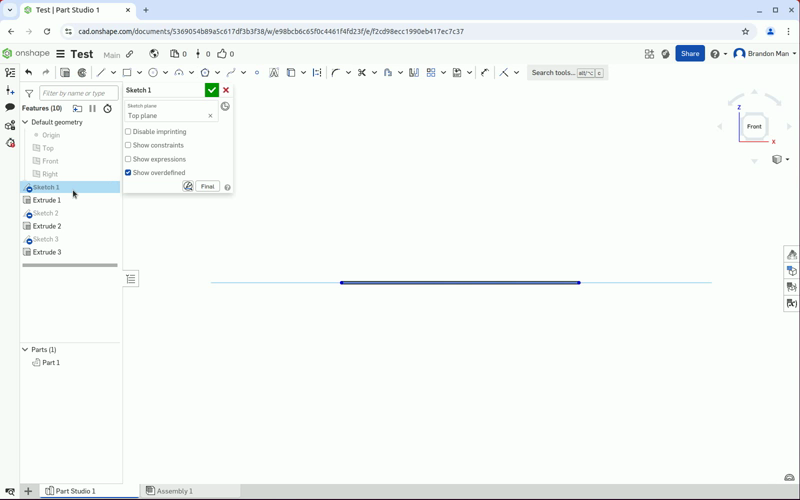
mouse_move(229, 92)
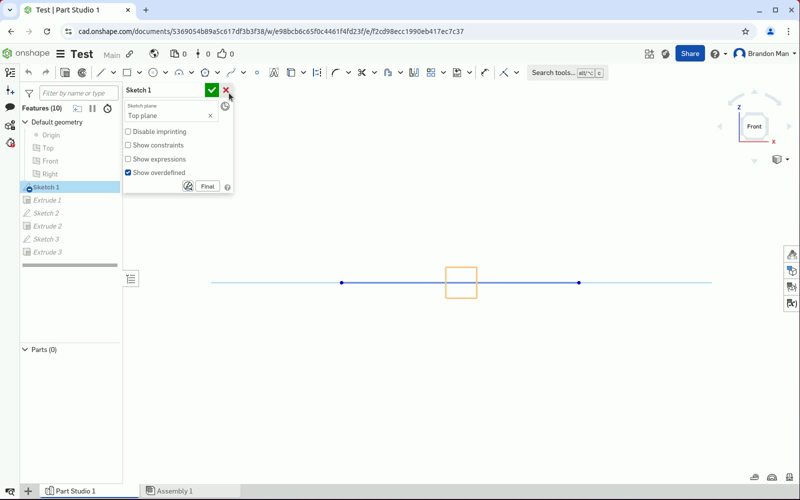
click(229, 92)
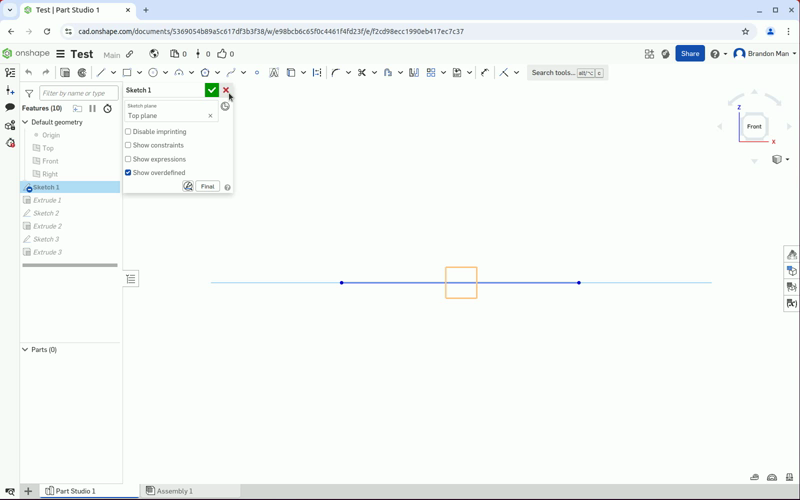
key(shift+s)
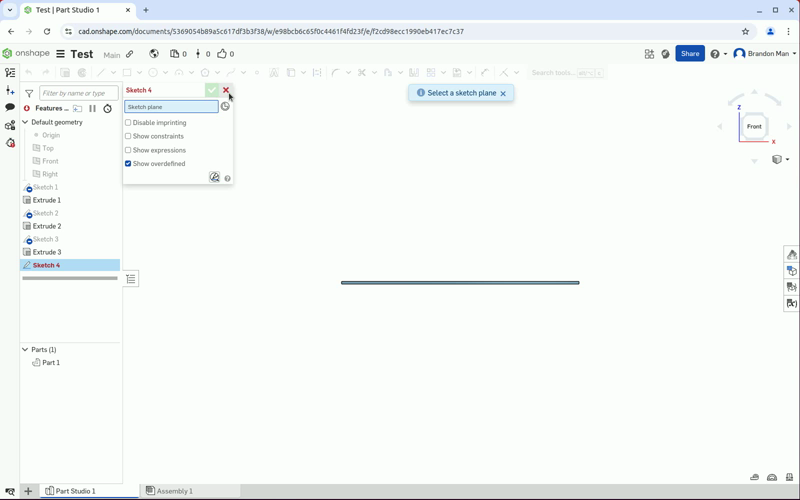
mouse_move(73, 163)
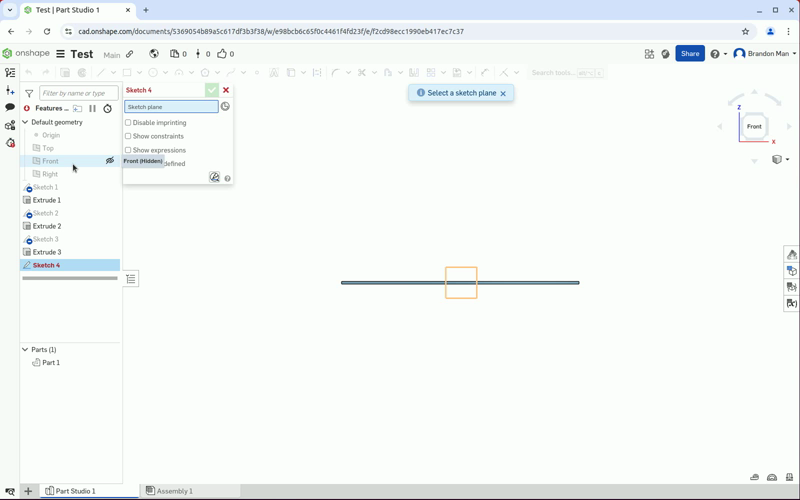
click(73, 163)
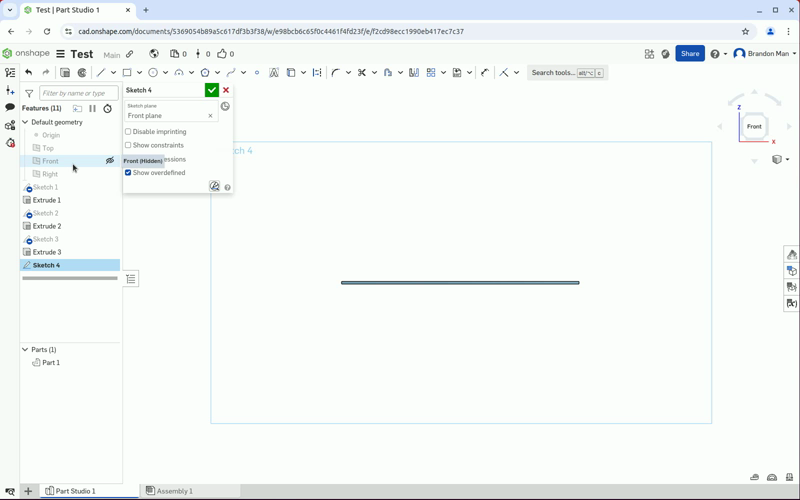
mouse_move(73, 352)
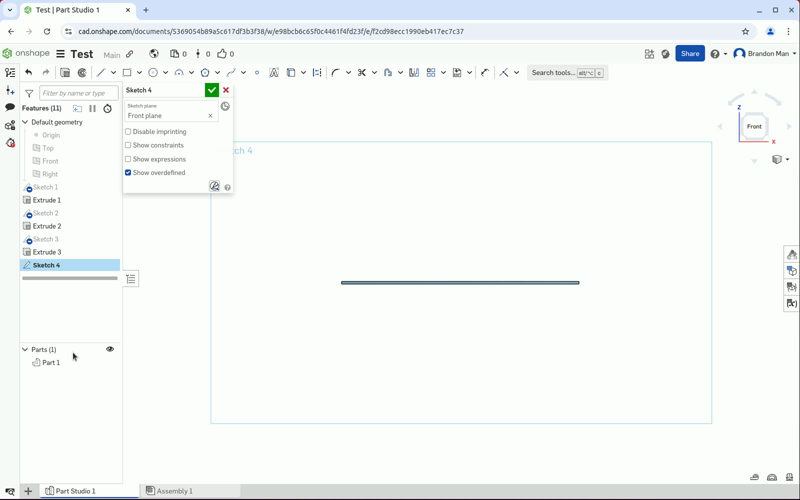
key(y)
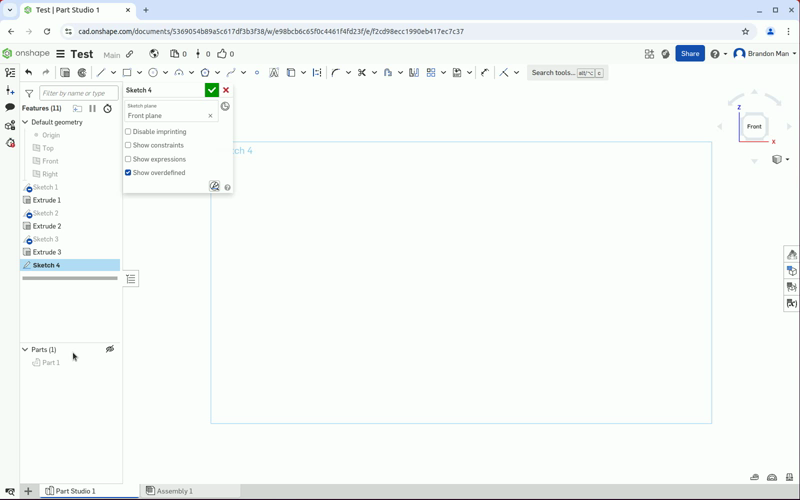
key(l)
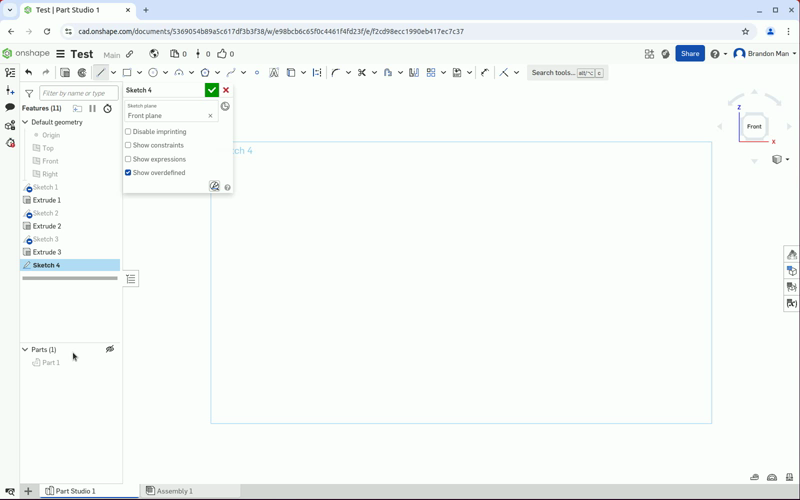
key_down(shift)
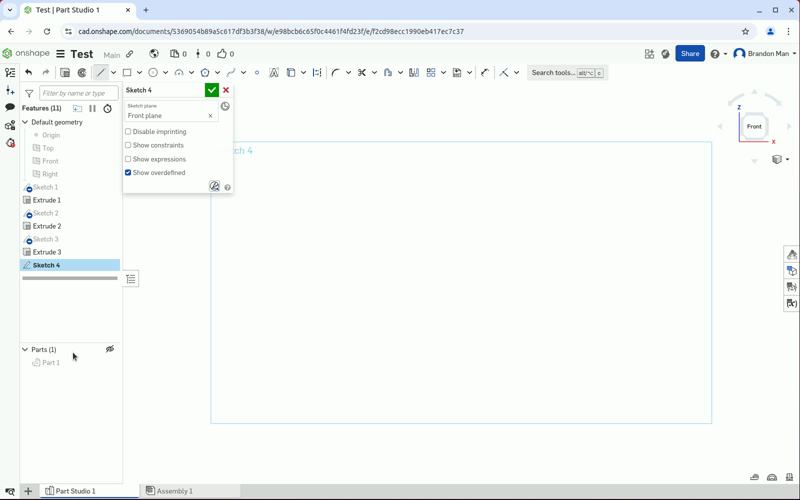
mouse_move(515, 282)
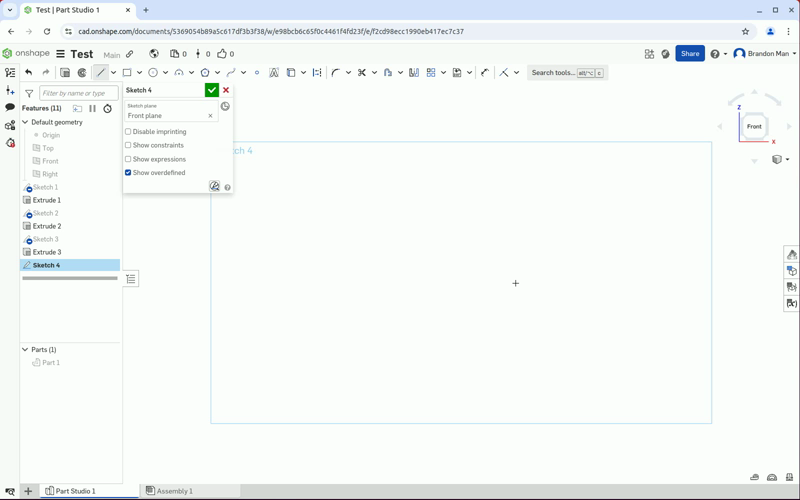
click(515, 282)
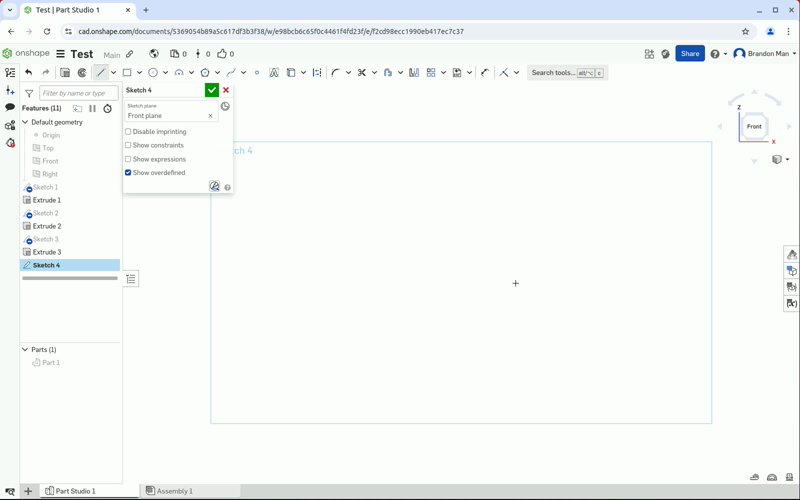
key_up(shift)
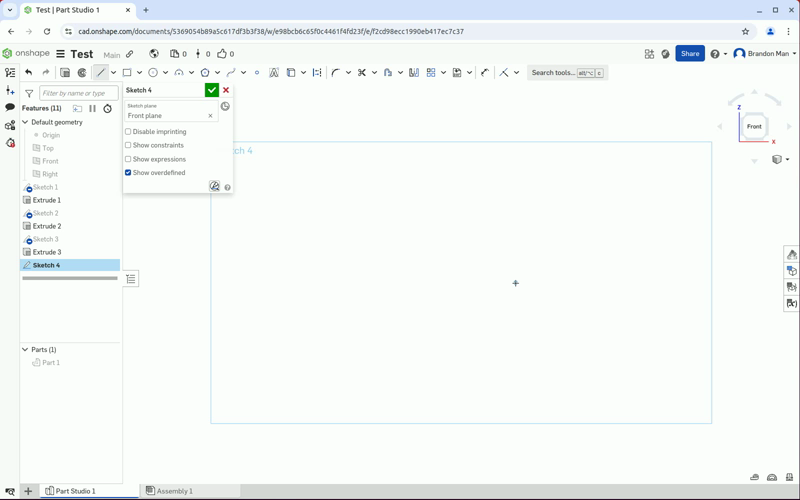
key_down(shift)
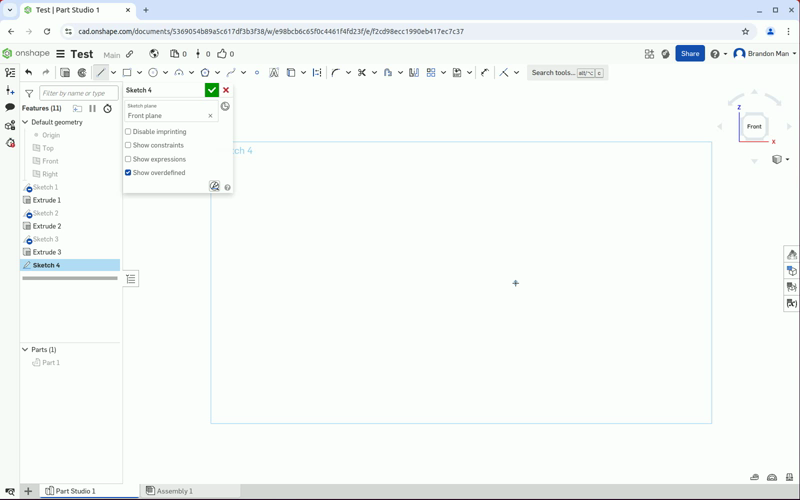
mouse_move(545, 282)
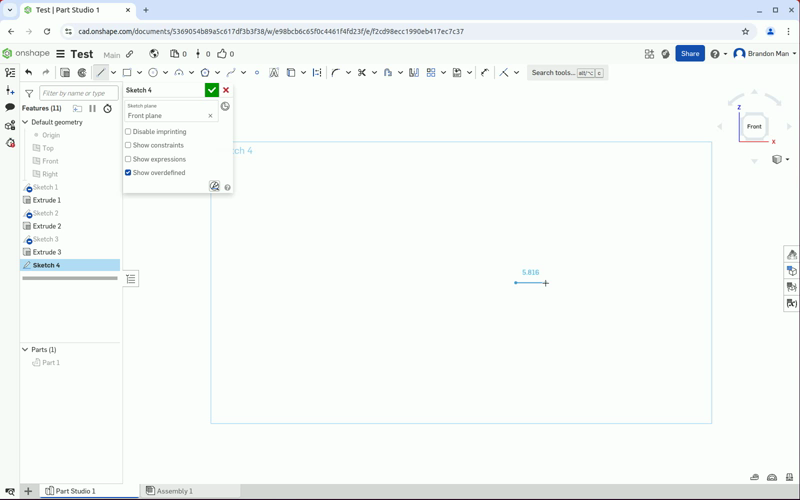
mouse_move(519, 282)
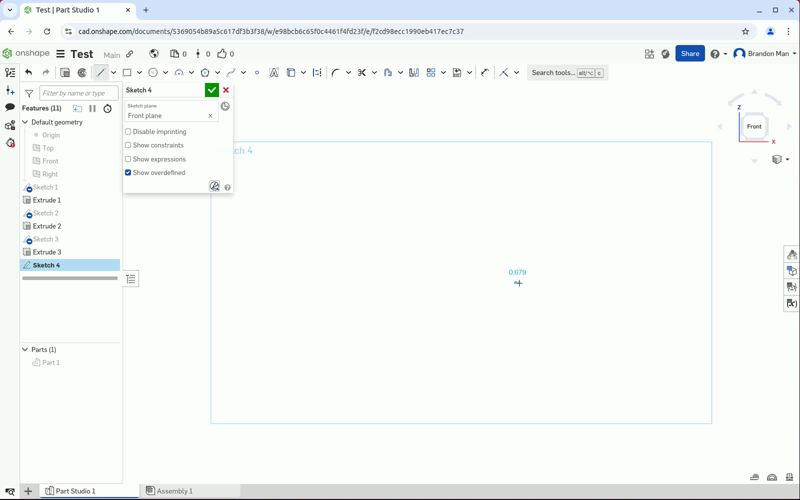
scroll(6)
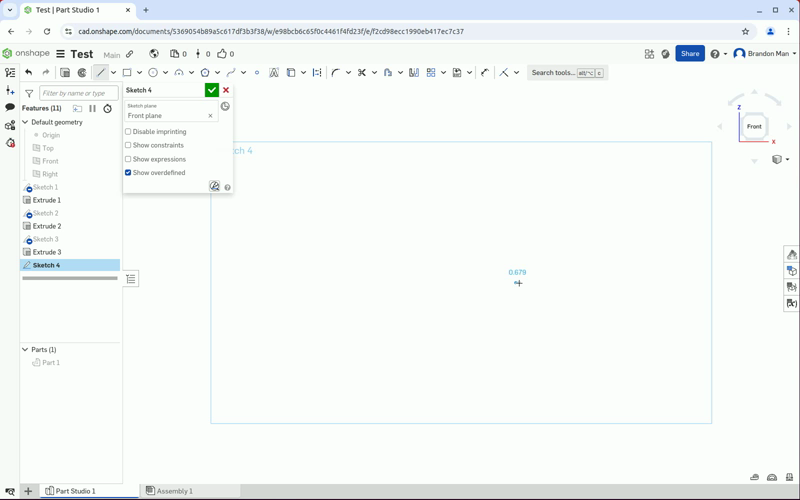
scroll(6)
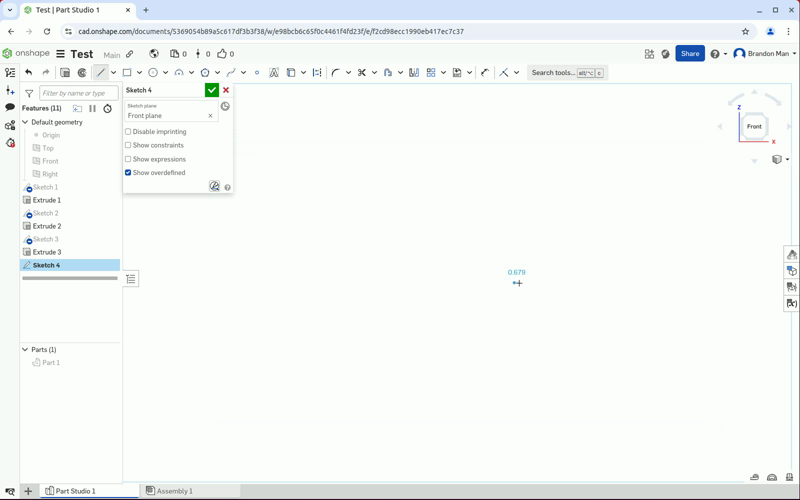
scroll(6)
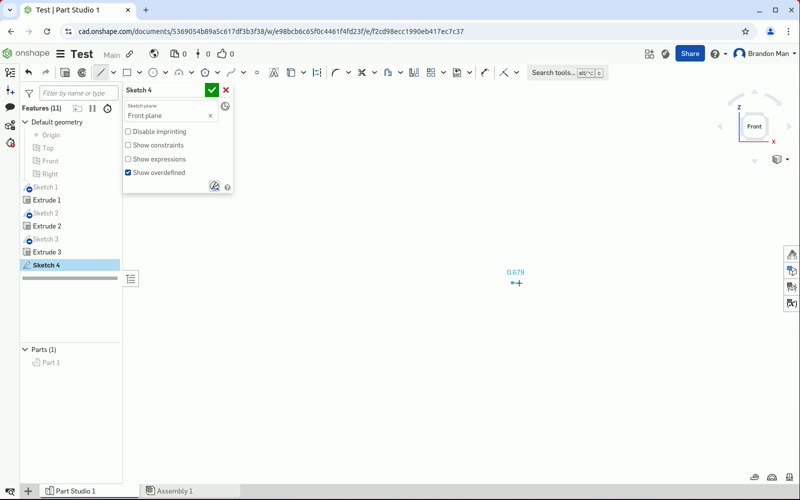
scroll(6)
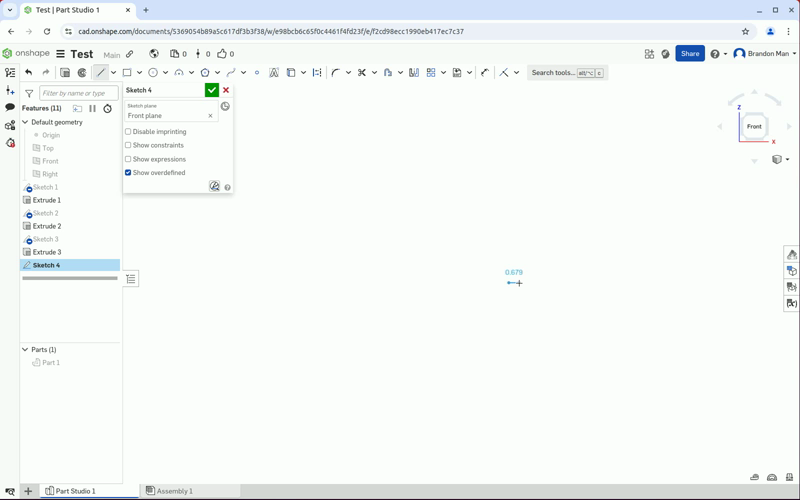
scroll(6)
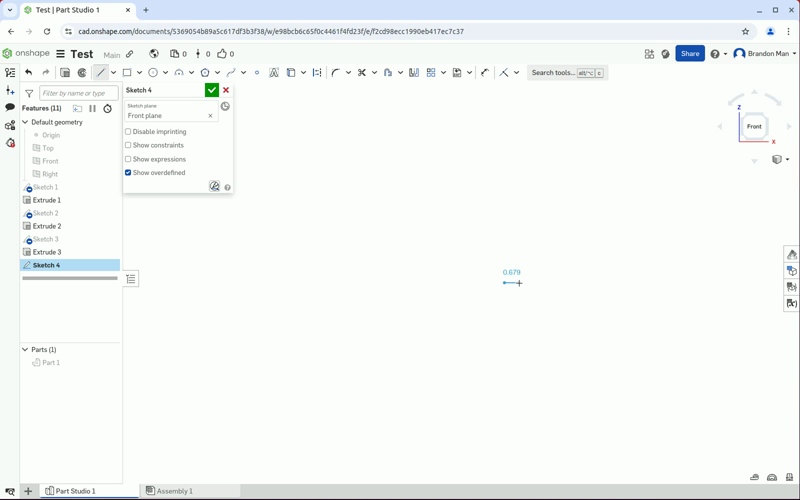
scroll(6)
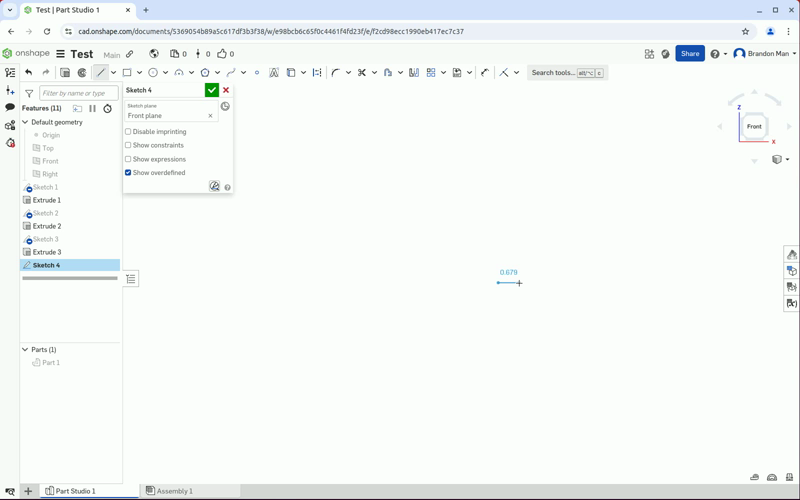
scroll(6)
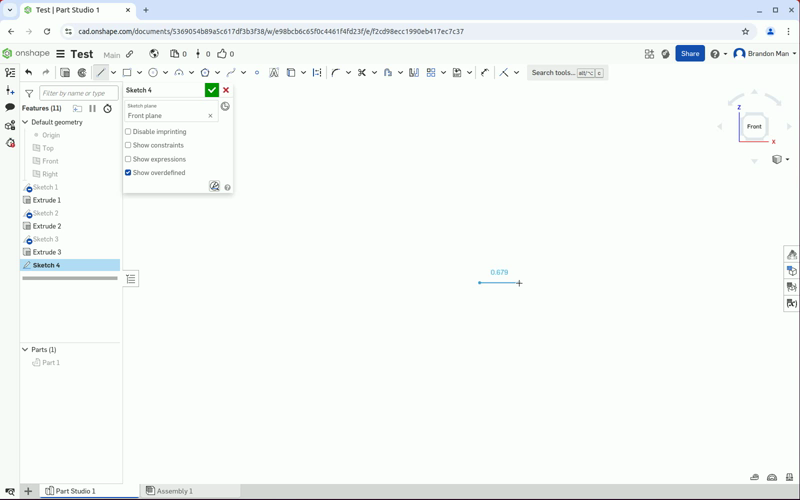
click(519, 282)
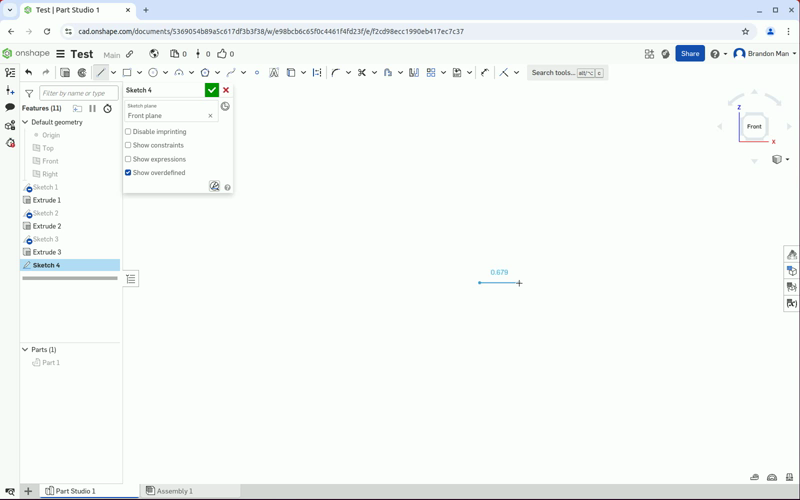
scroll(-6)
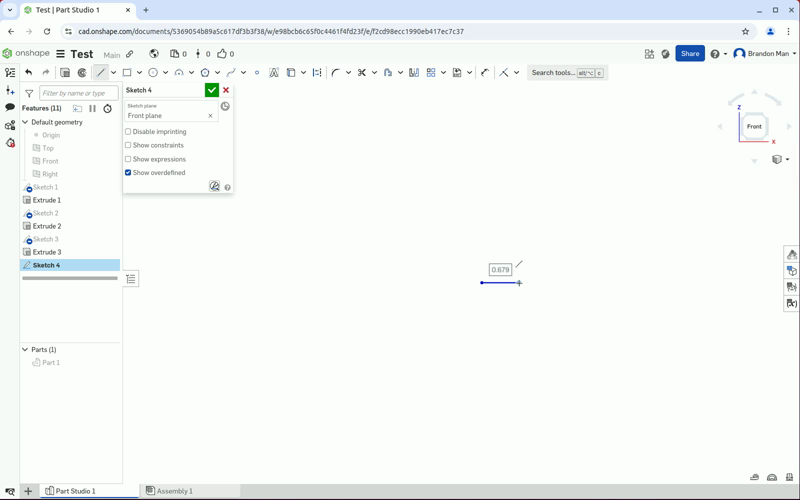
scroll(-6)
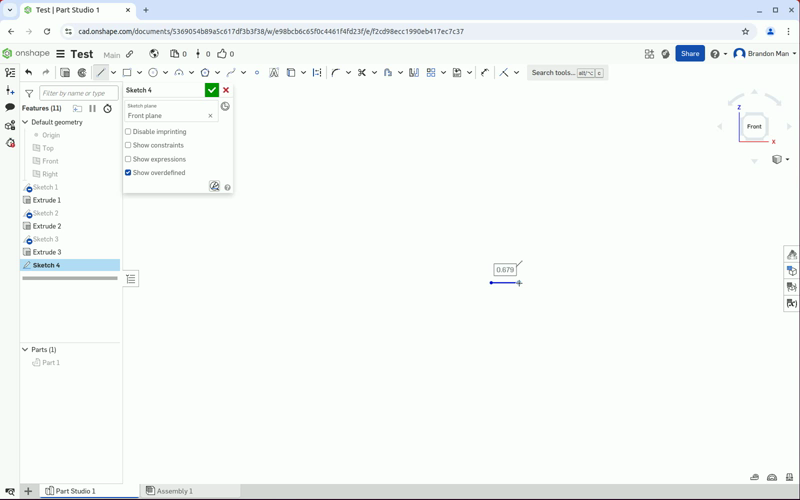
scroll(-6)
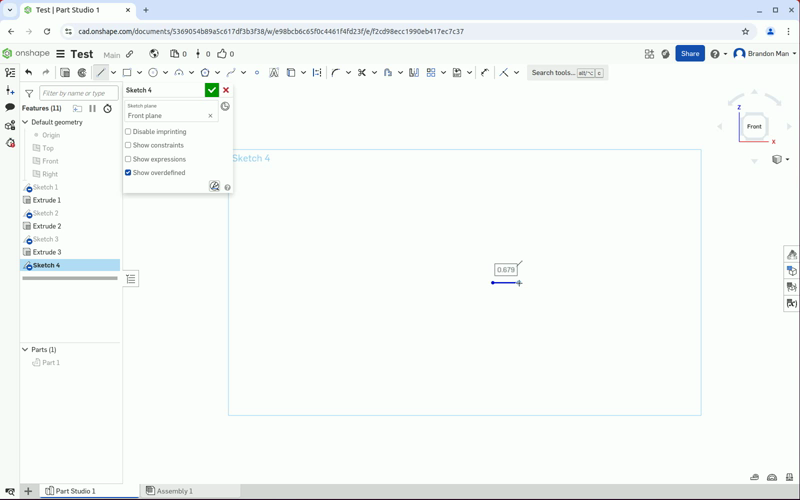
scroll(-6)
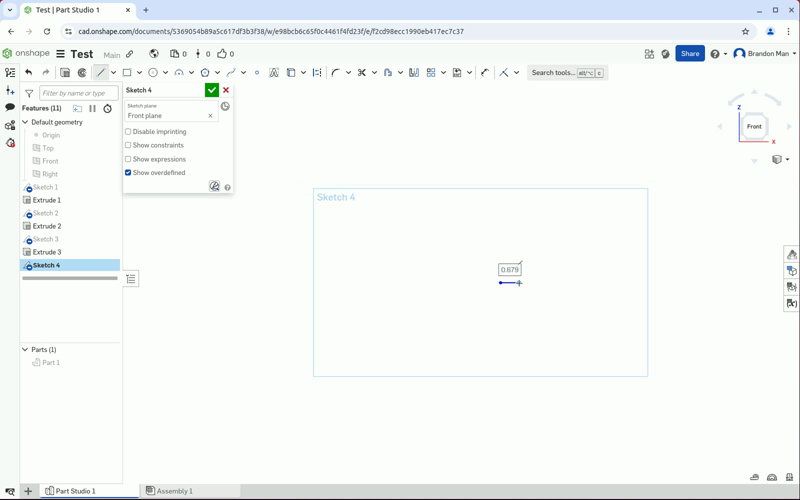
scroll(-6)
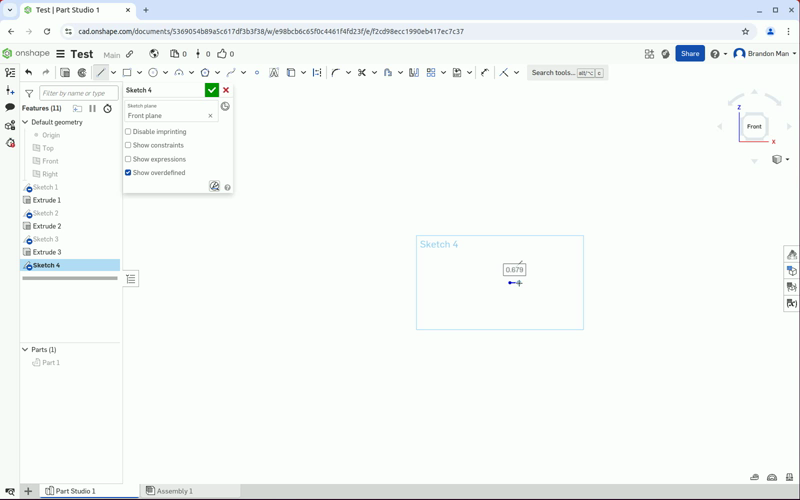
scroll(-6)
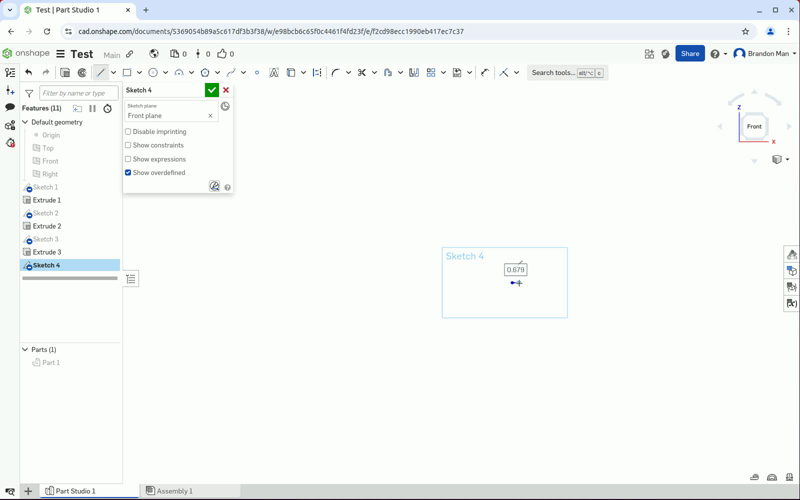
scroll(-6)
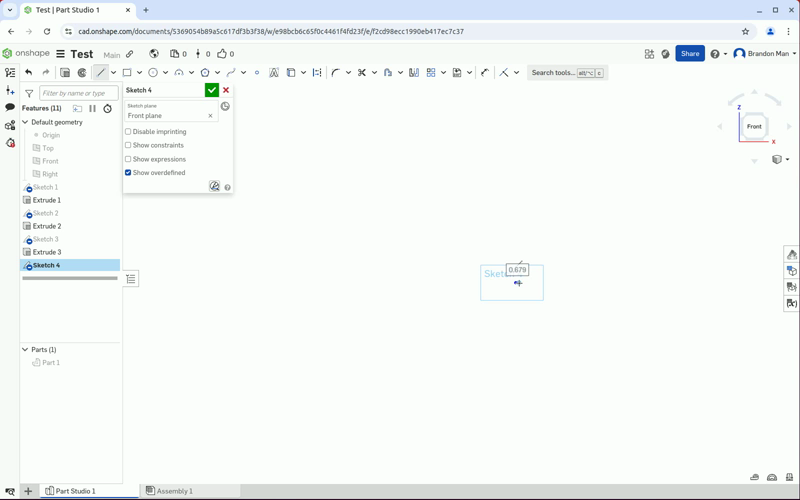
key_up(shift)
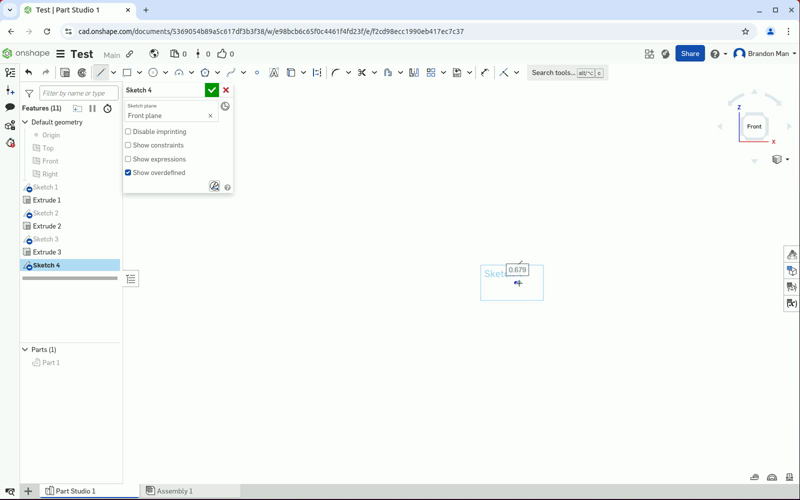
key_down(shift)
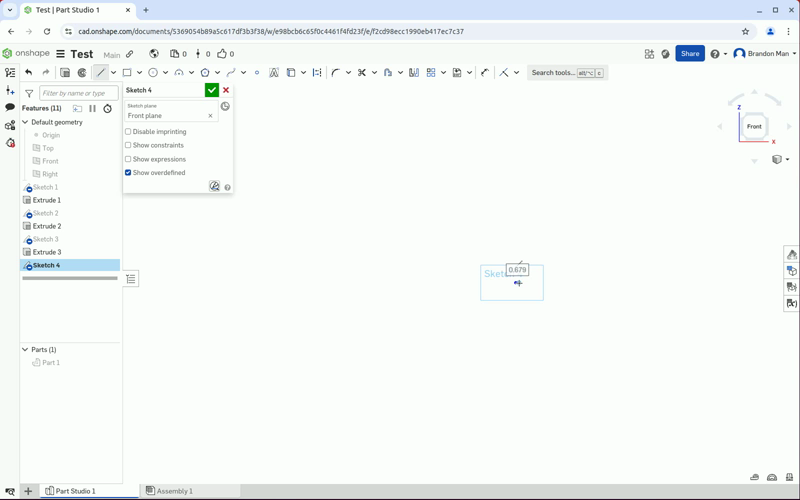
mouse_move(549, 282)
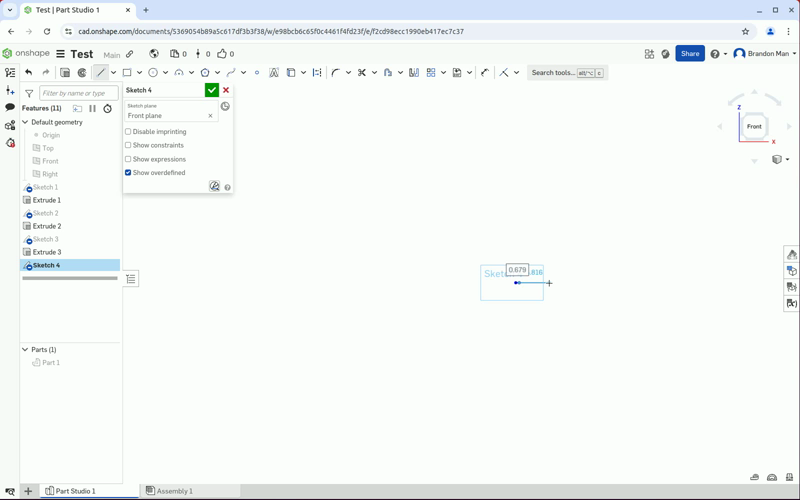
mouse_move(519, 281)
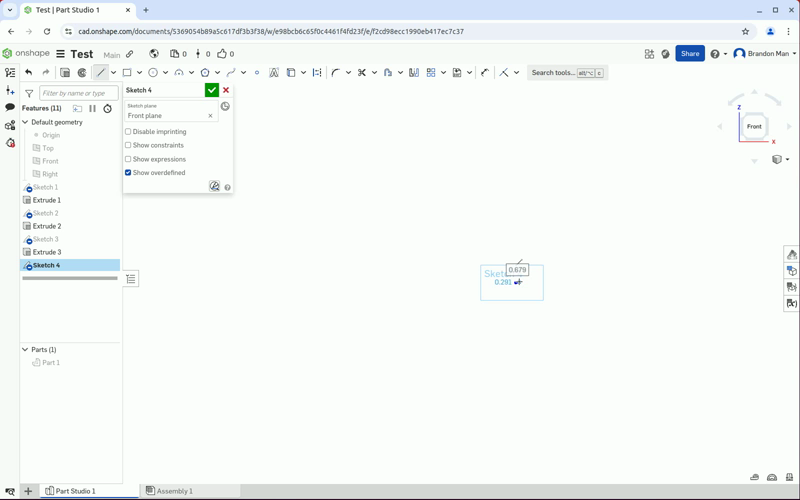
scroll(6)
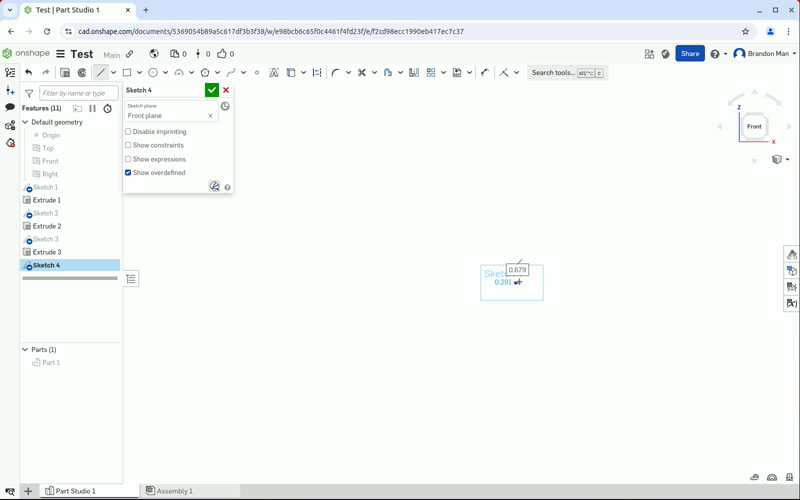
scroll(6)
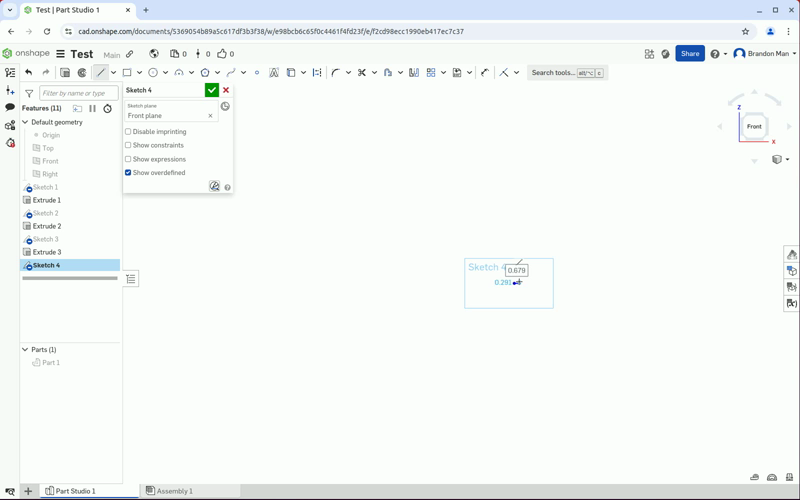
scroll(6)
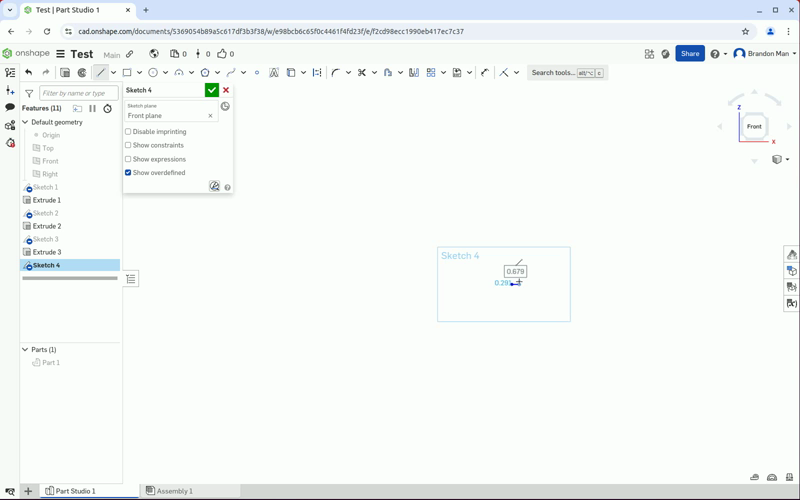
scroll(6)
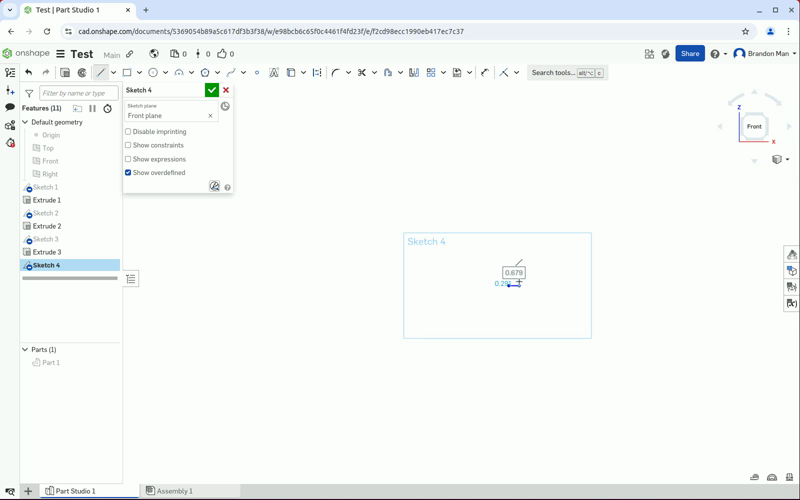
scroll(6)
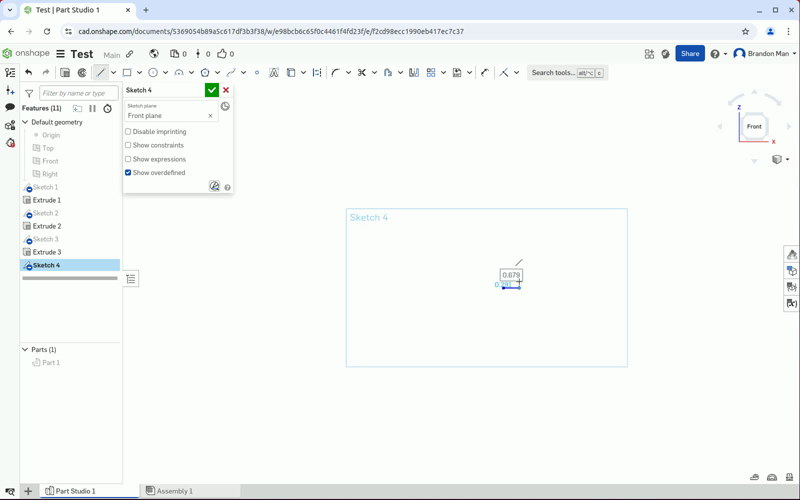
scroll(6)
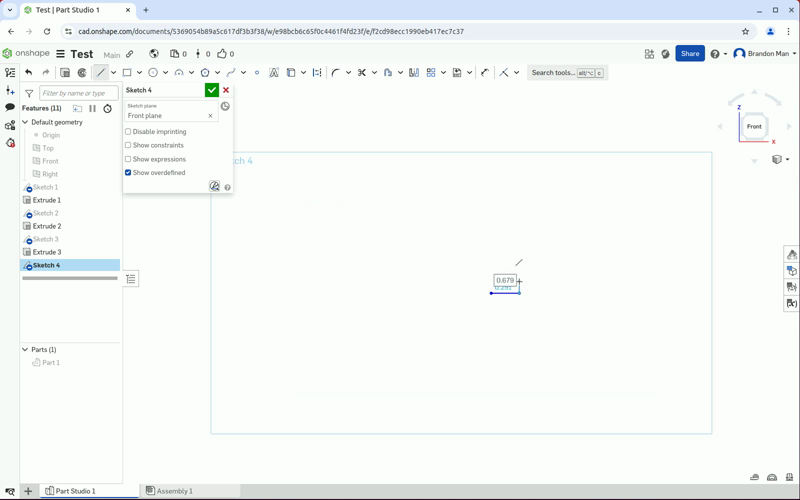
scroll(6)
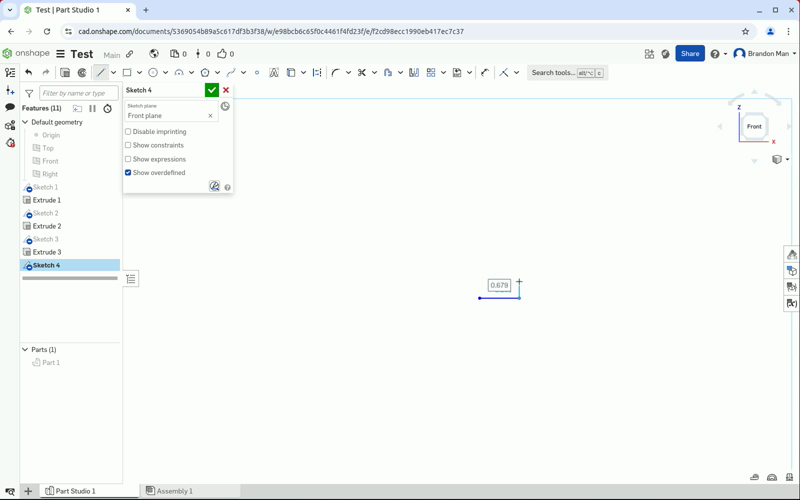
click(519, 281)
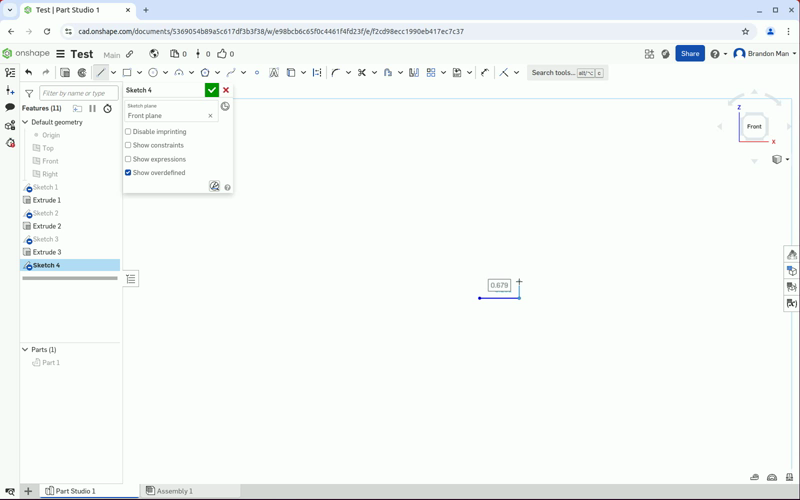
scroll(-6)
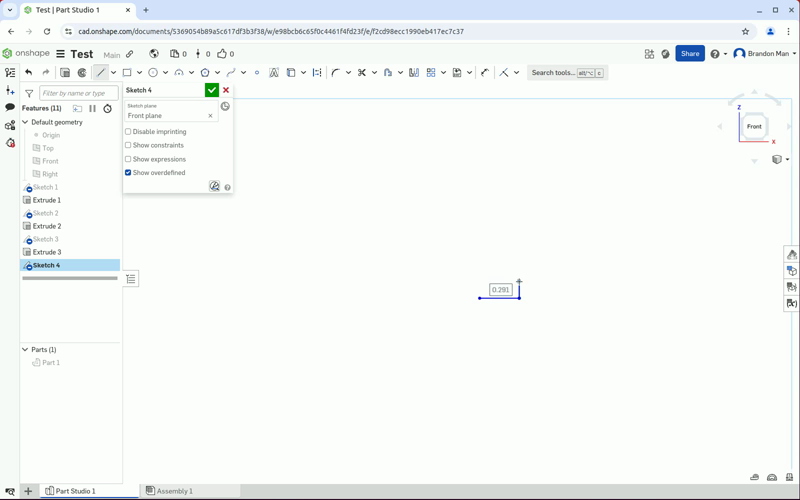
scroll(-6)
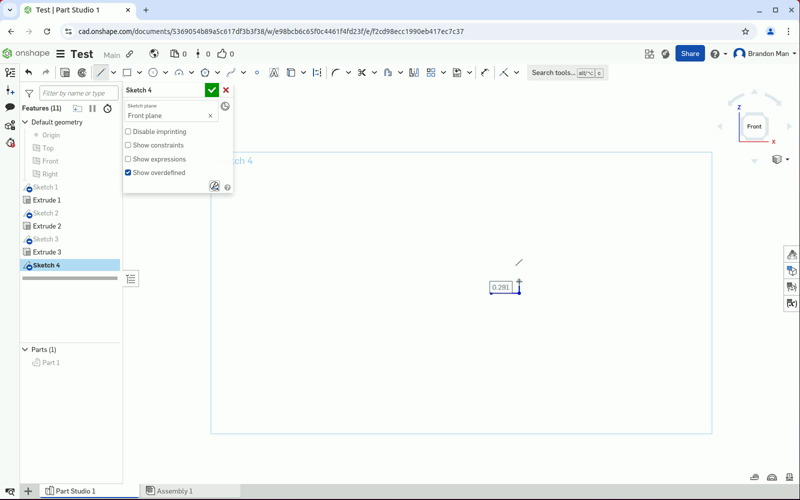
scroll(-6)
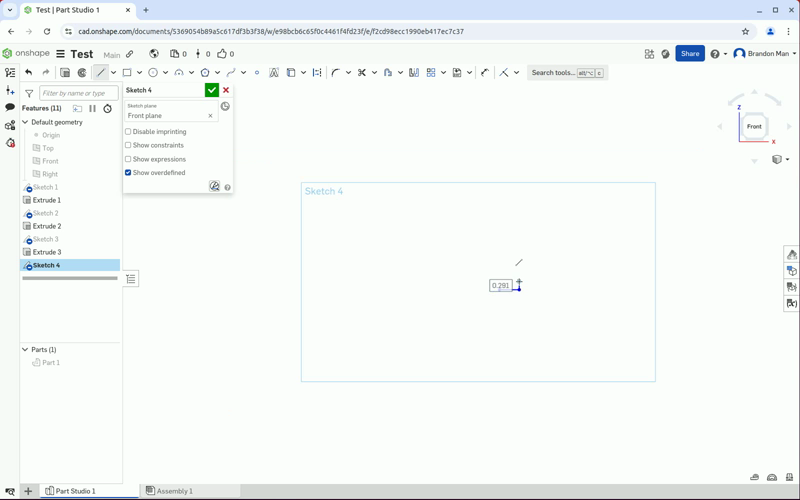
scroll(-6)
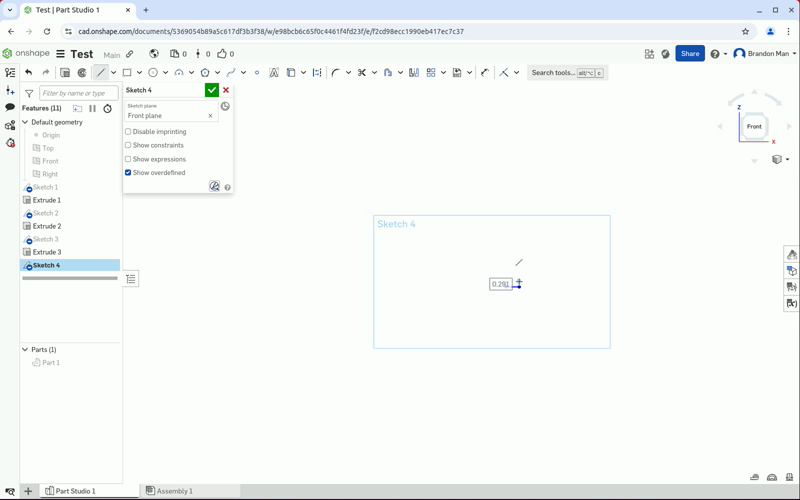
scroll(-6)
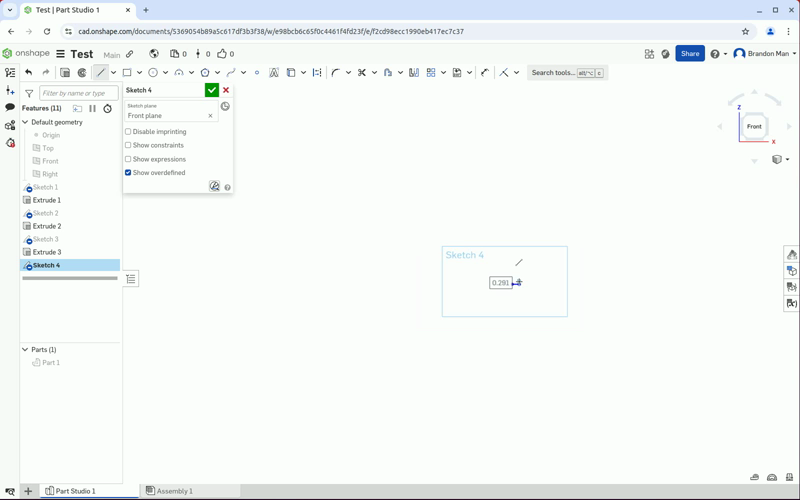
scroll(-6)
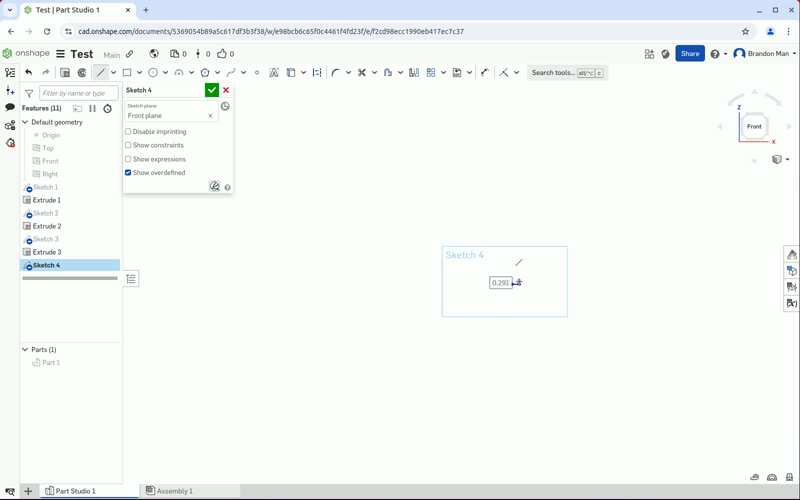
scroll(-6)
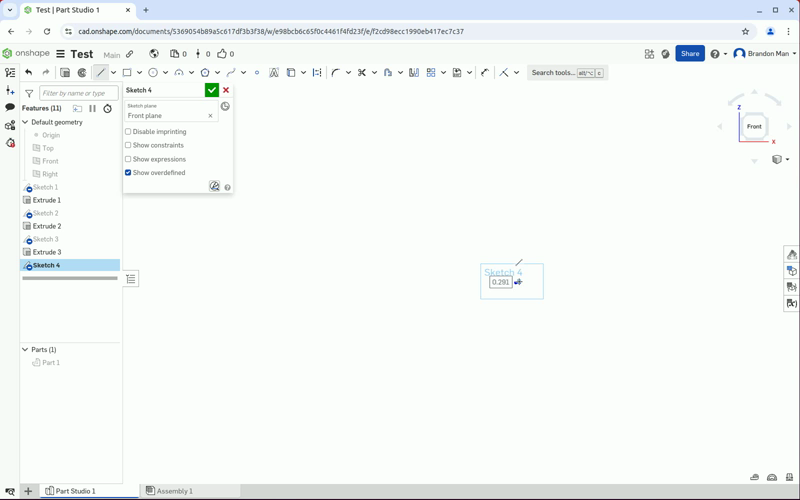
key_up(shift)
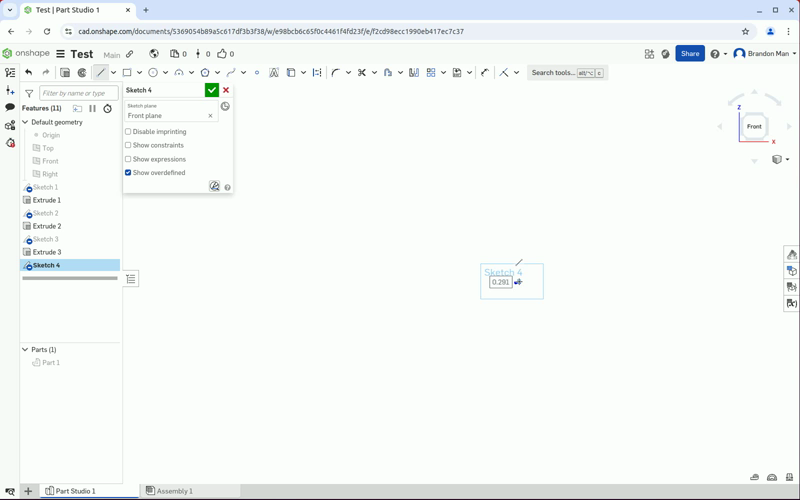
key_down(shift)
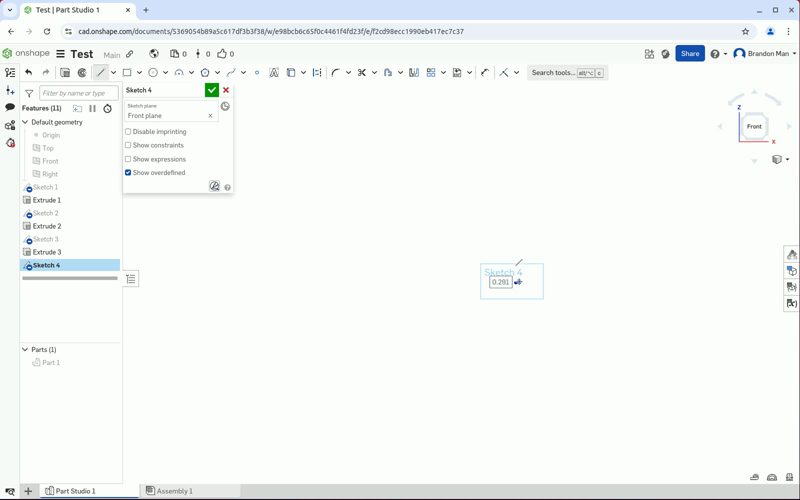
mouse_move(549, 281)
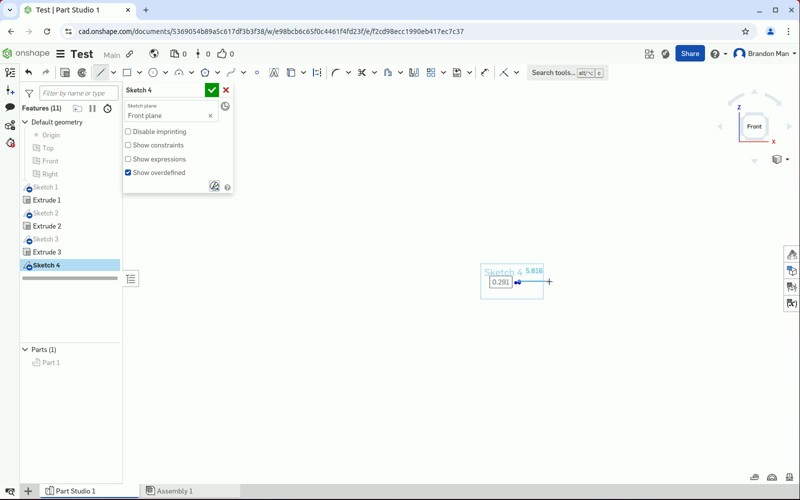
mouse_move(515, 281)
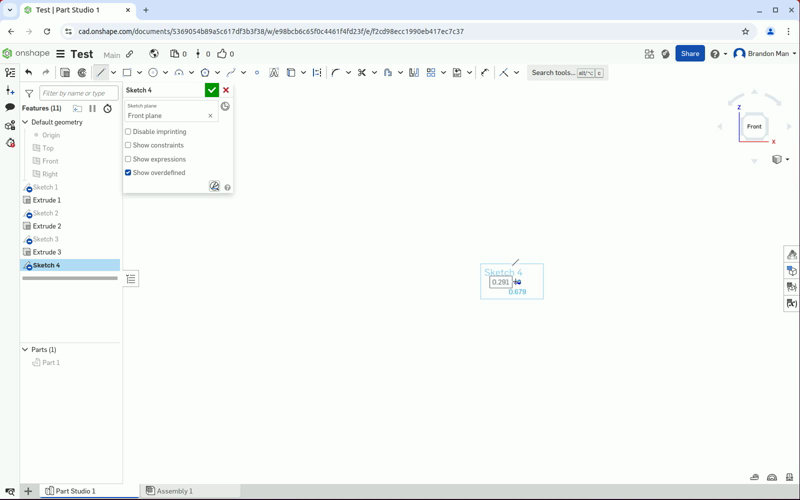
scroll(6)
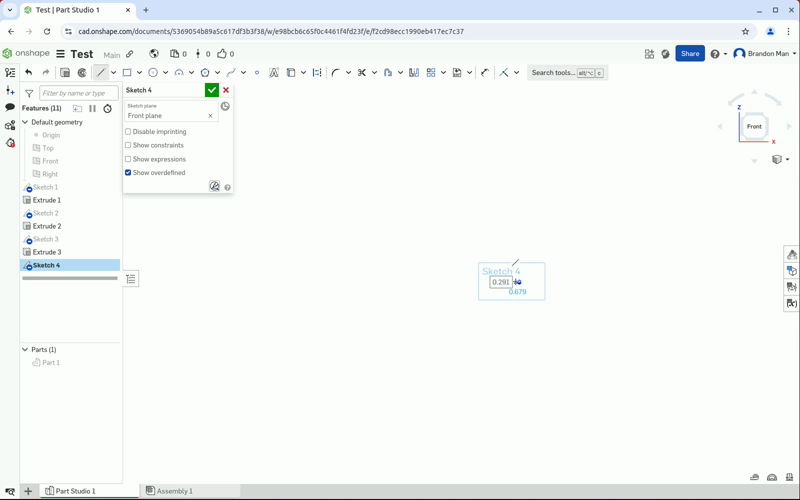
scroll(6)
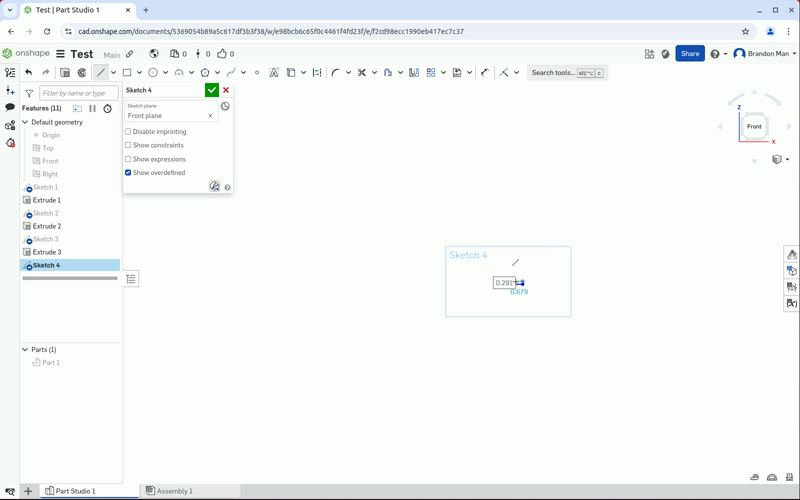
scroll(6)
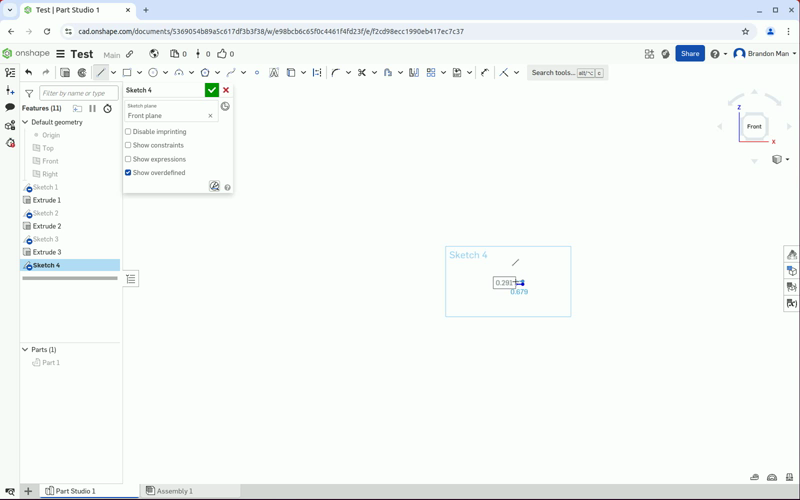
scroll(6)
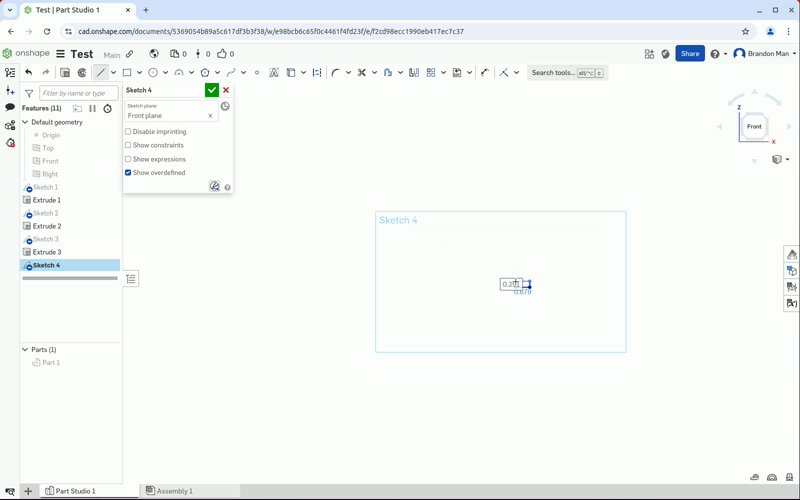
scroll(6)
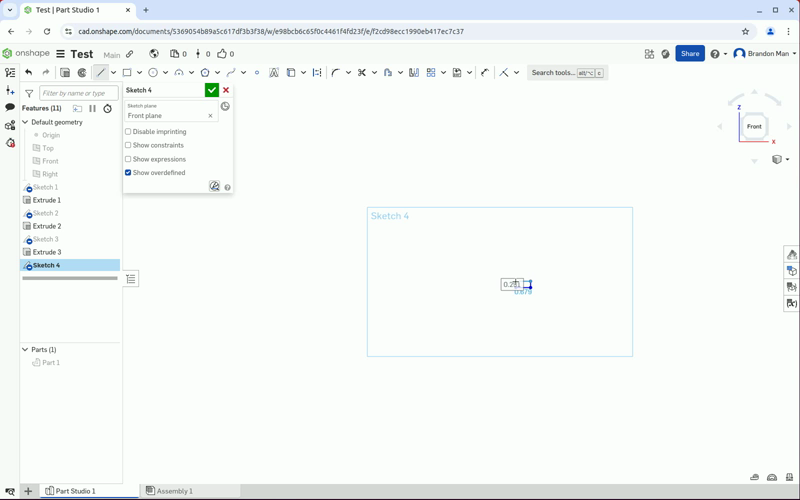
scroll(6)
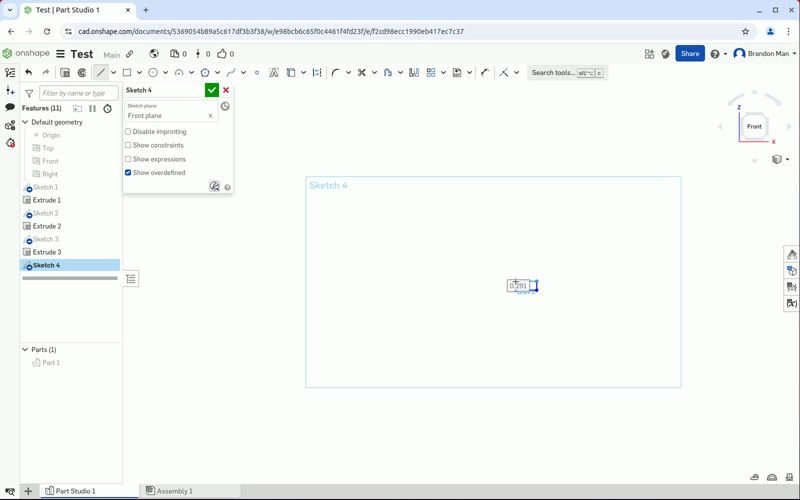
scroll(6)
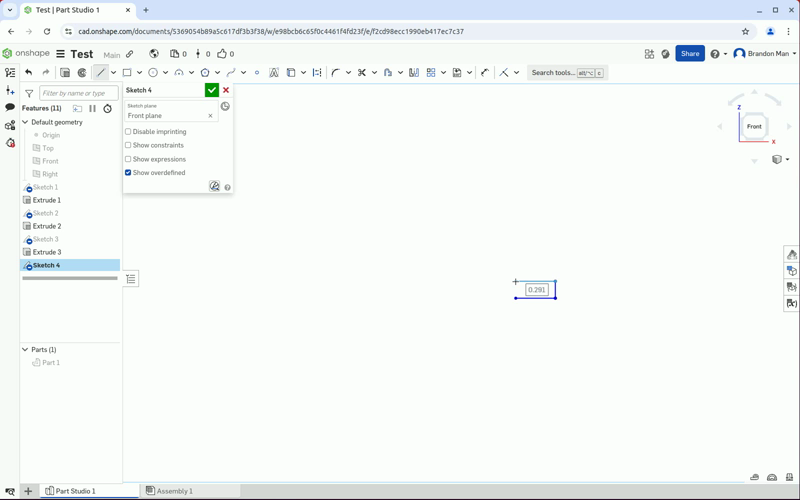
click(515, 281)
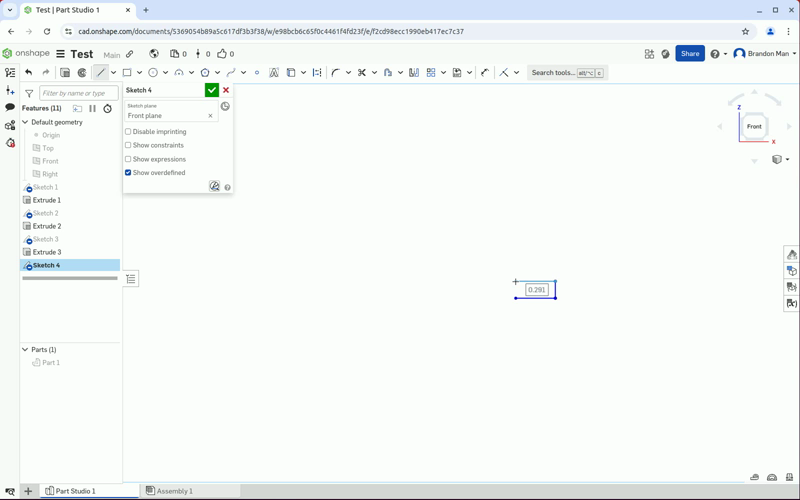
scroll(-6)
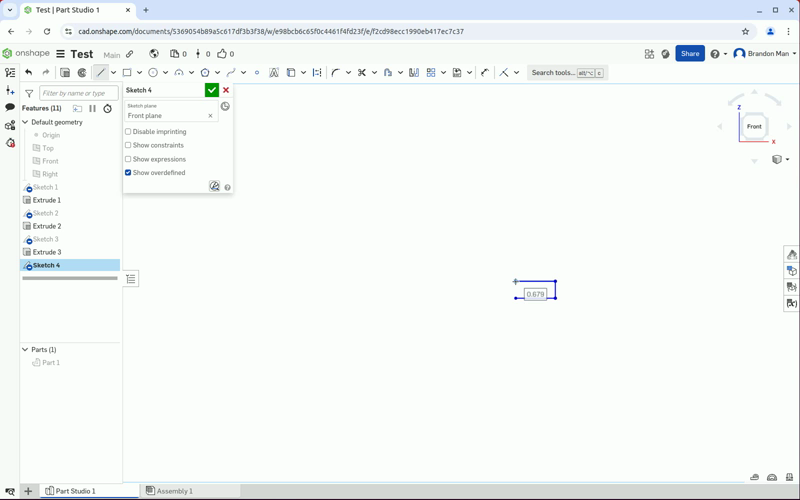
scroll(-6)
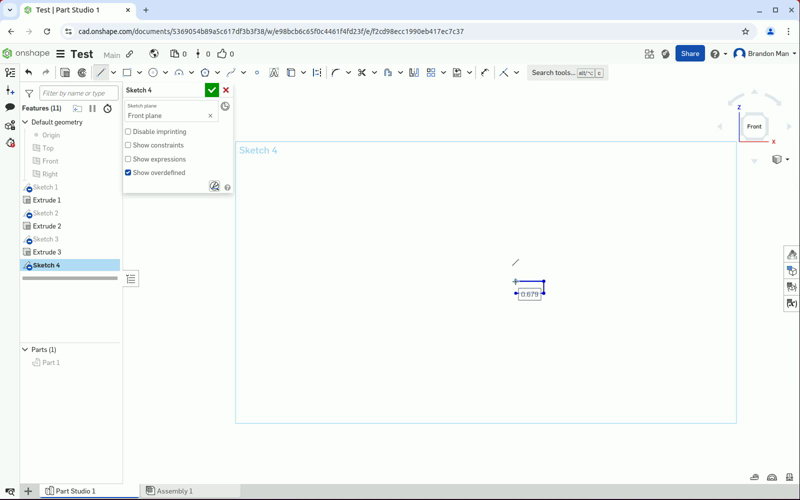
scroll(-6)
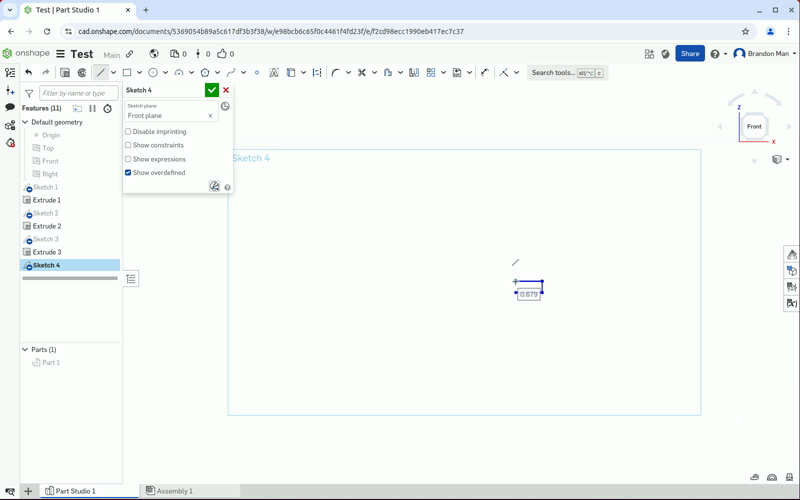
scroll(-6)
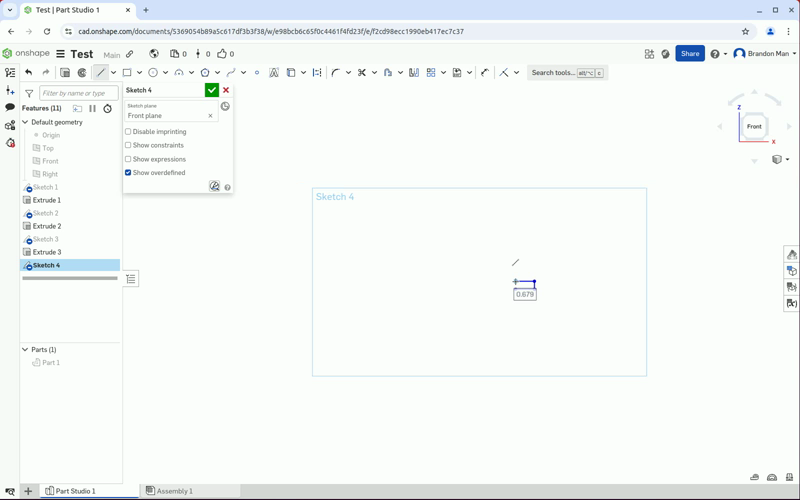
scroll(-6)
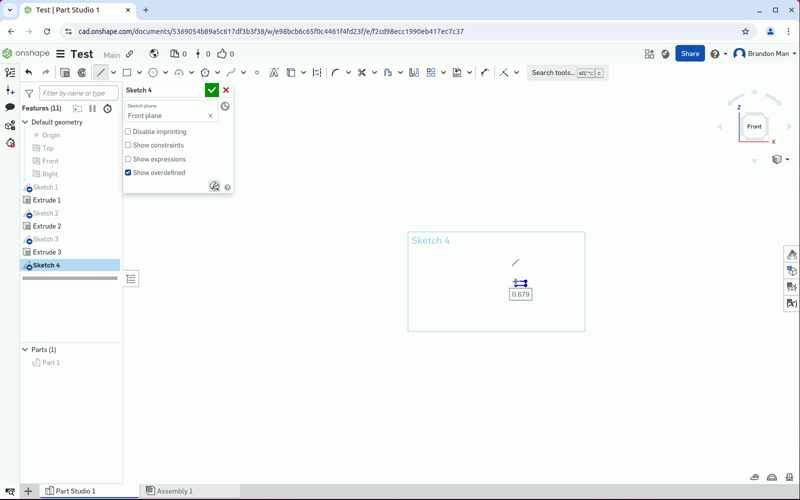
scroll(-6)
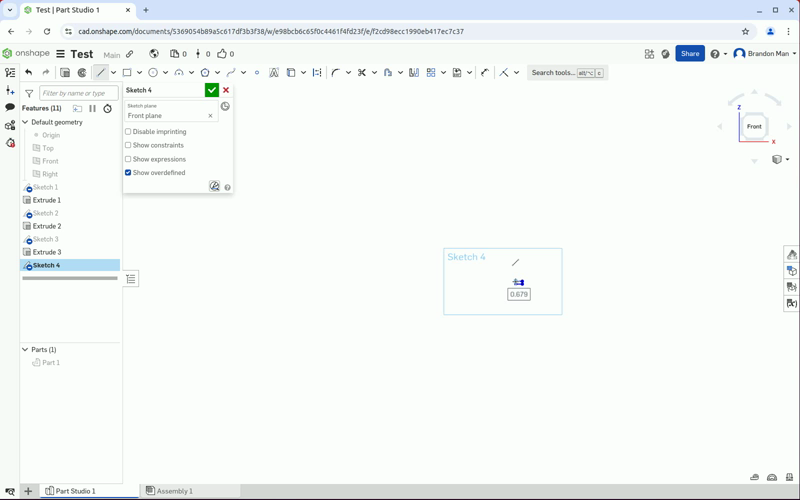
scroll(-6)
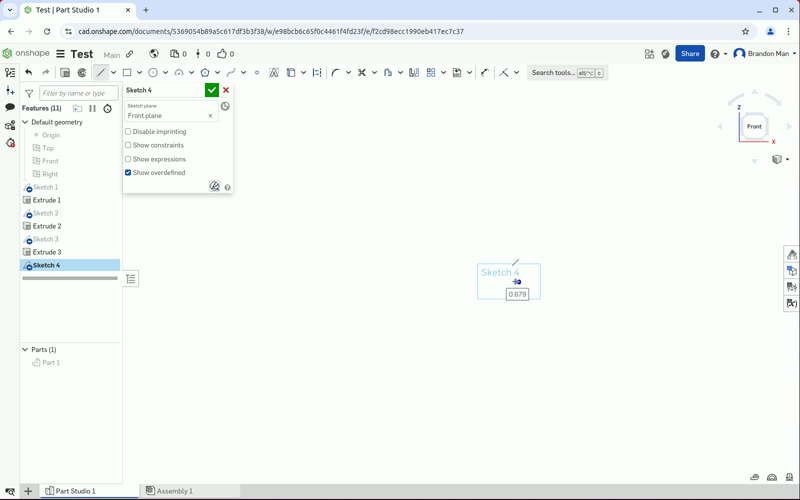
key_up(shift)
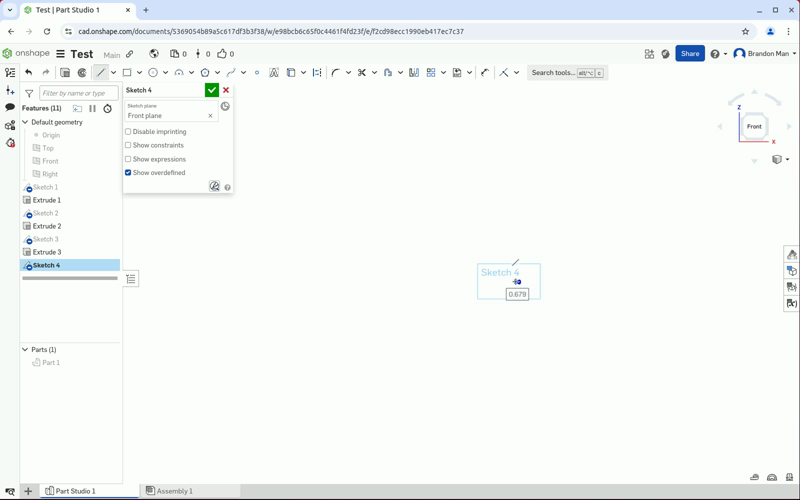
mouse_move(545, 281)
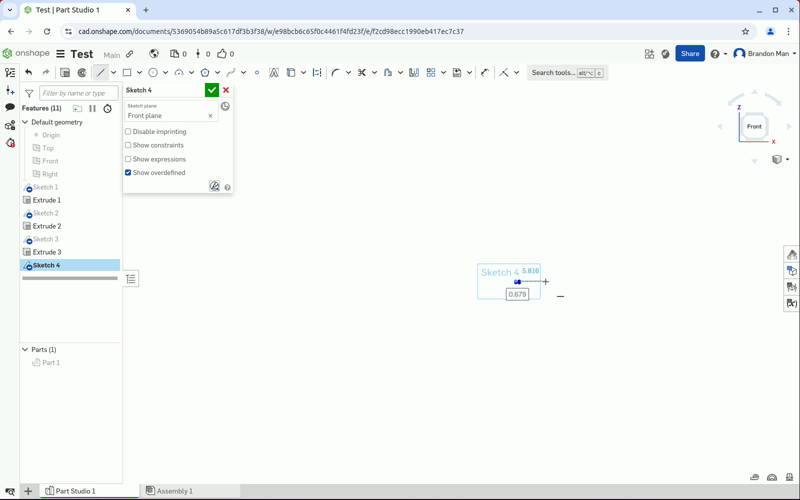
key_down(shift)
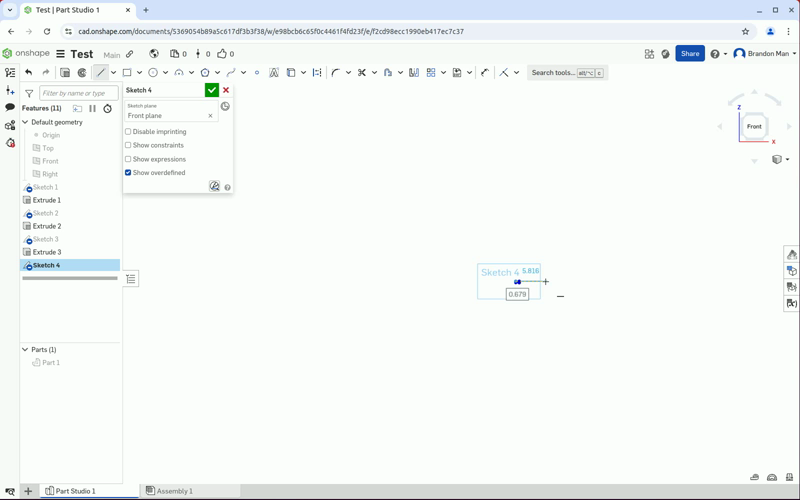
mouse_move(515, 282)
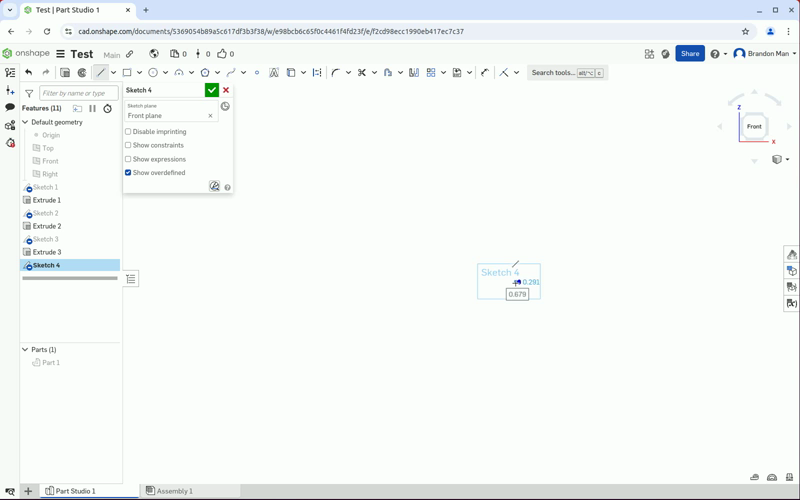
scroll(6)
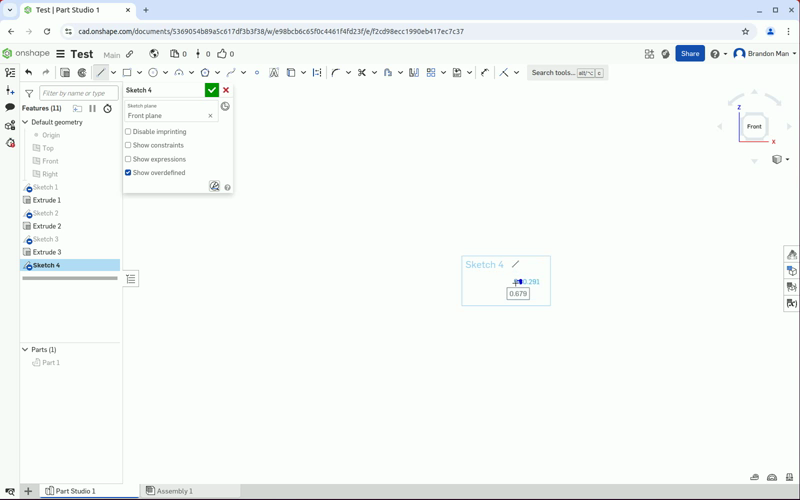
scroll(6)
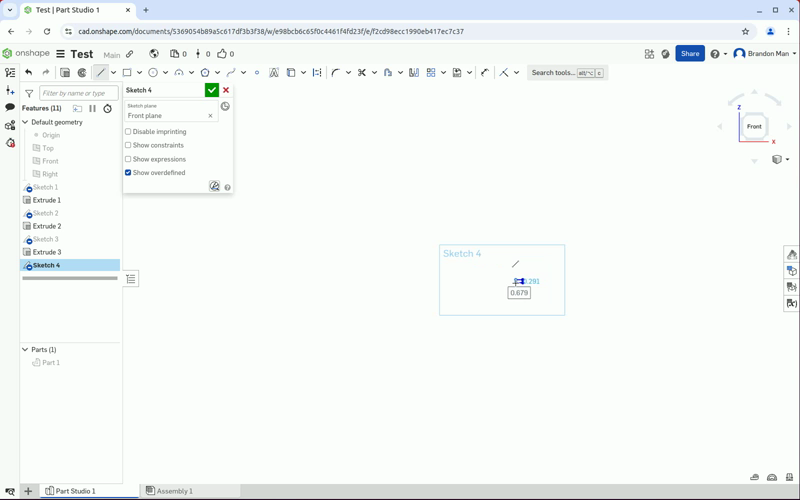
scroll(6)
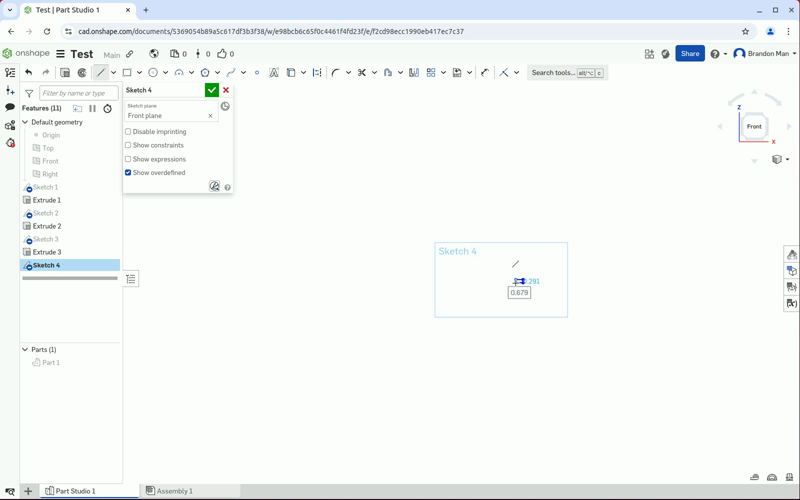
scroll(6)
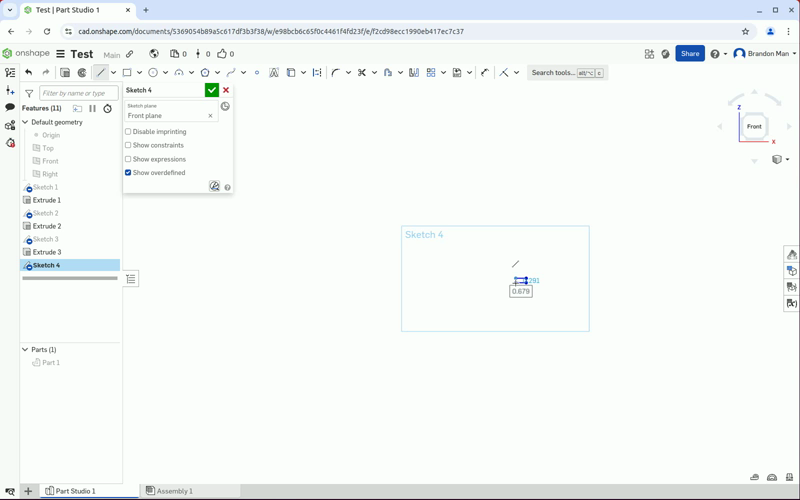
scroll(6)
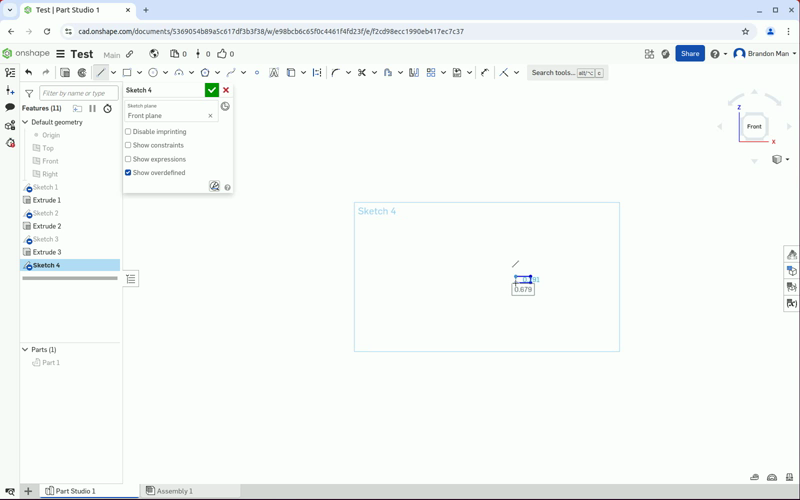
scroll(6)
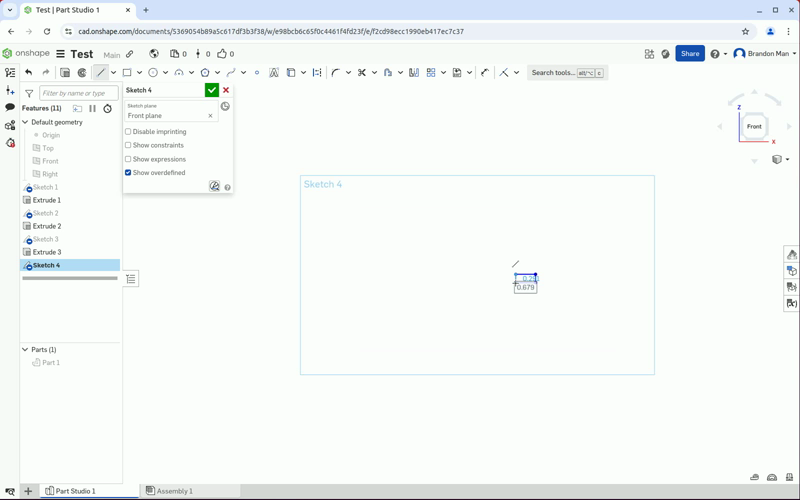
scroll(6)
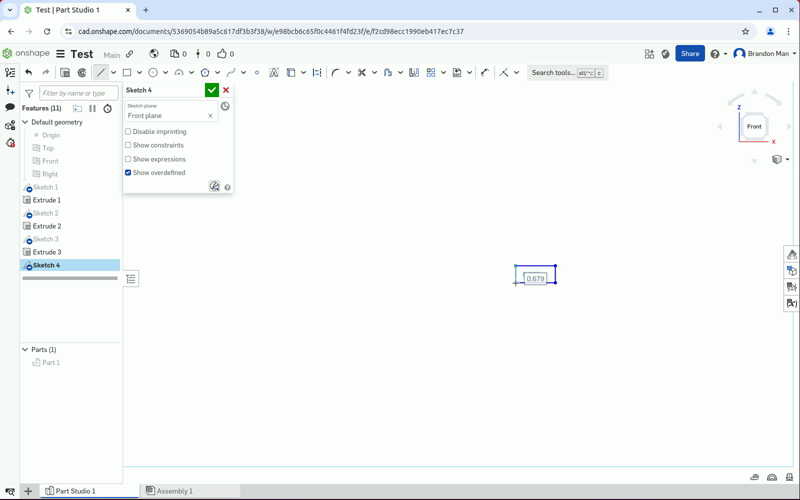
key_up(shift)
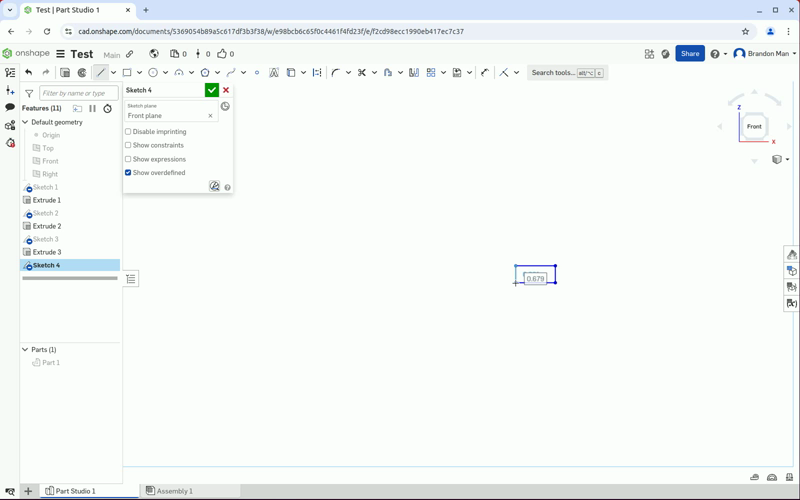
click(515, 282)
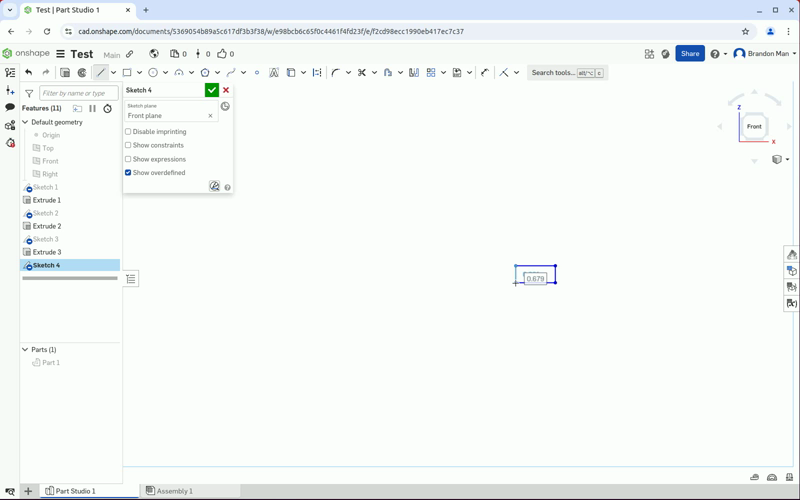
scroll(-6)
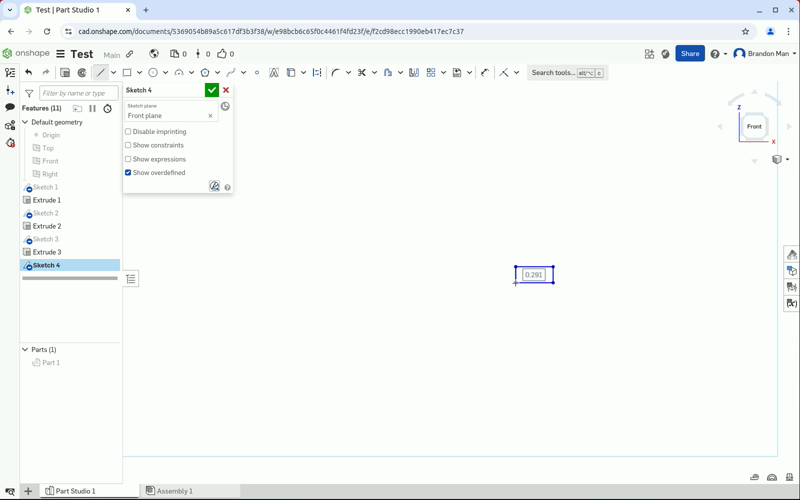
scroll(-6)
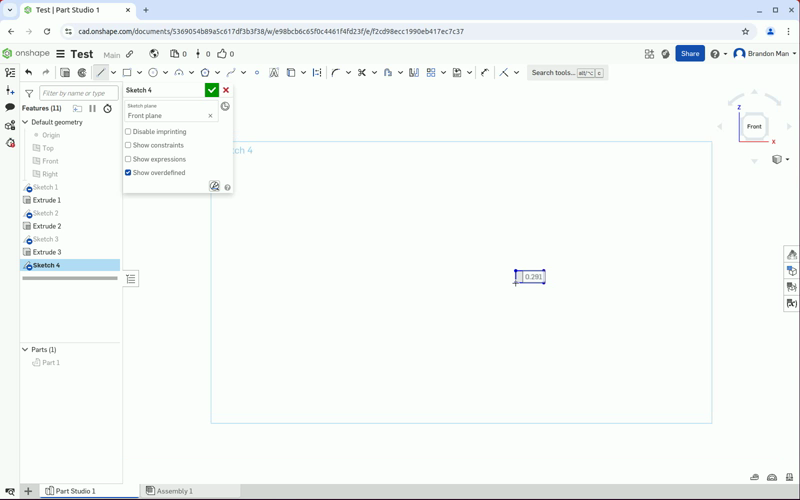
scroll(-6)
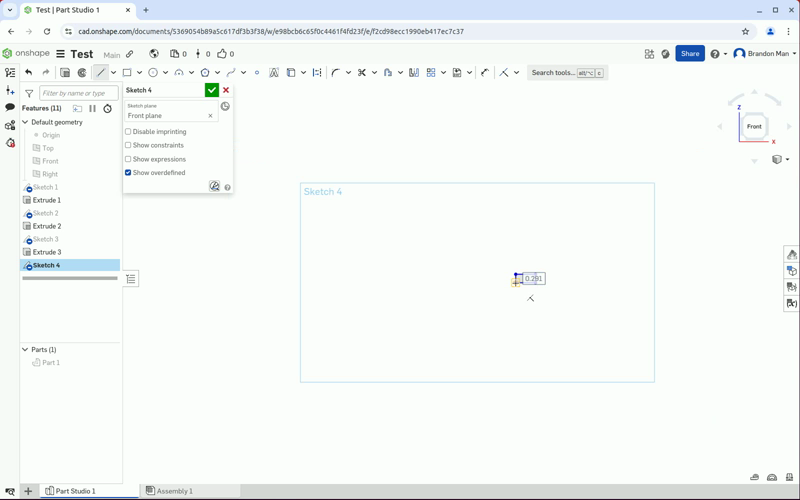
scroll(-6)
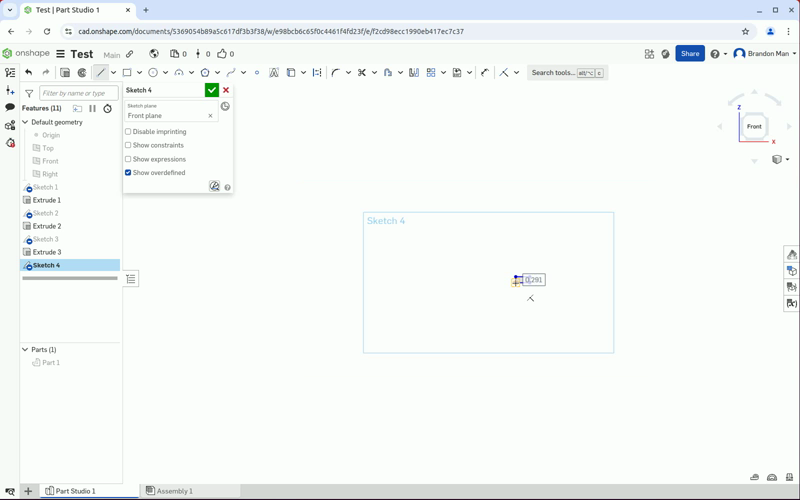
scroll(-6)
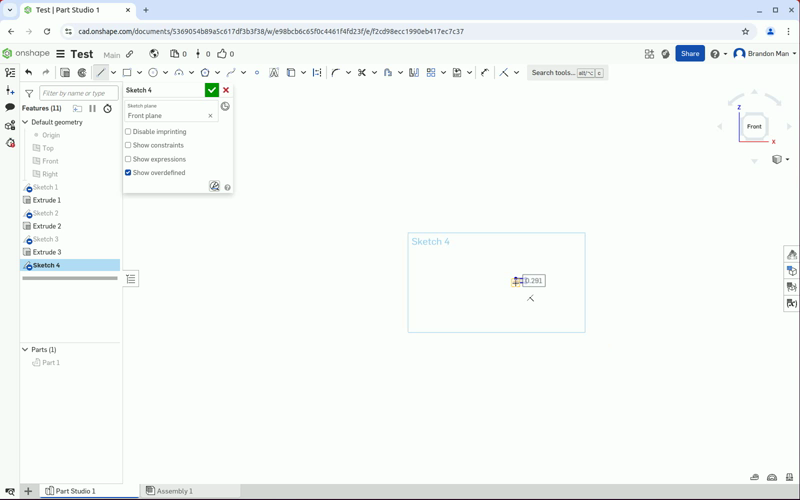
scroll(-6)
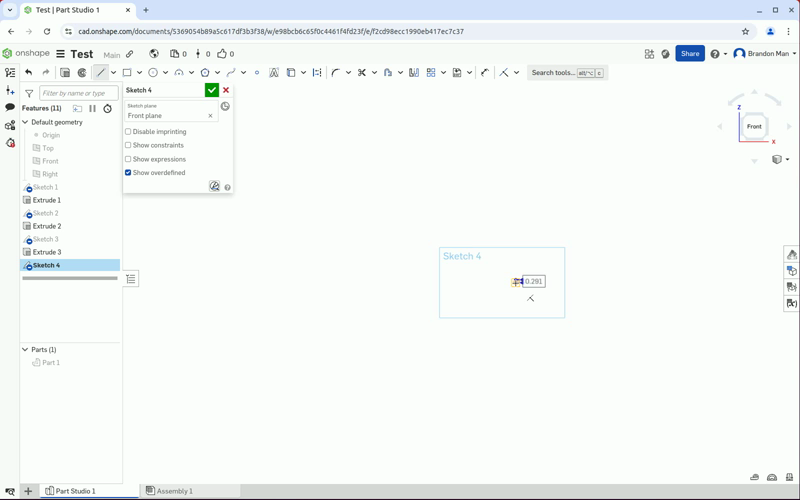
scroll(-6)
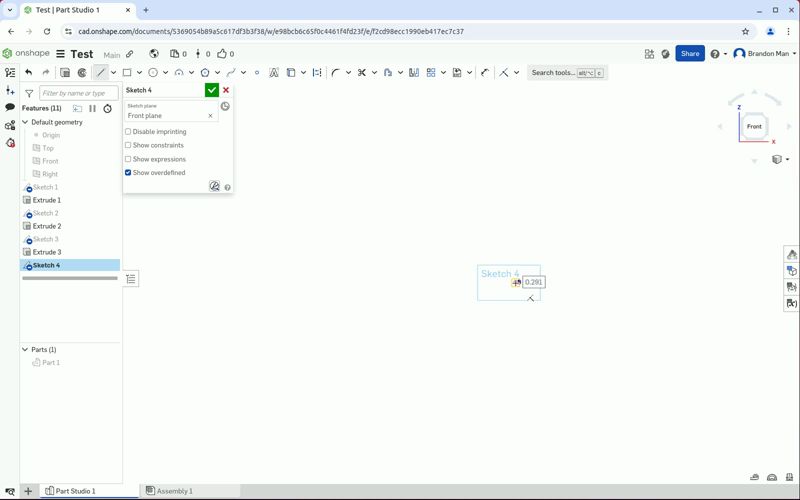
key(esc)
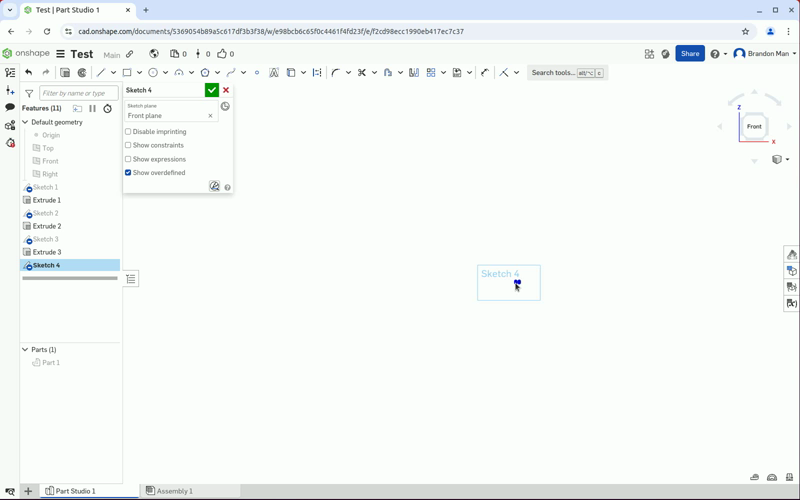
mouse_move(517, 282)
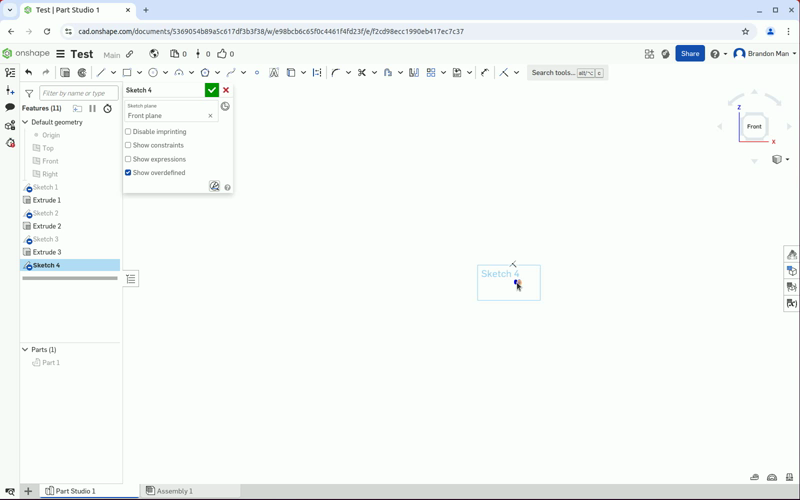
scroll(6)
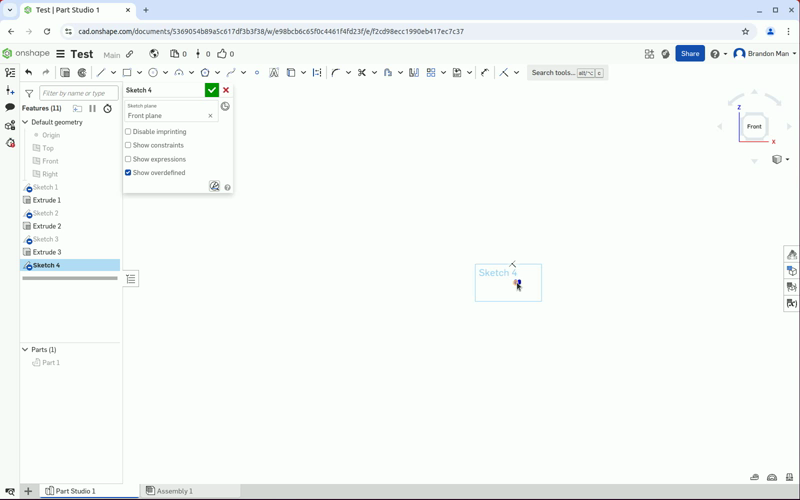
scroll(6)
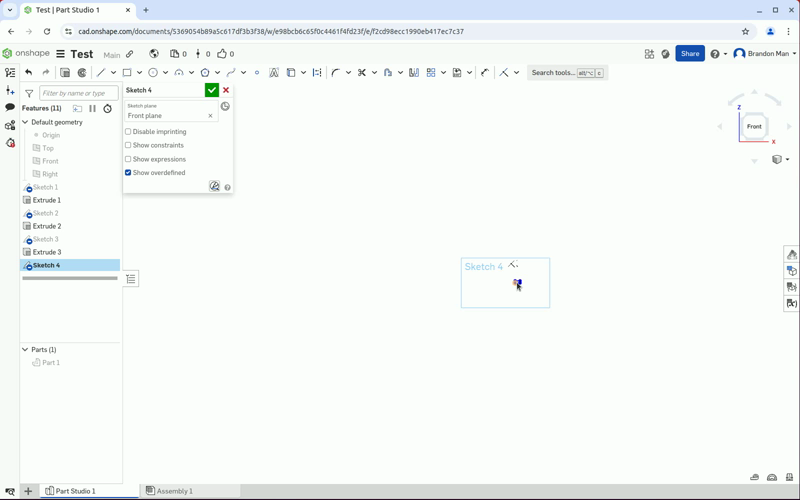
scroll(6)
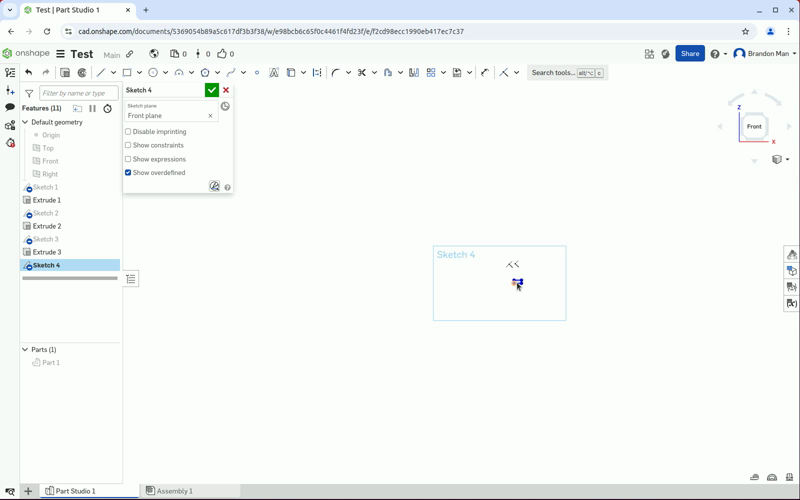
scroll(6)
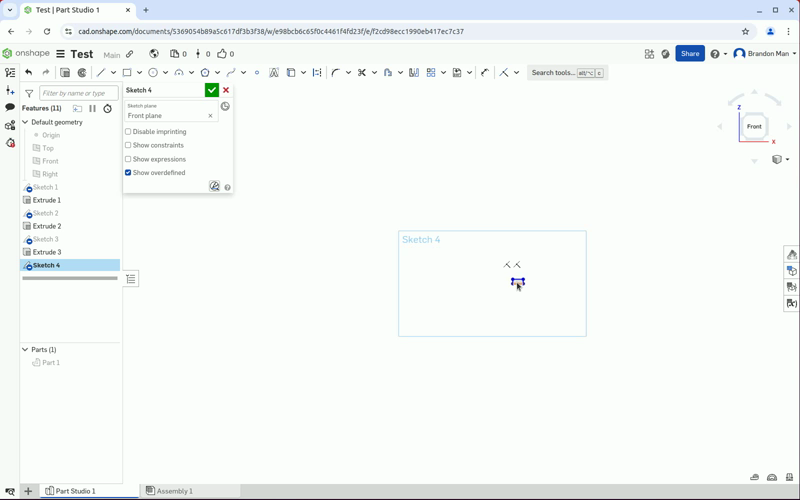
scroll(6)
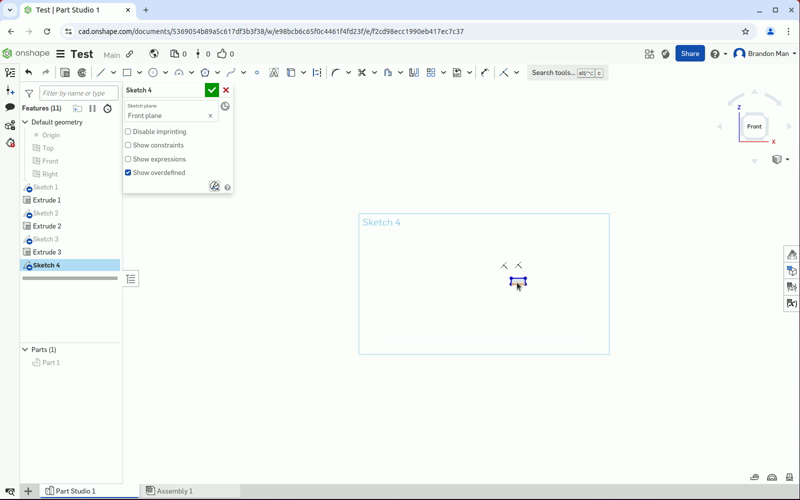
scroll(6)
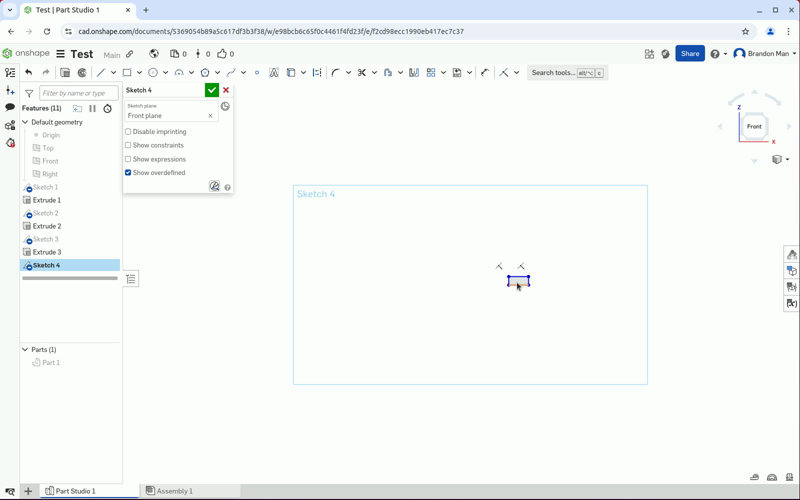
scroll(6)
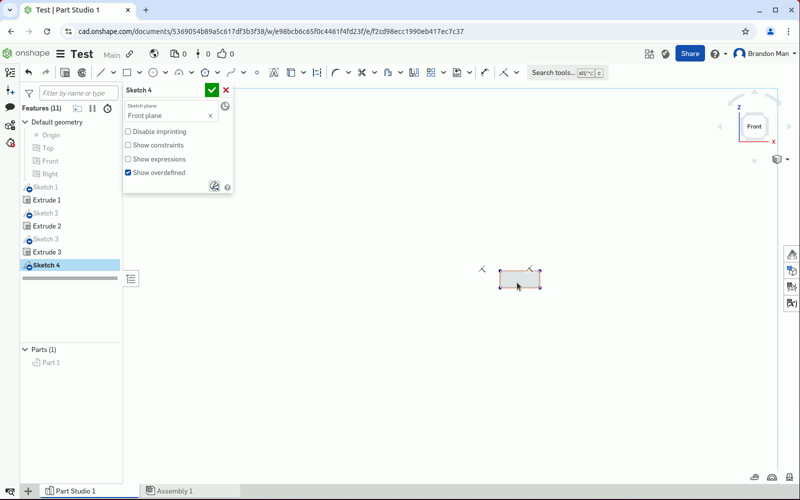
click(517, 282)
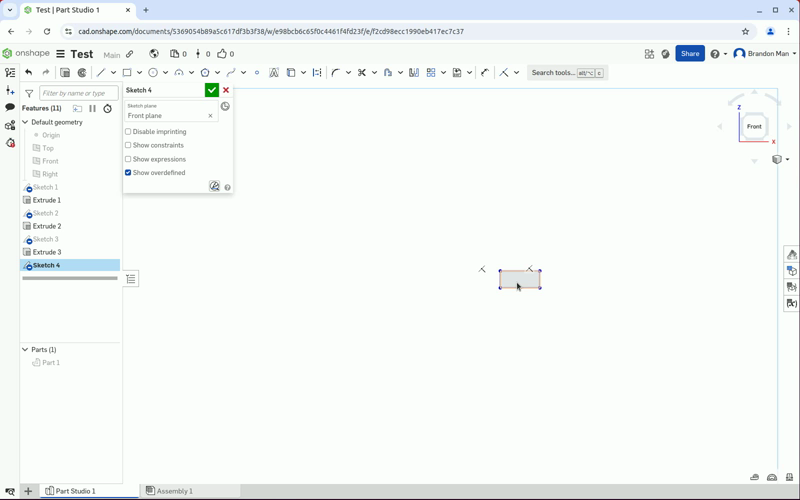
scroll(-6)
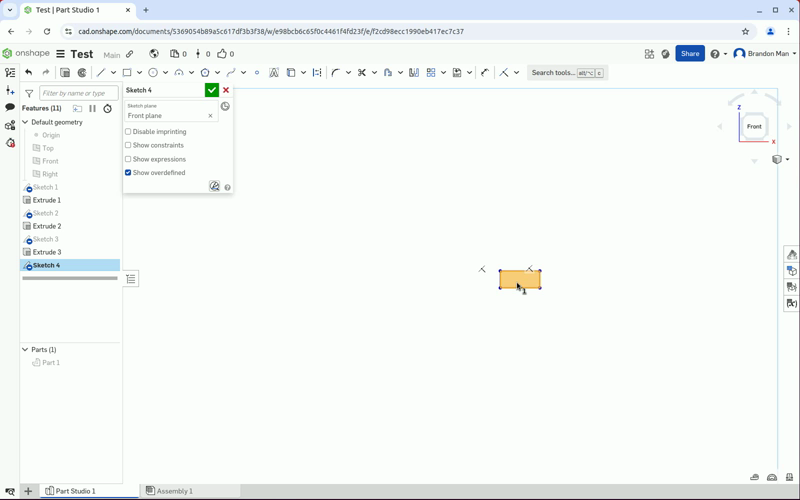
scroll(-6)
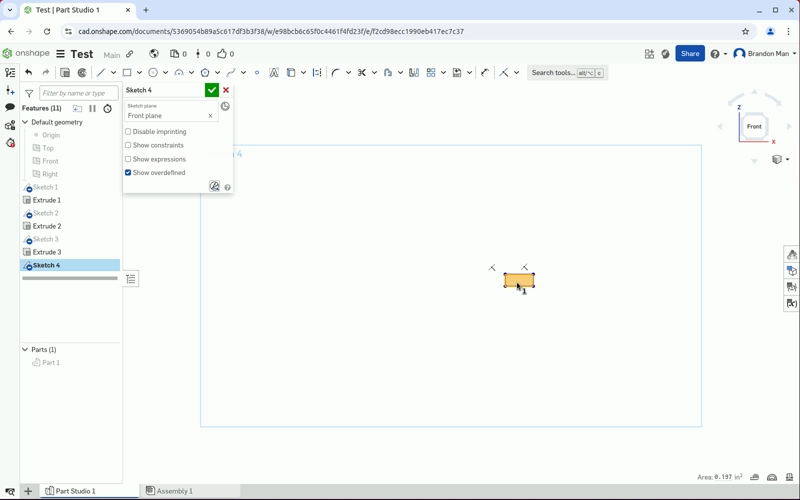
scroll(-6)
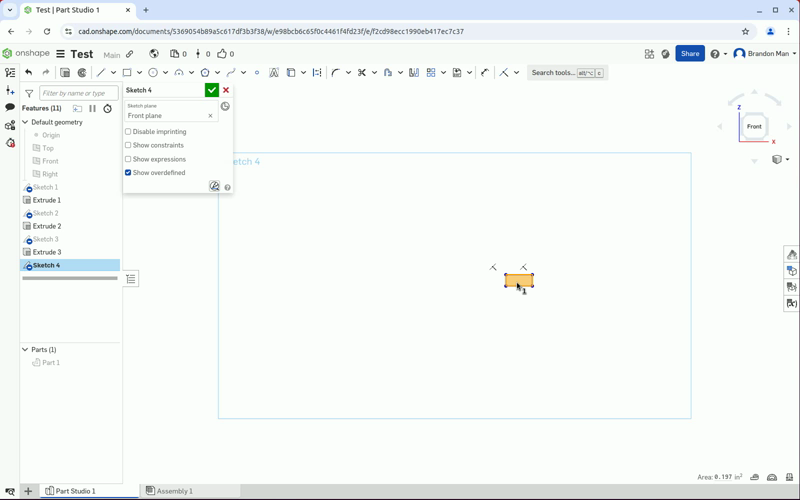
scroll(-6)
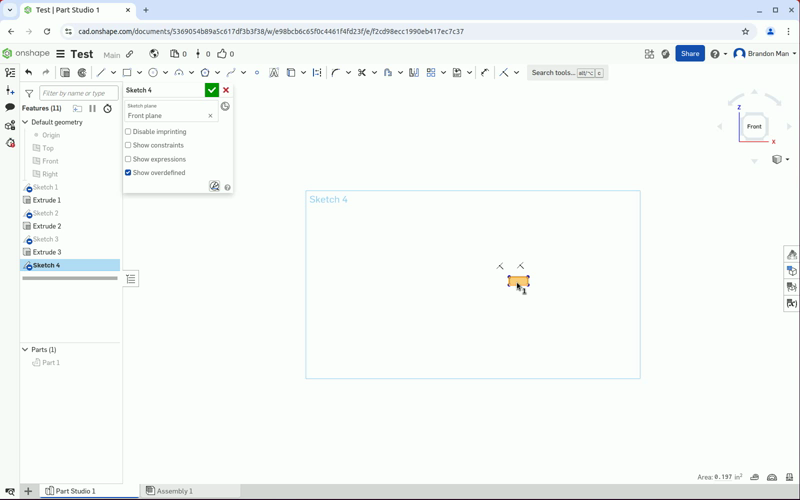
scroll(-6)
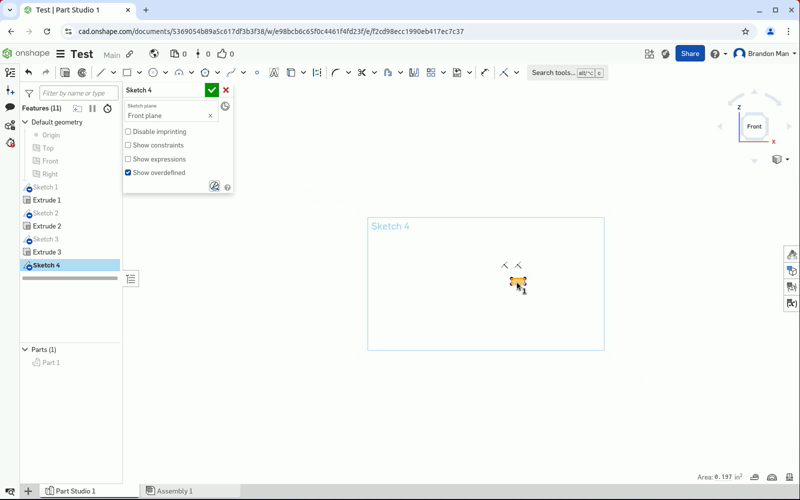
scroll(-6)
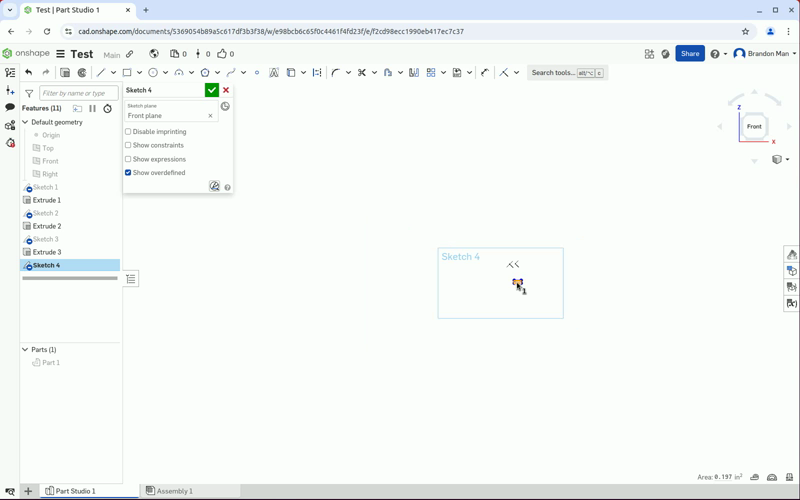
scroll(-6)
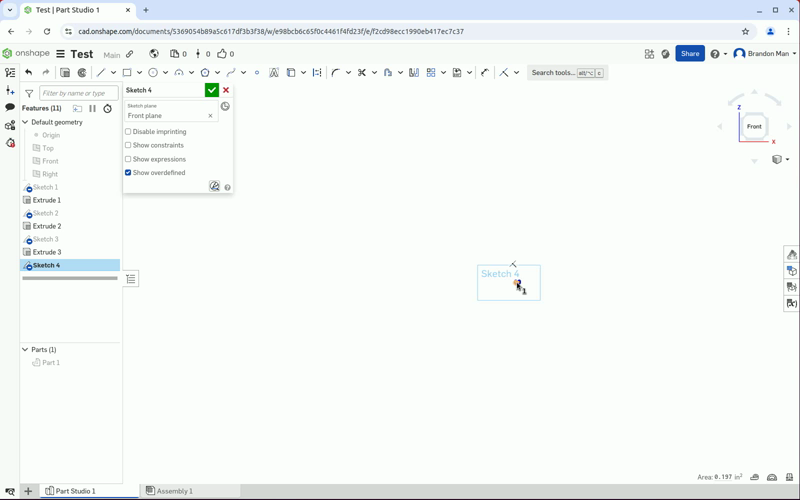
mouse_move(73, 352)
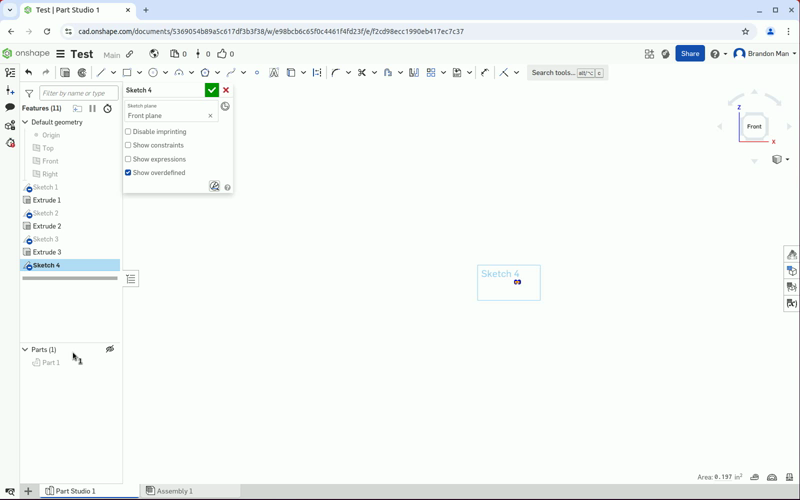
key(shift+y)
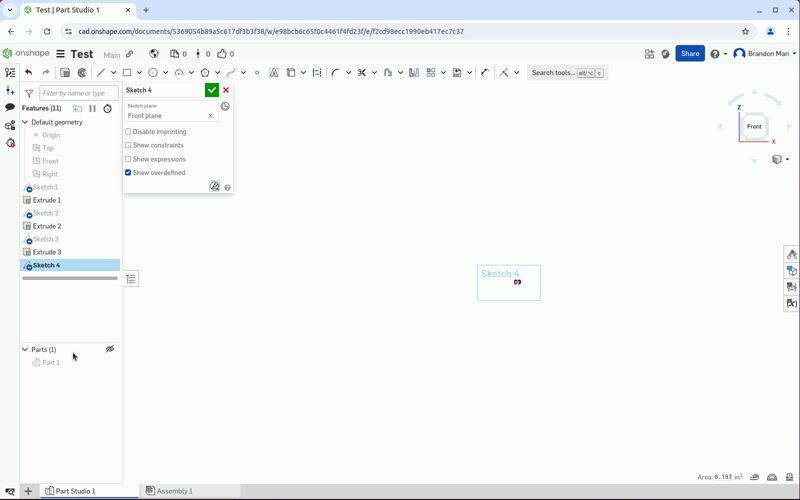
key(shift+e)
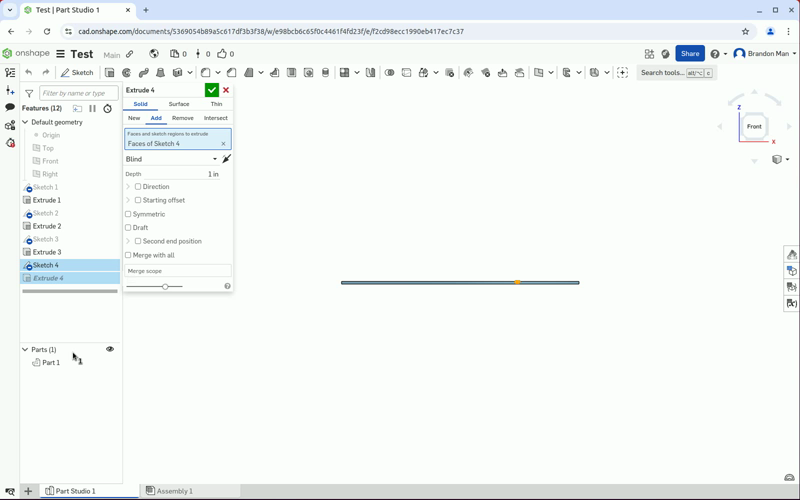
mouse_move(143, 106)
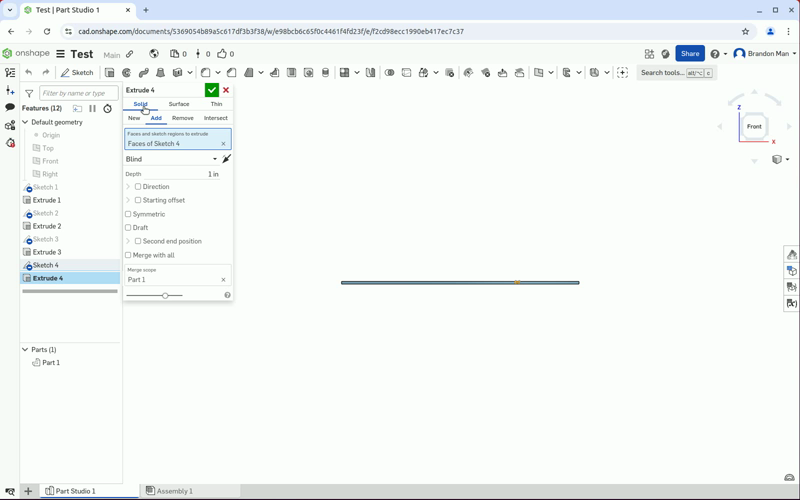
click(143, 106)
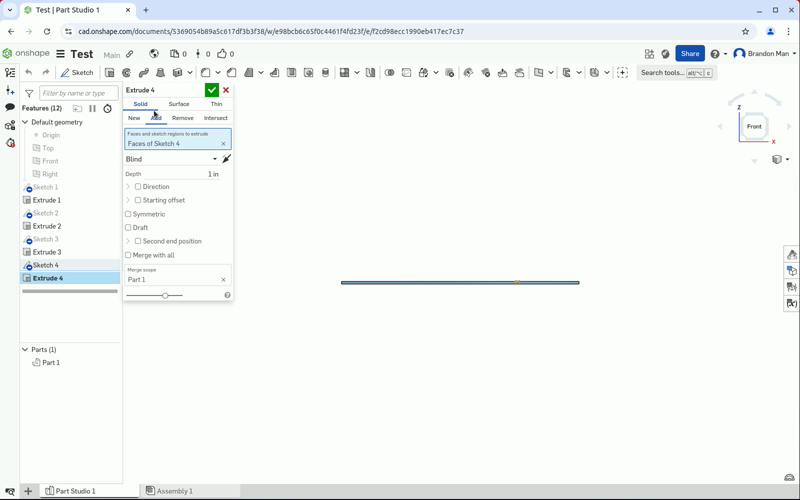
mouse_move(186, 120)
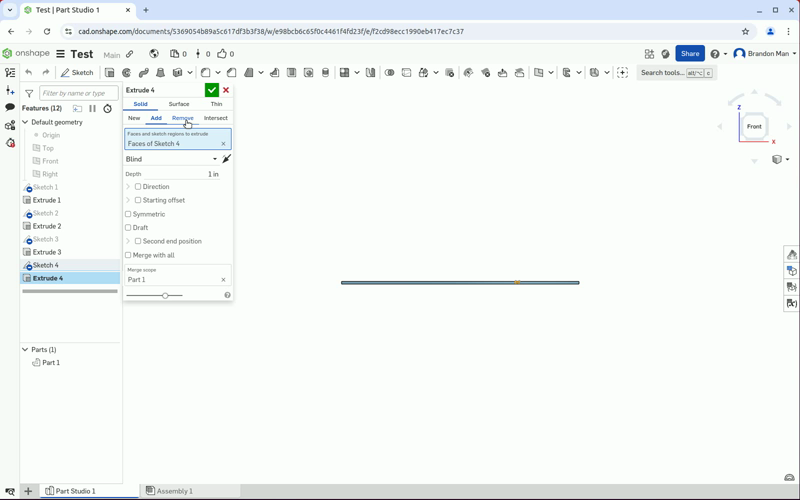
click(186, 120)
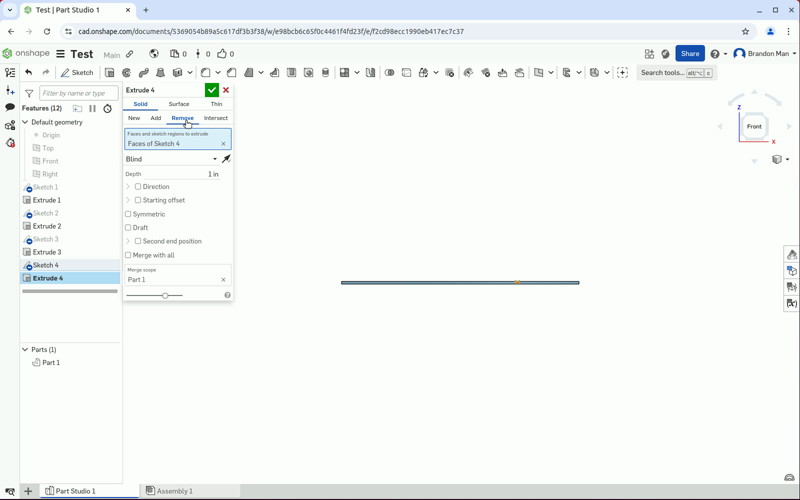
key(tab, 4)
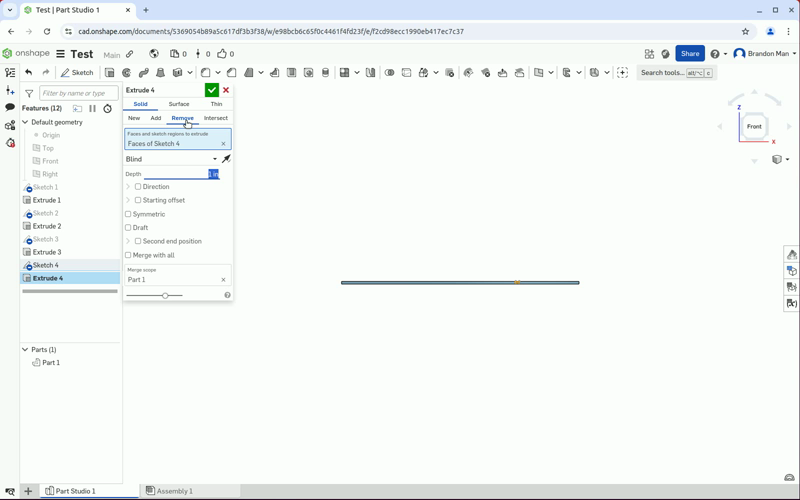
text(-11.554)
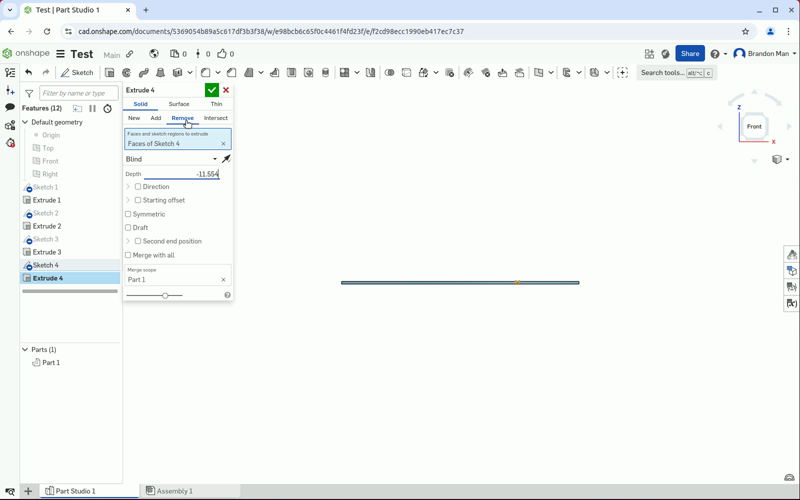
key(tab, 3)
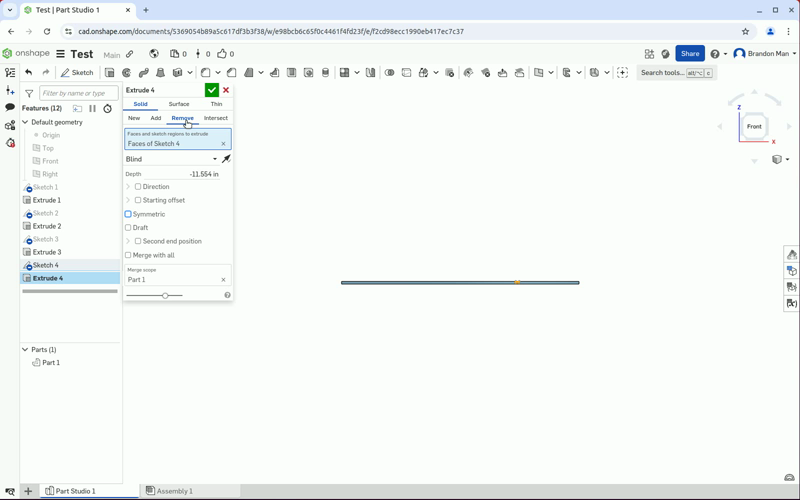
key(space)
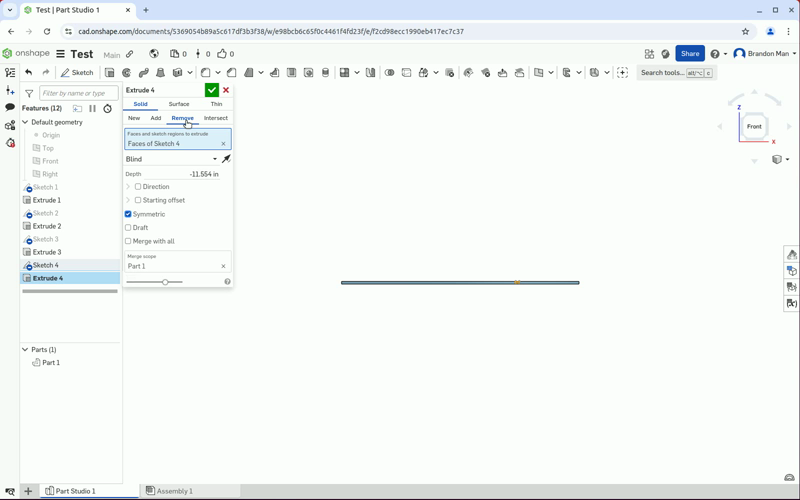
key(tab, 2)
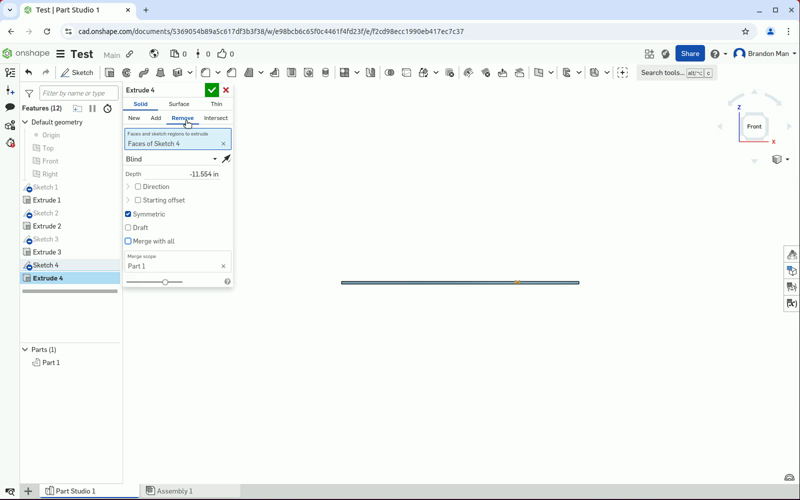
key(space)
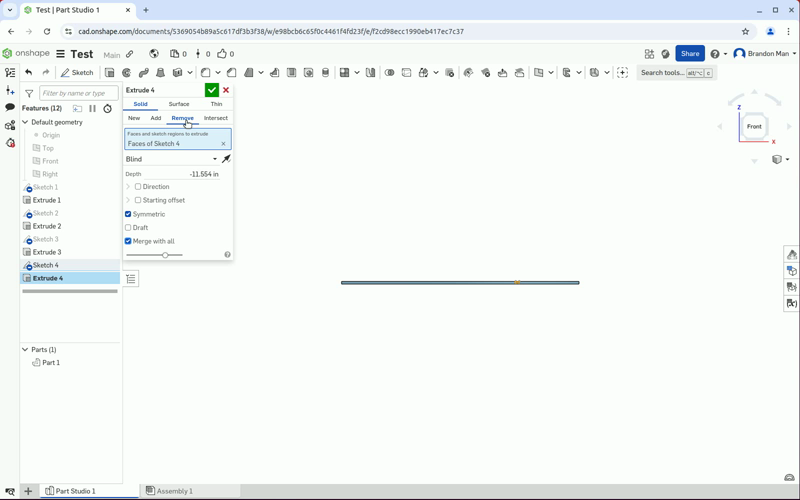
key(enter)
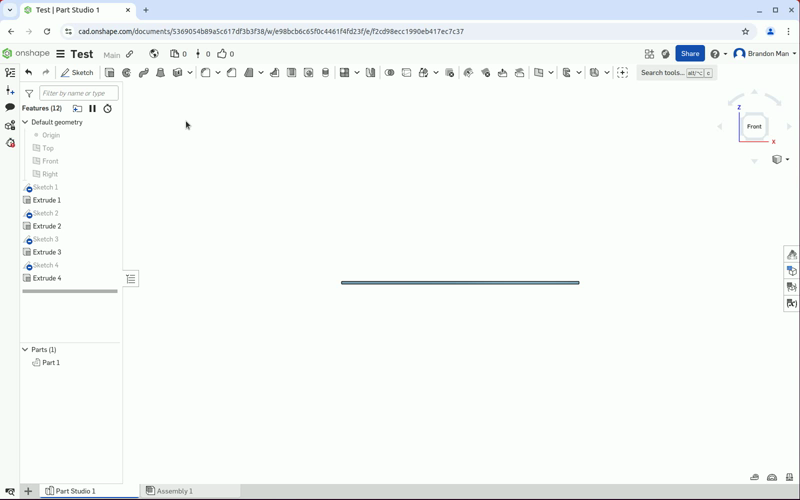
key(shift+h)
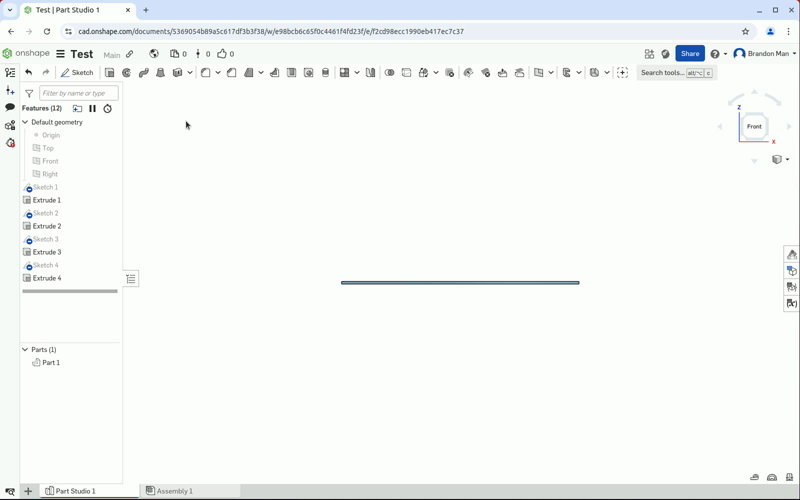
key(shift+h)
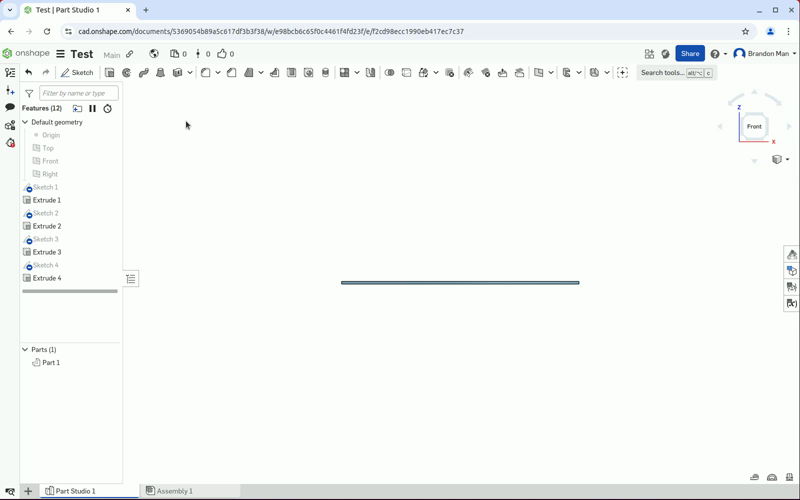
mouse_move(73, 189)
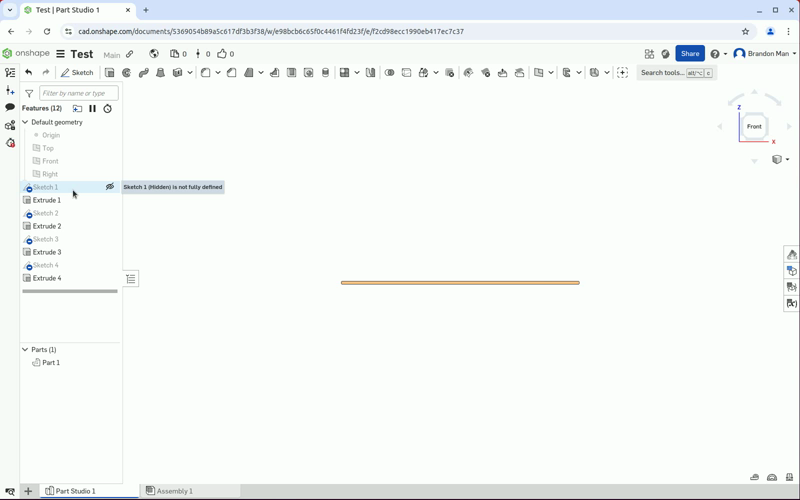
click(73, 189)
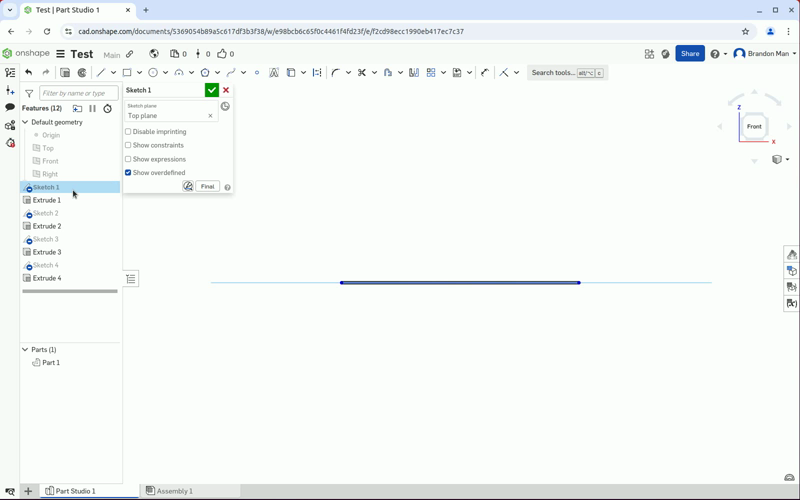
mouse_move(229, 92)
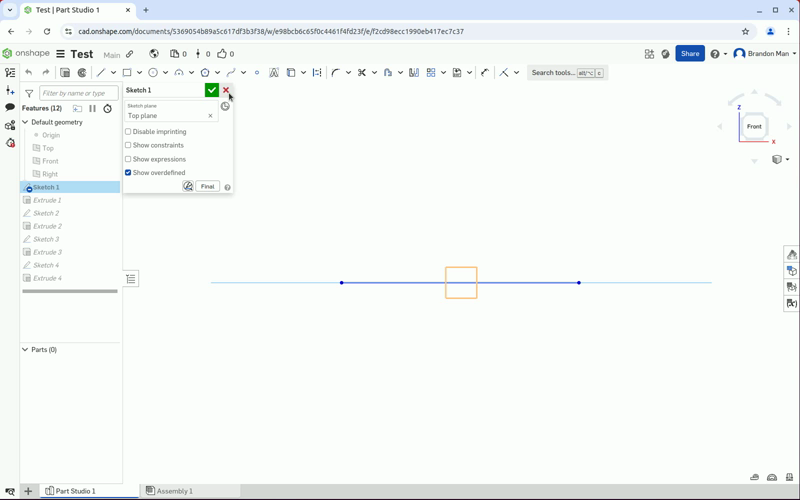
click(229, 92)
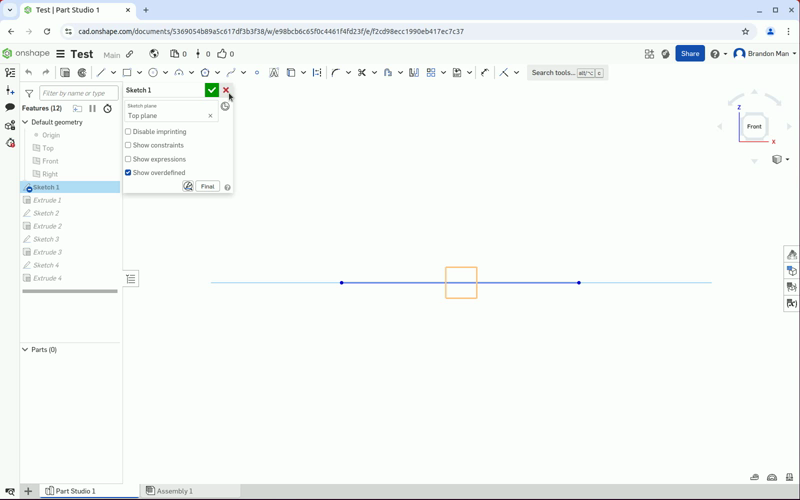
key(shift+s)
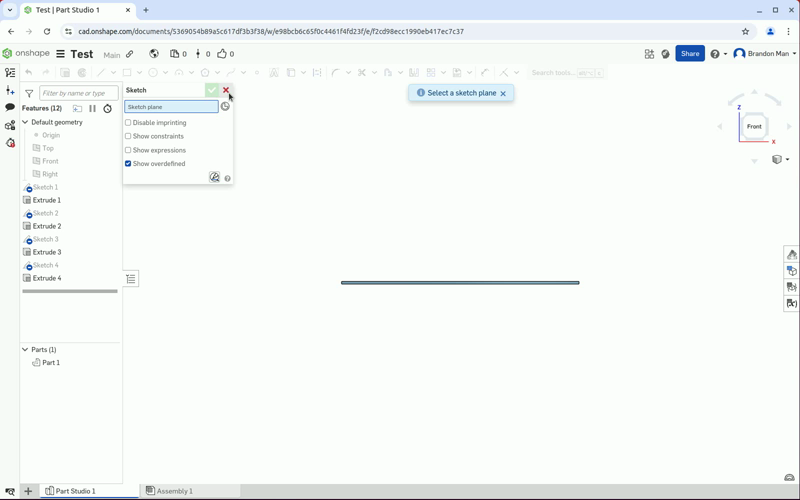
mouse_move(73, 163)
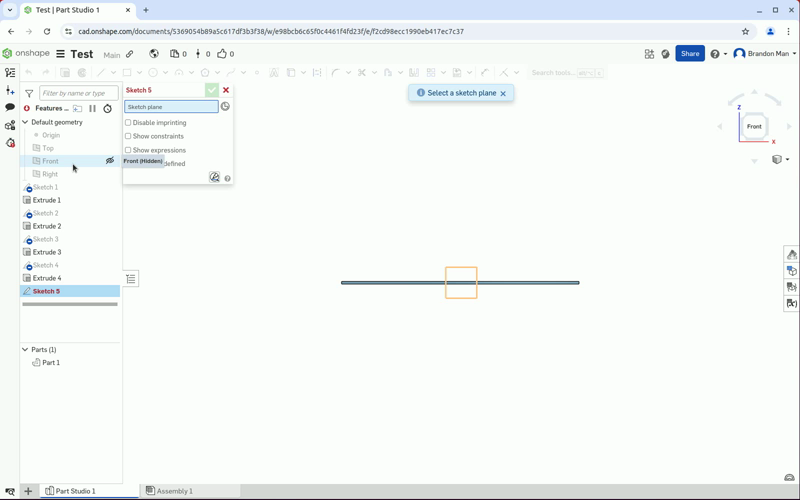
click(73, 163)
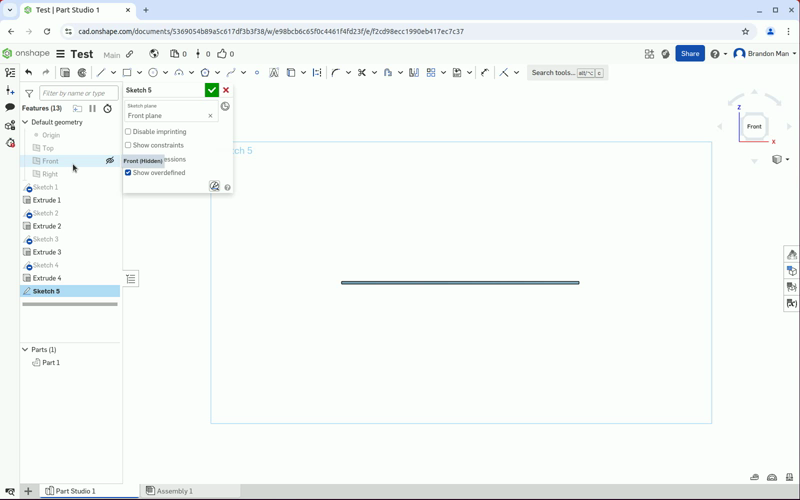
mouse_move(73, 352)
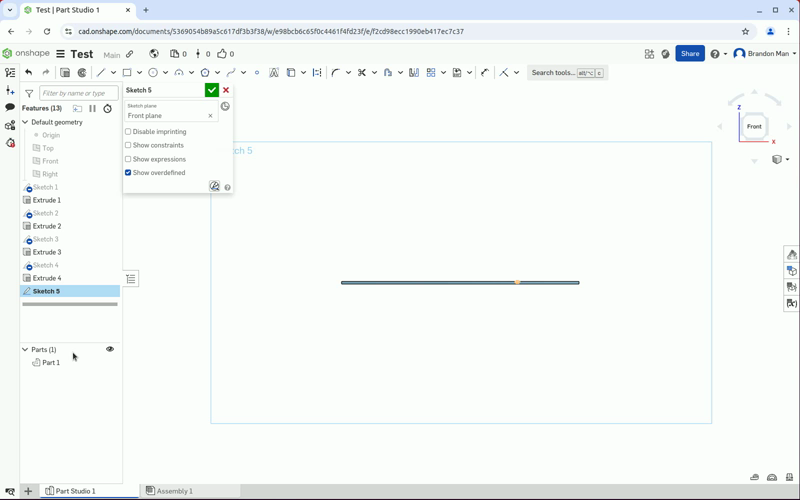
key(y)
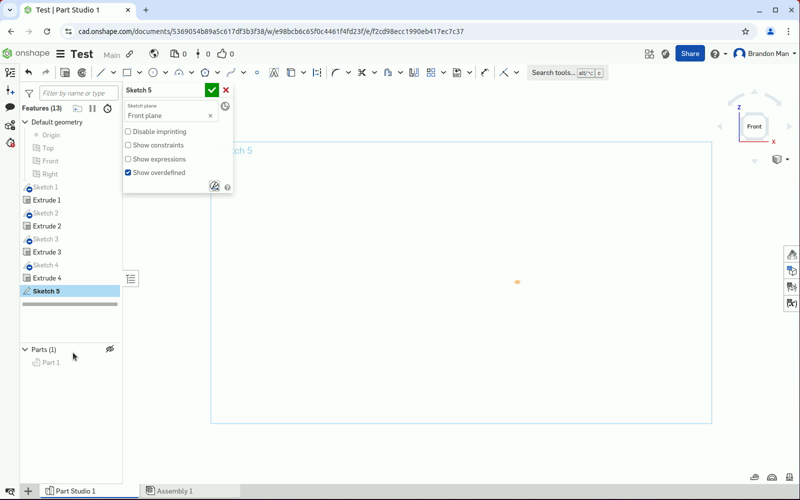
key(l)
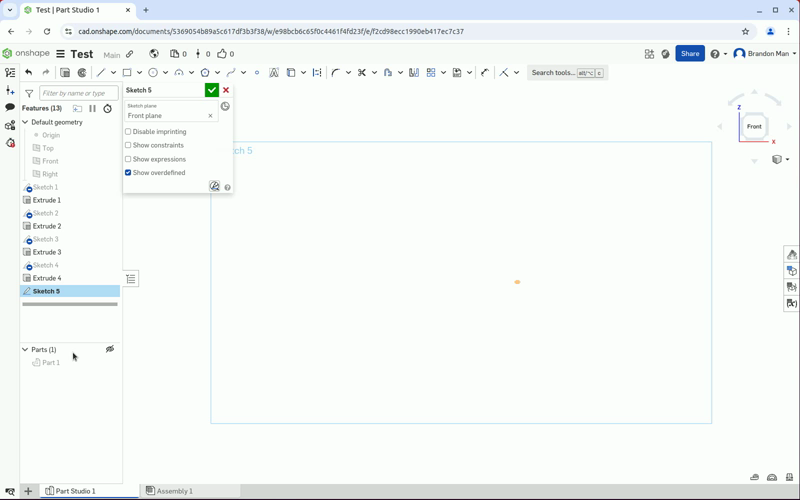
key_down(shift)
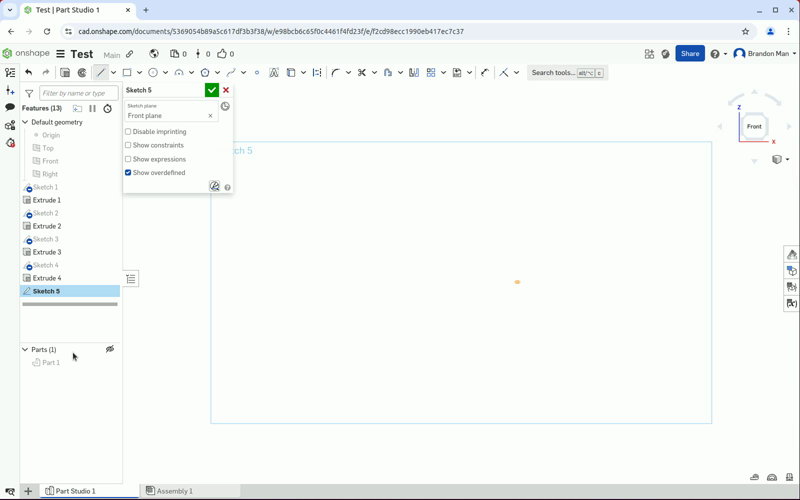
mouse_move(348, 282)
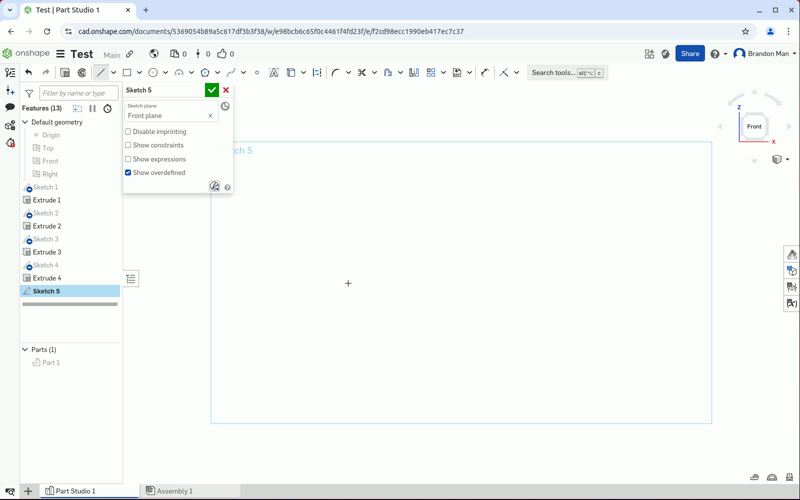
click(348, 282)
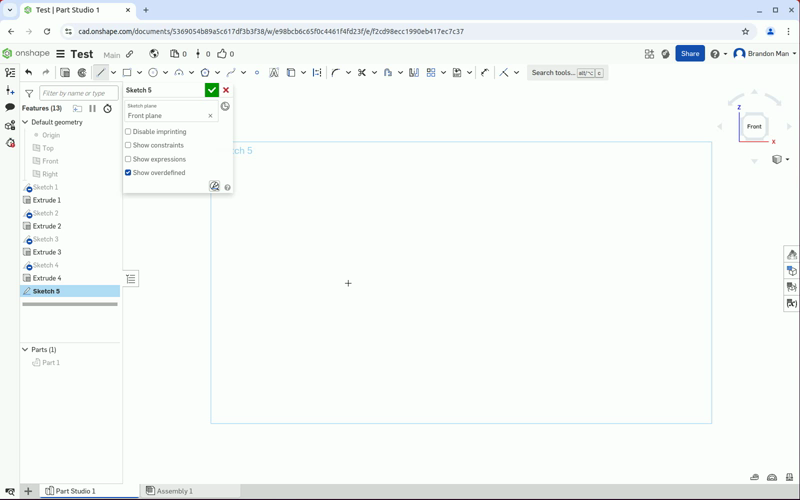
key_up(shift)
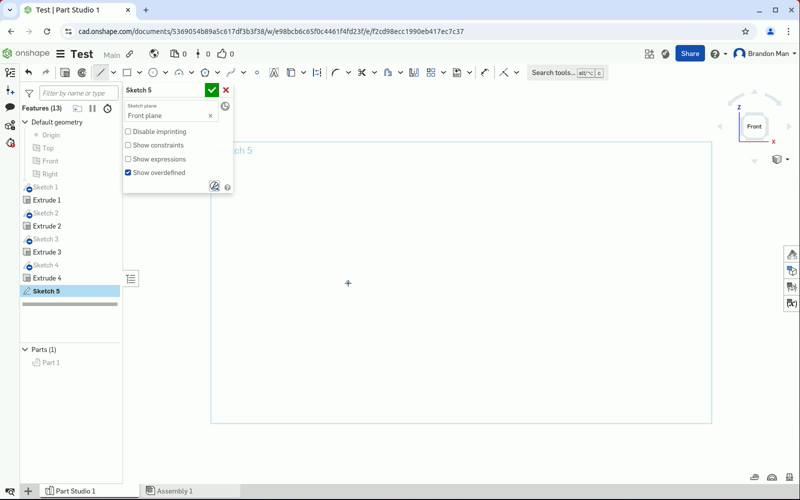
key_down(shift)
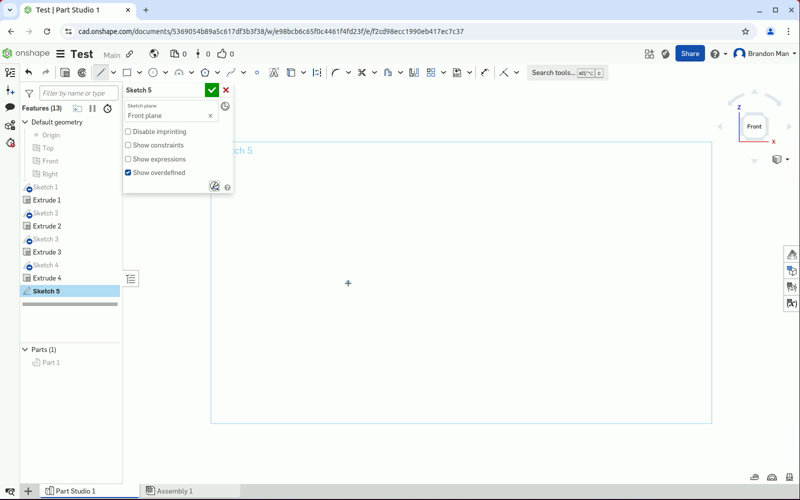
mouse_move(378, 282)
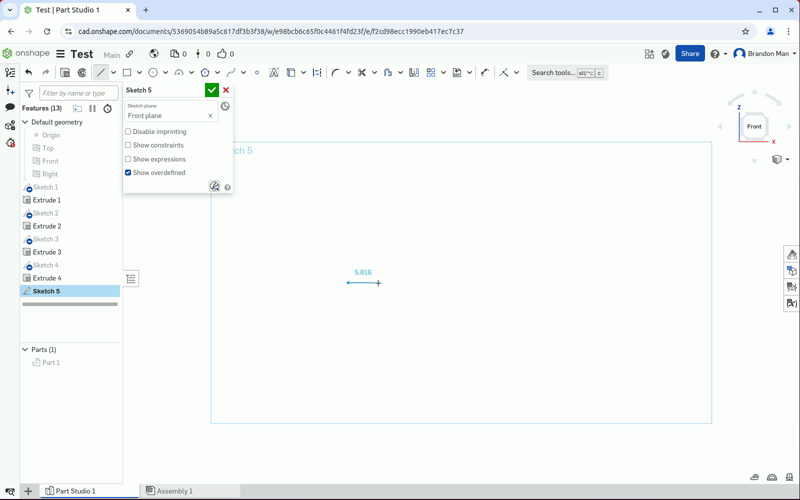
mouse_move(350, 282)
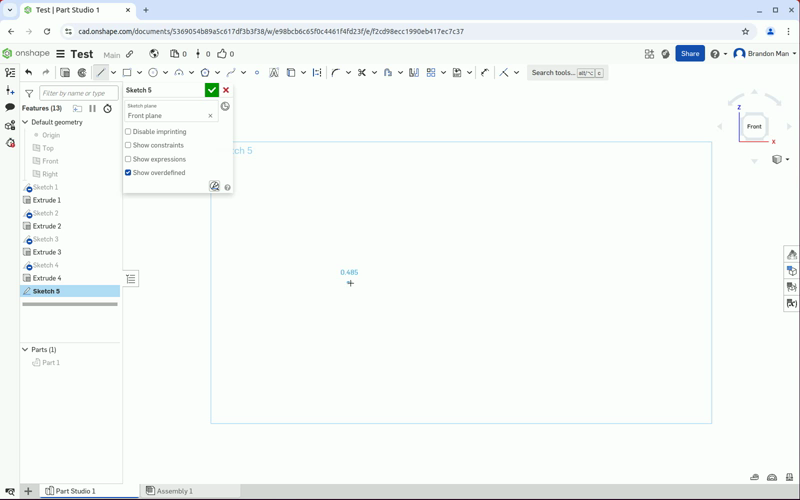
scroll(6)
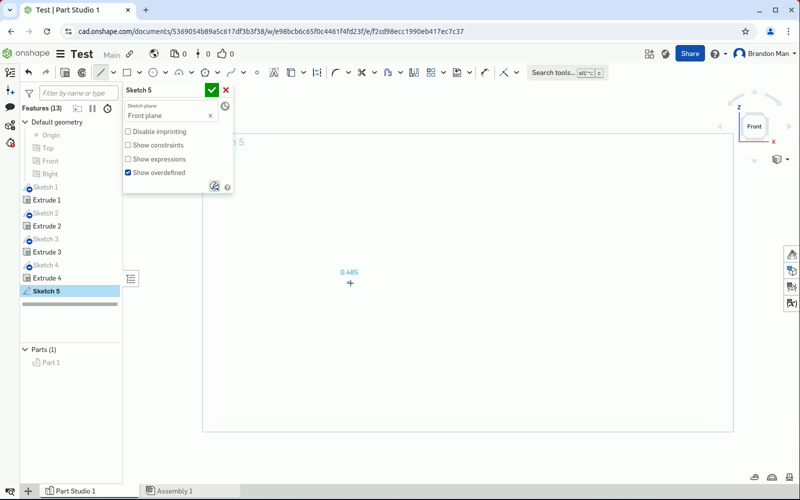
scroll(6)
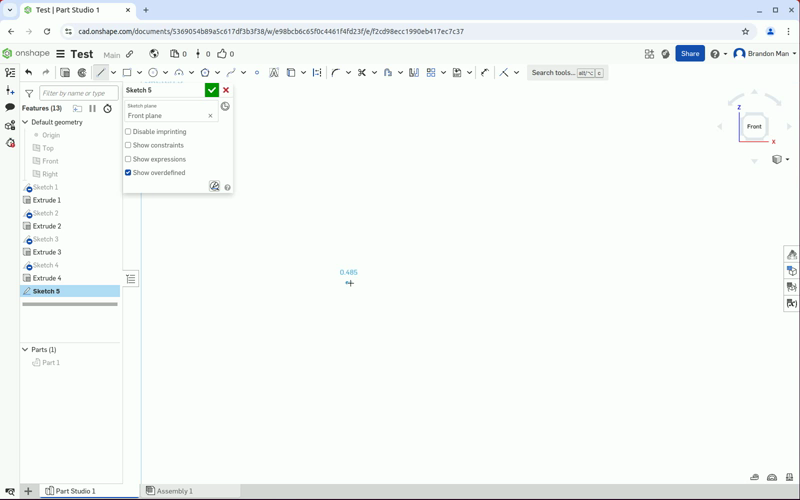
scroll(6)
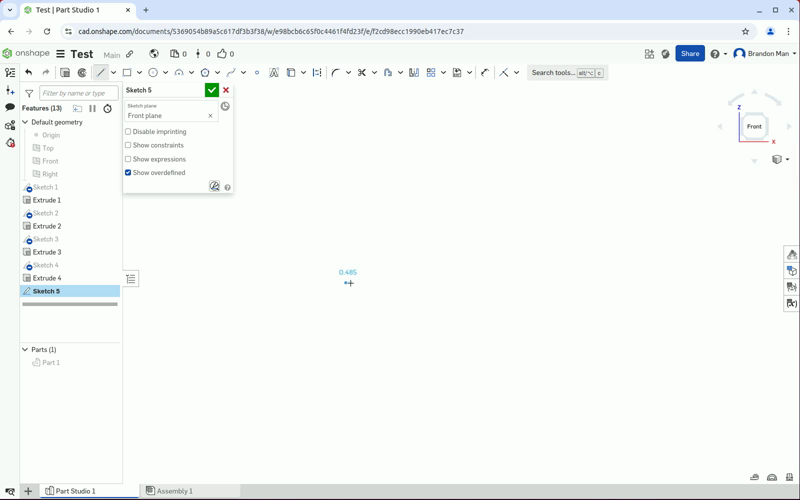
scroll(6)
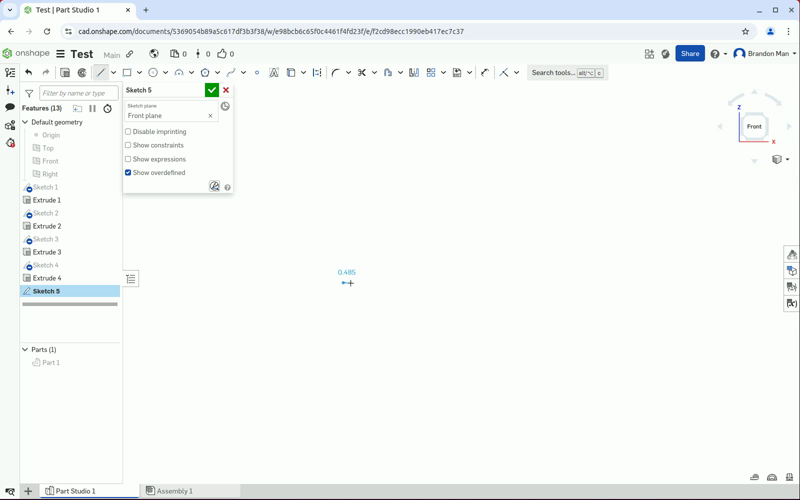
scroll(6)
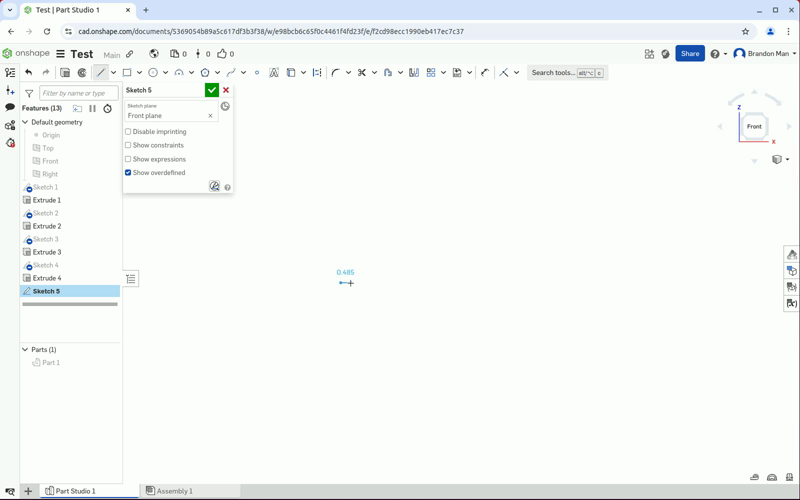
scroll(6)
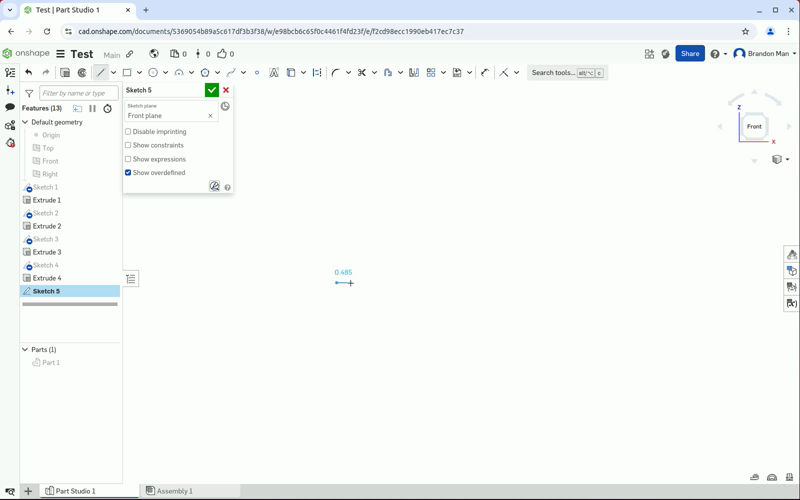
scroll(6)
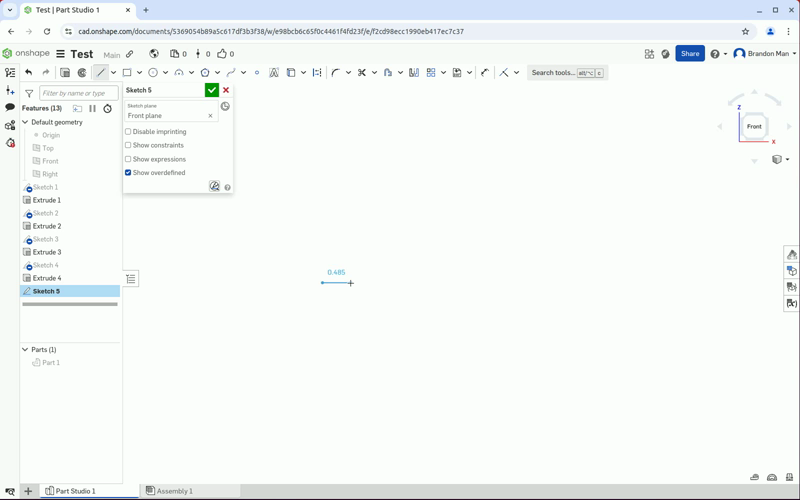
click(350, 282)
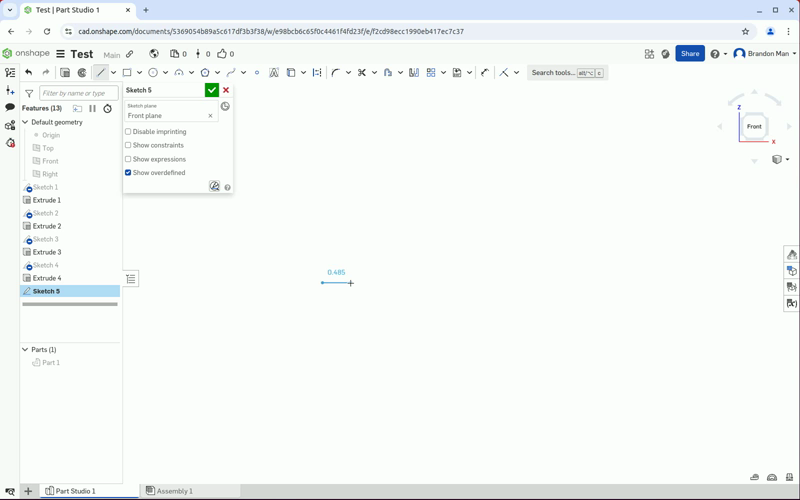
scroll(-6)
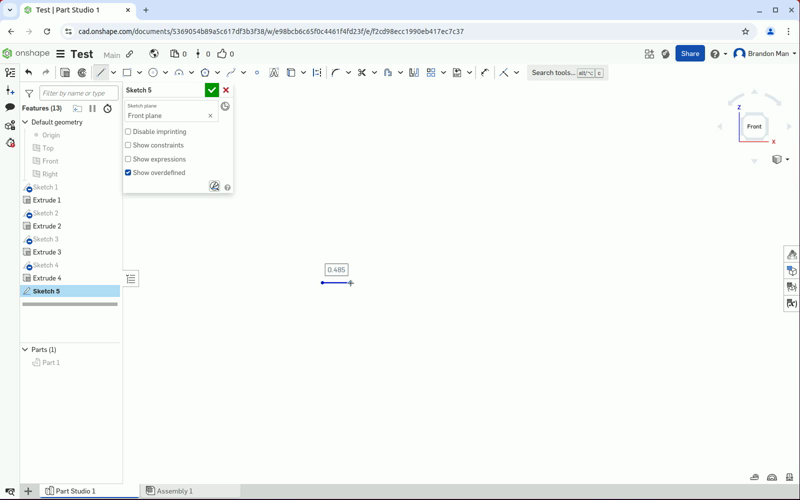
scroll(-6)
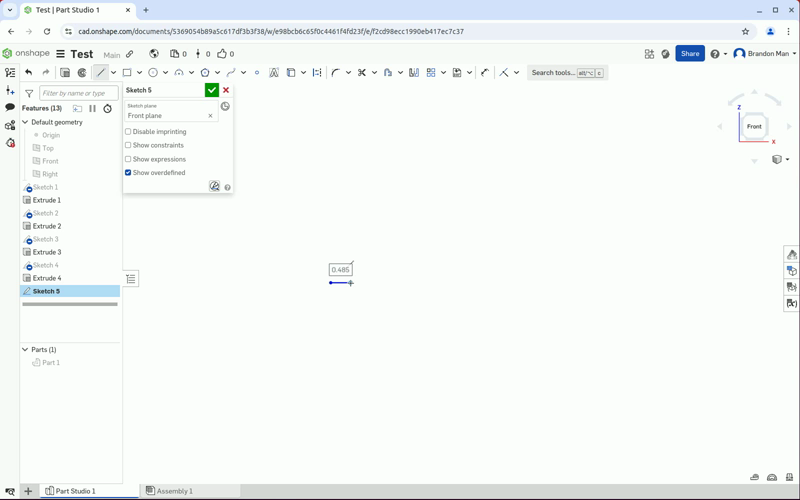
scroll(-6)
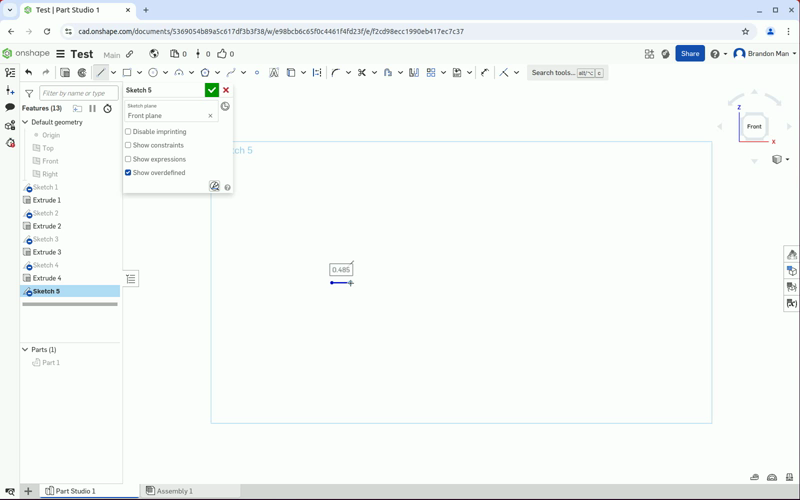
scroll(-6)
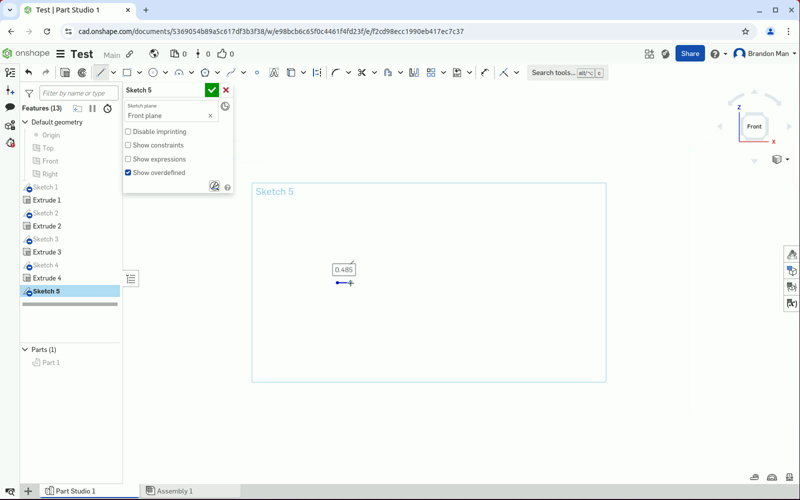
scroll(-6)
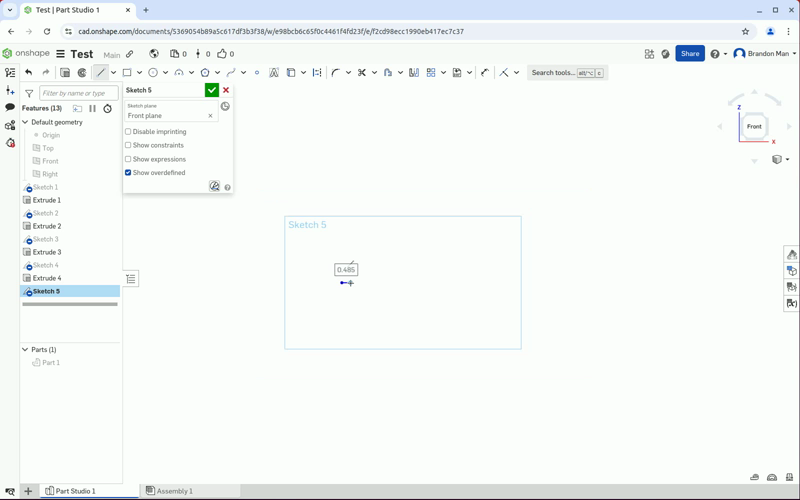
scroll(-6)
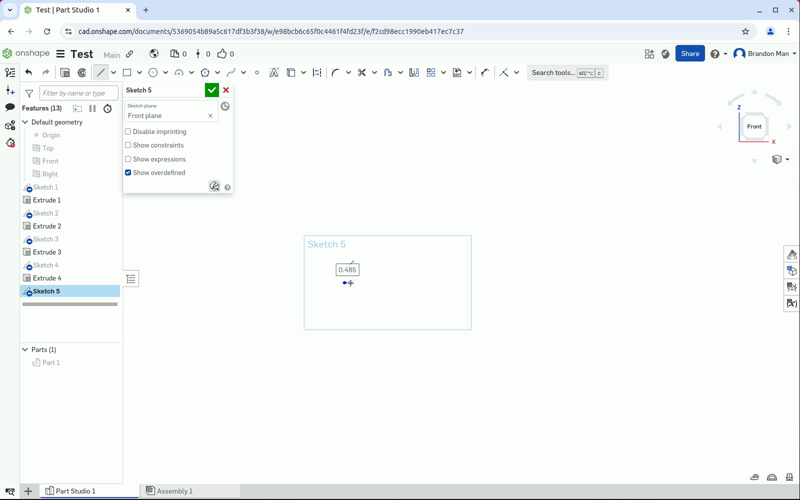
scroll(-6)
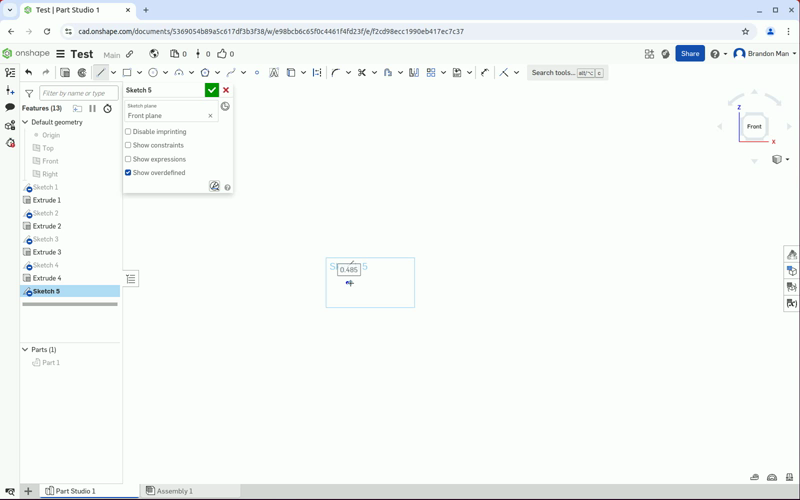
key_up(shift)
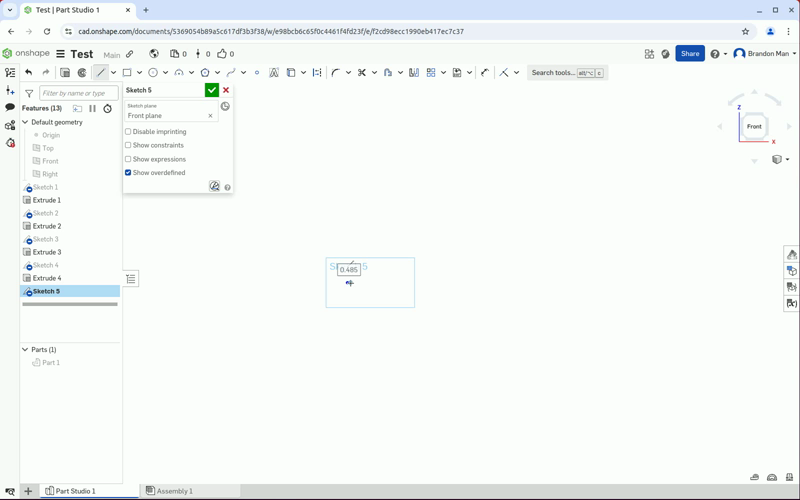
key_down(shift)
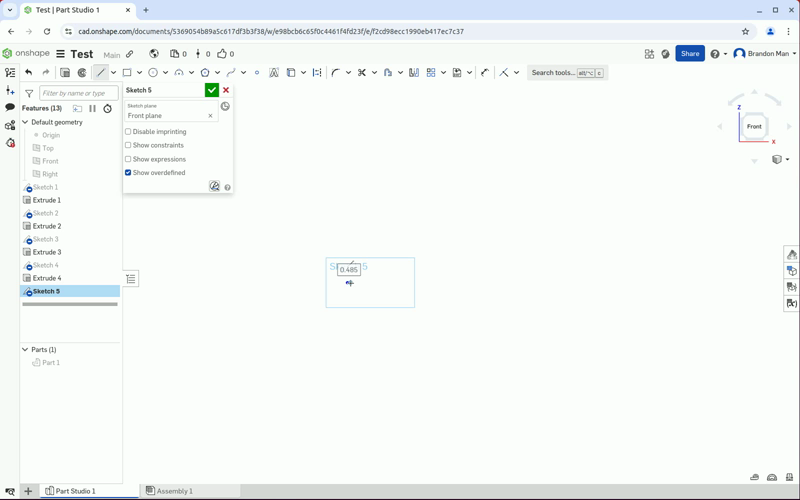
mouse_move(380, 282)
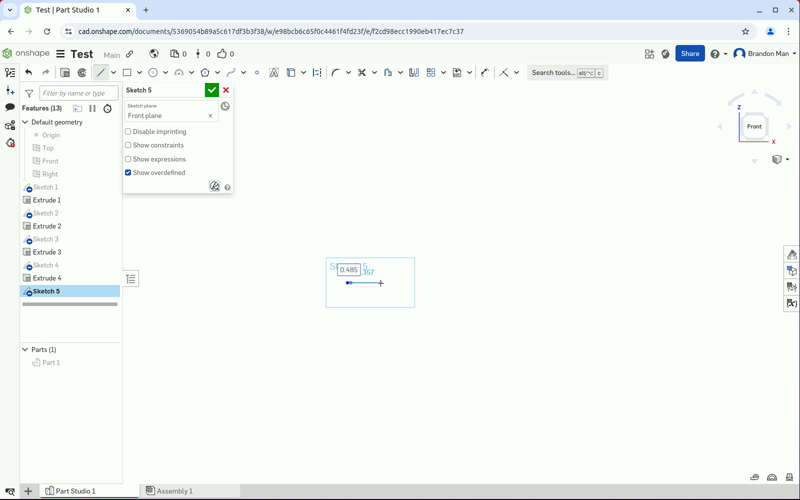
mouse_move(350, 280)
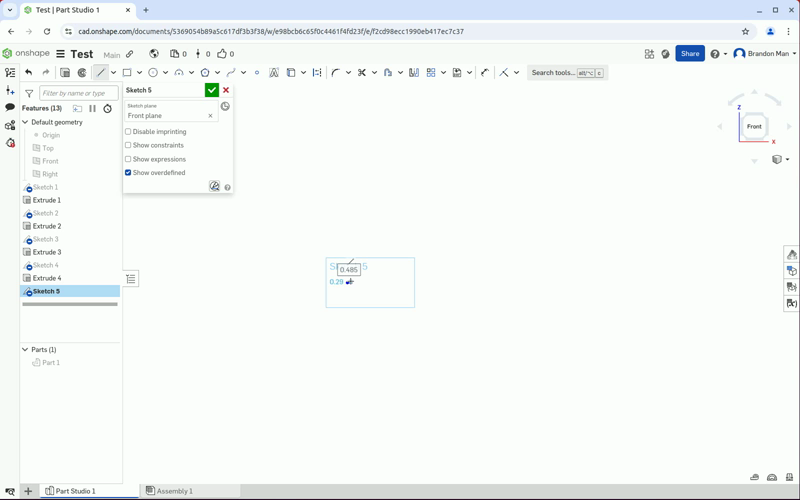
scroll(6)
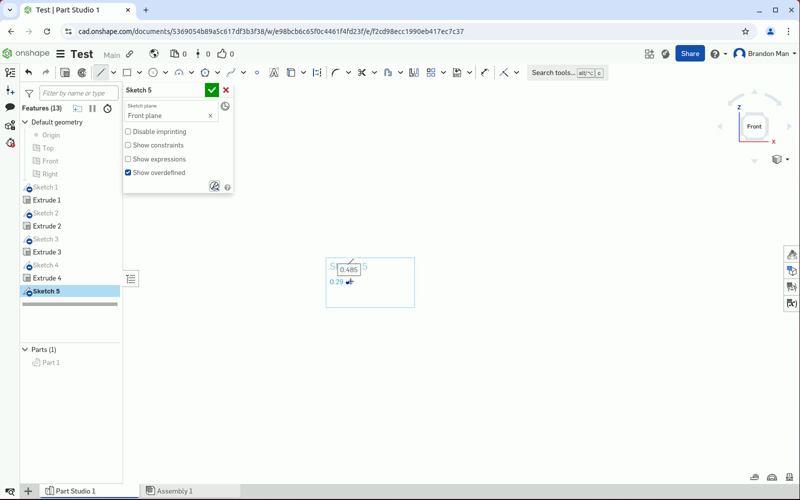
scroll(6)
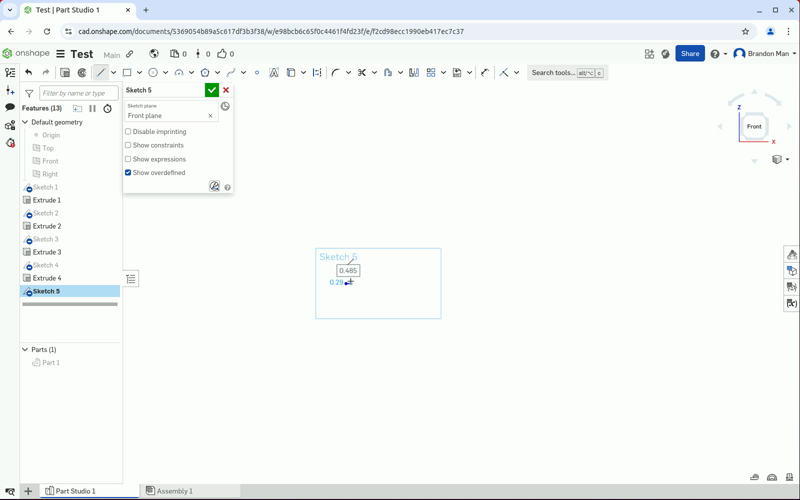
scroll(6)
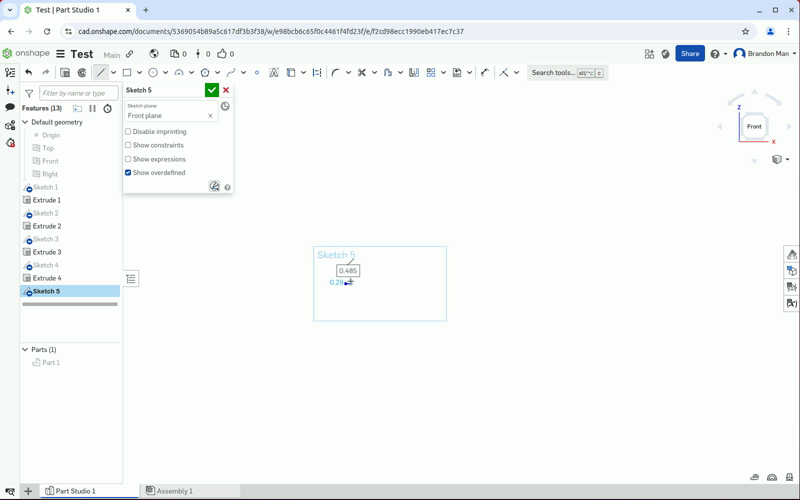
scroll(6)
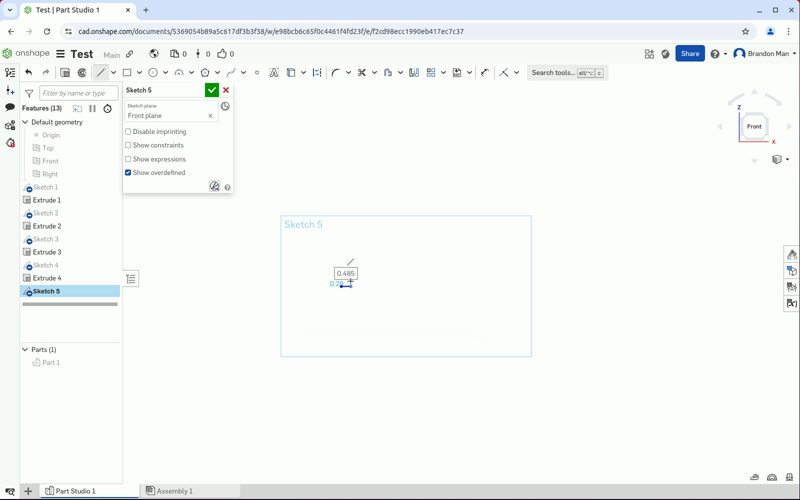
scroll(6)
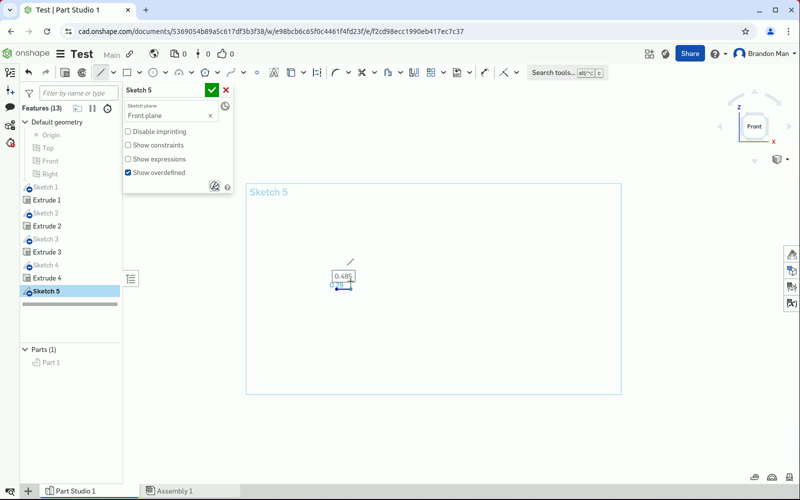
scroll(6)
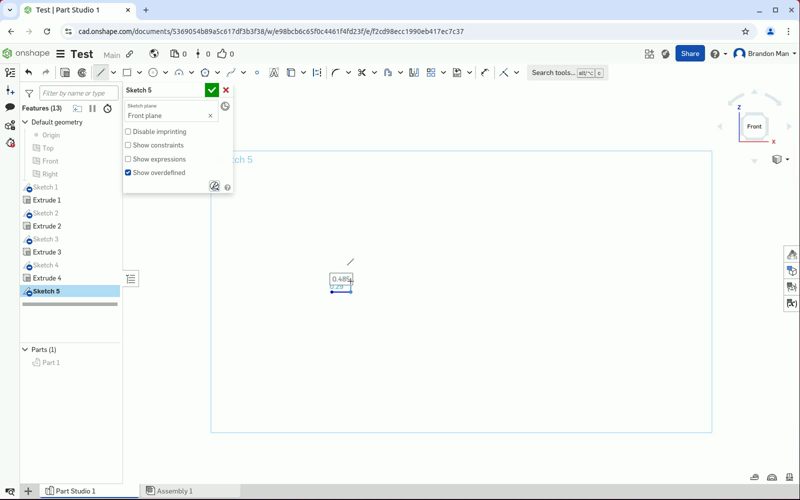
scroll(6)
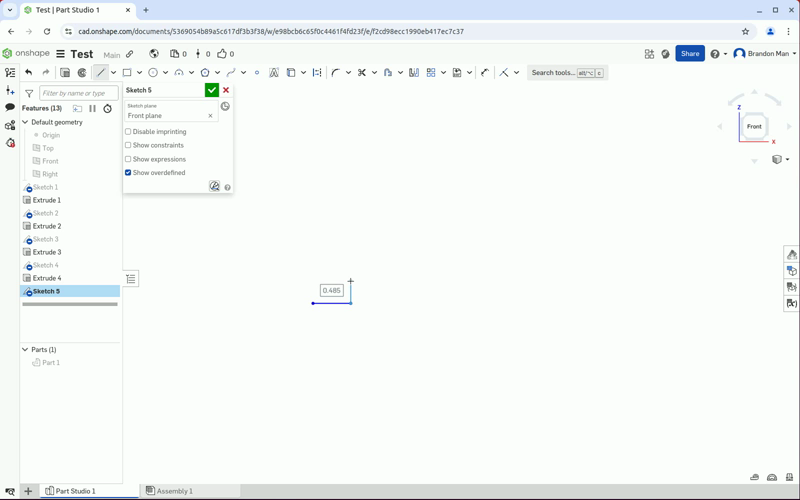
click(350, 280)
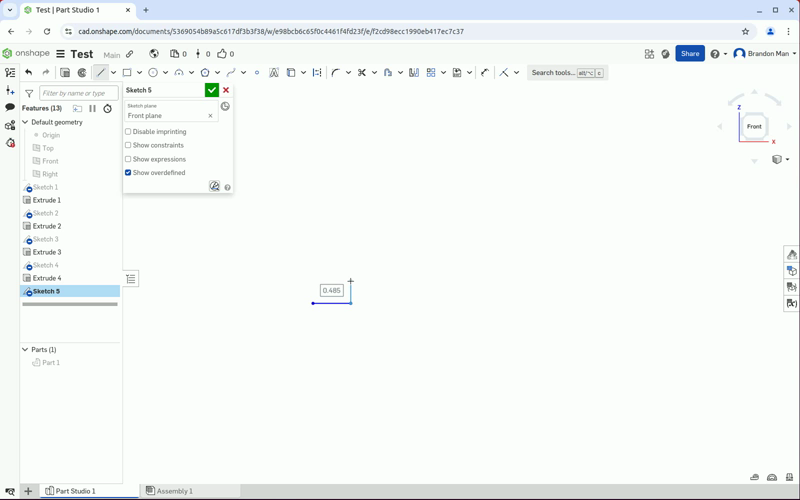
scroll(-6)
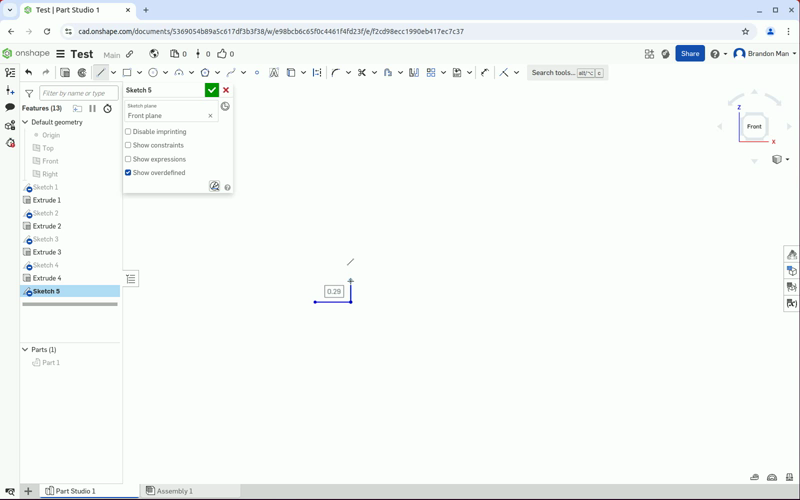
scroll(-6)
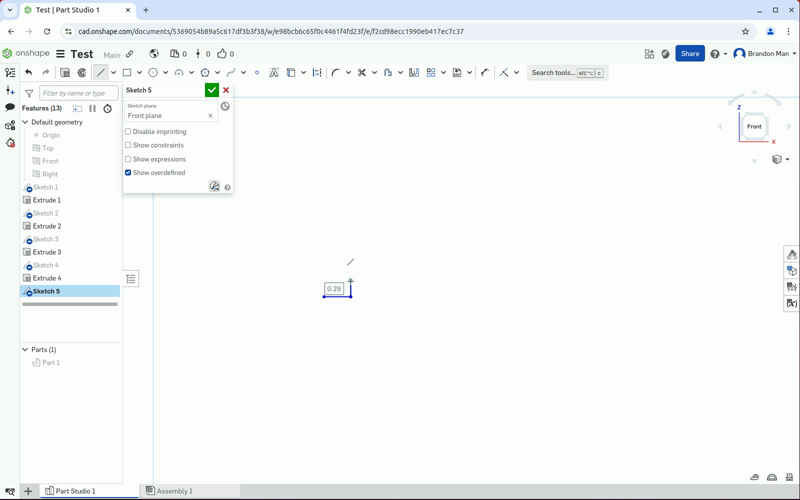
scroll(-6)
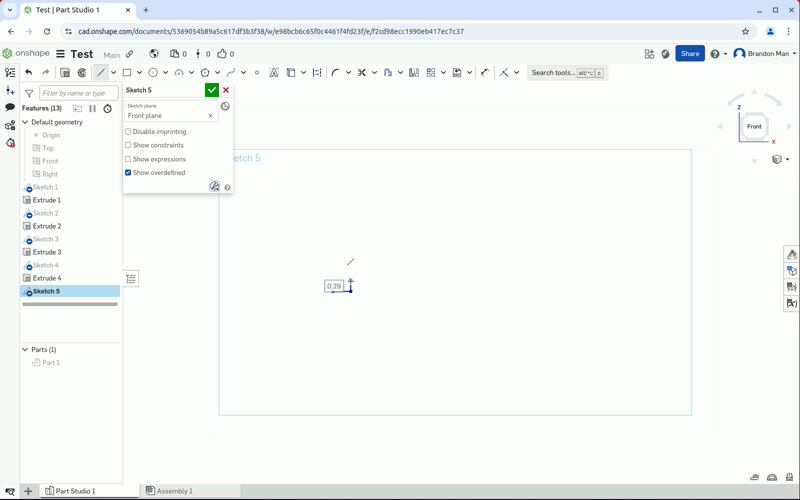
scroll(-6)
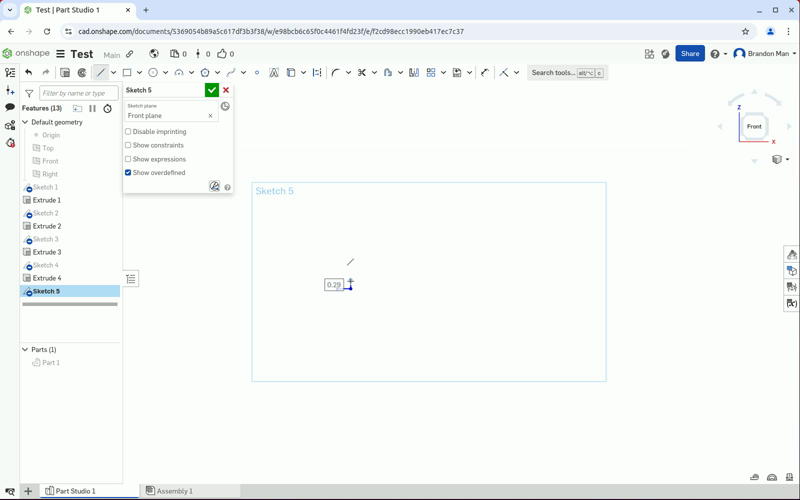
scroll(-6)
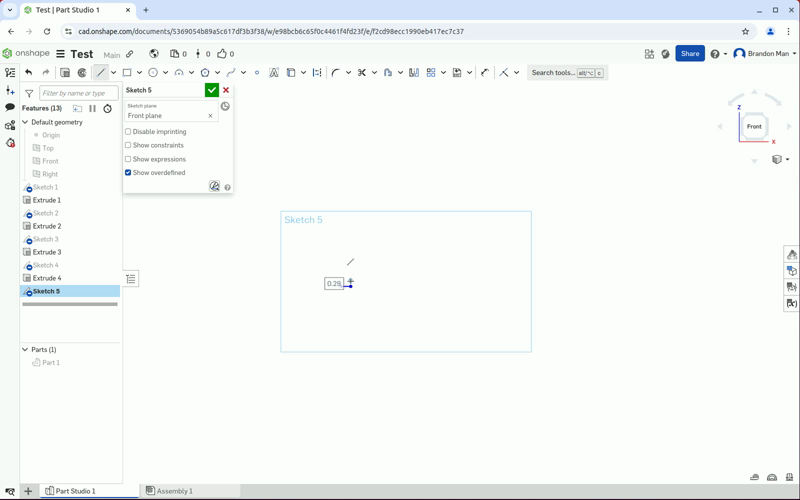
scroll(-6)
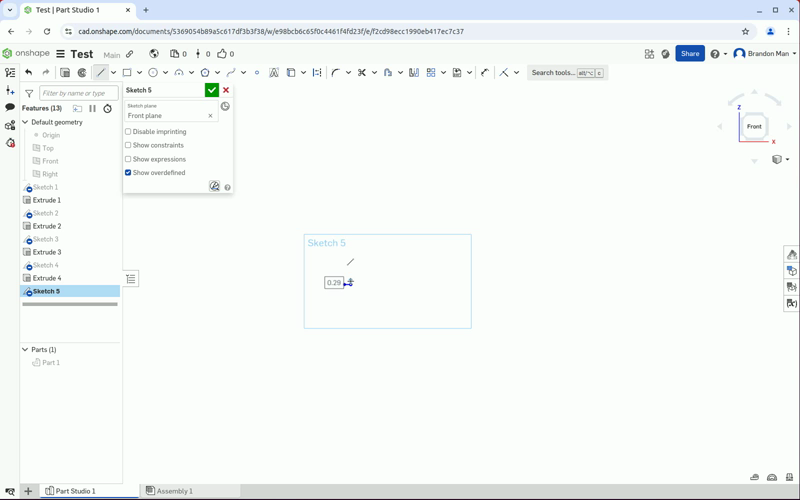
scroll(-6)
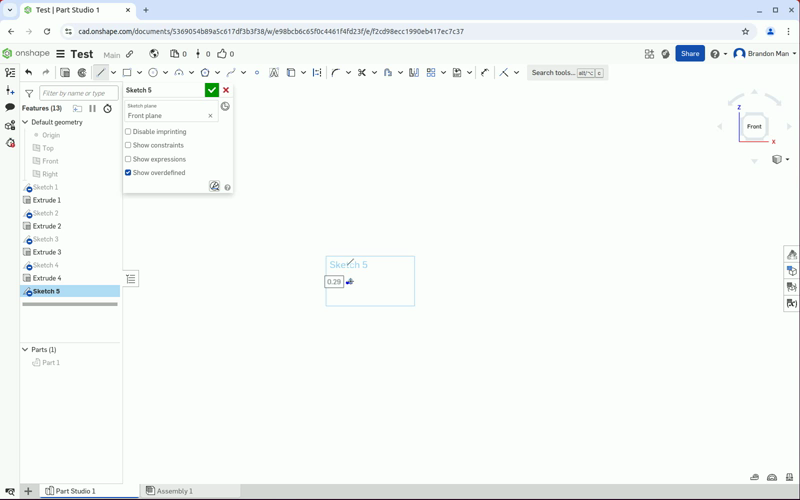
key_up(shift)
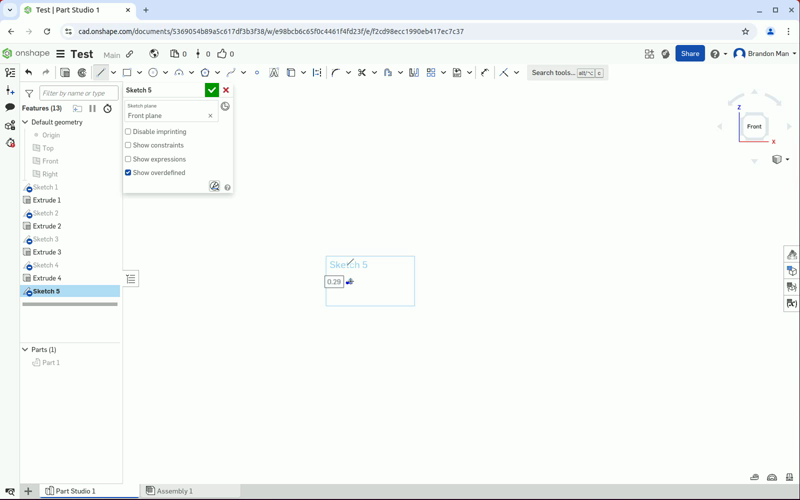
key_down(shift)
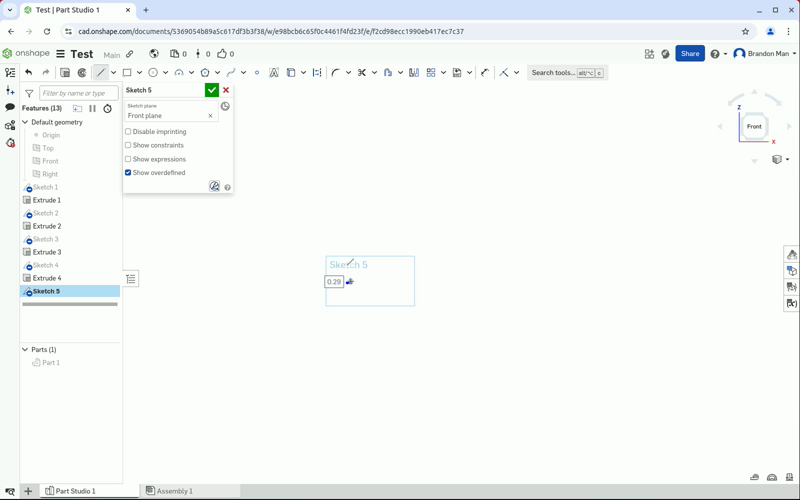
mouse_move(380, 280)
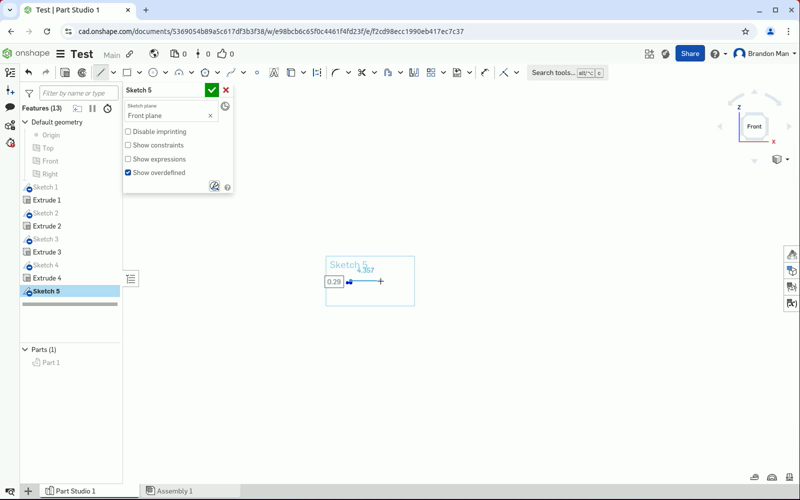
mouse_move(348, 280)
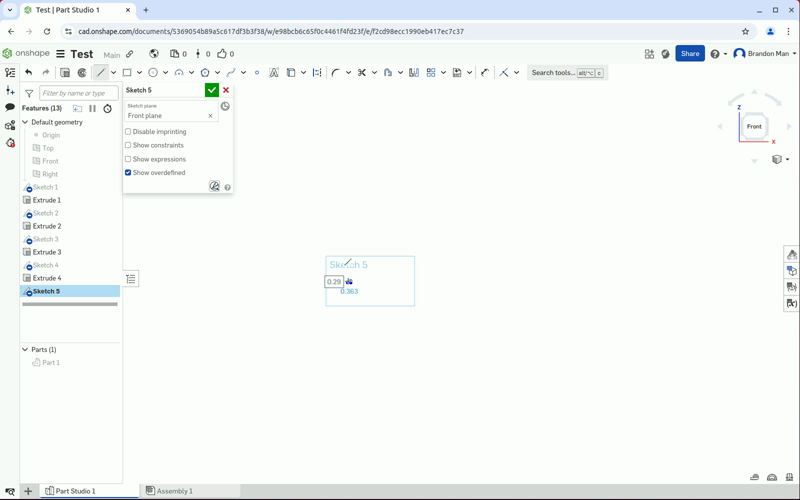
scroll(6)
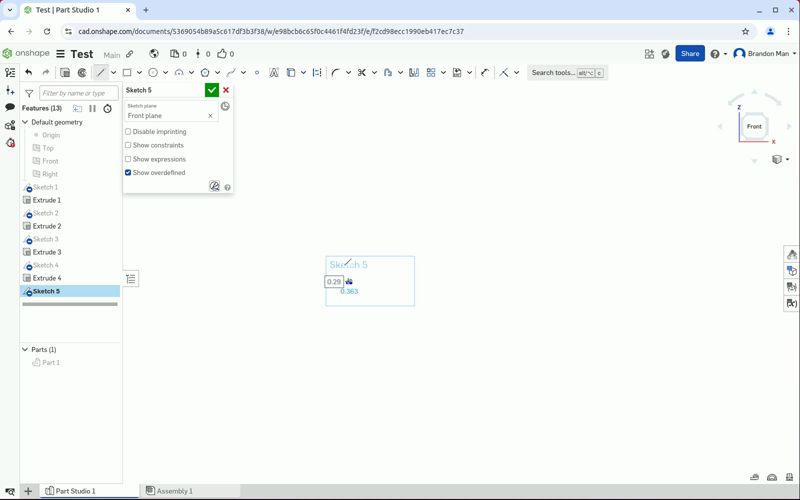
scroll(6)
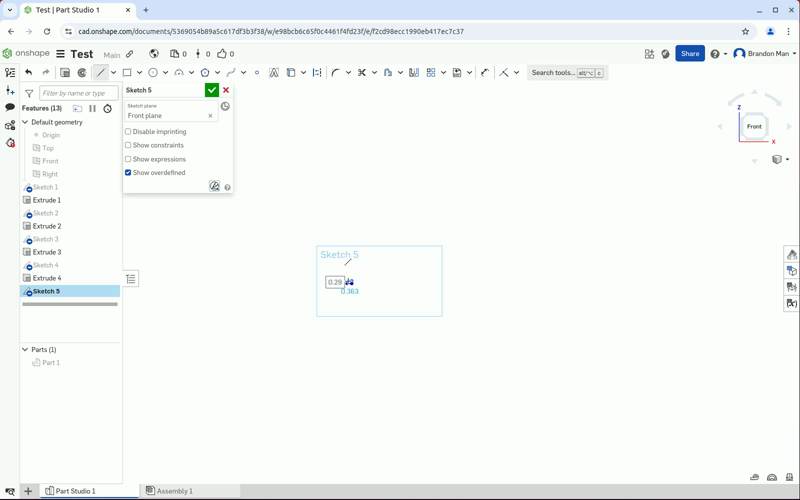
scroll(6)
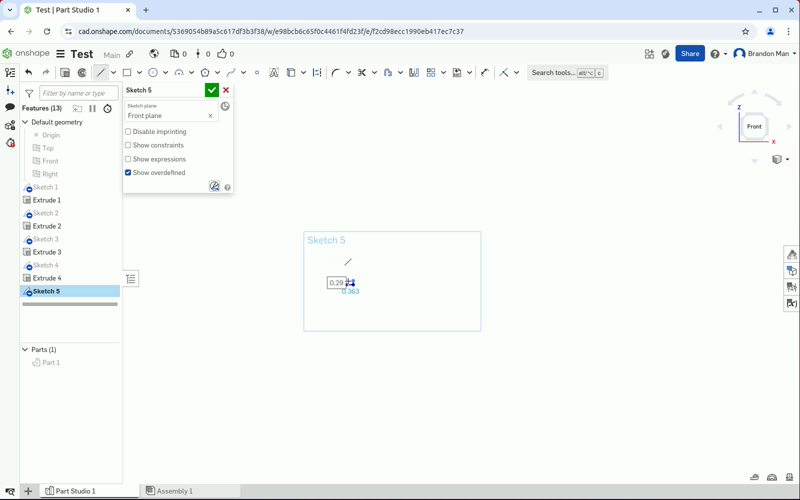
scroll(6)
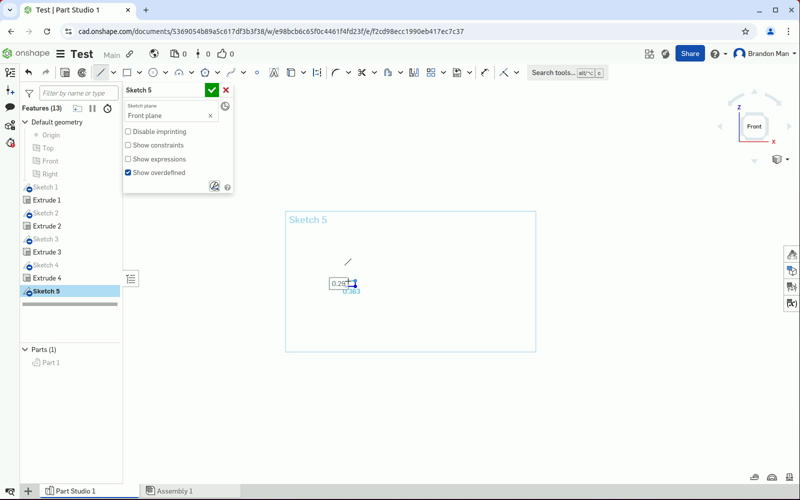
scroll(6)
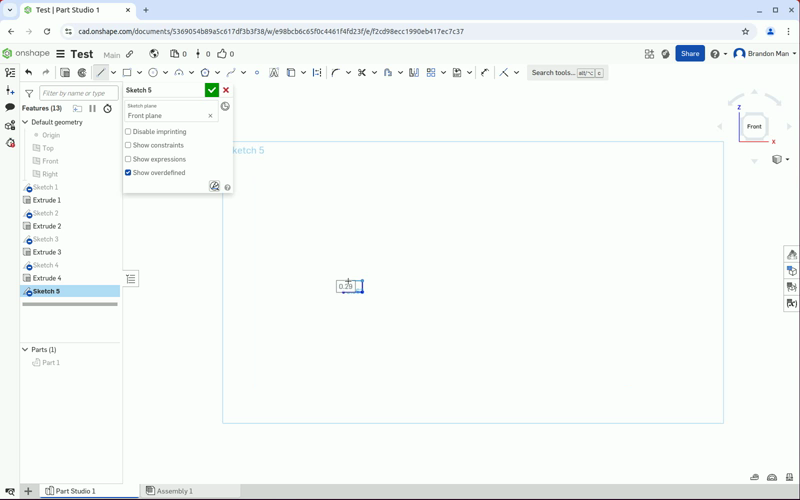
scroll(6)
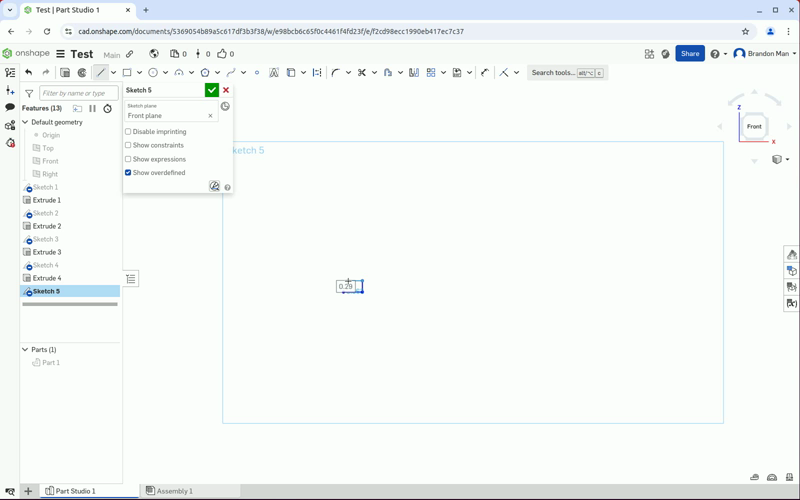
scroll(6)
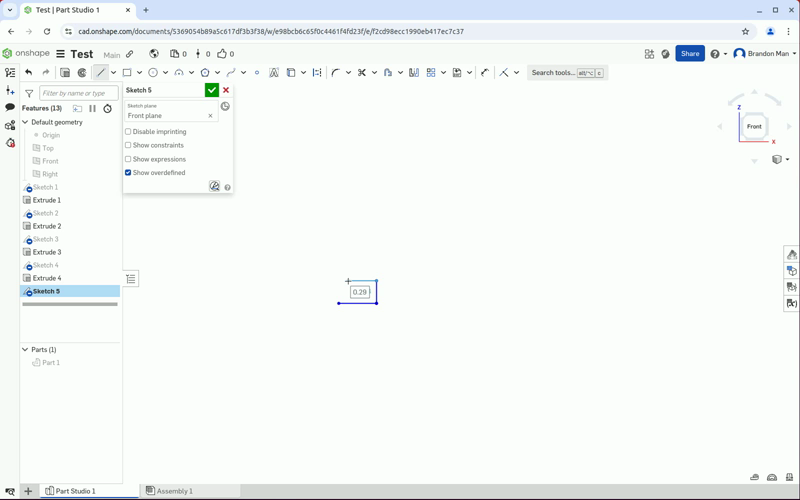
click(348, 280)
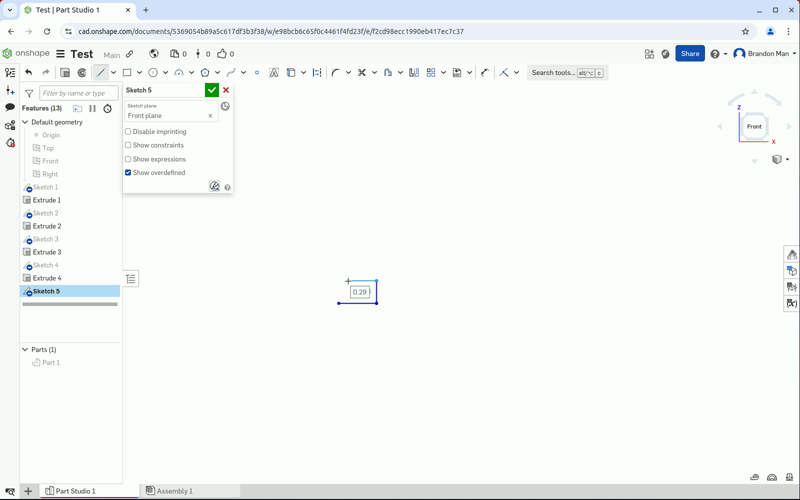
scroll(-6)
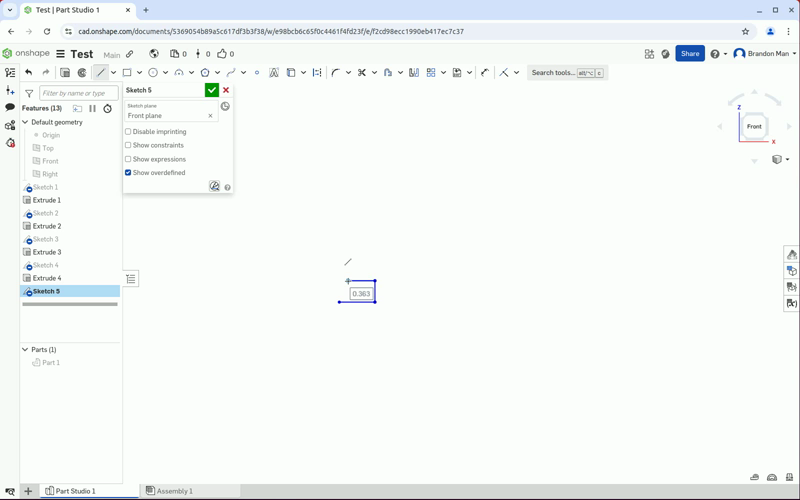
scroll(-6)
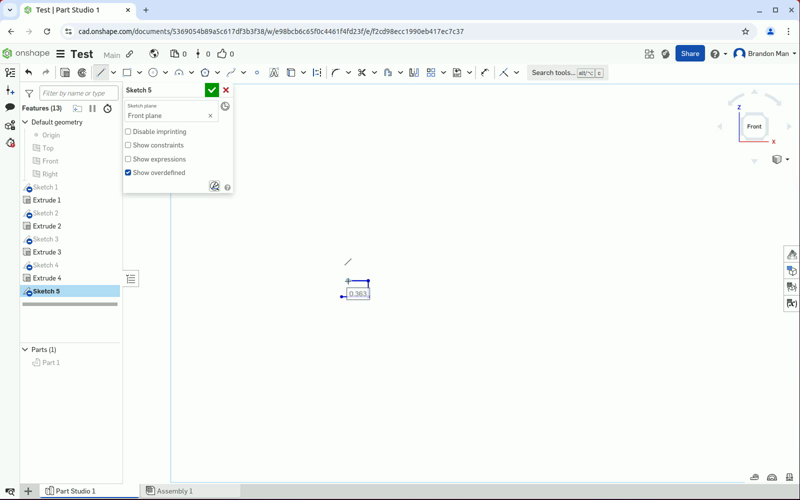
scroll(-6)
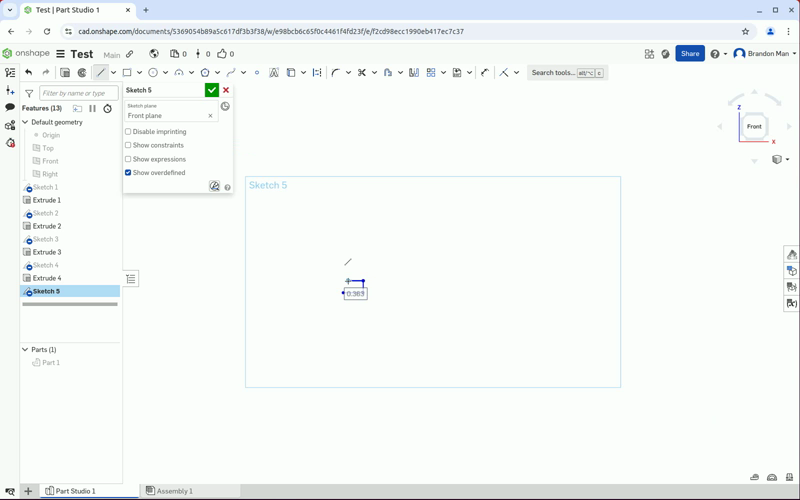
scroll(-6)
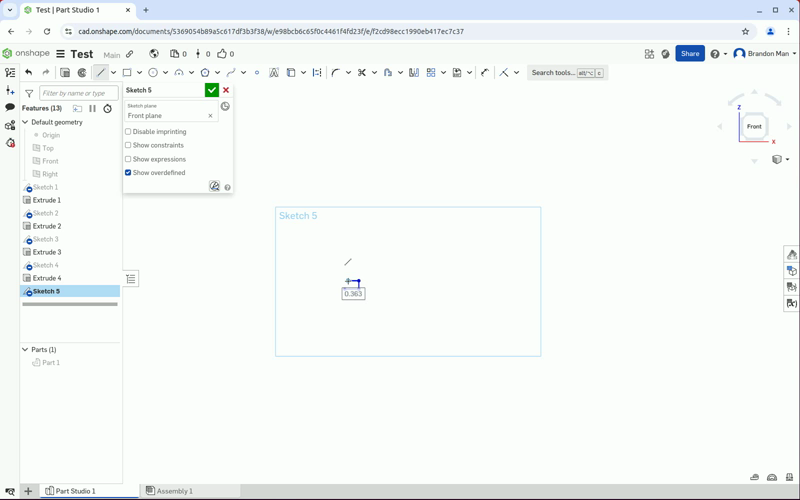
scroll(-6)
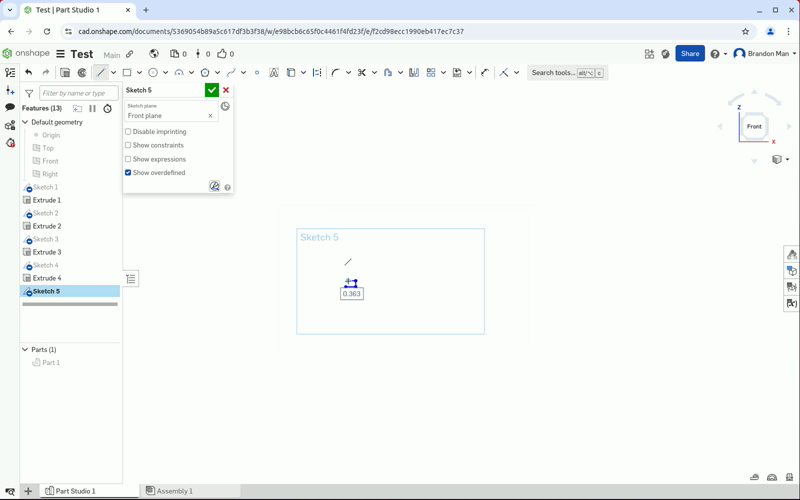
scroll(-6)
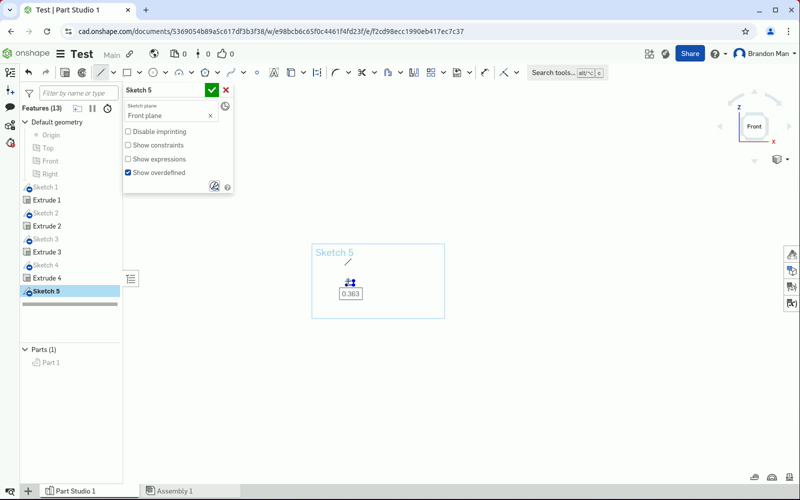
scroll(-6)
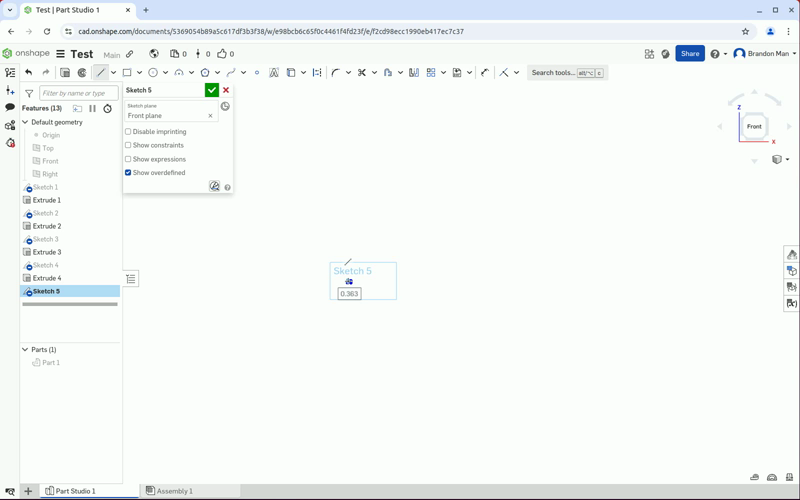
key_up(shift)
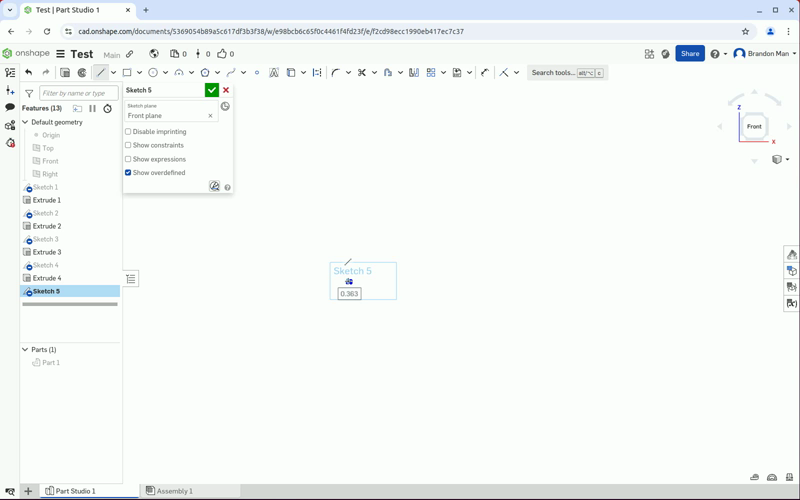
mouse_move(378, 280)
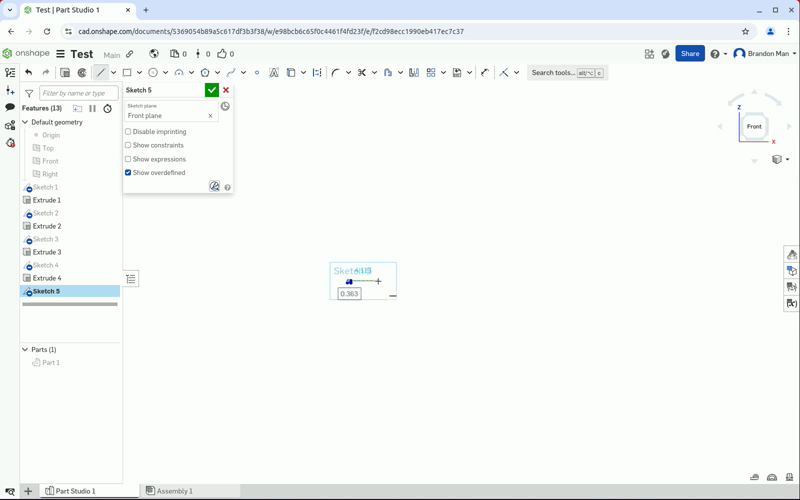
key_down(shift)
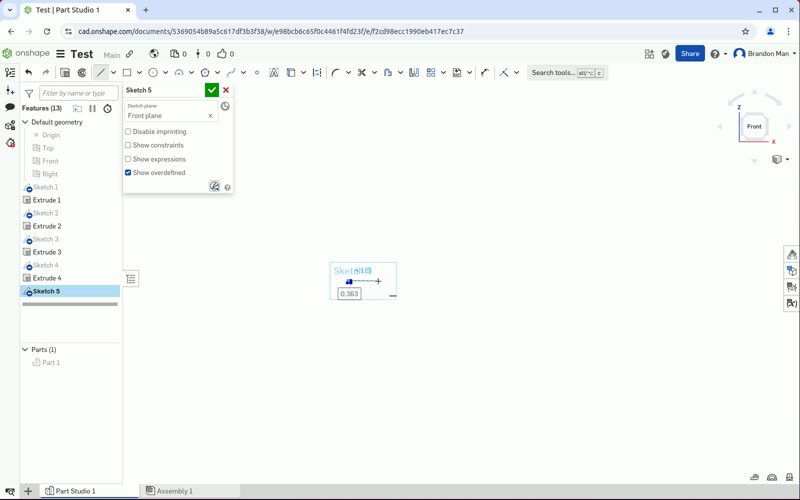
mouse_move(348, 282)
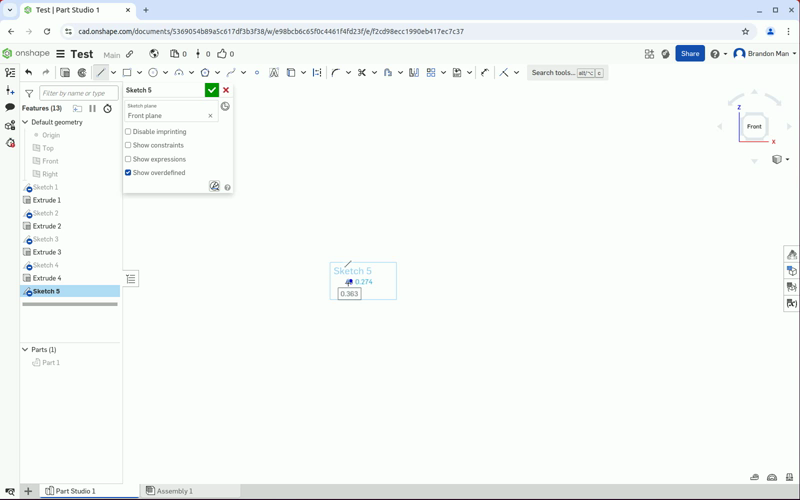
scroll(6)
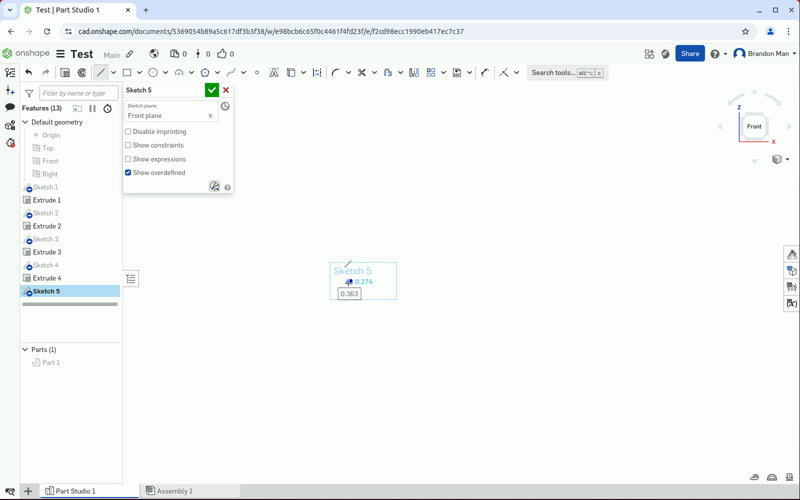
scroll(6)
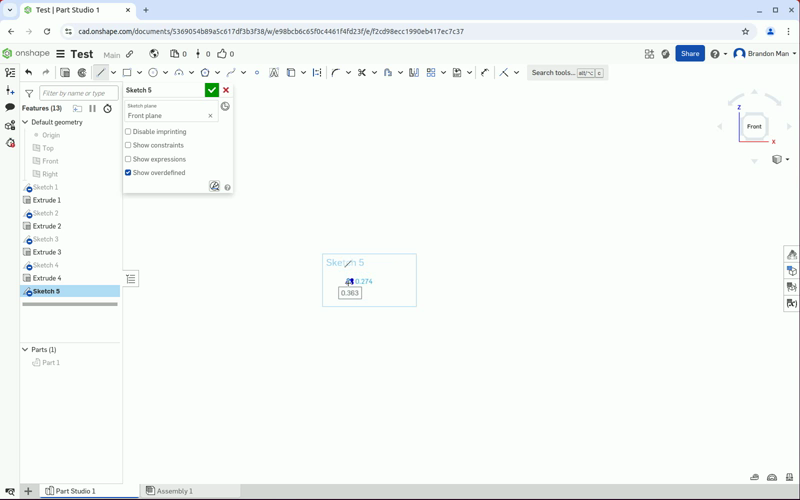
scroll(6)
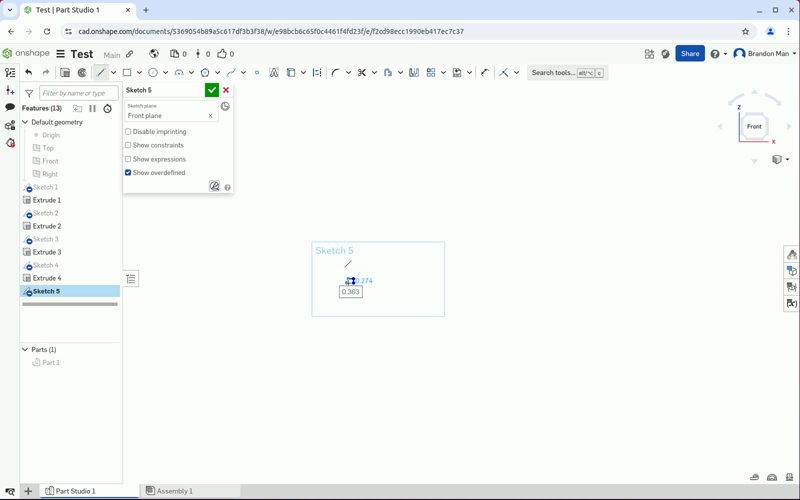
scroll(6)
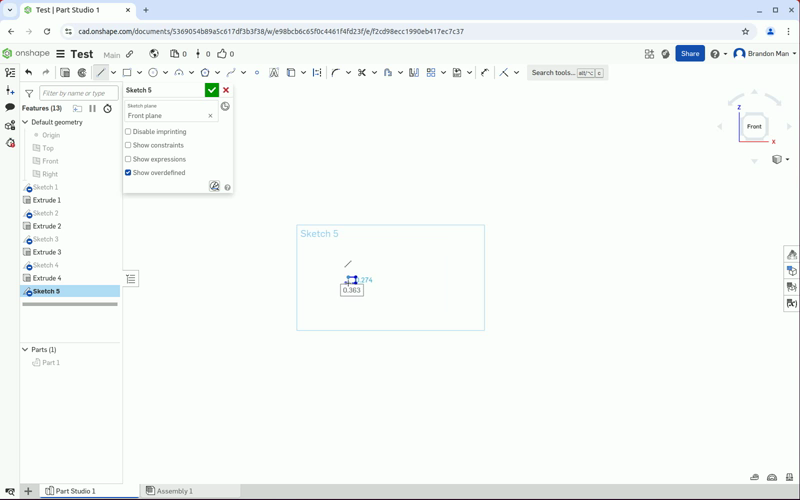
scroll(6)
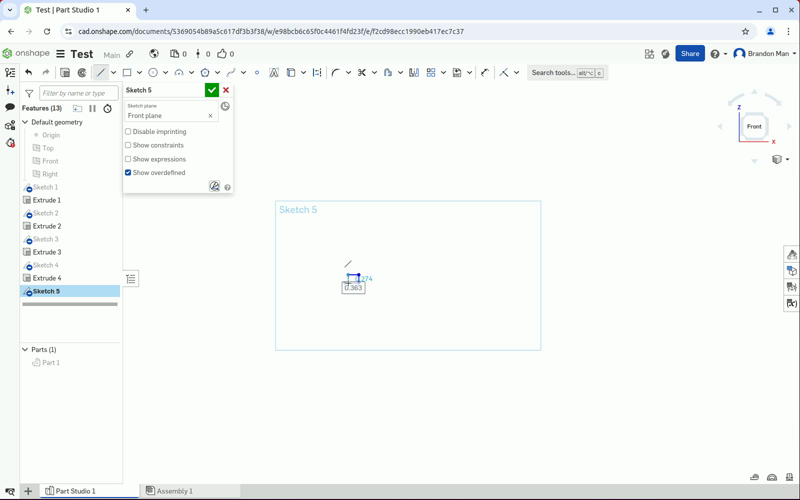
scroll(6)
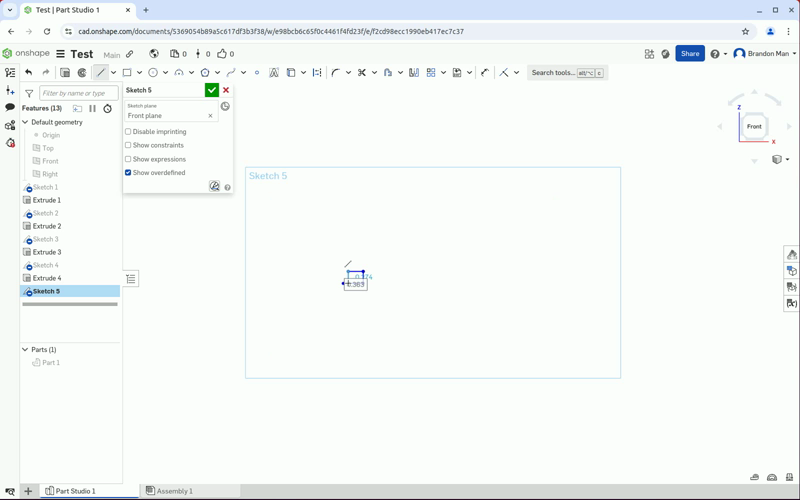
scroll(6)
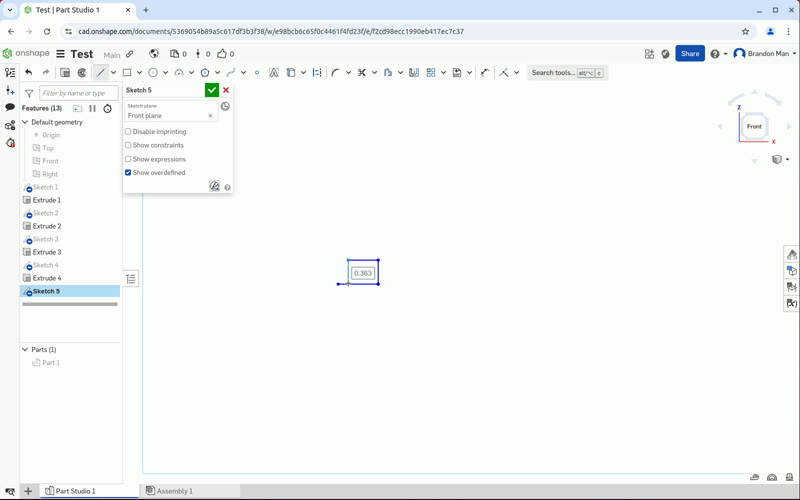
key_up(shift)
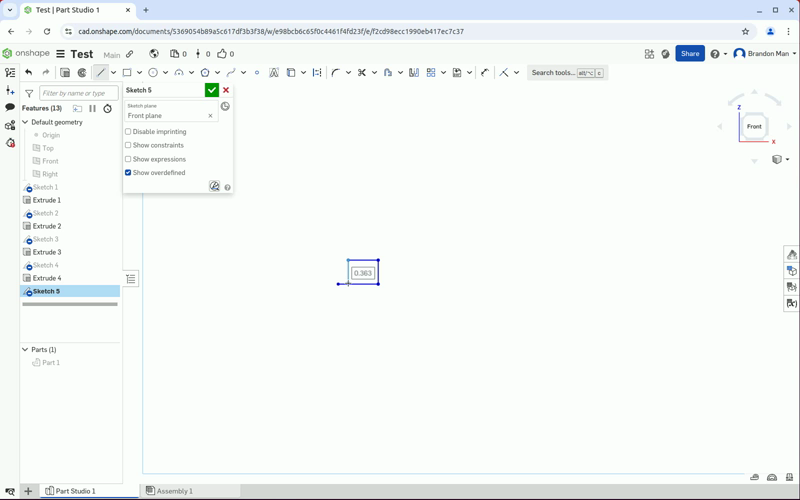
click(348, 282)
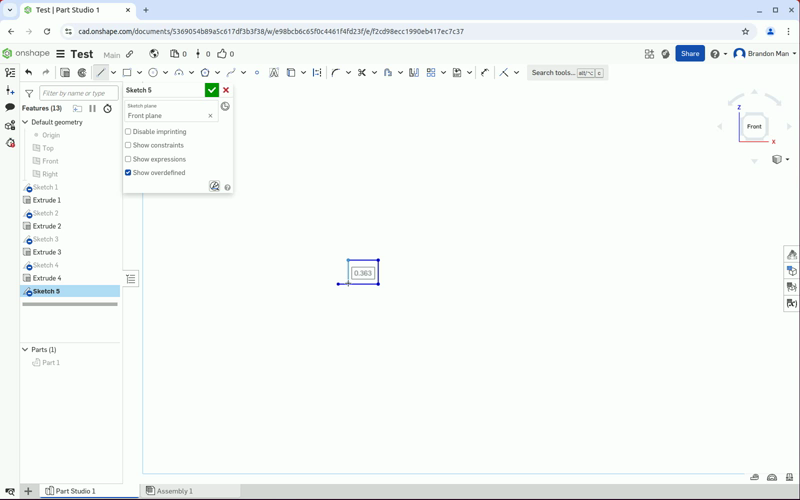
scroll(-6)
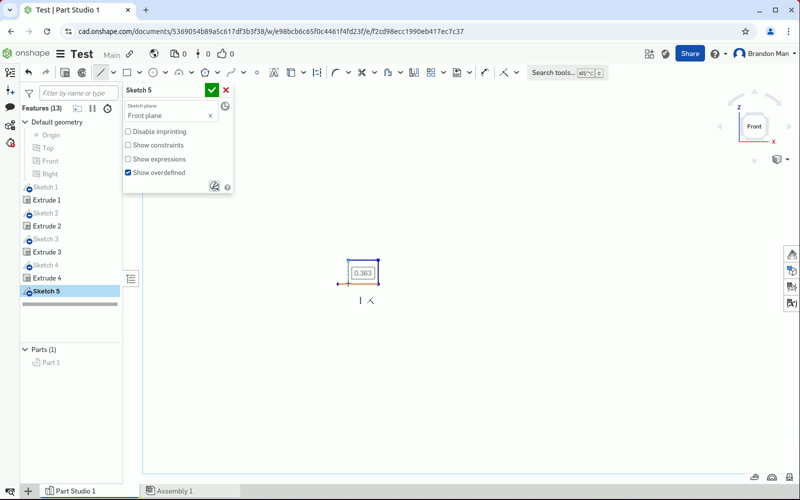
scroll(-6)
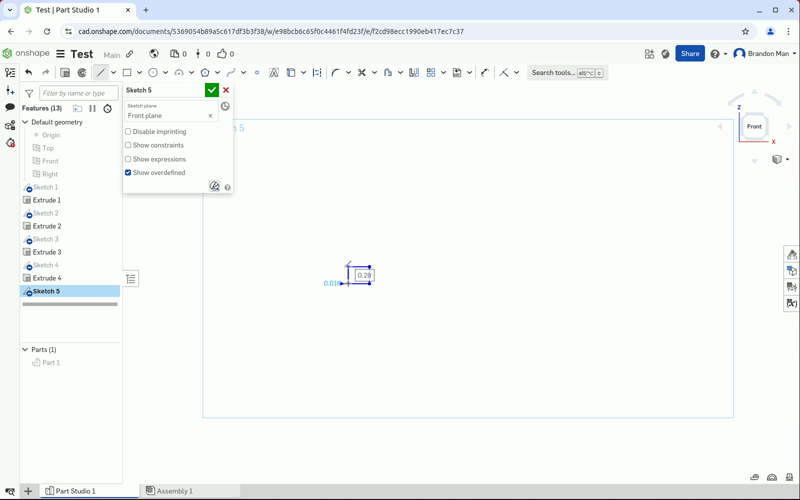
scroll(-6)
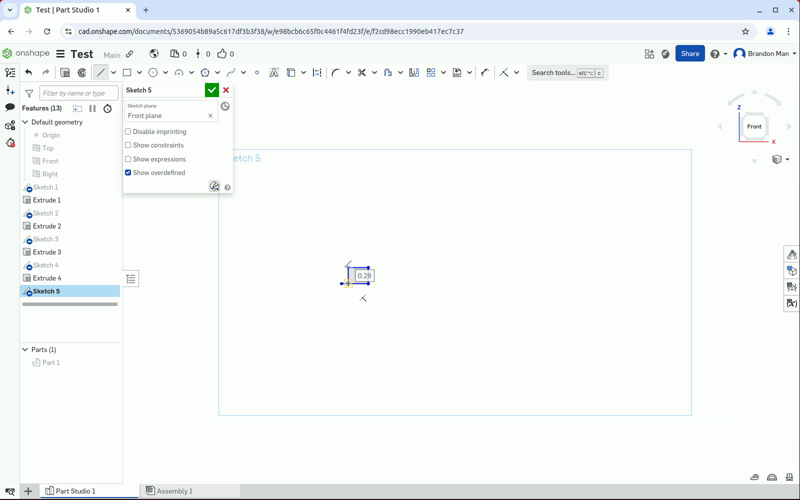
scroll(-6)
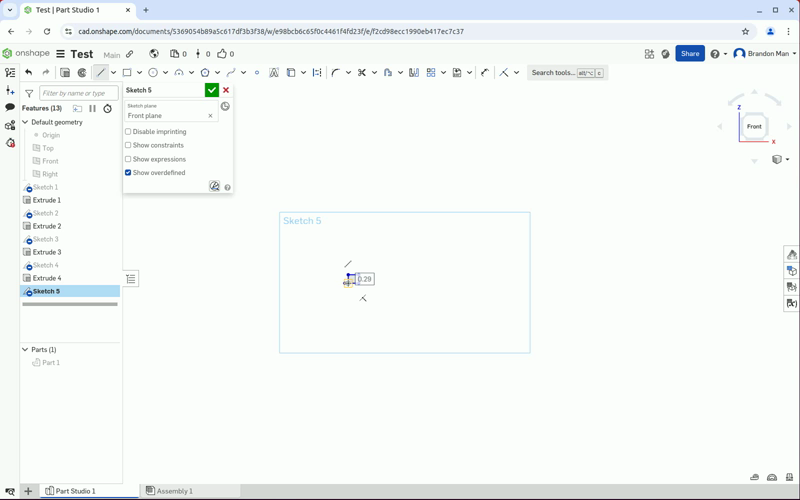
scroll(-6)
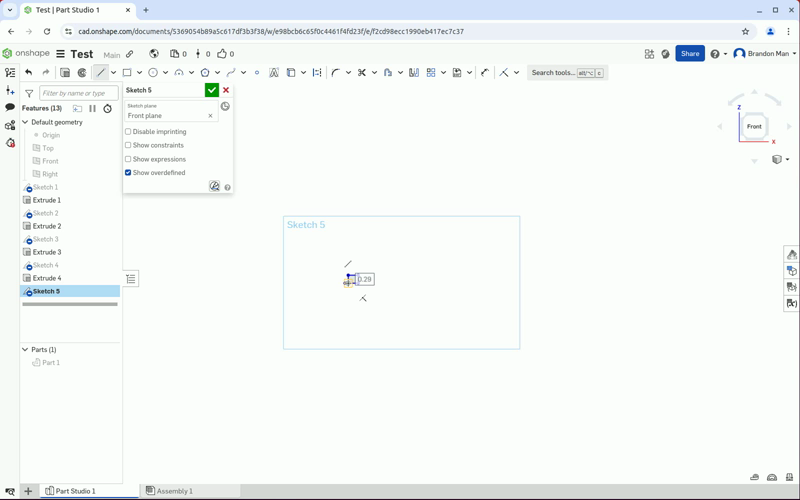
scroll(-6)
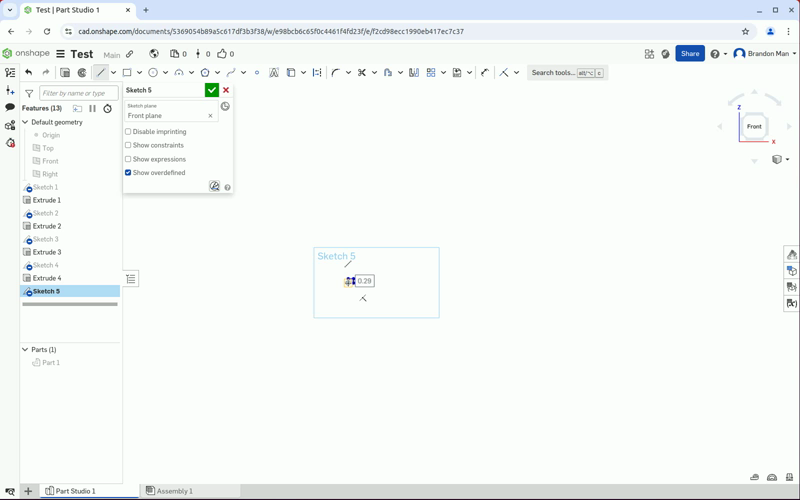
scroll(-6)
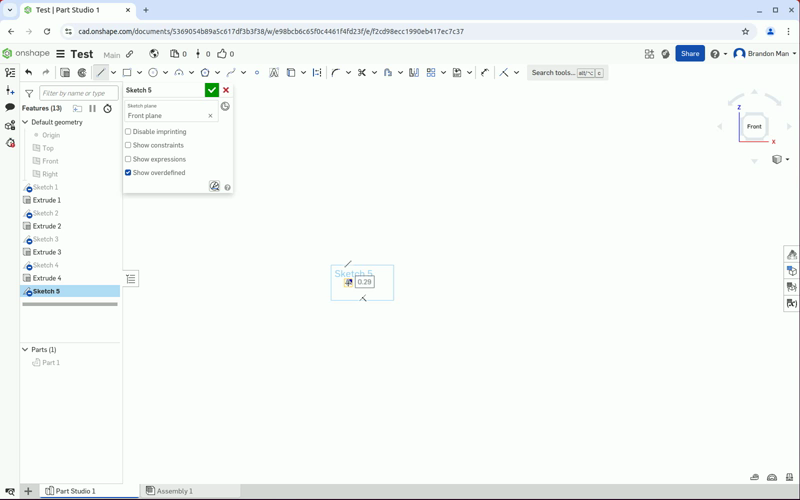
key(esc)
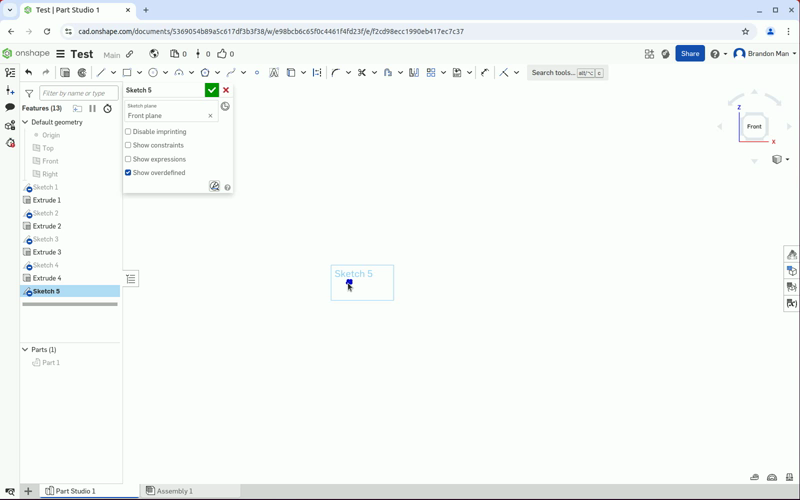
mouse_move(350, 282)
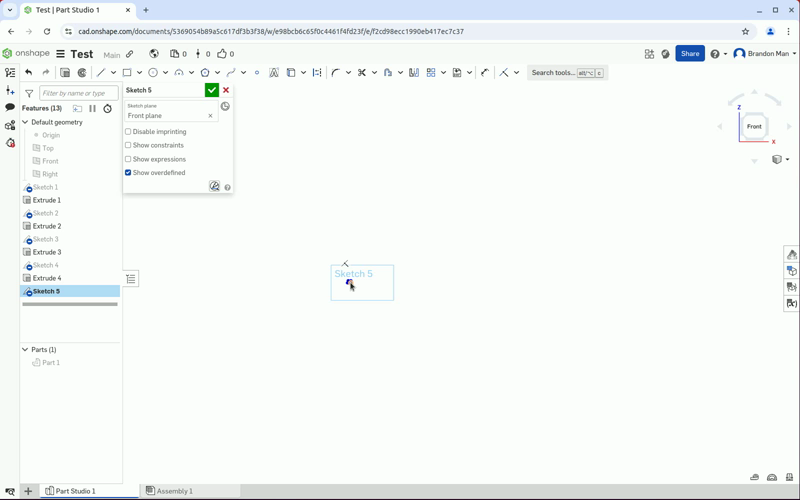
scroll(6)
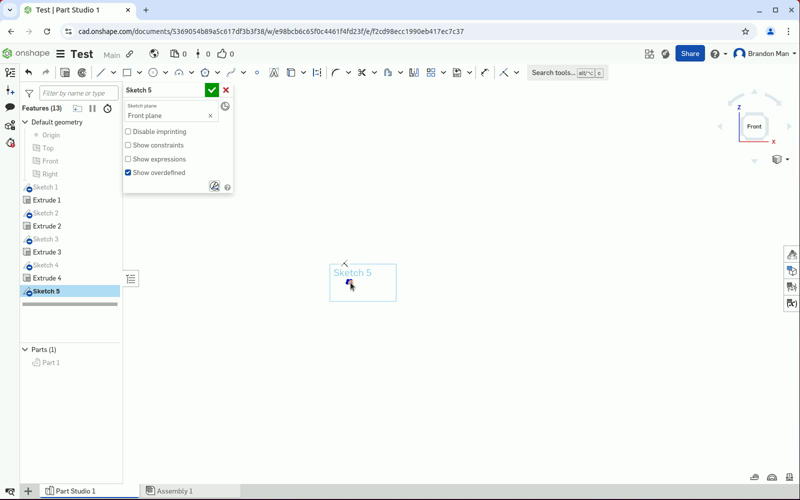
scroll(6)
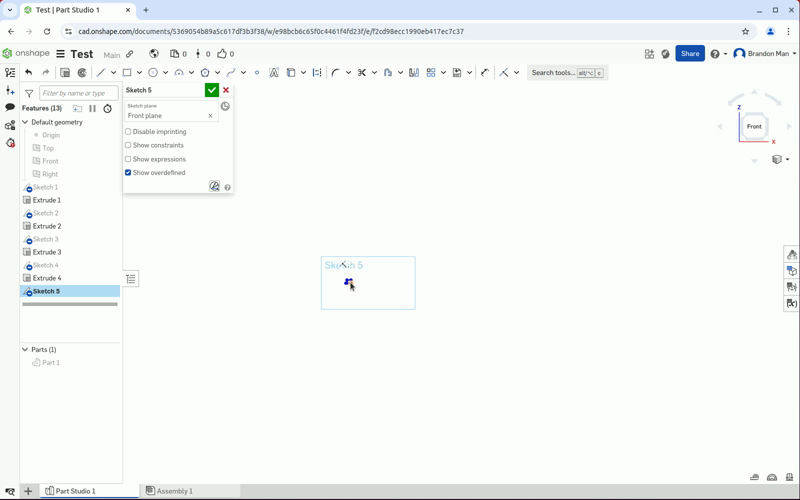
scroll(6)
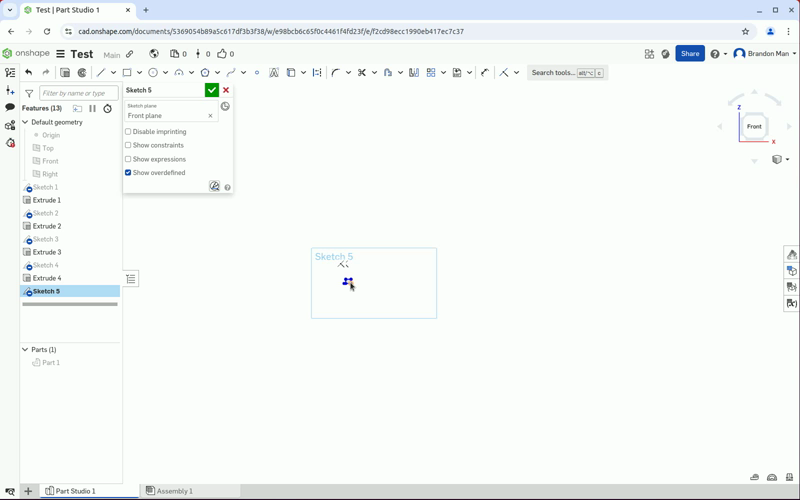
scroll(6)
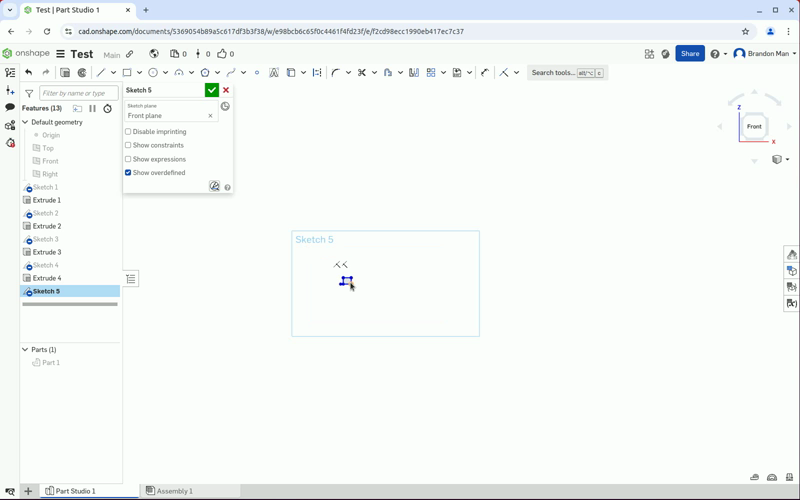
scroll(6)
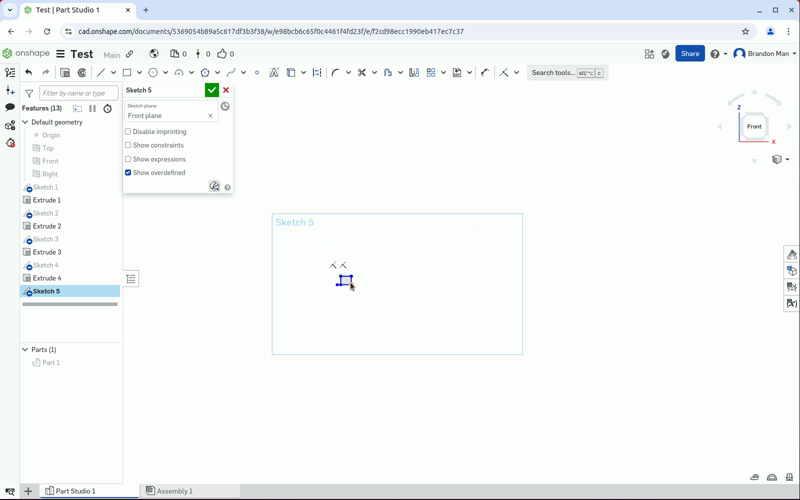
scroll(6)
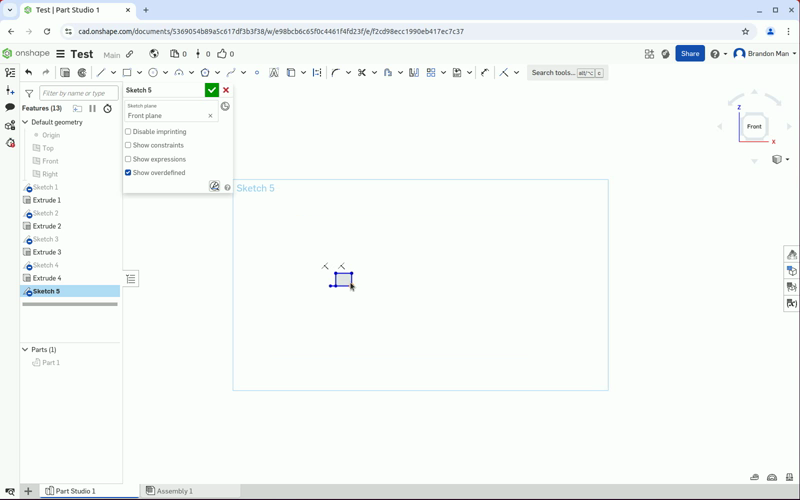
scroll(6)
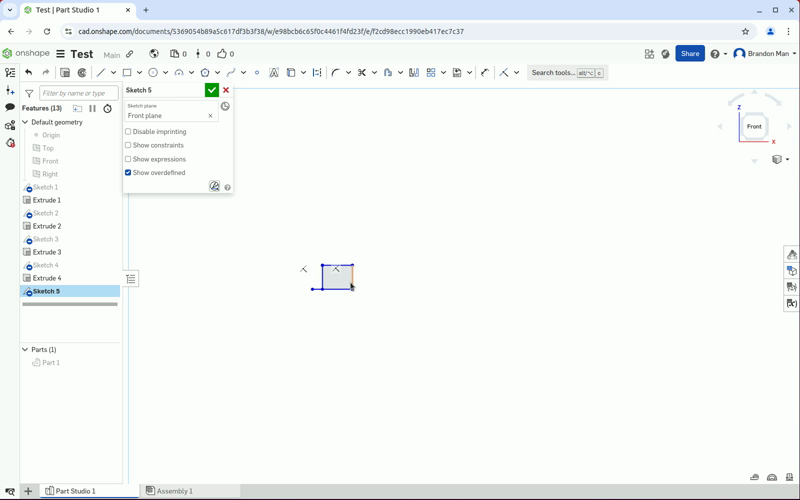
click(350, 282)
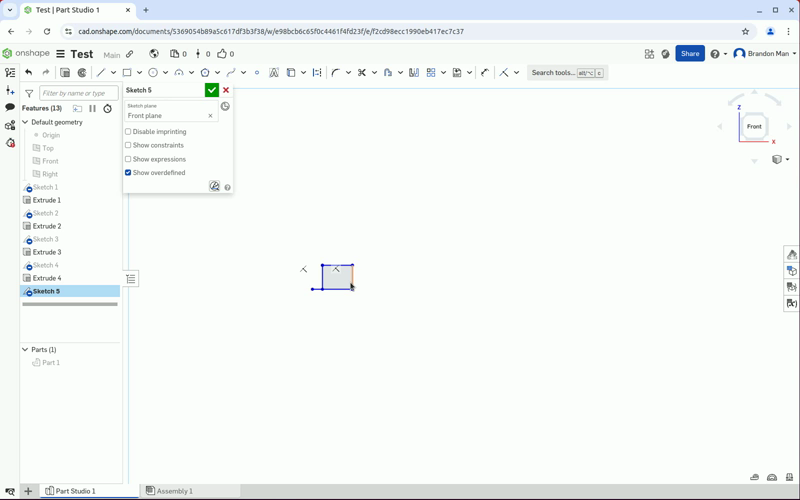
scroll(-6)
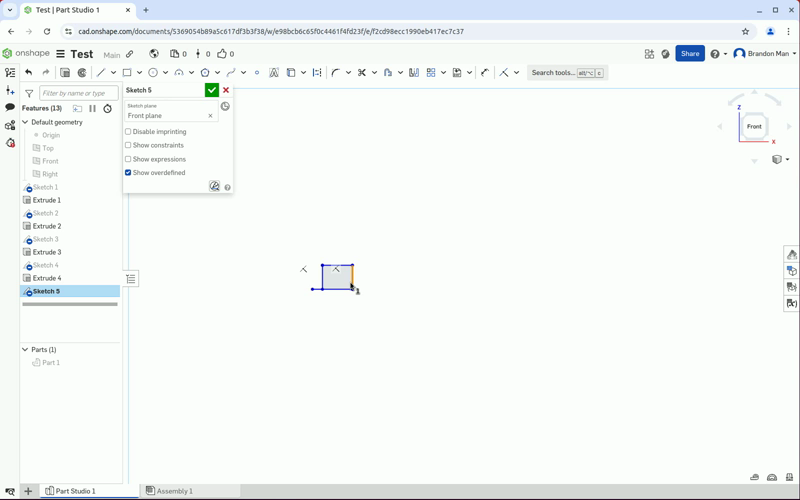
scroll(-6)
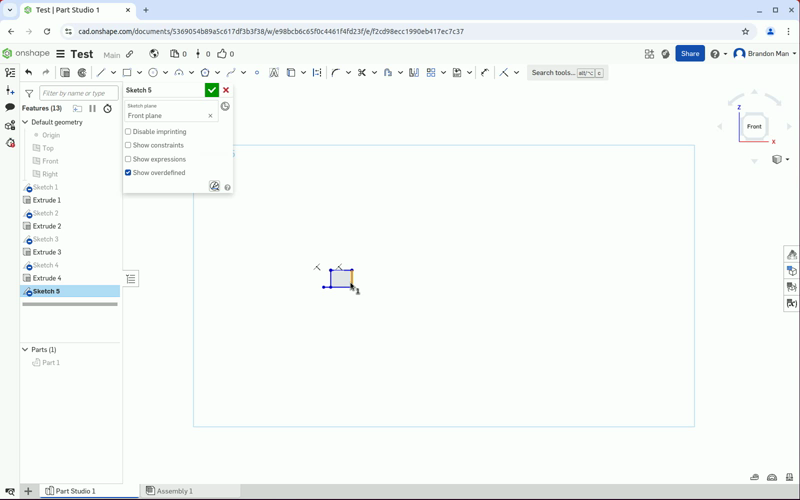
scroll(-6)
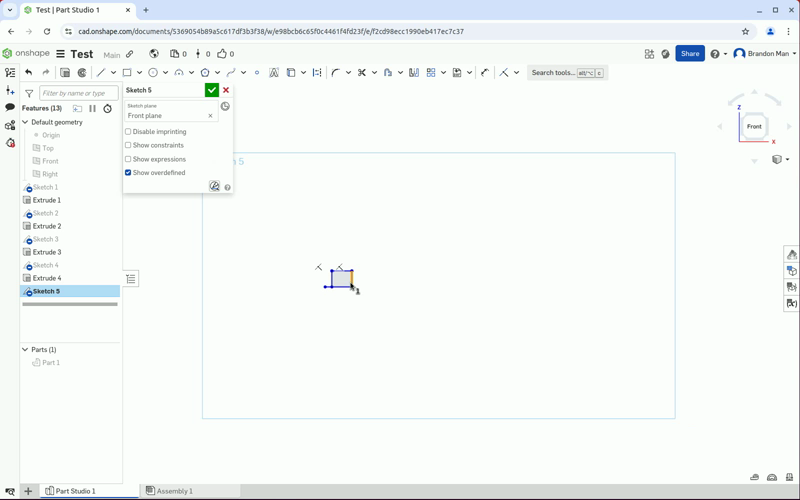
scroll(-6)
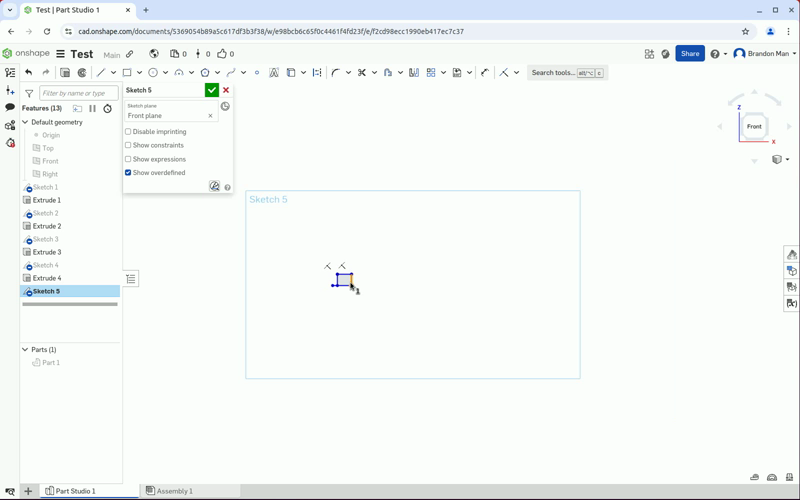
scroll(-6)
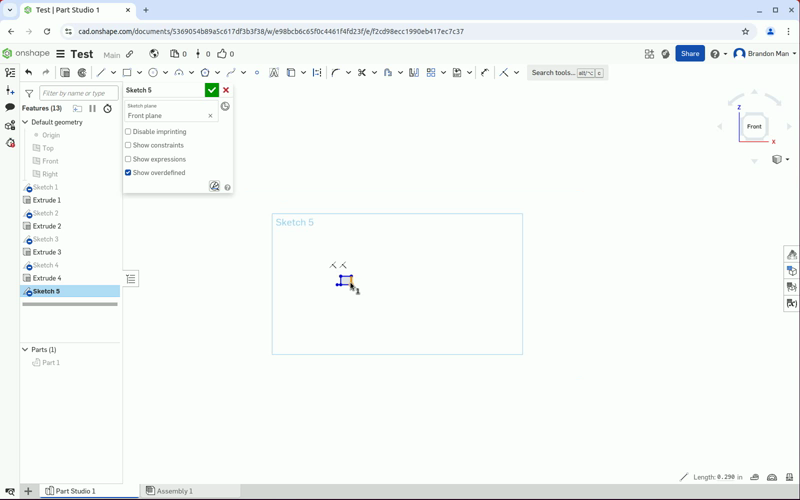
scroll(-6)
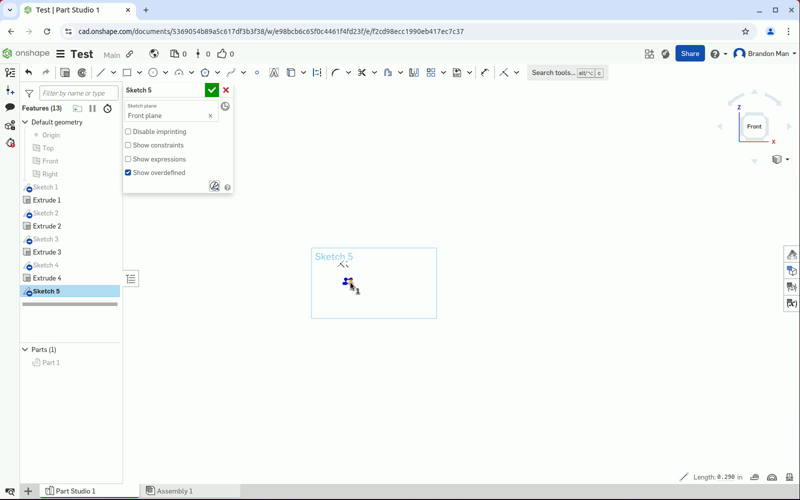
scroll(-6)
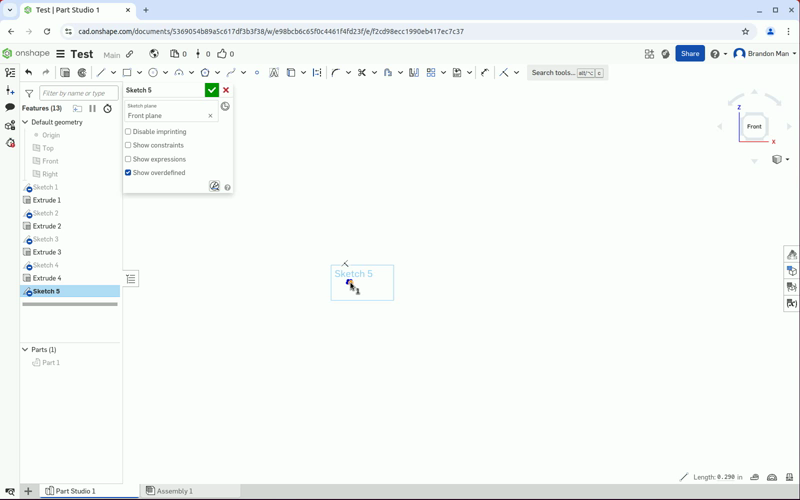
mouse_move(73, 352)
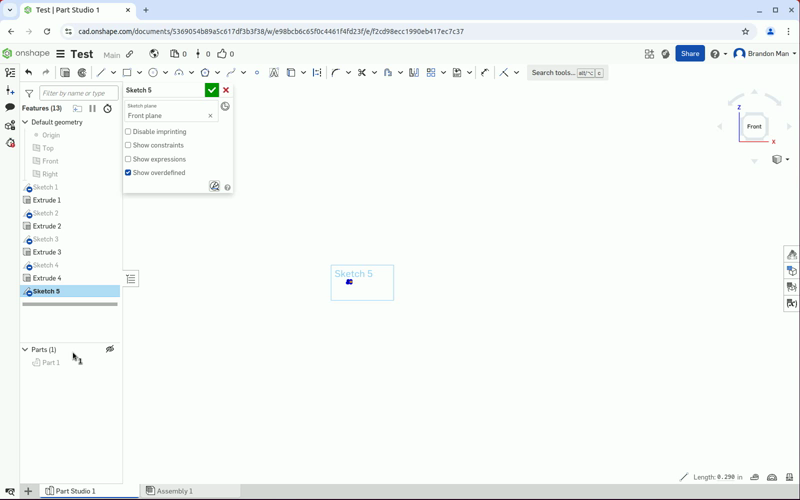
key(shift+y)
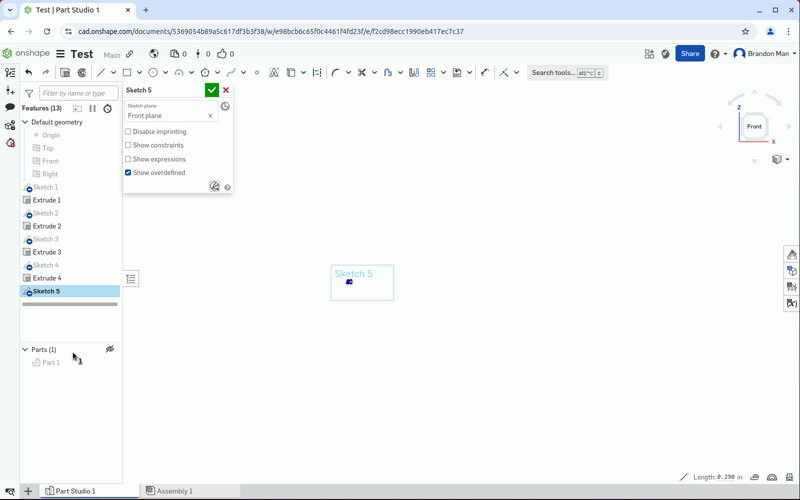
key(shift+e)
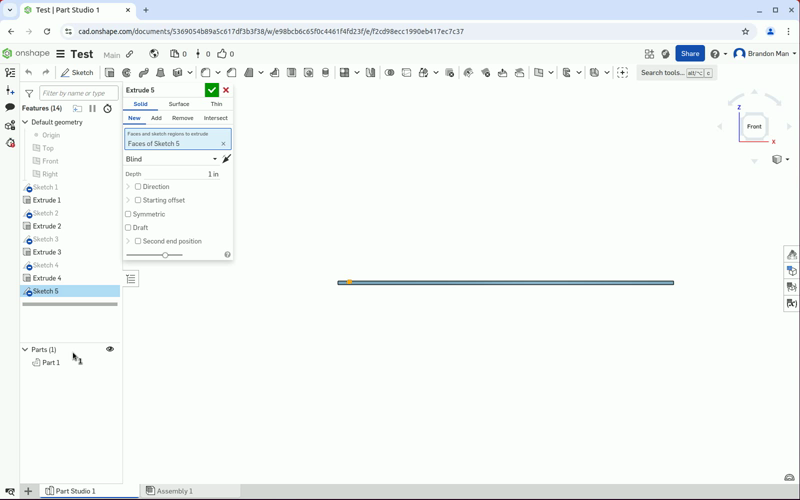
mouse_move(143, 106)
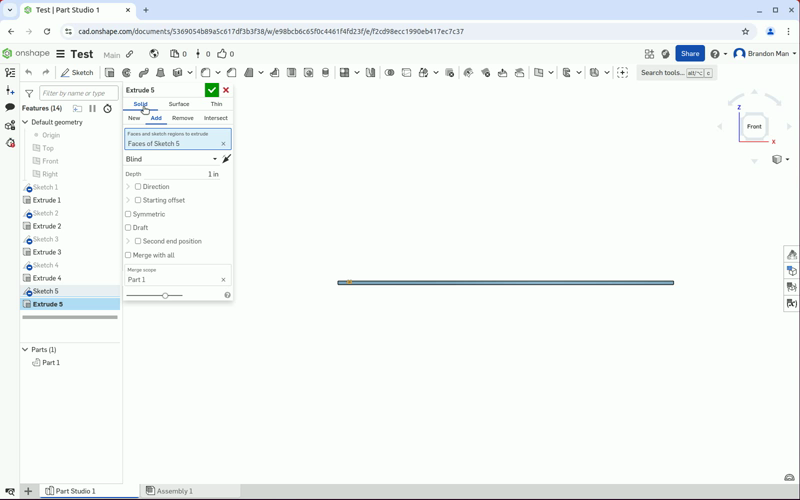
click(143, 106)
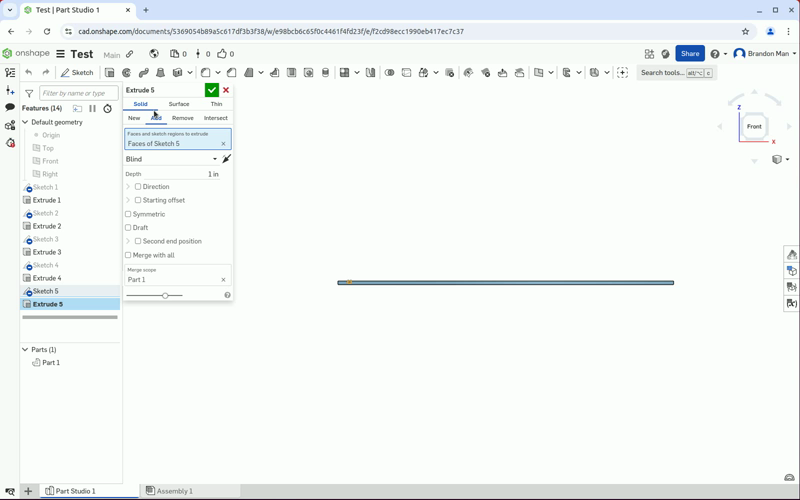
mouse_move(186, 120)
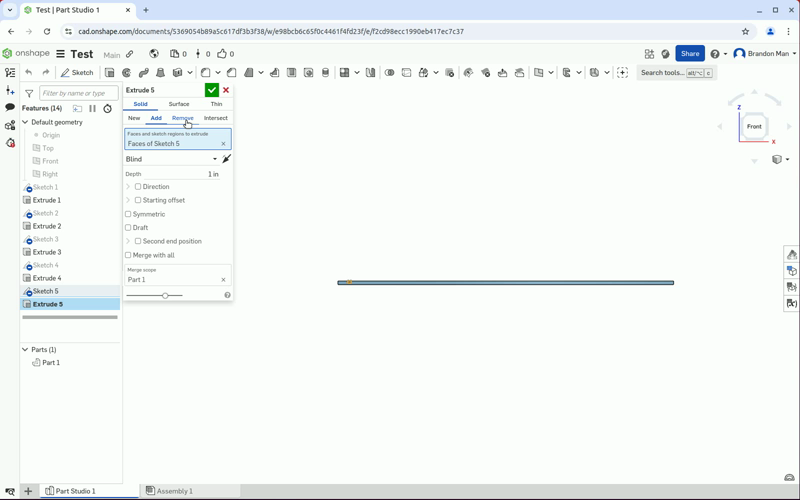
click(186, 120)
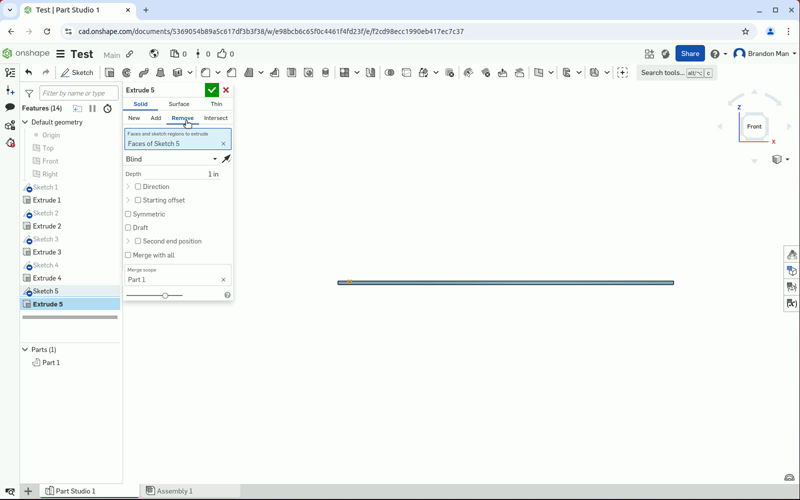
key(tab, 4)
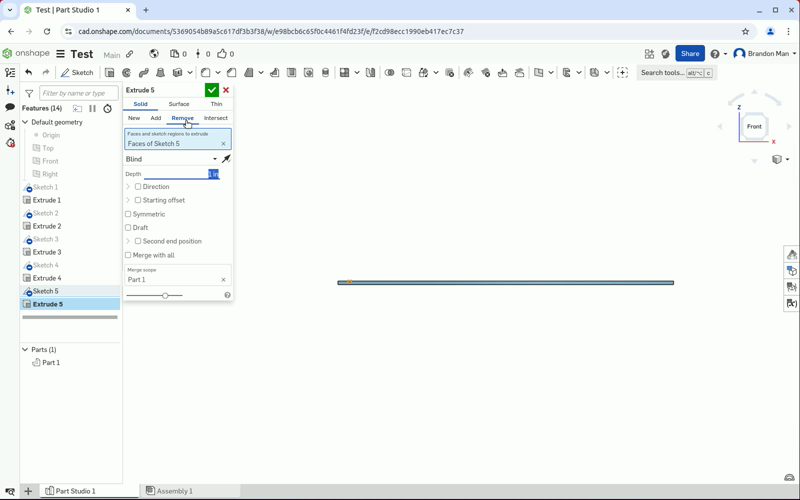
text(-11.554)
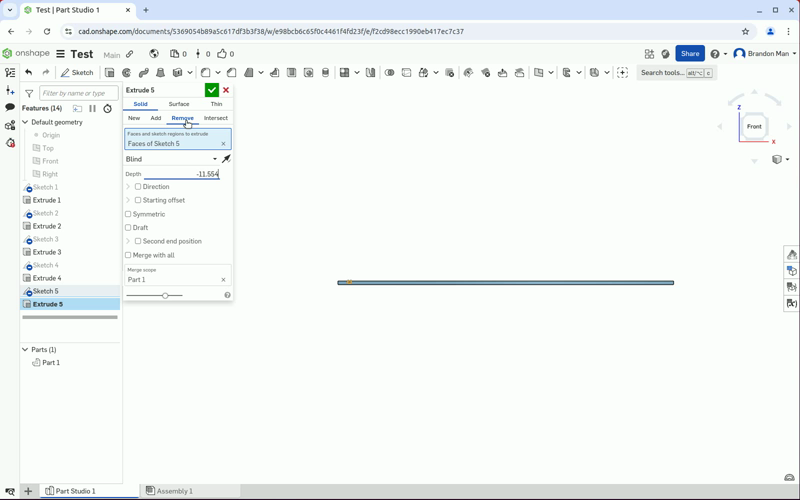
key(tab, 3)
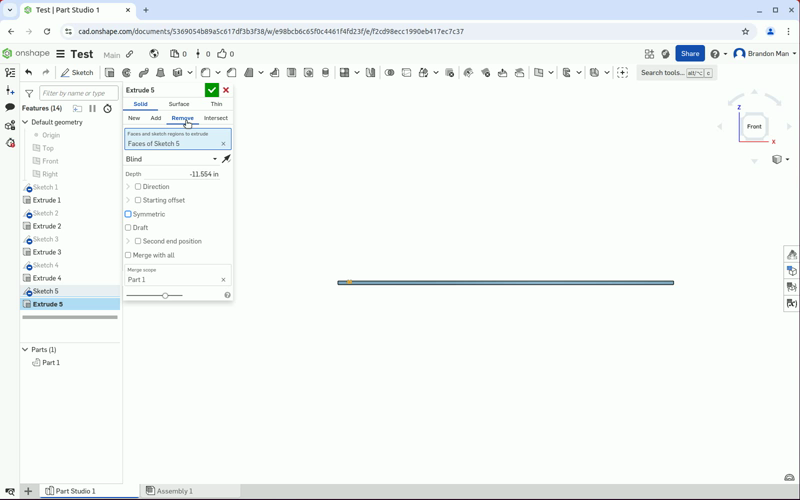
key(space)
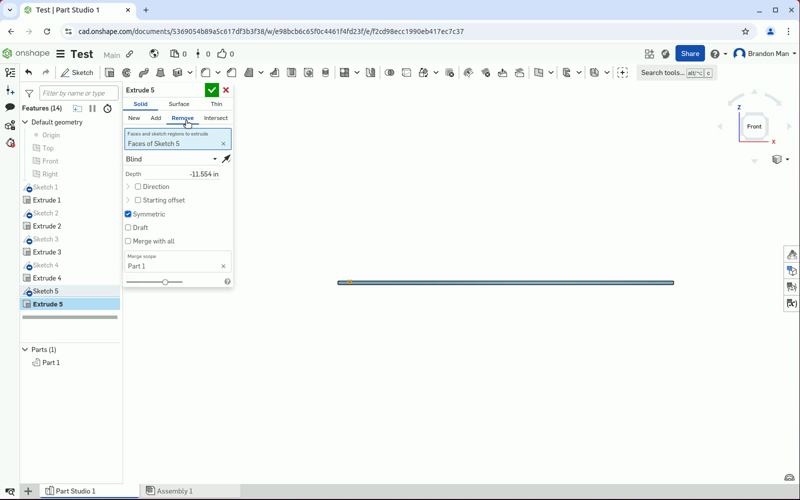
key(tab, 2)
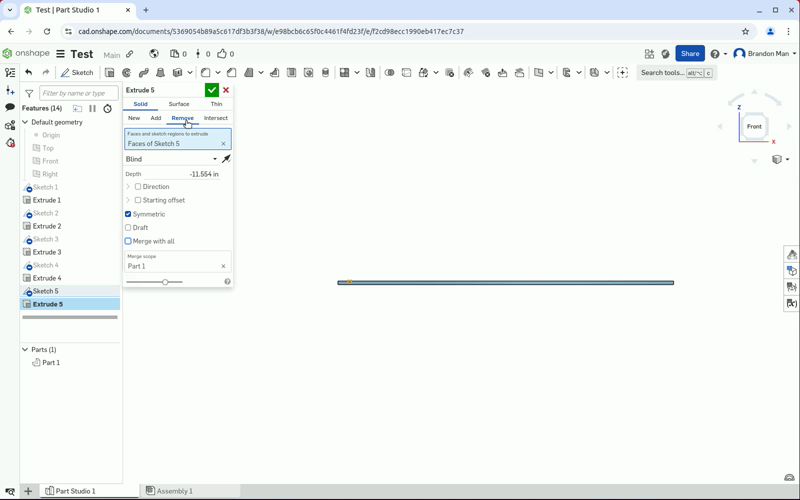
key(space)
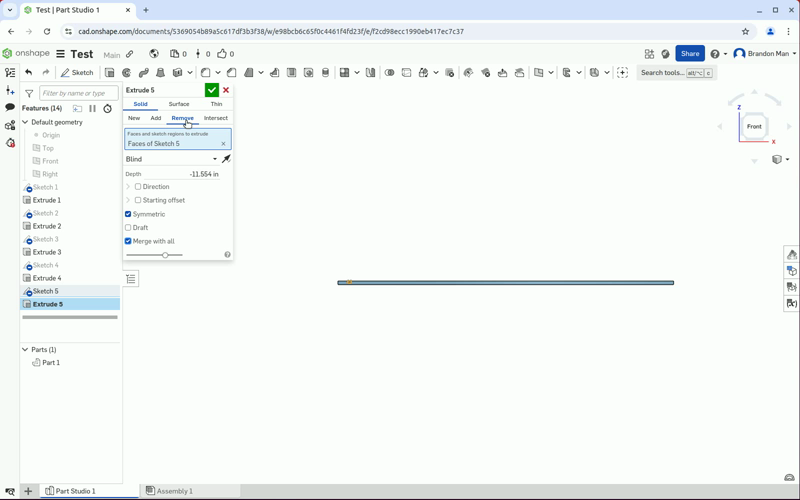
key(enter)
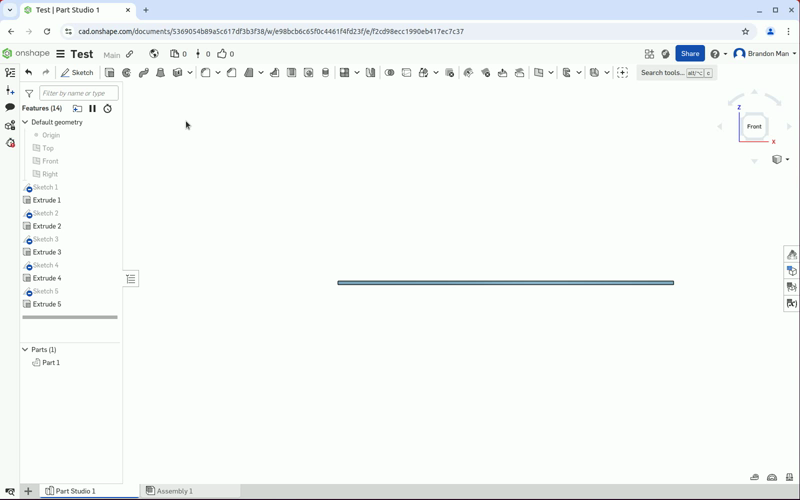
key(shift+h)
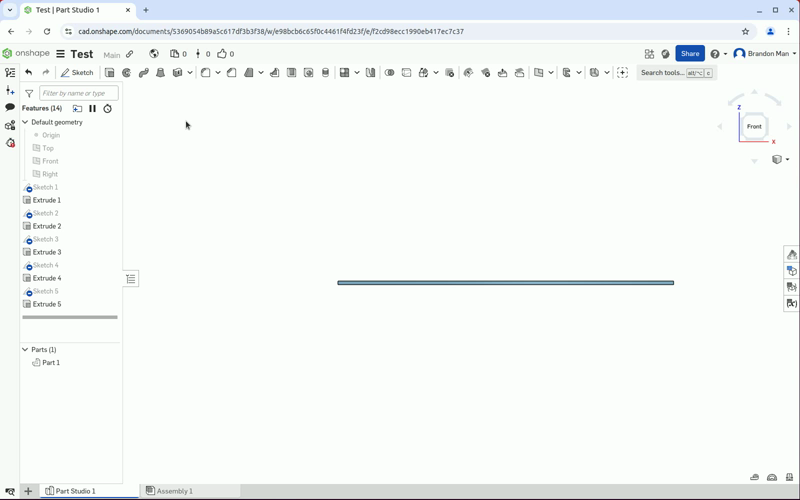
key(shift+h)
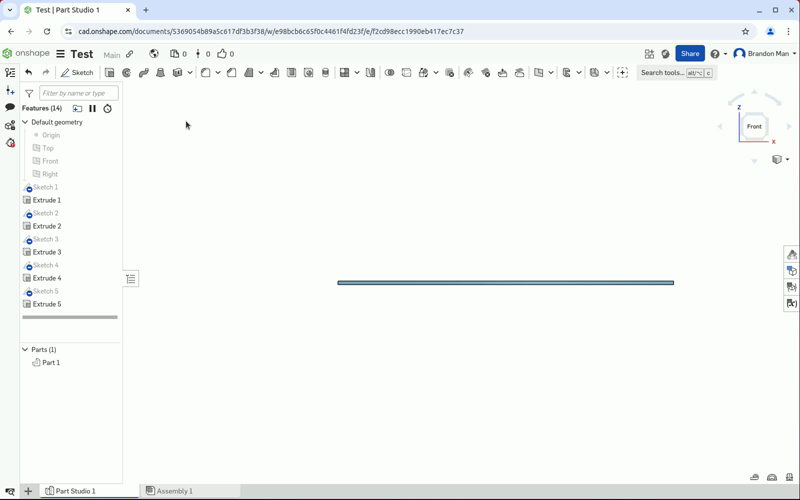
mouse_move(73, 189)
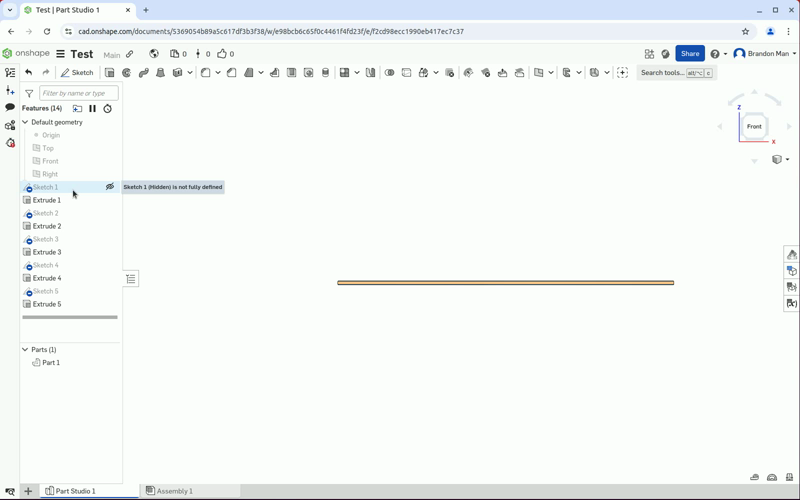
click(73, 189)
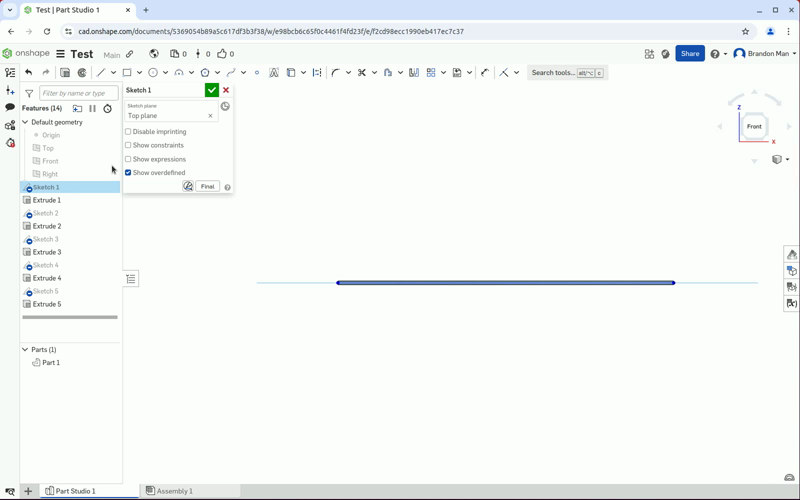
mouse_move(229, 92)
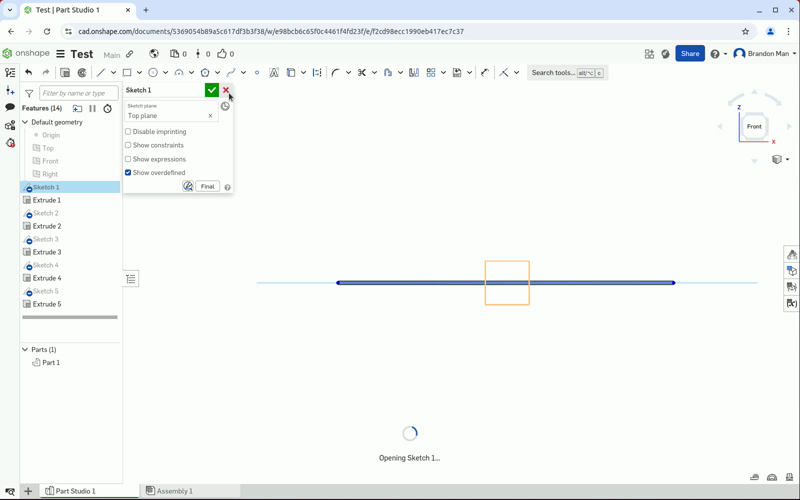
click(229, 92)
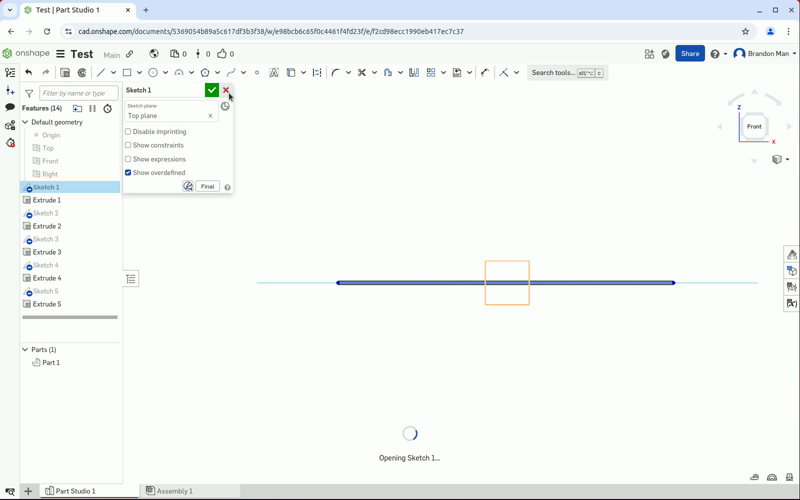
key(shift+s)
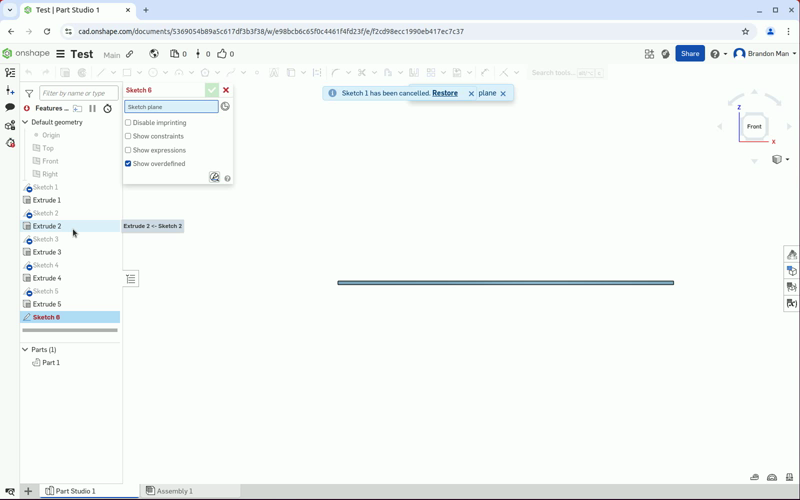
scroll(3)
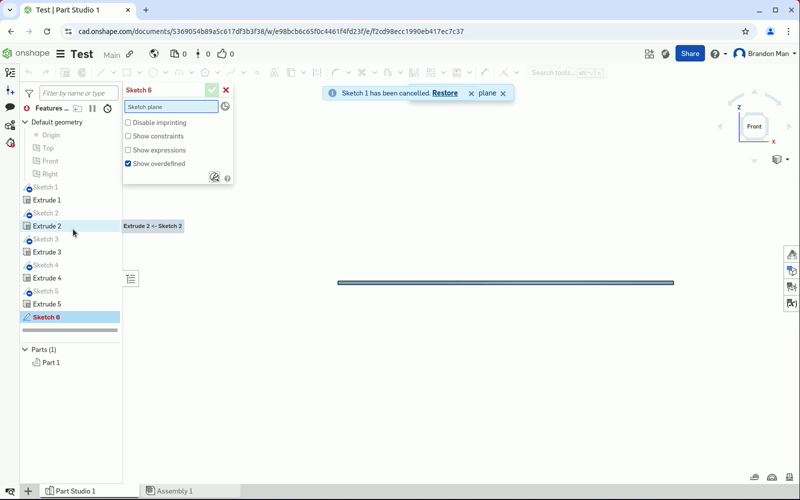
mouse_move(73, 163)
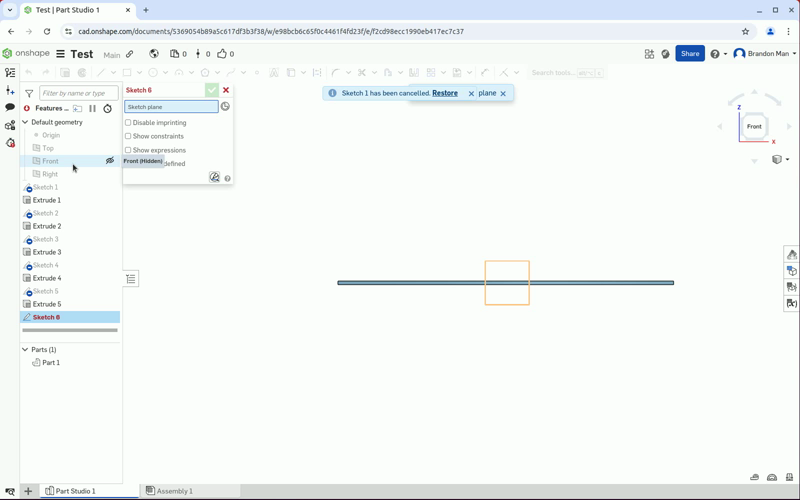
click(73, 163)
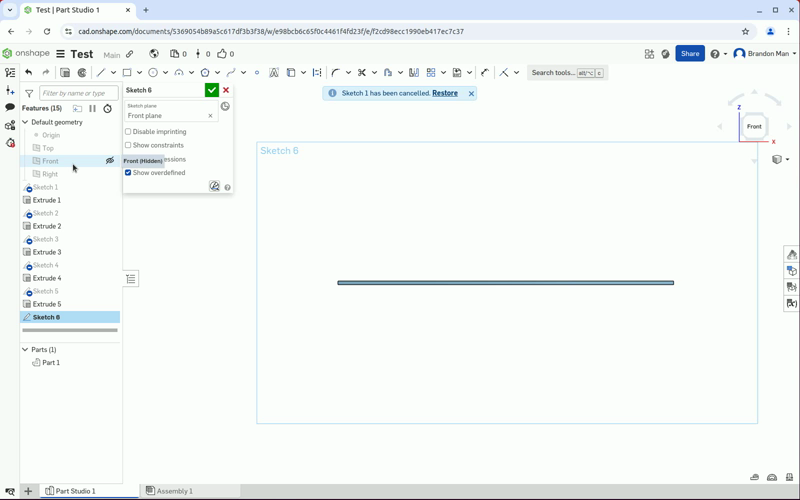
mouse_move(73, 352)
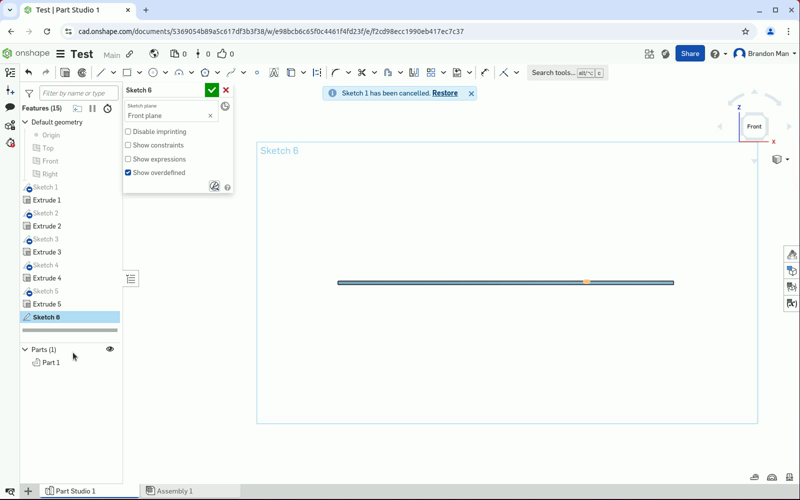
key(y)
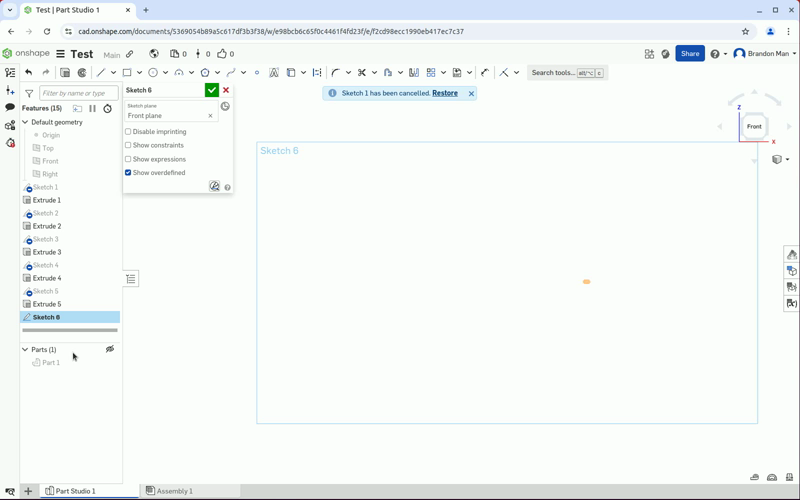
key(l)
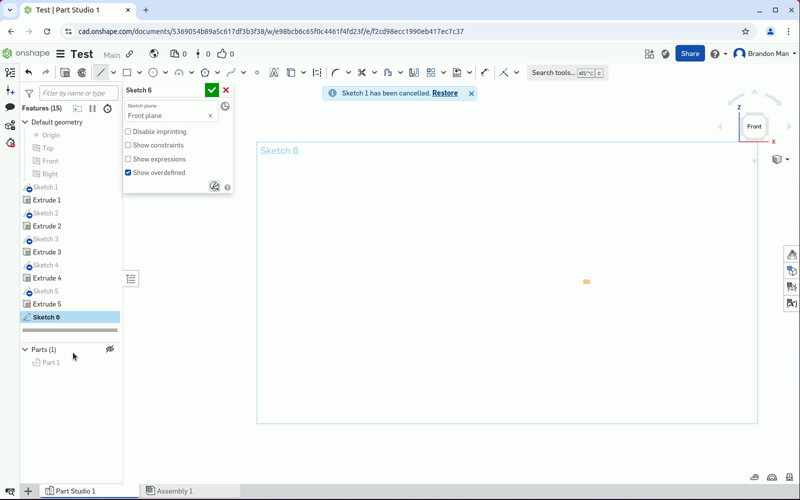
key_down(shift)
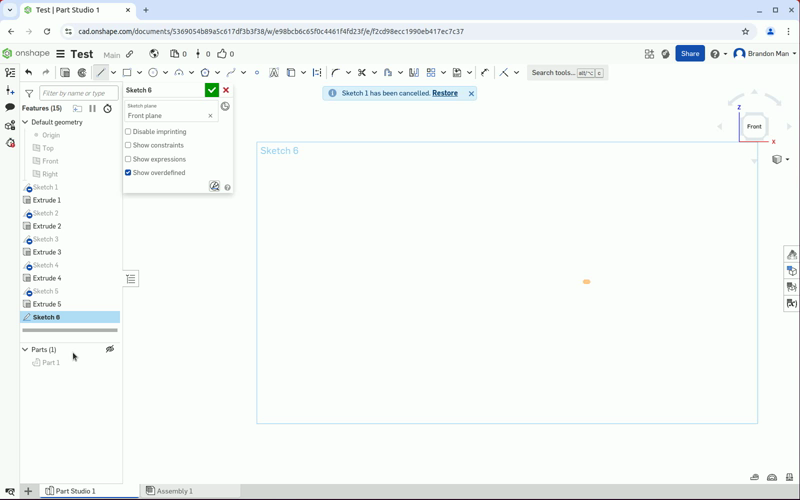
mouse_move(572, 282)
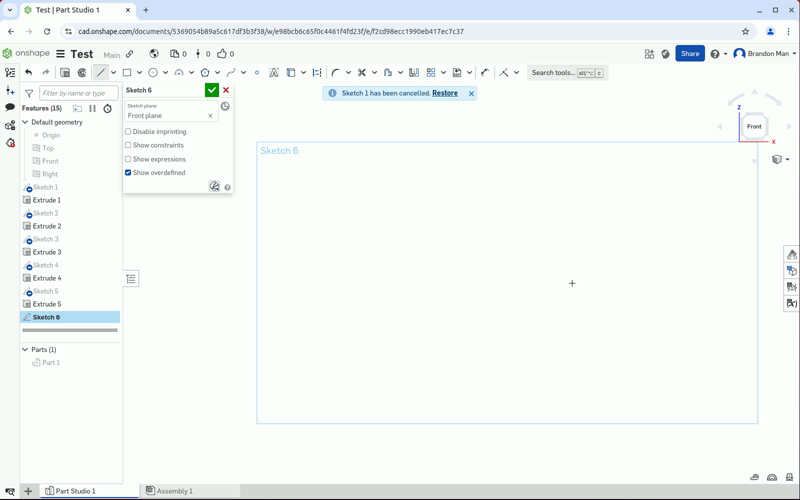
click(572, 282)
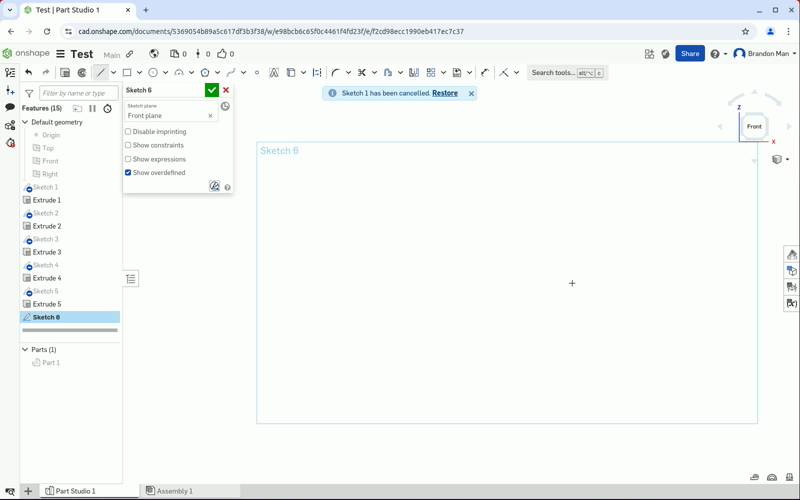
key_up(shift)
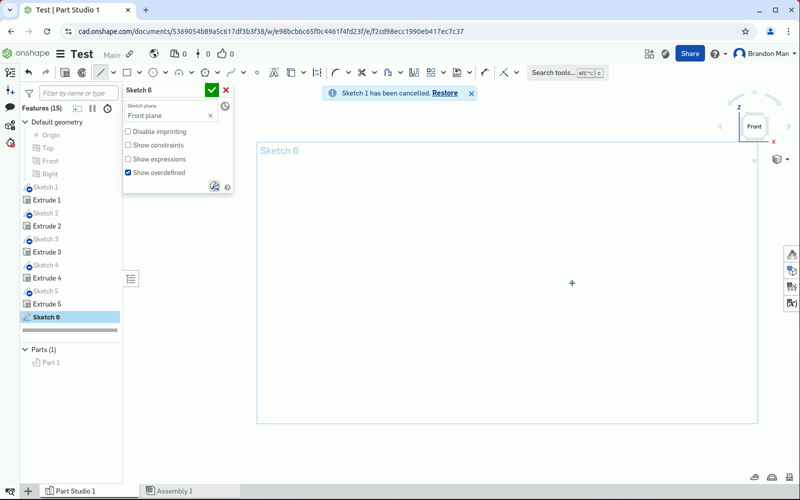
key_down(shift)
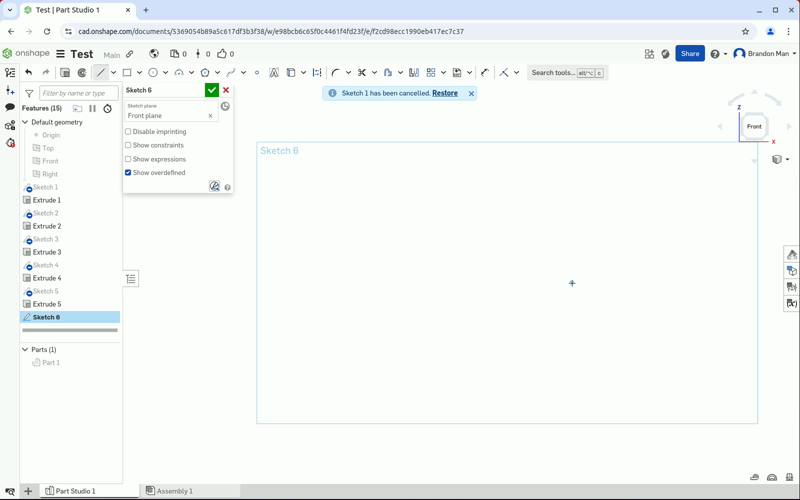
mouse_move(589, 282)
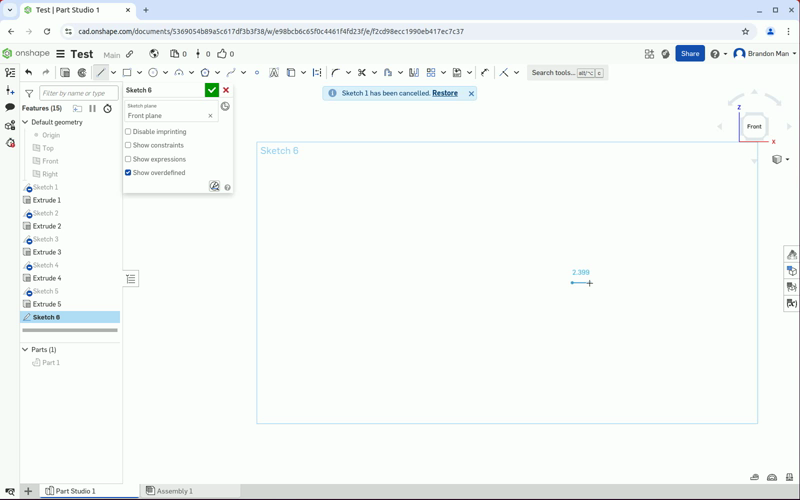
mouse_move(574, 282)
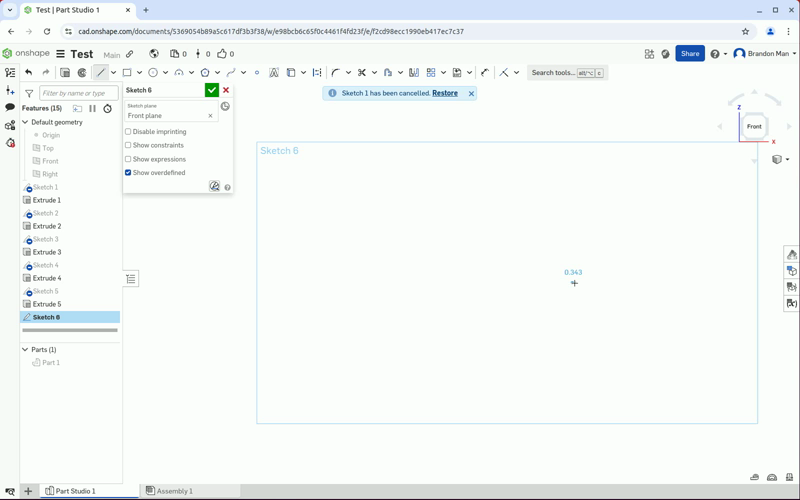
scroll(6)
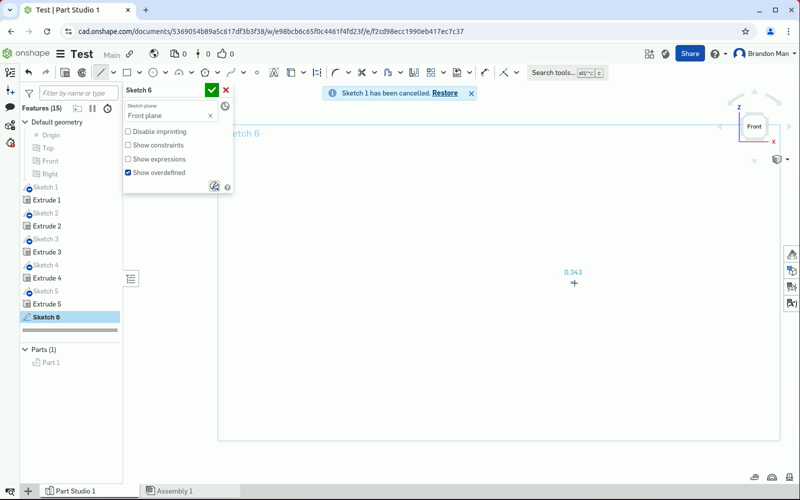
scroll(6)
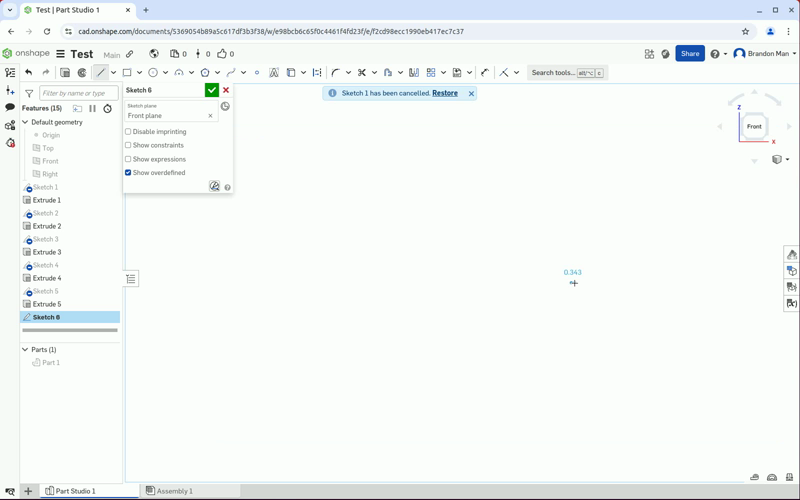
scroll(6)
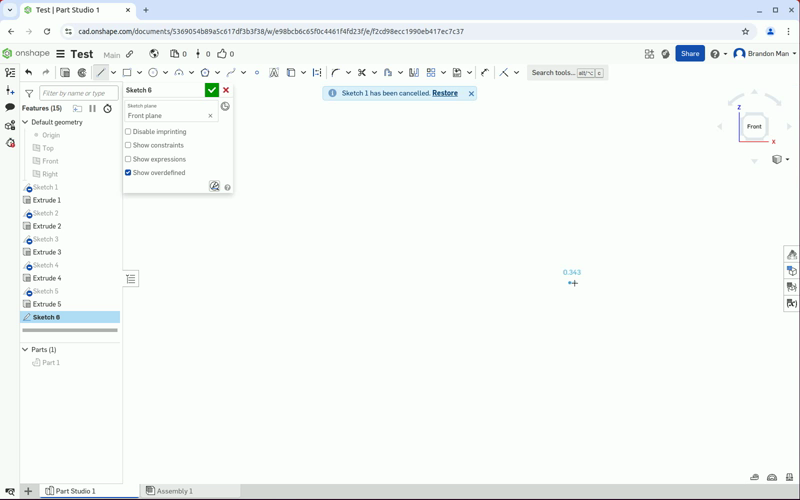
scroll(6)
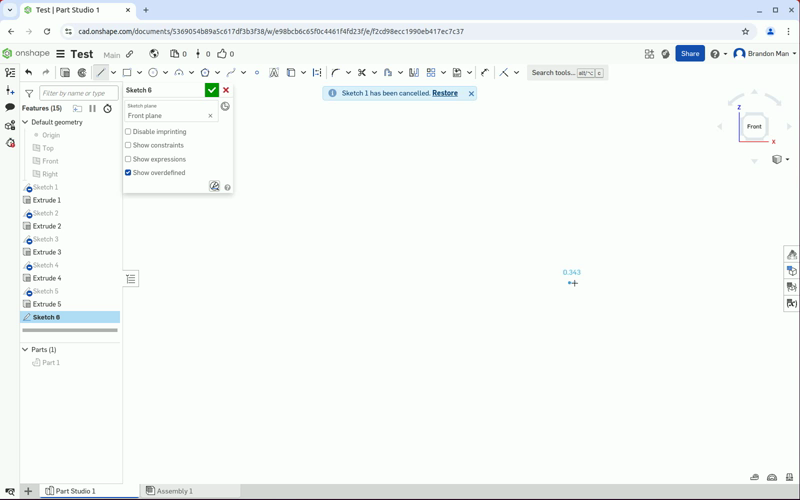
scroll(6)
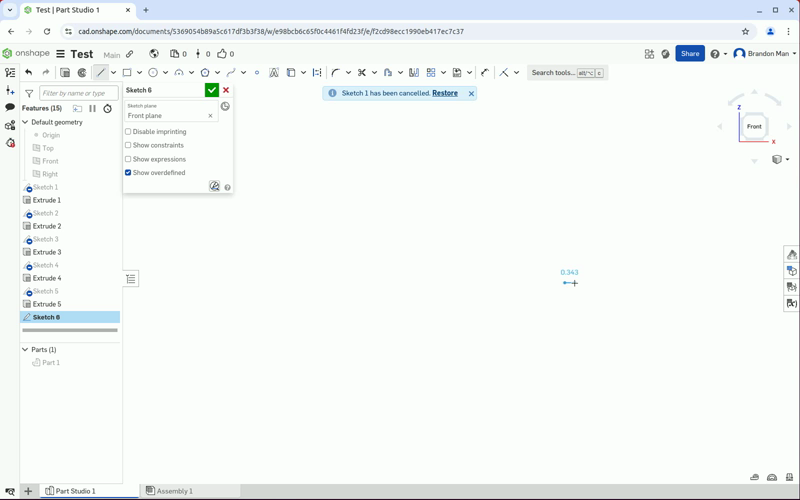
scroll(6)
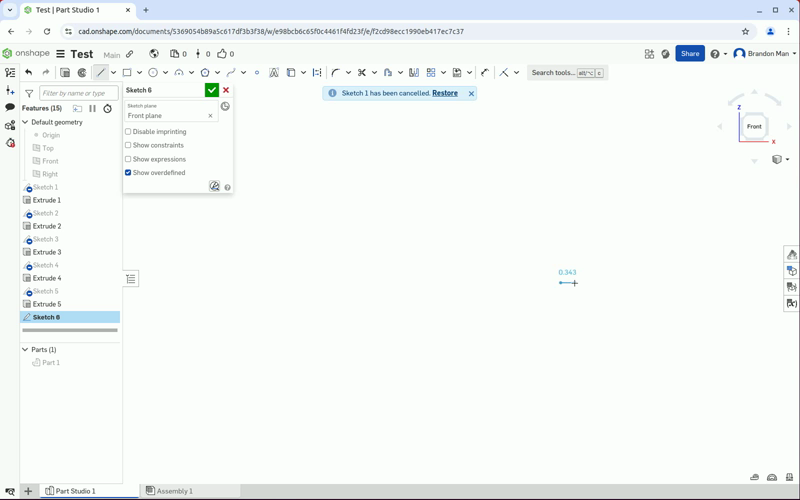
scroll(6)
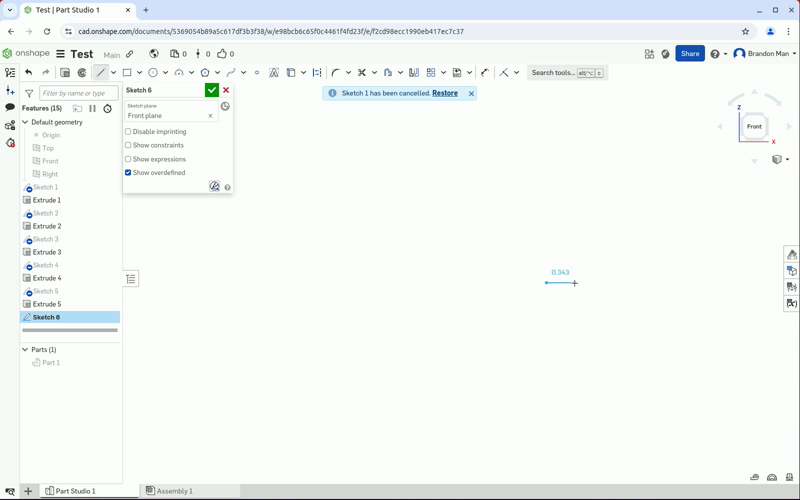
click(574, 282)
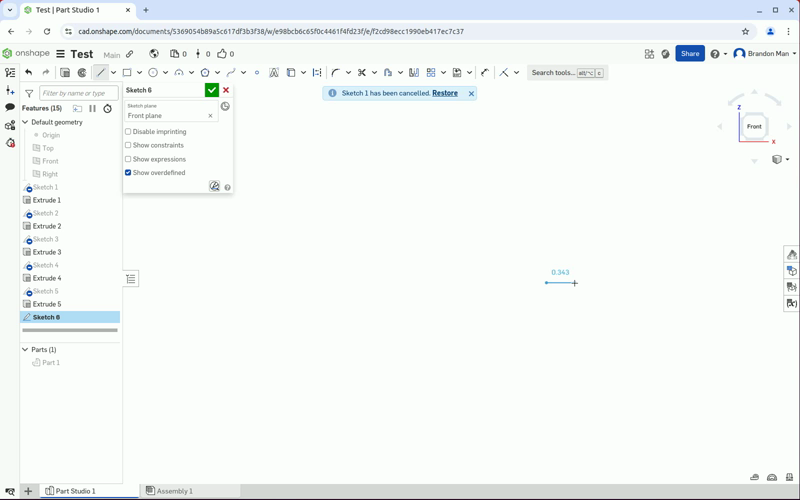
scroll(-6)
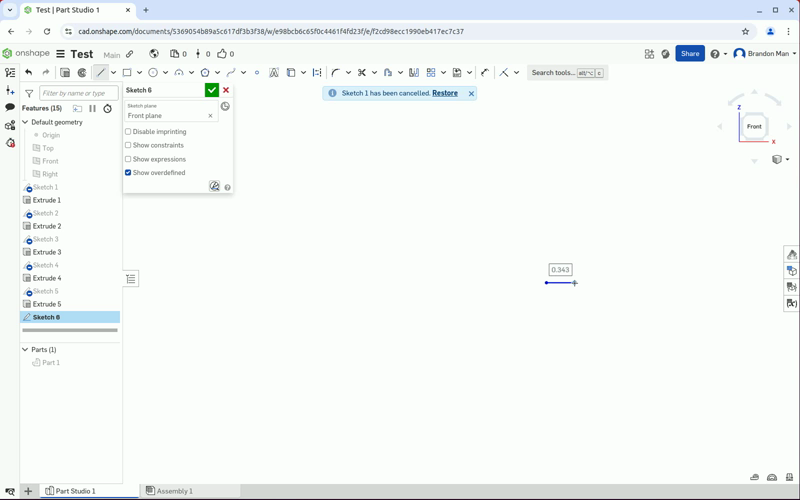
scroll(-6)
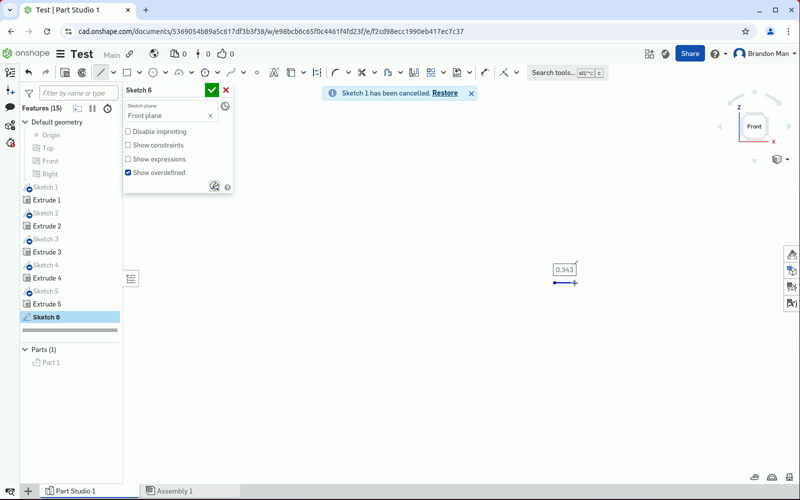
scroll(-6)
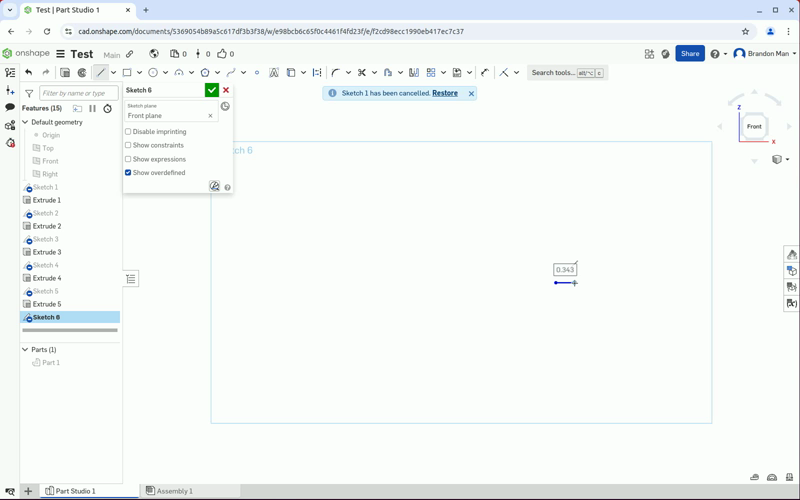
scroll(-6)
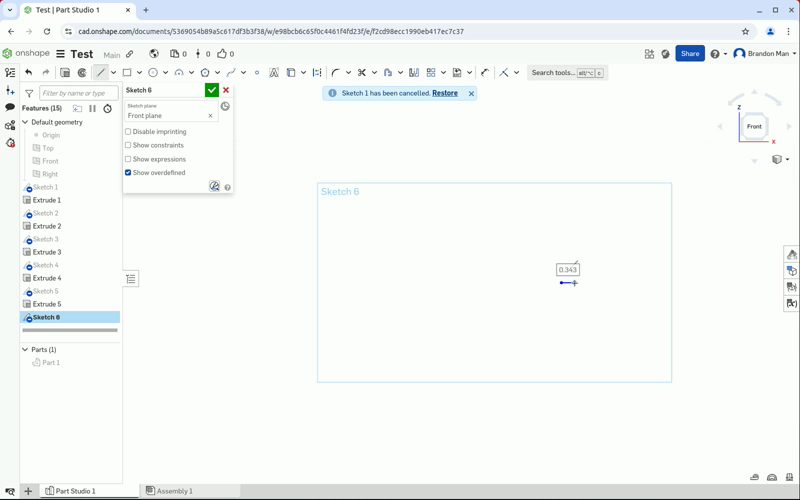
scroll(-6)
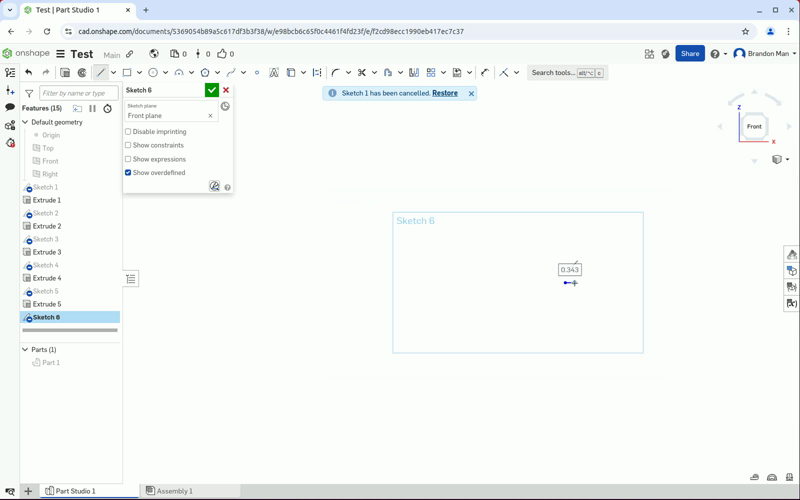
scroll(-6)
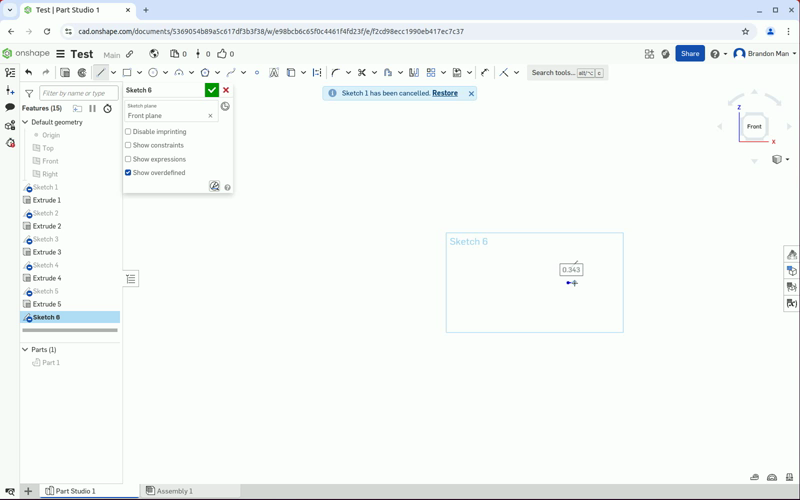
scroll(-6)
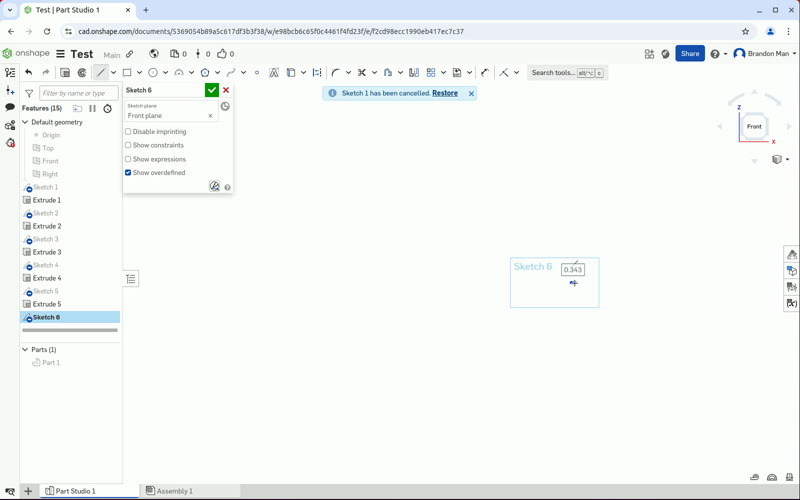
key_up(shift)
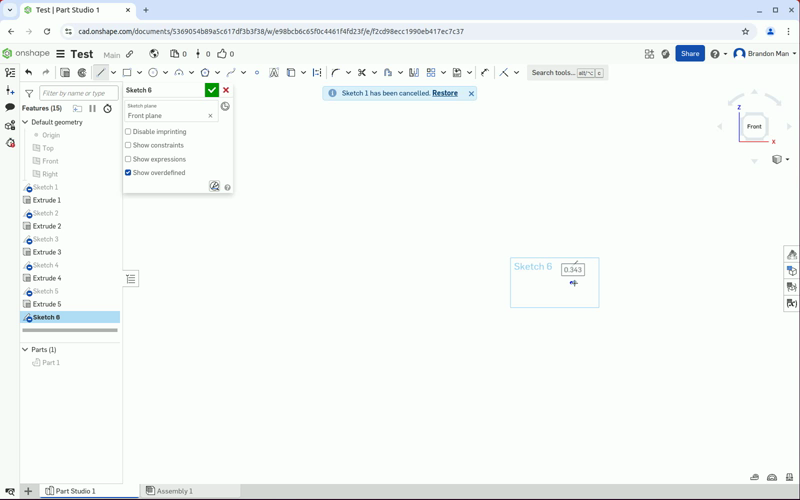
key_down(shift)
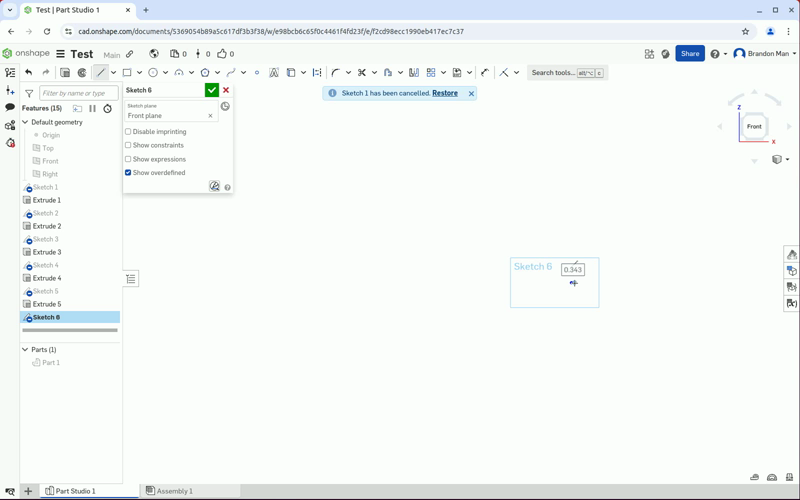
mouse_move(589, 282)
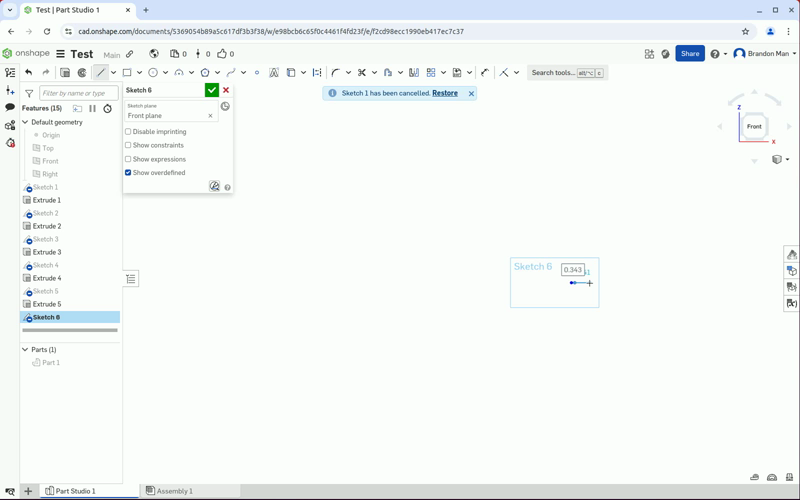
mouse_move(574, 280)
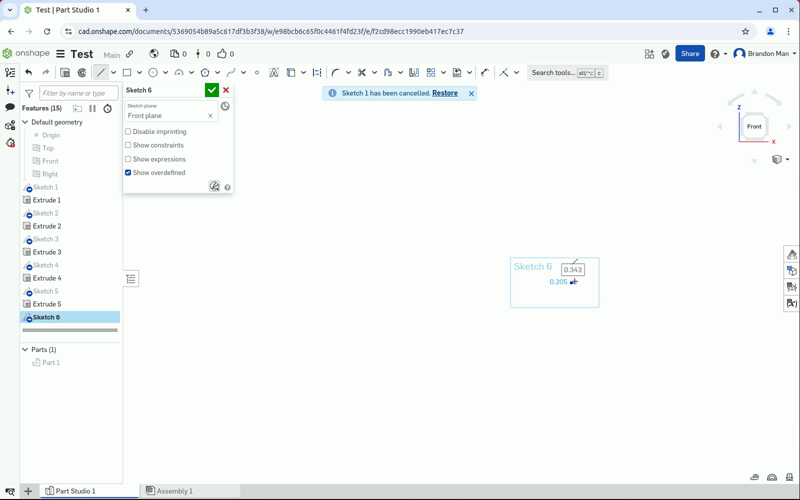
scroll(6)
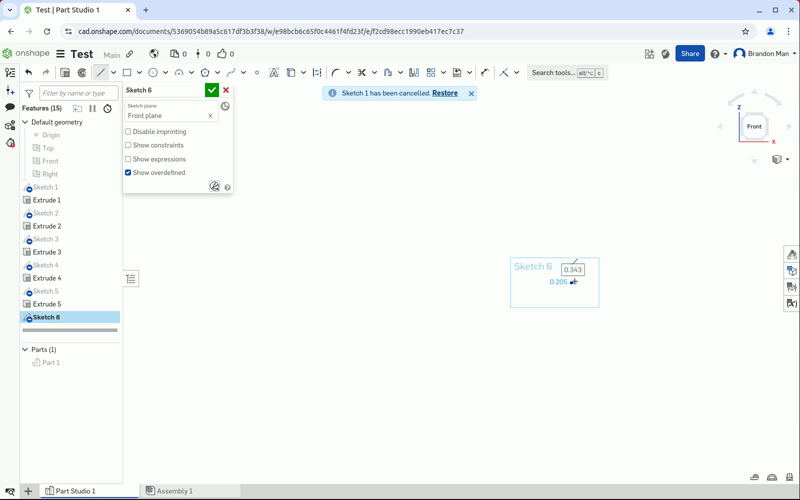
scroll(6)
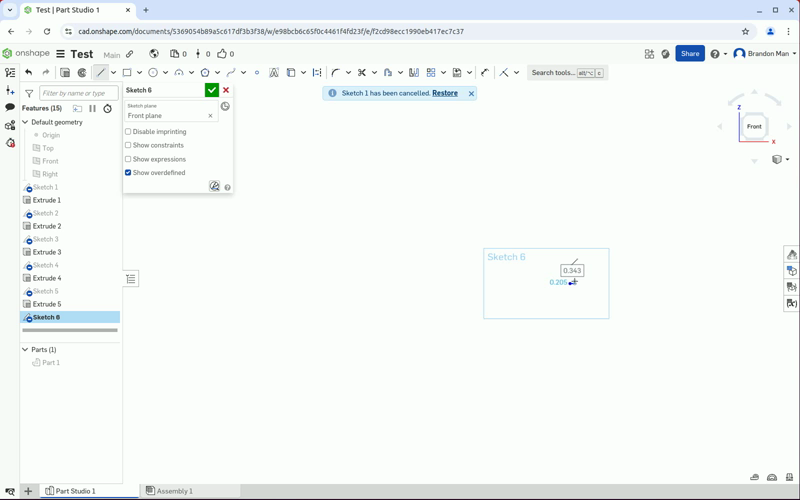
scroll(6)
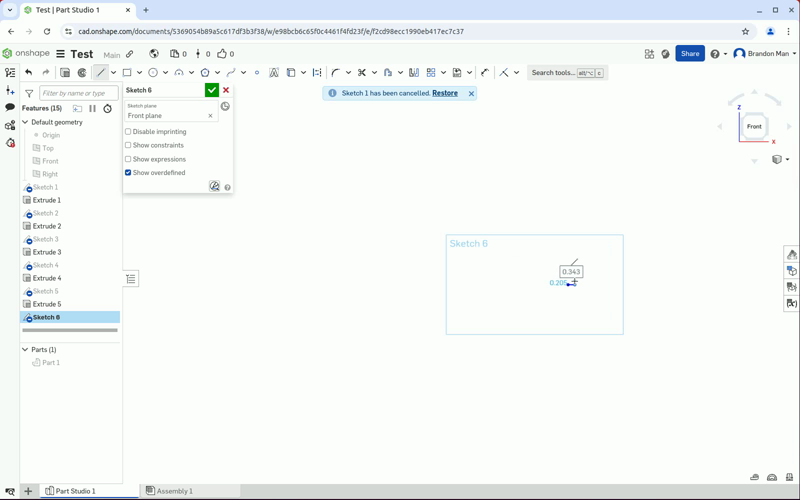
scroll(6)
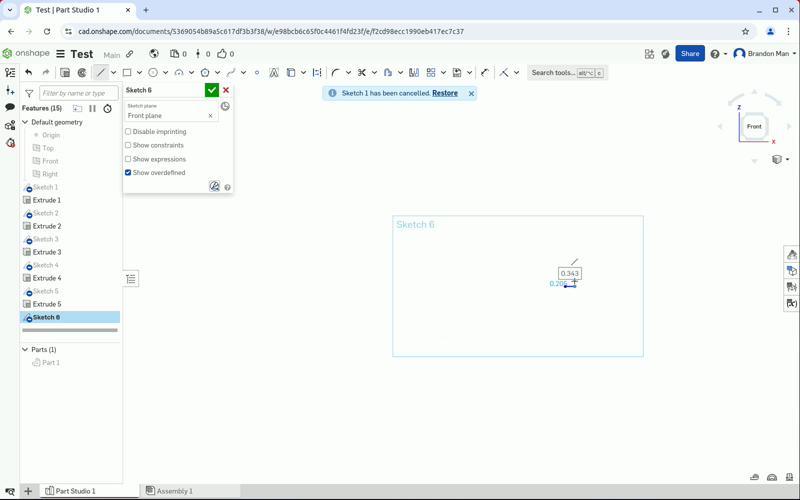
scroll(6)
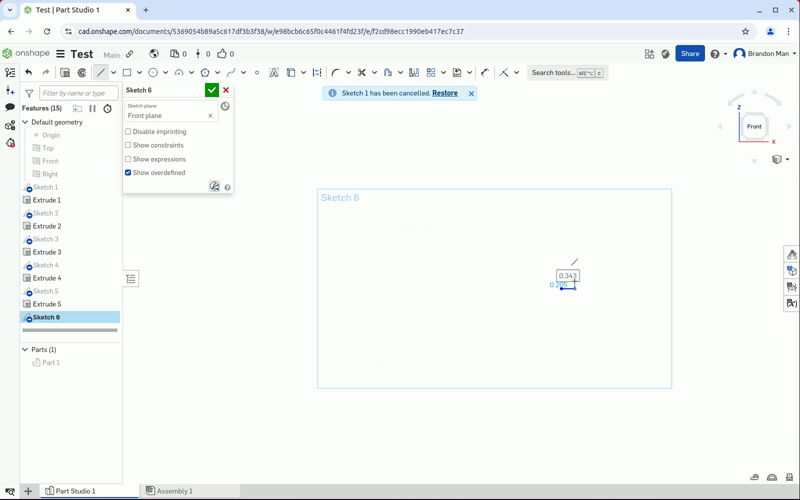
scroll(6)
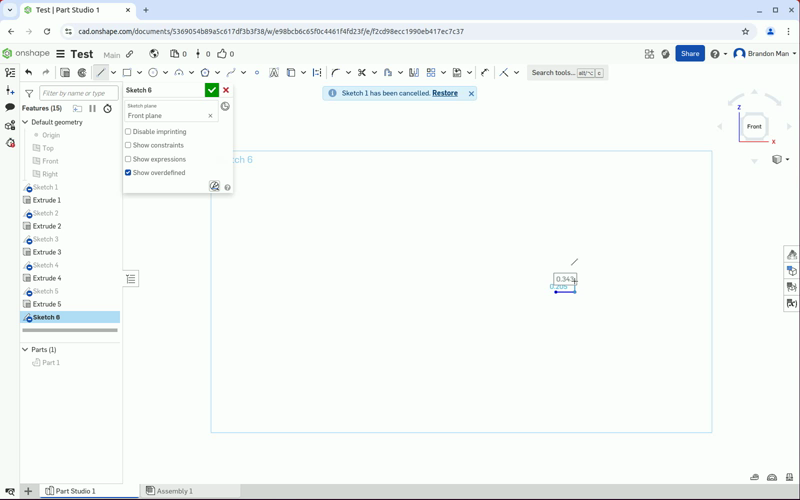
scroll(6)
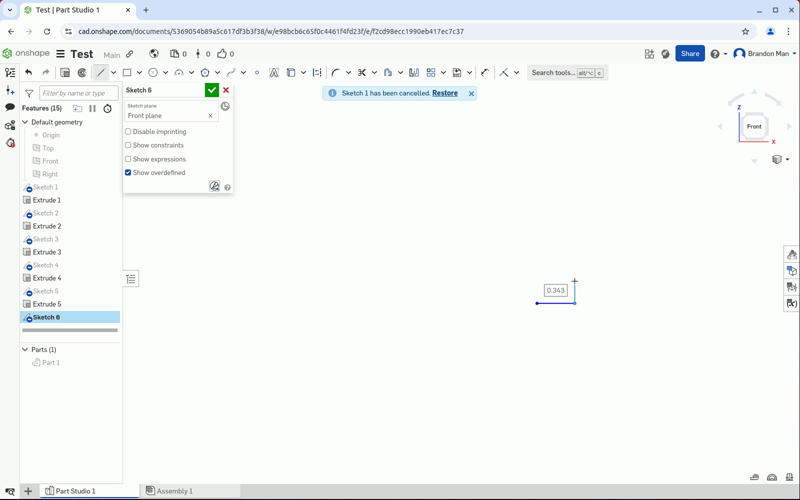
click(574, 280)
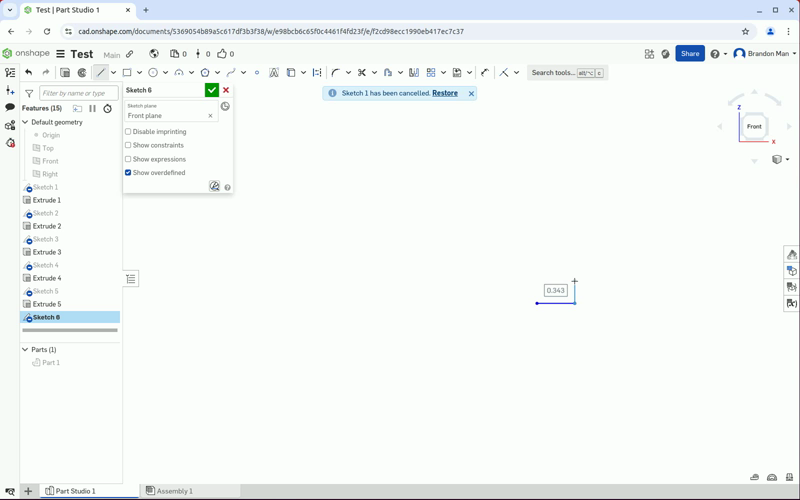
scroll(-6)
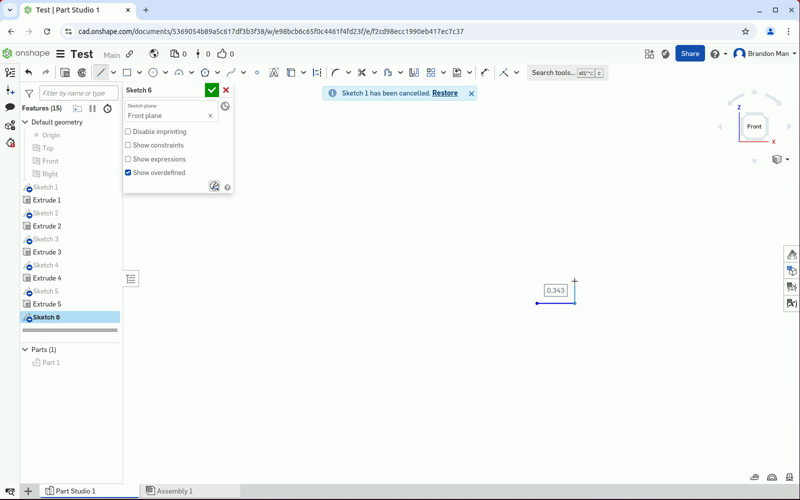
scroll(-6)
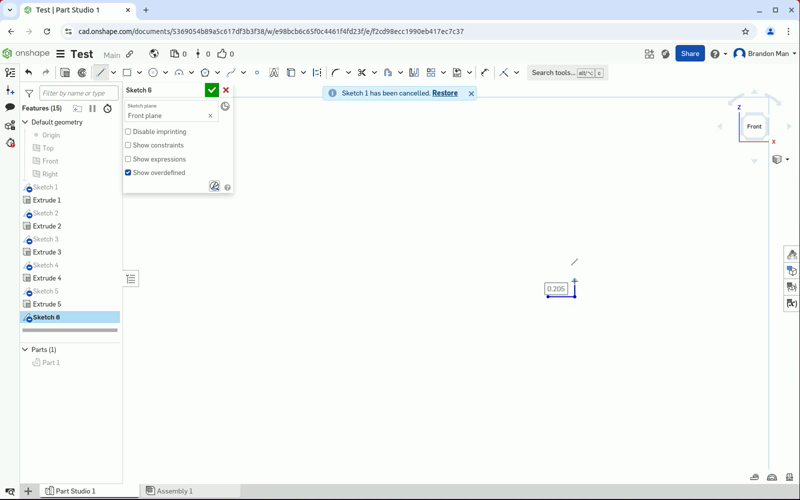
scroll(-6)
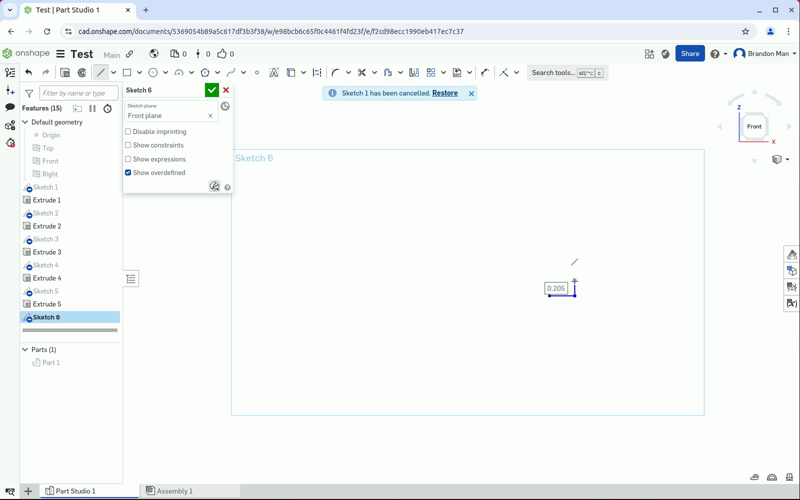
scroll(-6)
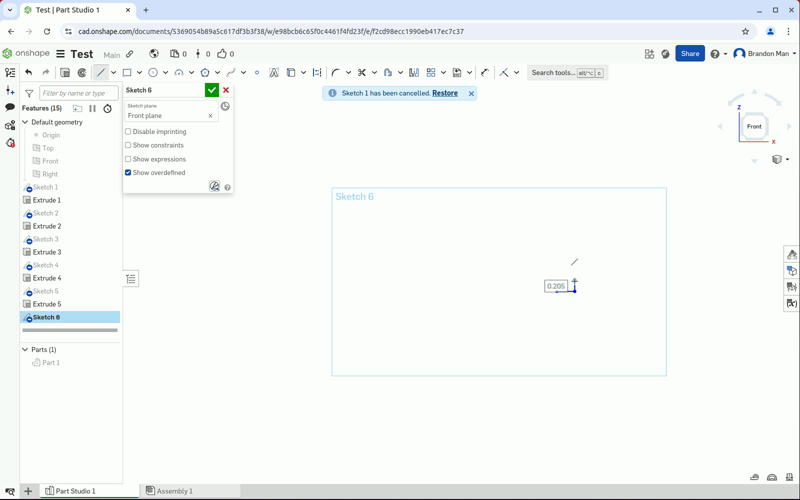
scroll(-6)
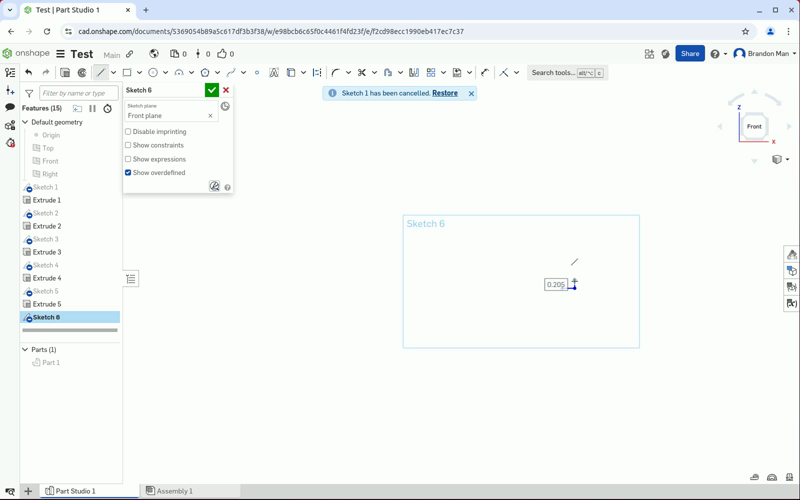
scroll(-6)
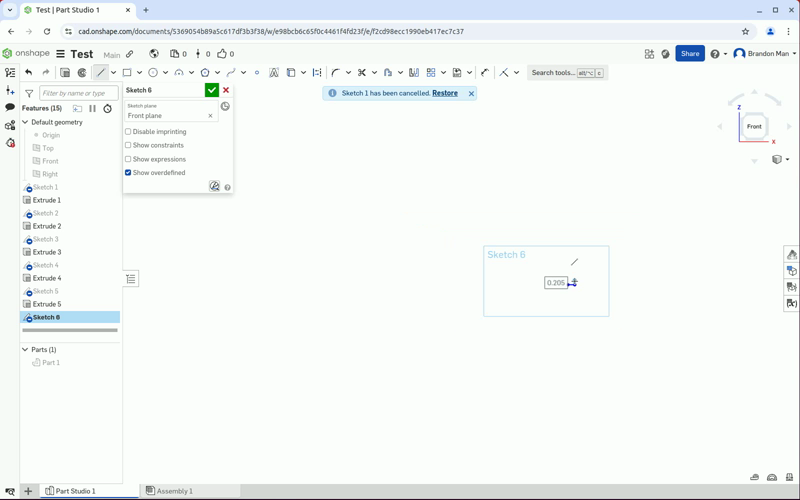
scroll(-6)
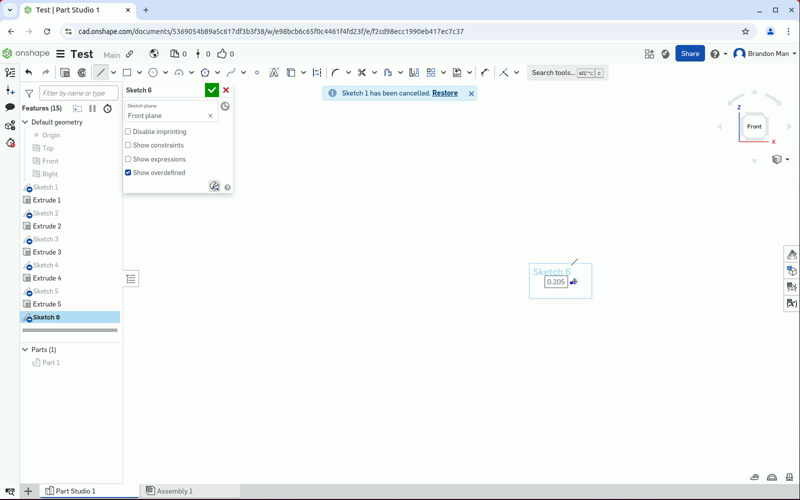
key_up(shift)
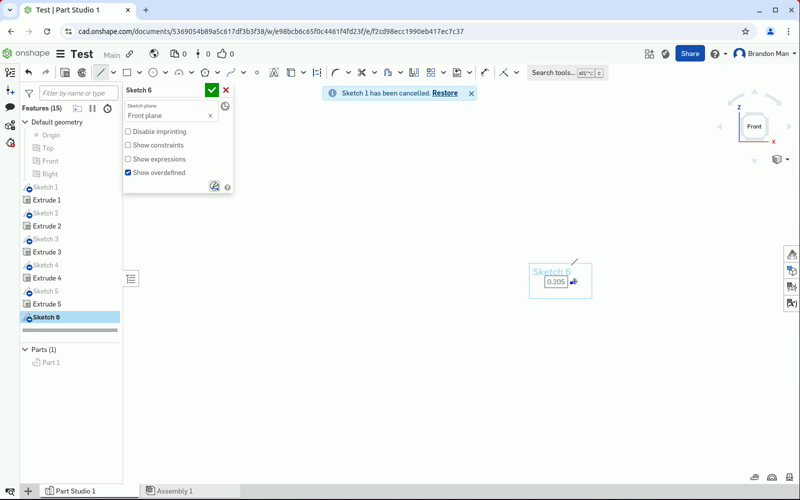
key_down(shift)
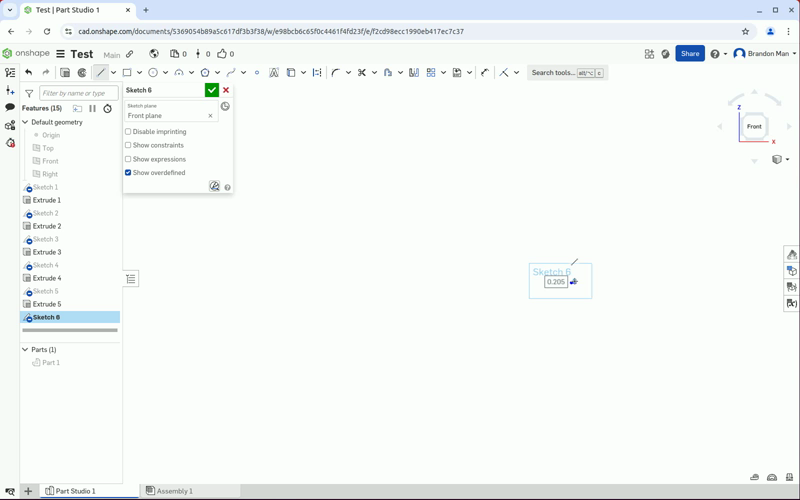
mouse_move(589, 280)
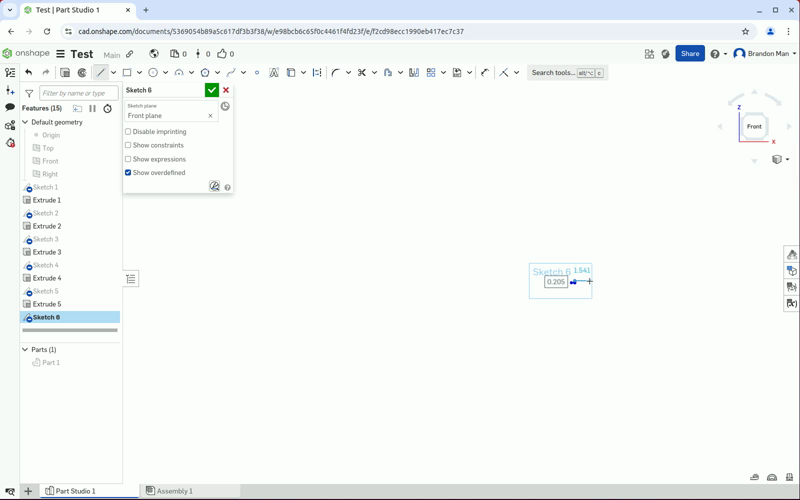
mouse_move(572, 280)
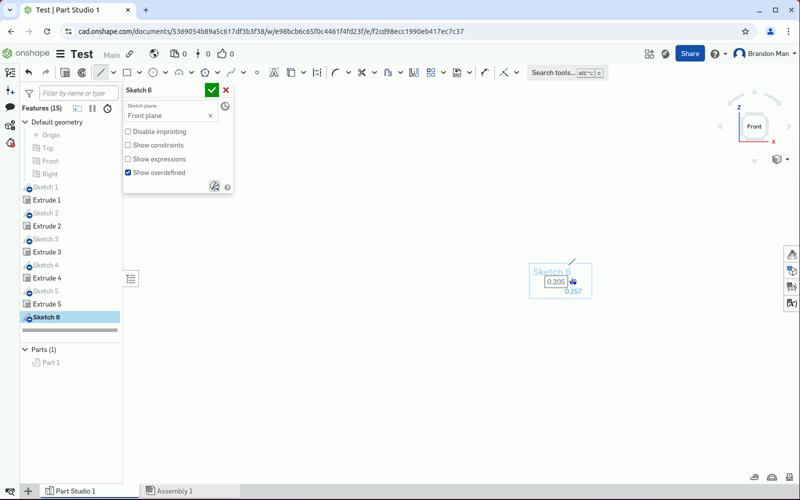
scroll(6)
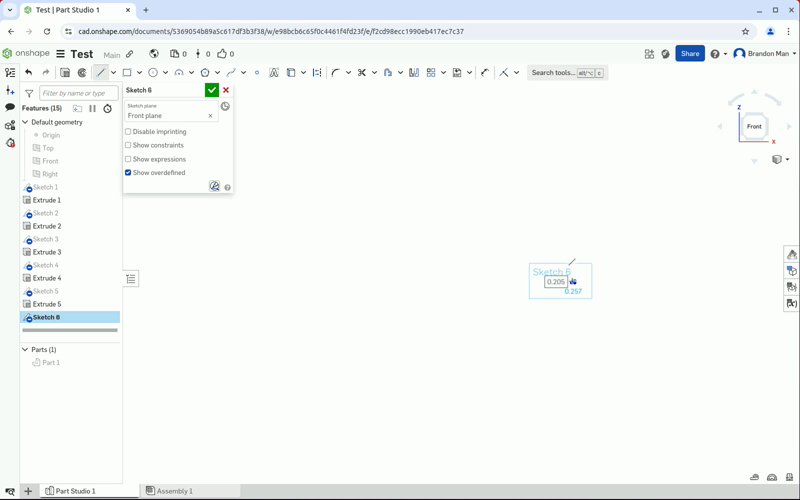
scroll(6)
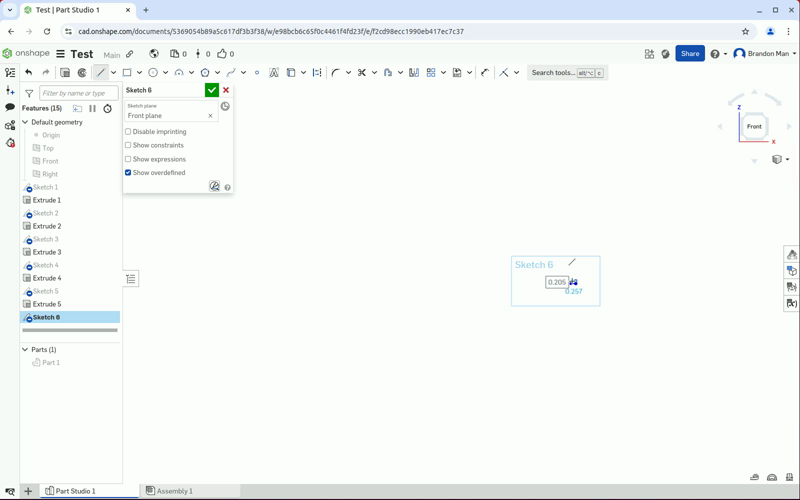
scroll(6)
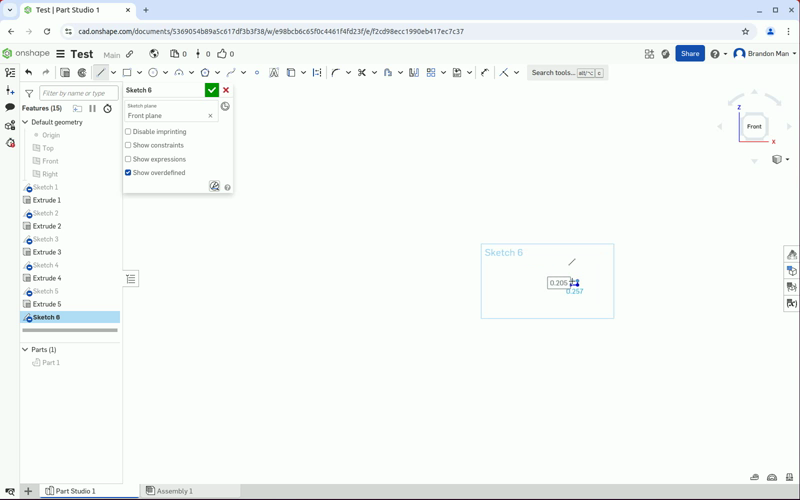
scroll(6)
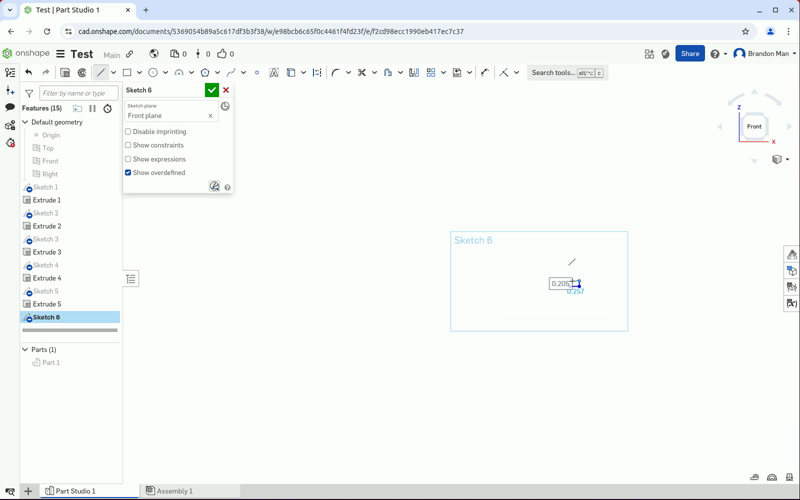
scroll(6)
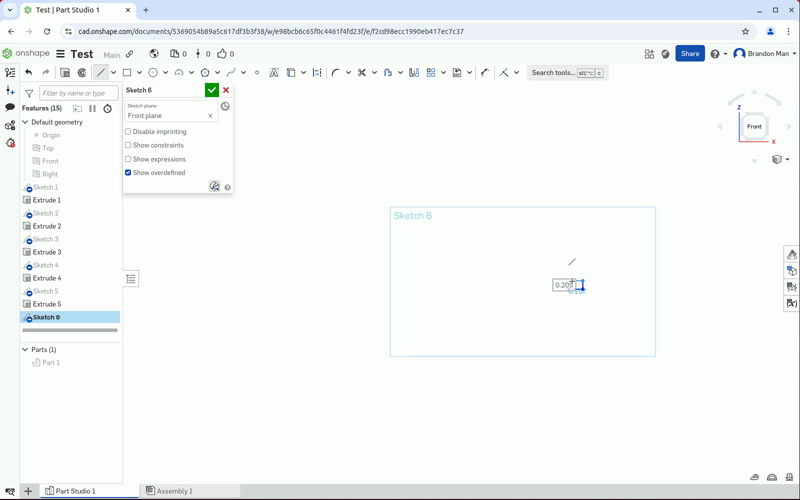
scroll(6)
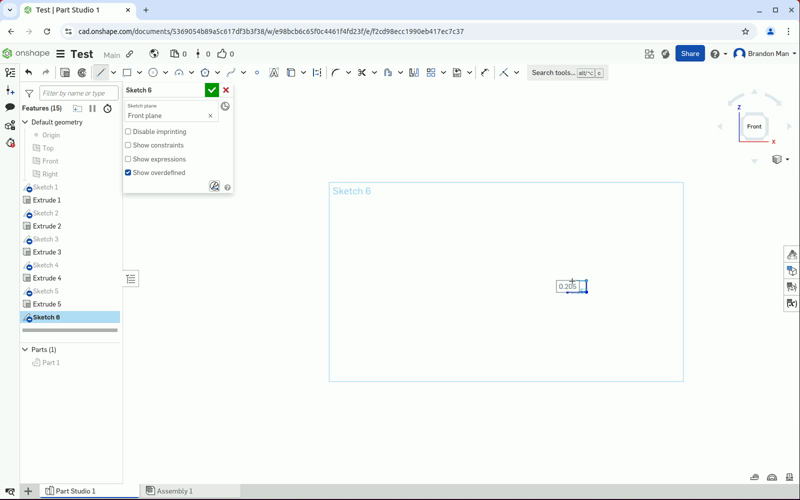
scroll(6)
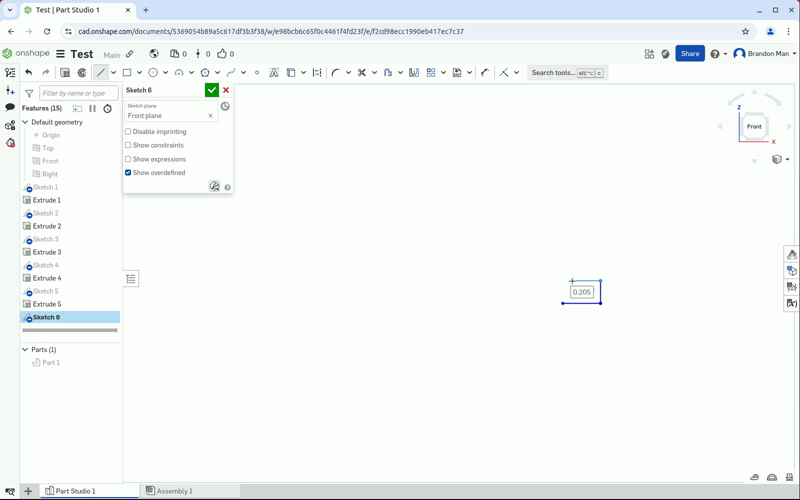
click(572, 280)
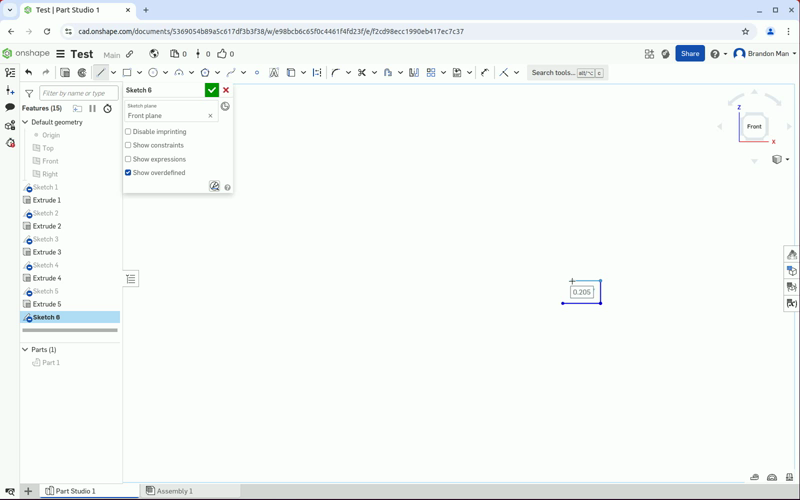
scroll(-6)
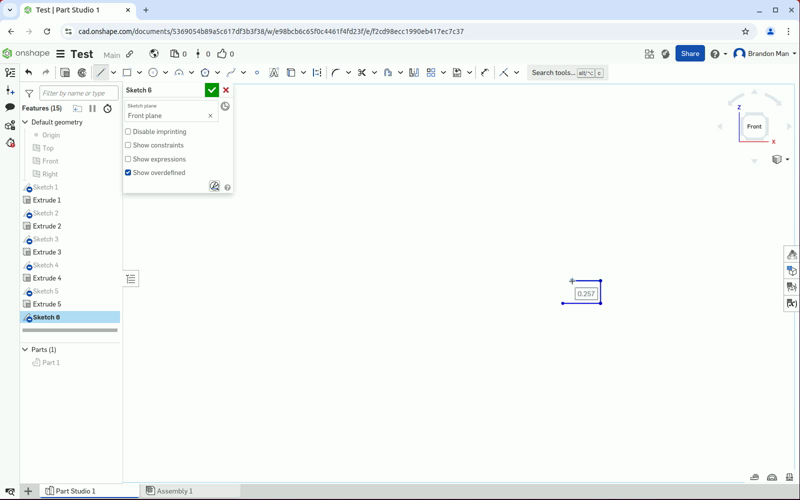
scroll(-6)
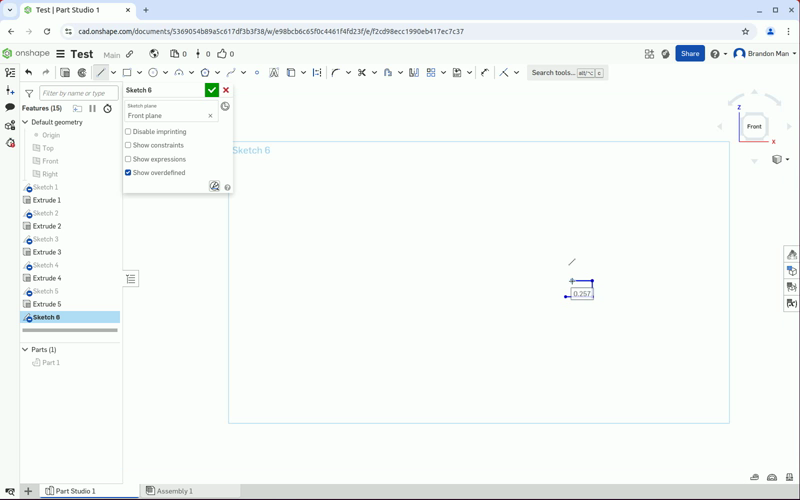
scroll(-6)
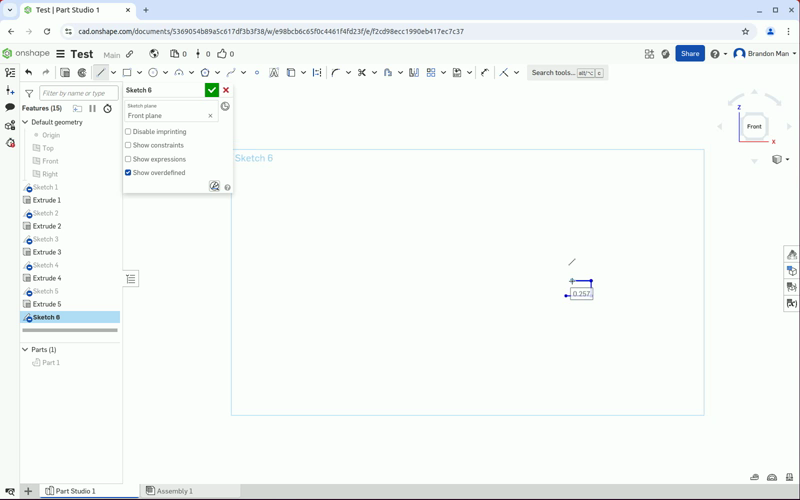
scroll(-6)
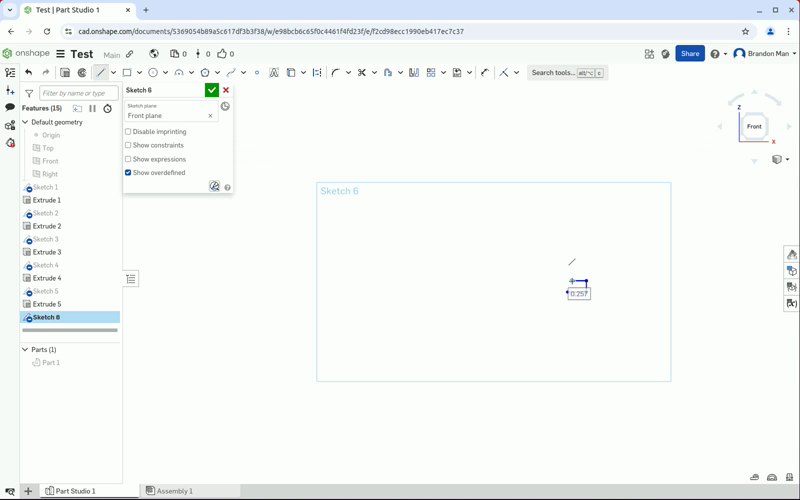
scroll(-6)
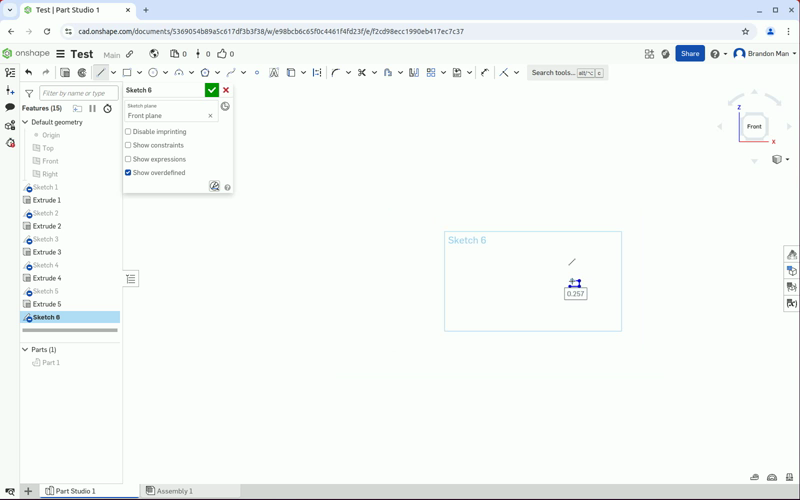
scroll(-6)
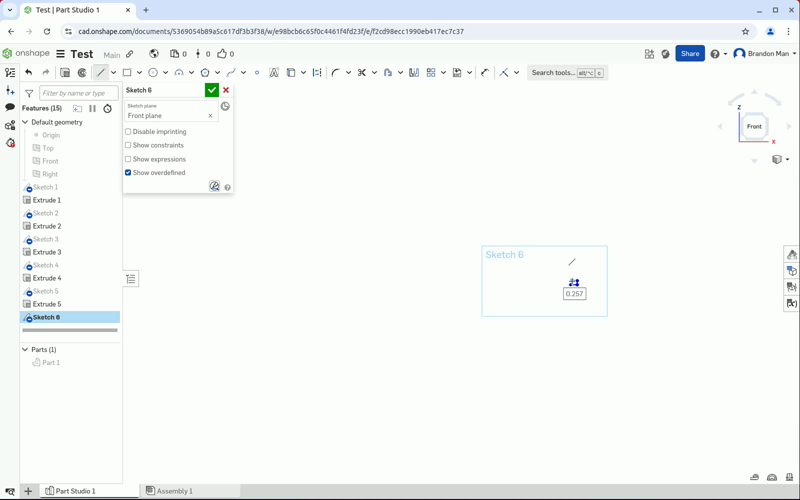
scroll(-6)
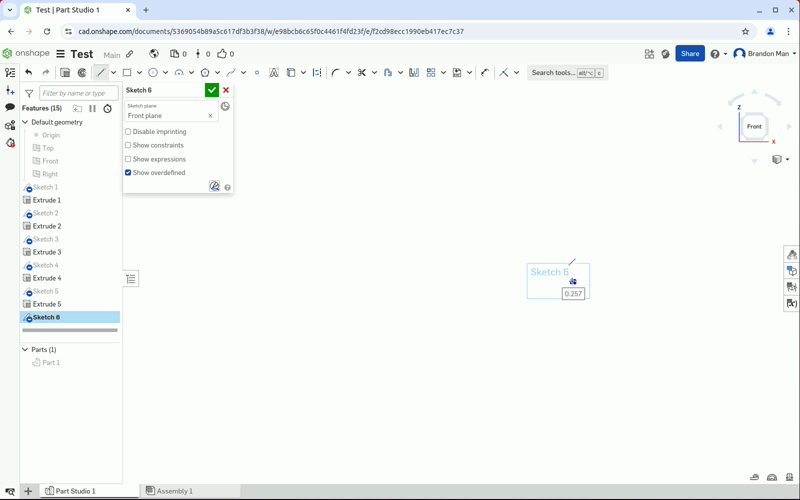
key_up(shift)
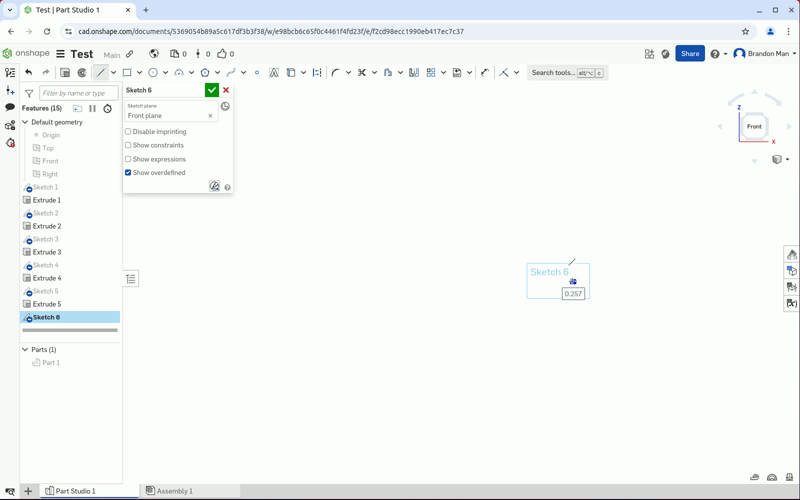
mouse_move(589, 280)
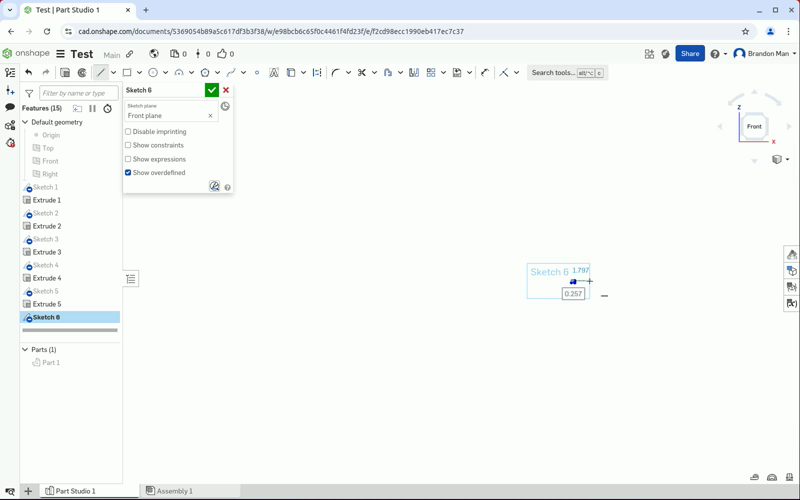
key_down(shift)
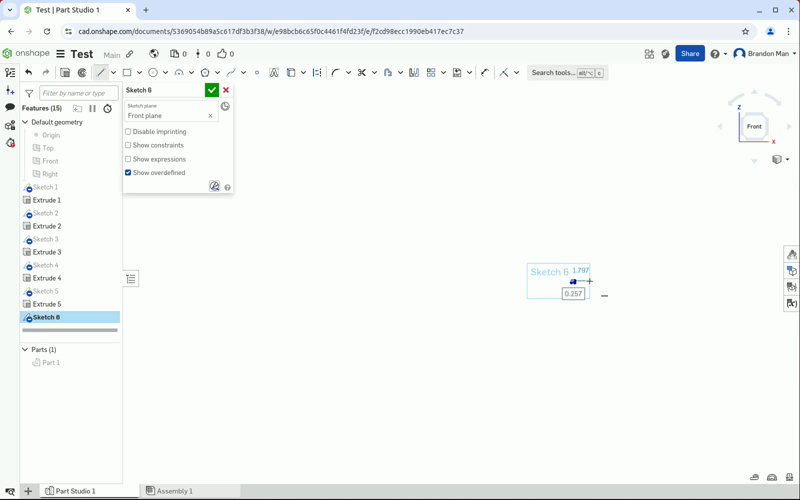
mouse_move(572, 282)
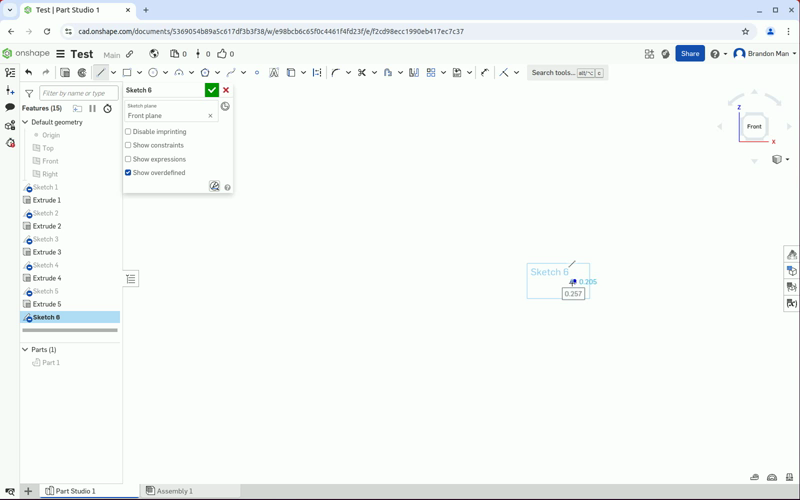
scroll(6)
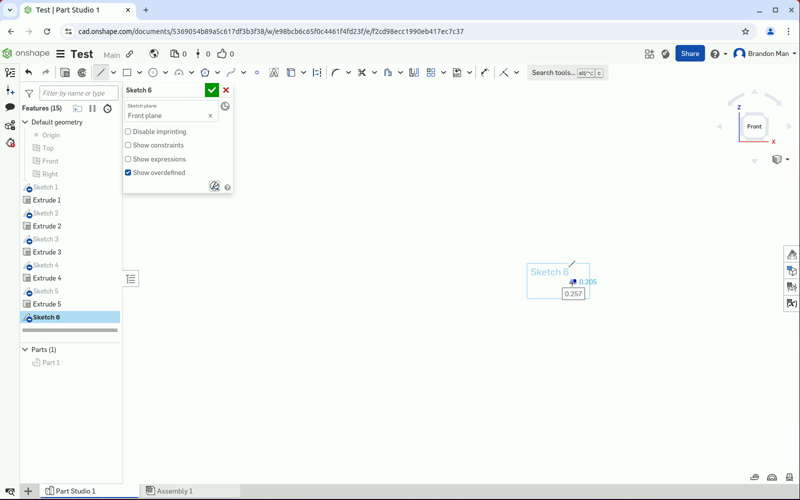
scroll(6)
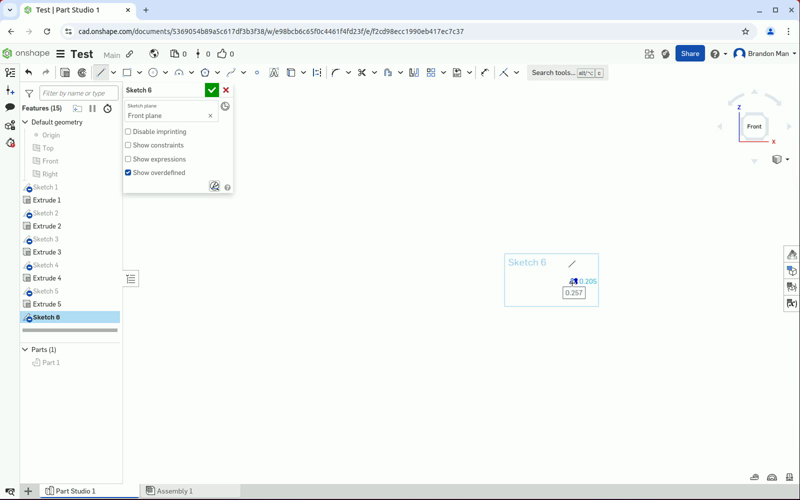
scroll(6)
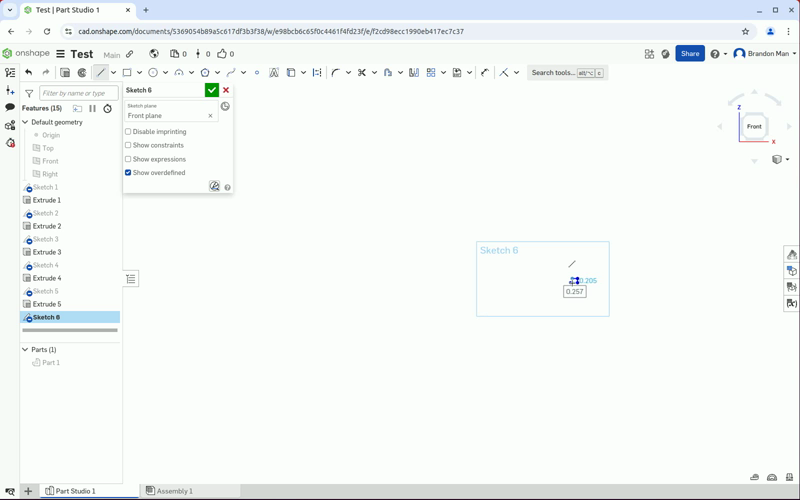
scroll(6)
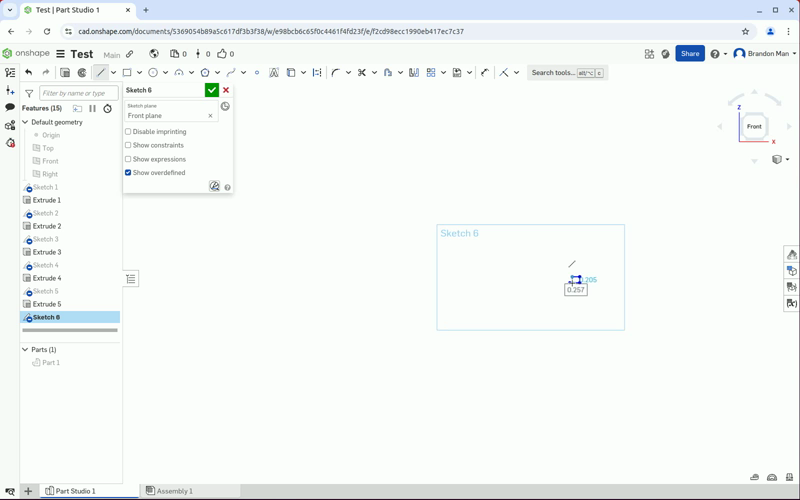
scroll(6)
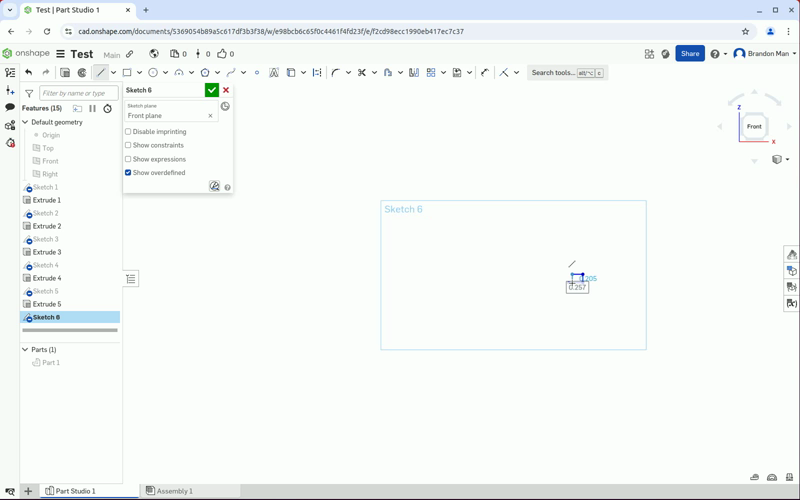
scroll(6)
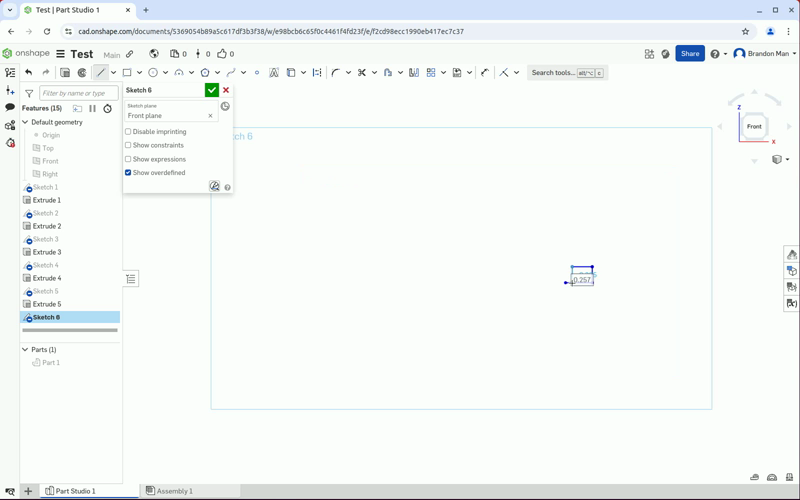
scroll(6)
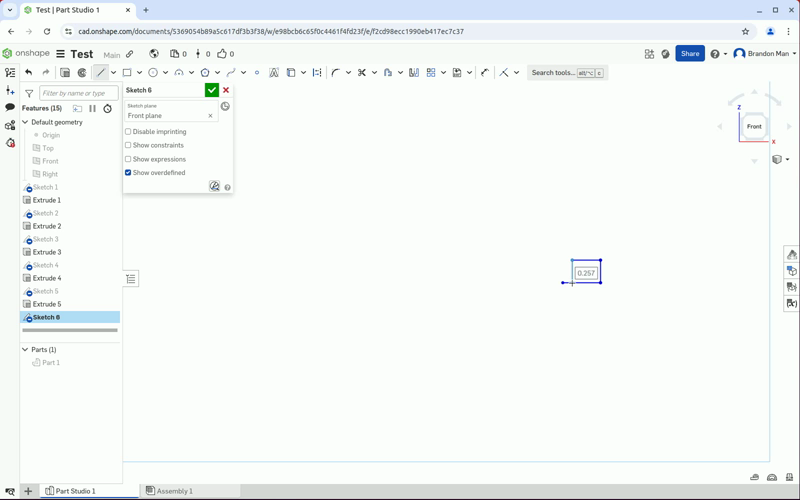
key_up(shift)
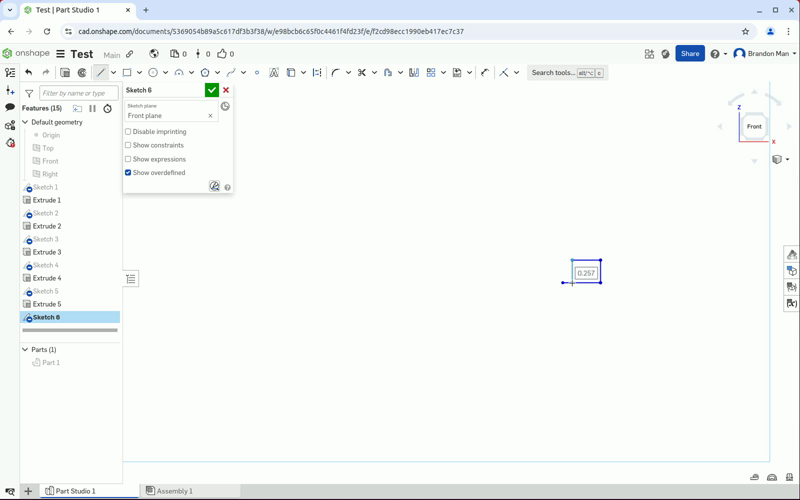
click(572, 282)
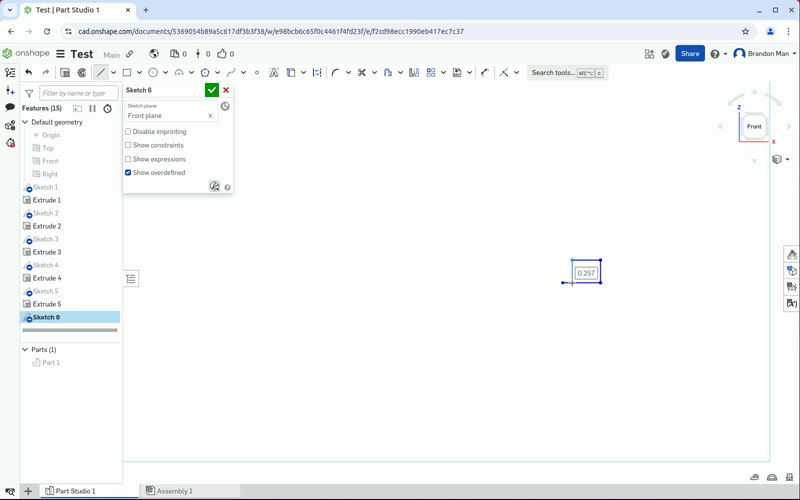
scroll(-6)
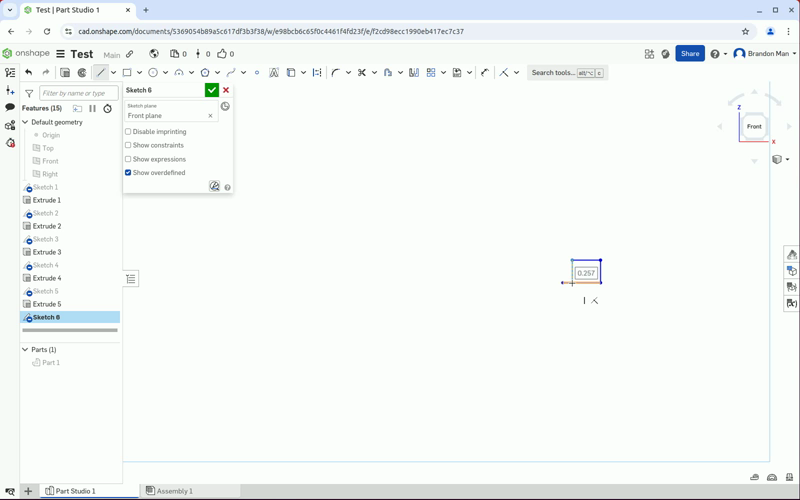
scroll(-6)
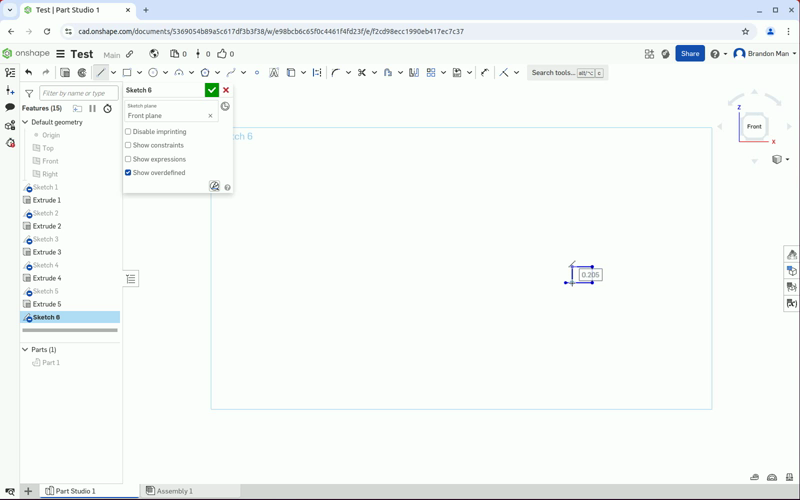
scroll(-6)
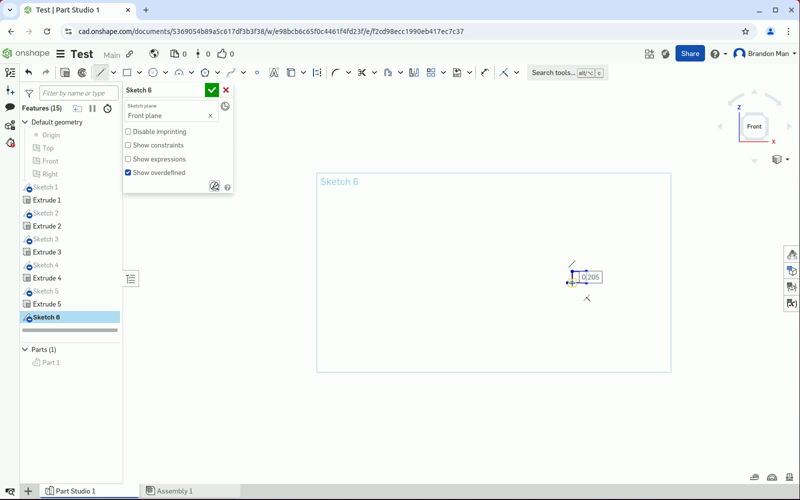
scroll(-6)
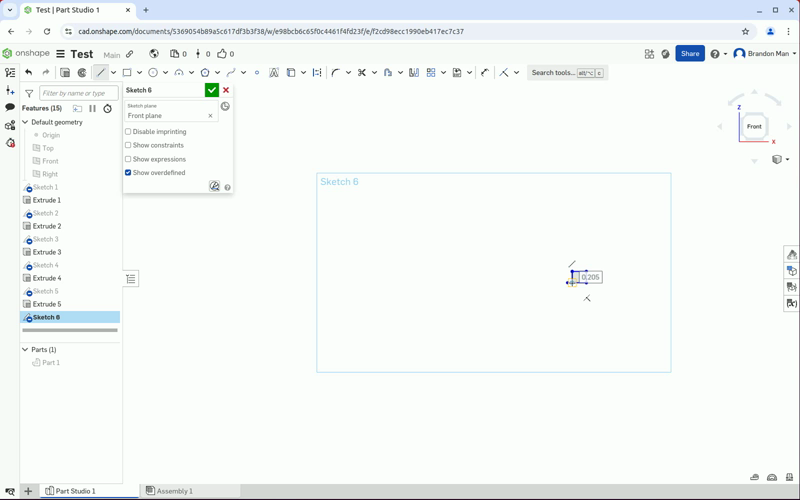
scroll(-6)
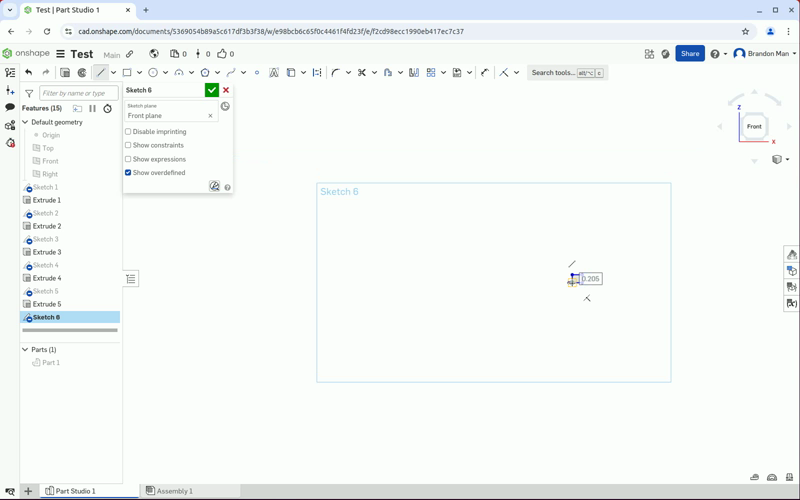
scroll(-6)
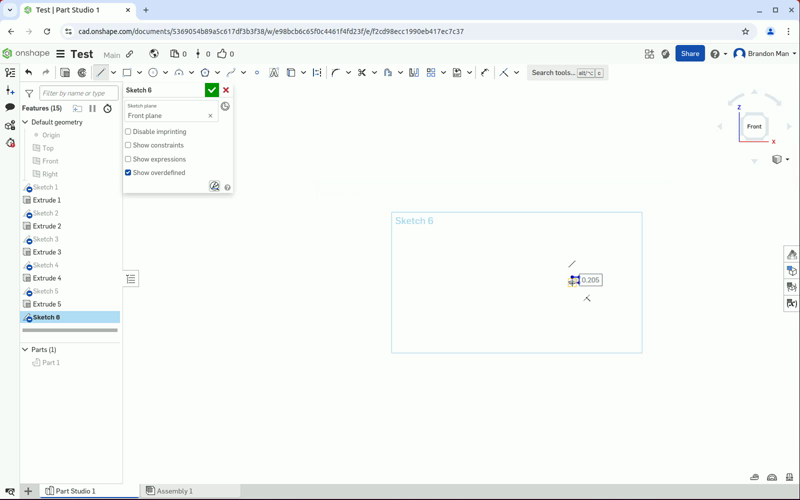
scroll(-6)
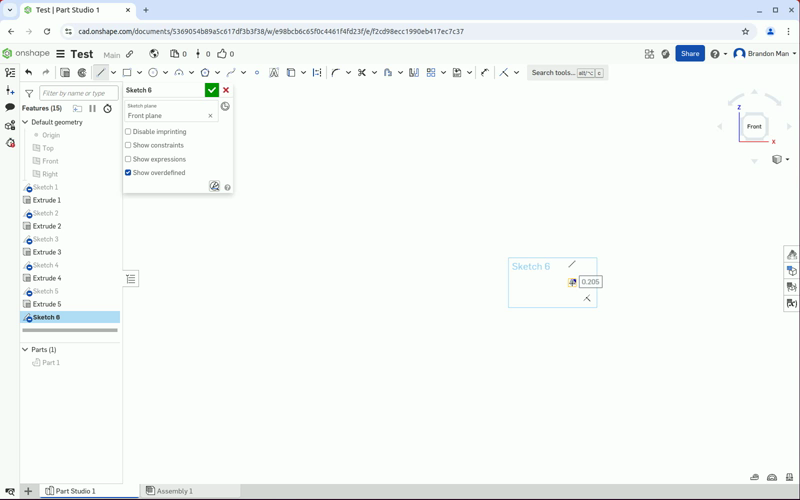
key(esc)
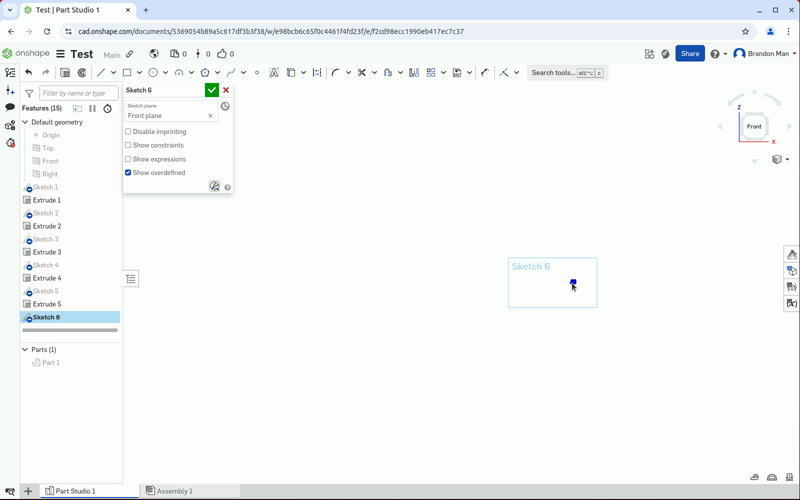
mouse_move(573, 282)
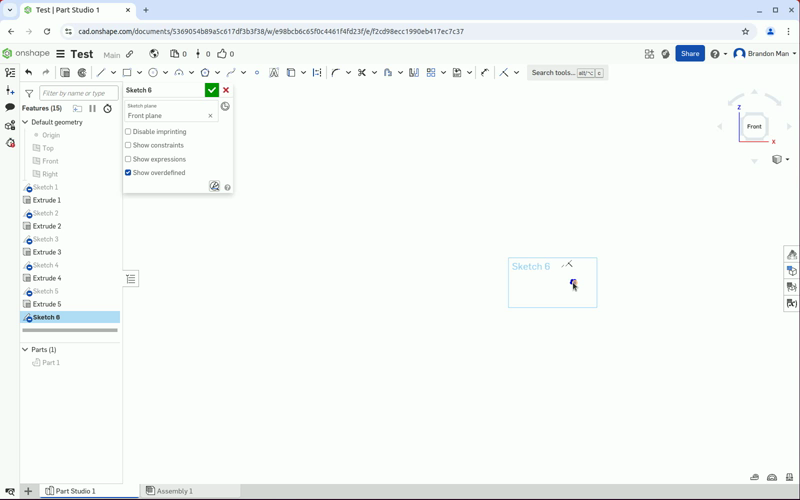
scroll(6)
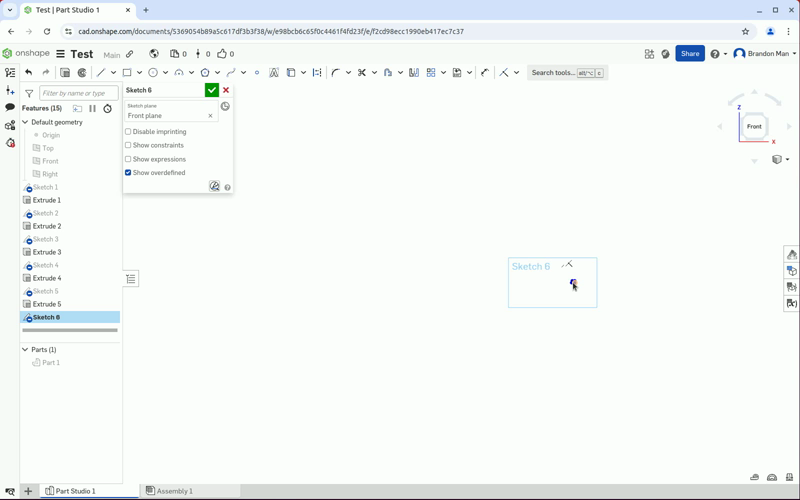
scroll(6)
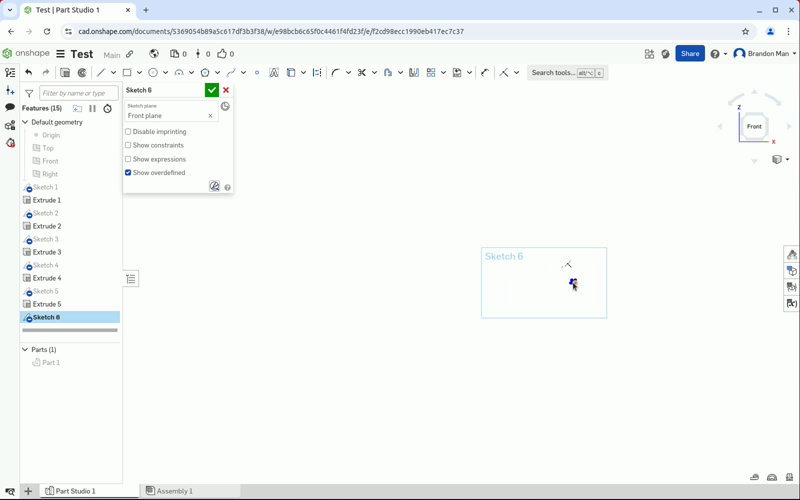
scroll(6)
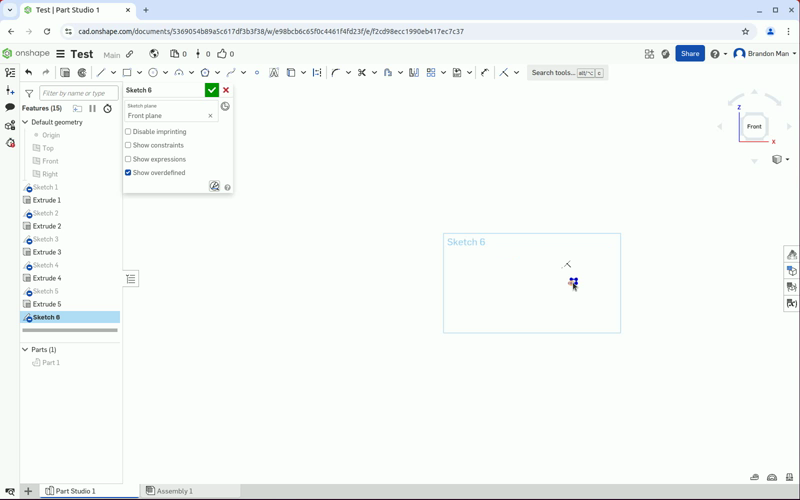
scroll(6)
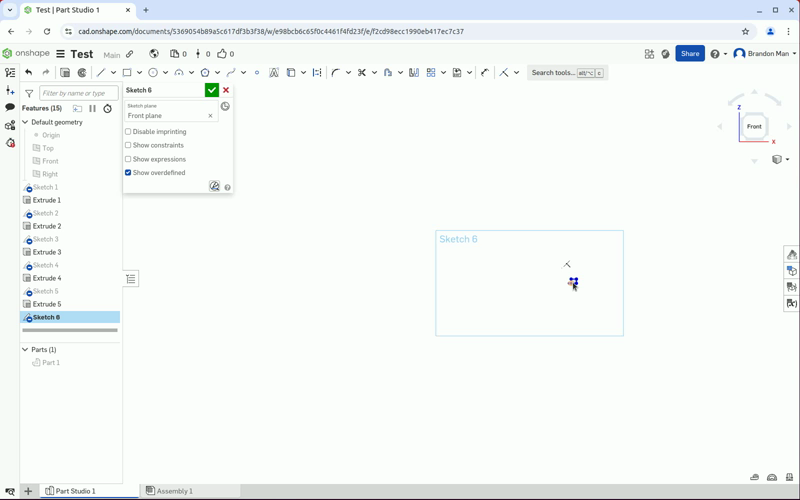
scroll(6)
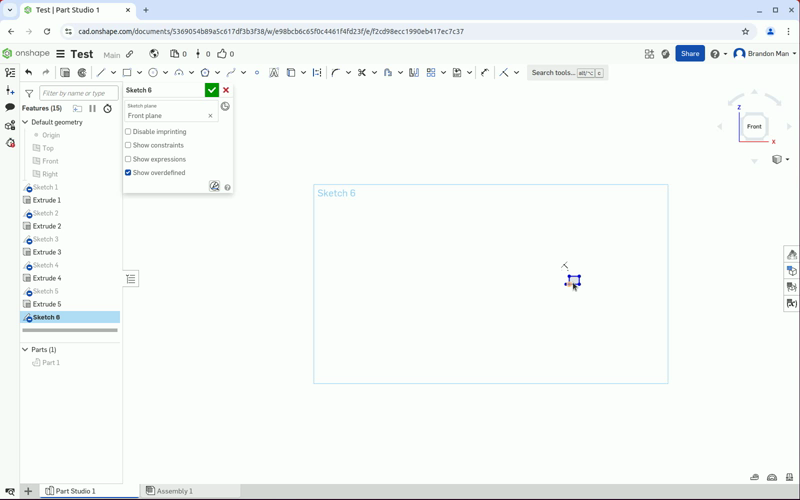
scroll(6)
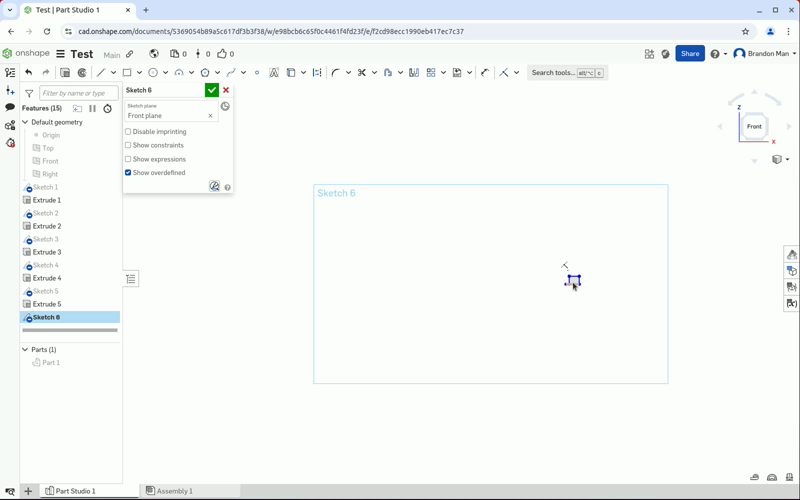
scroll(6)
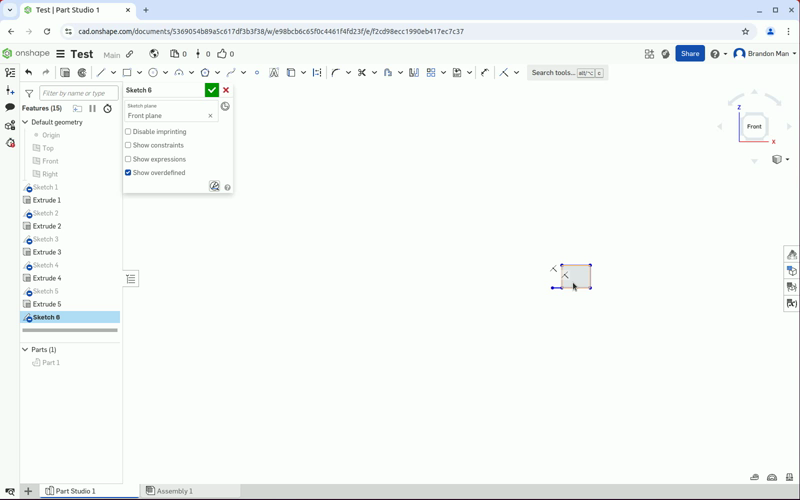
click(573, 282)
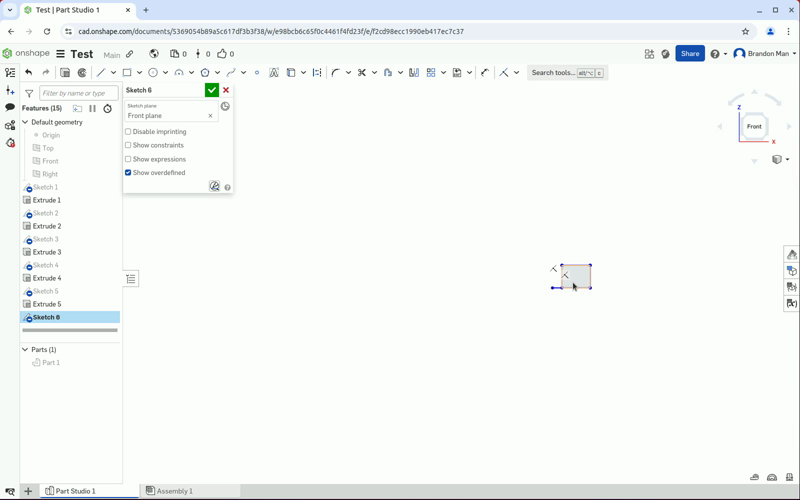
scroll(-6)
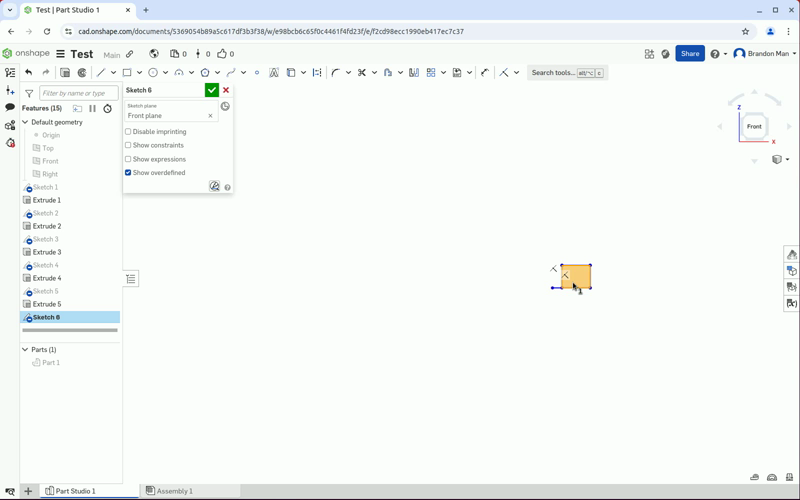
scroll(-6)
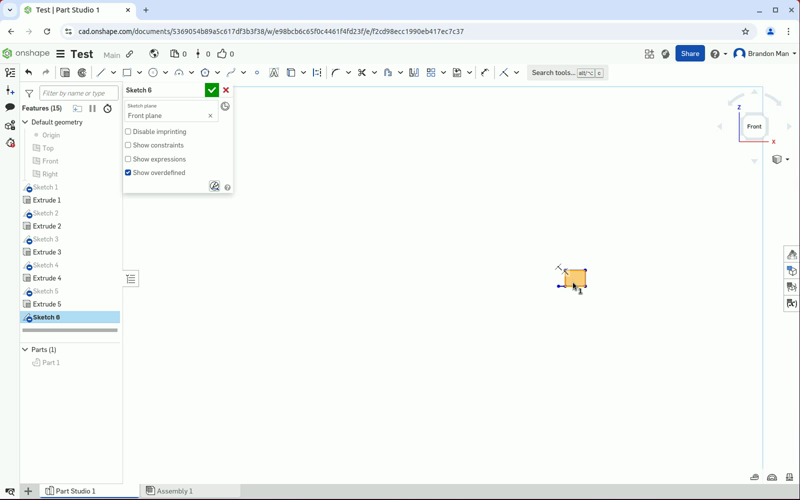
scroll(-6)
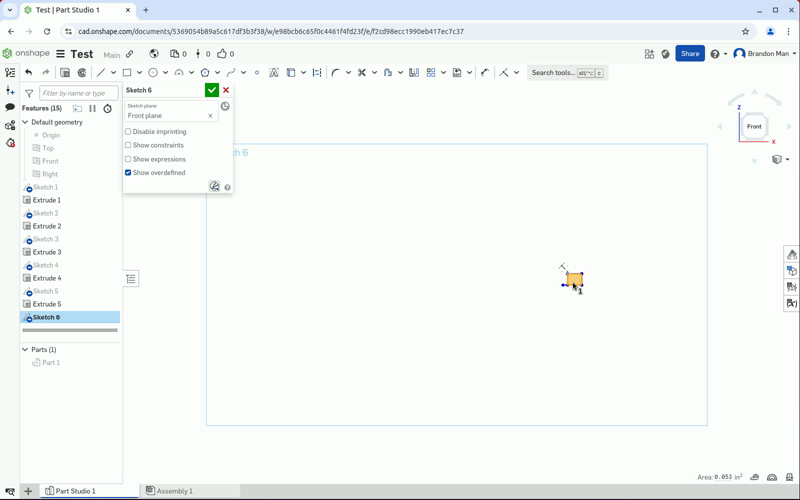
scroll(-6)
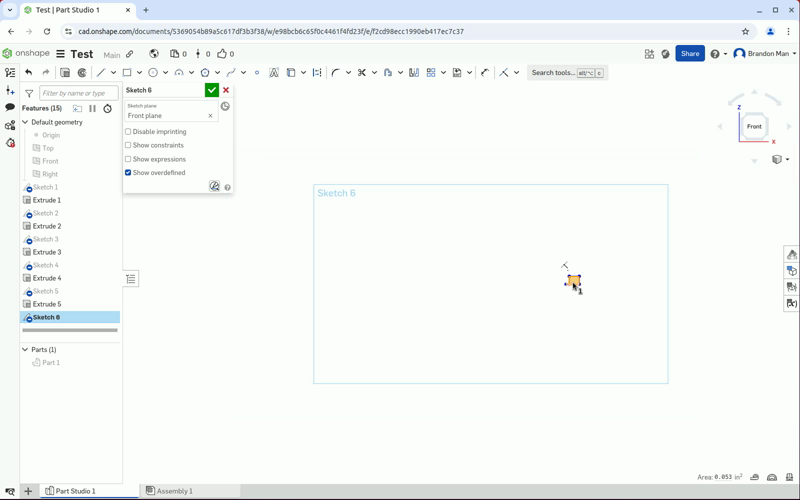
scroll(-6)
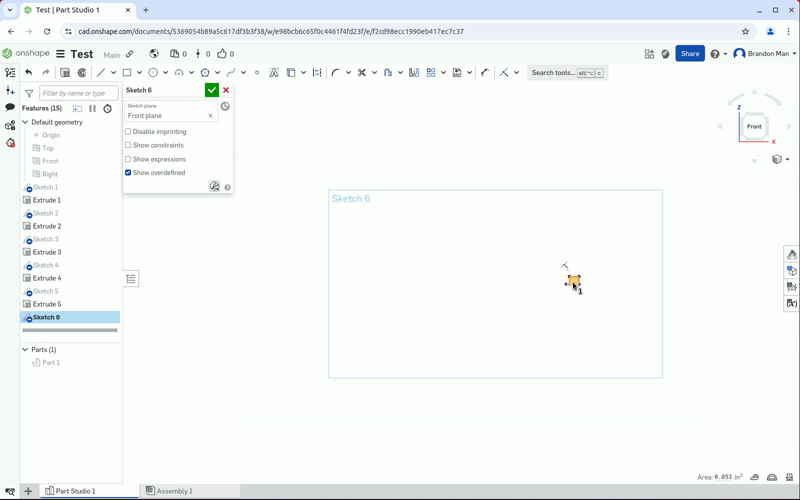
scroll(-6)
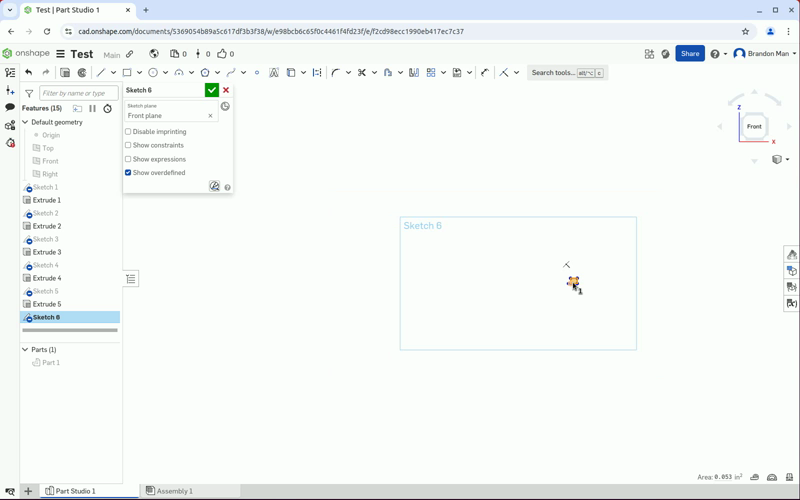
scroll(-6)
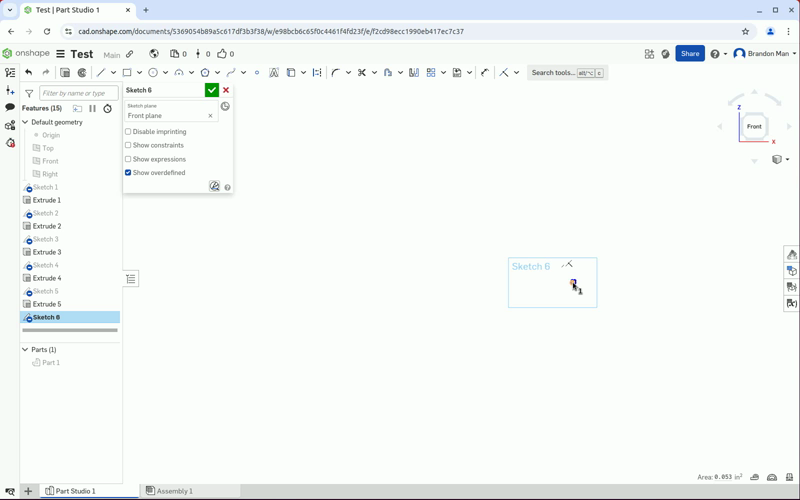
mouse_move(73, 352)
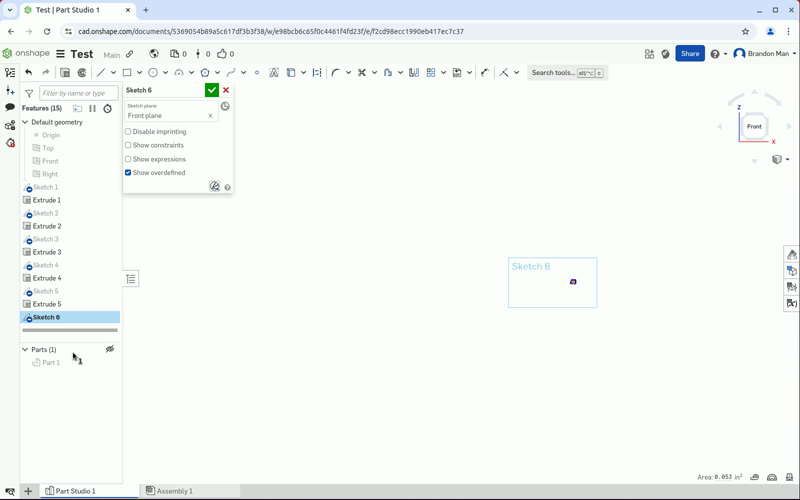
key(shift+y)
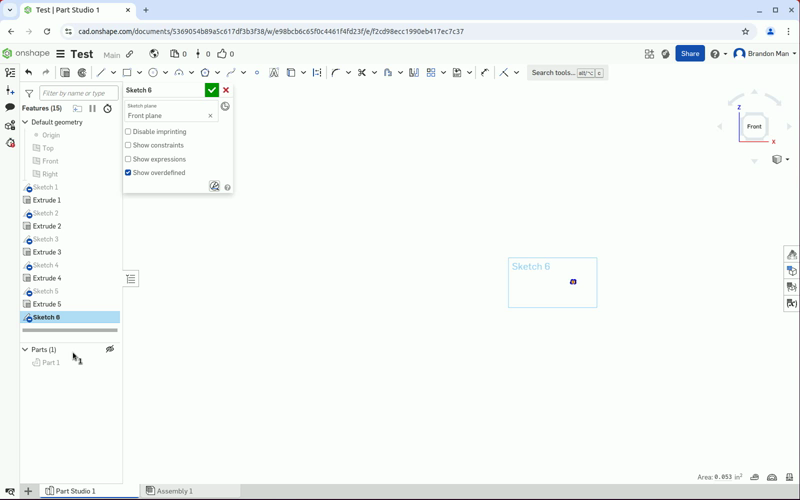
key(shift+e)
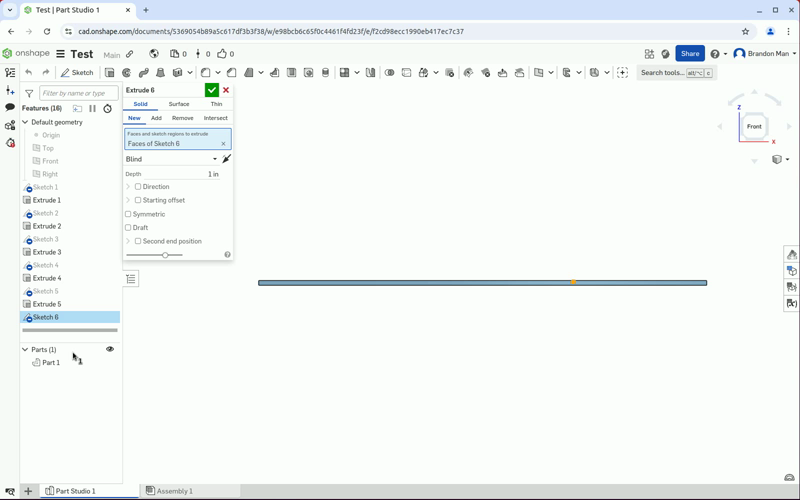
mouse_move(143, 106)
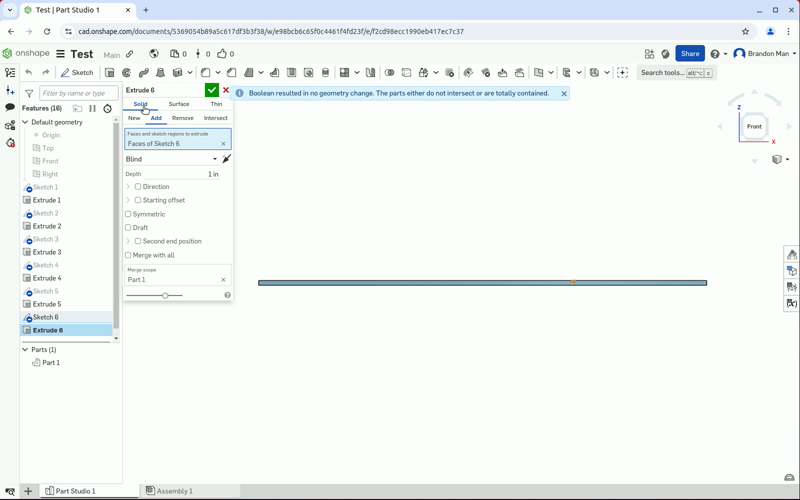
click(143, 106)
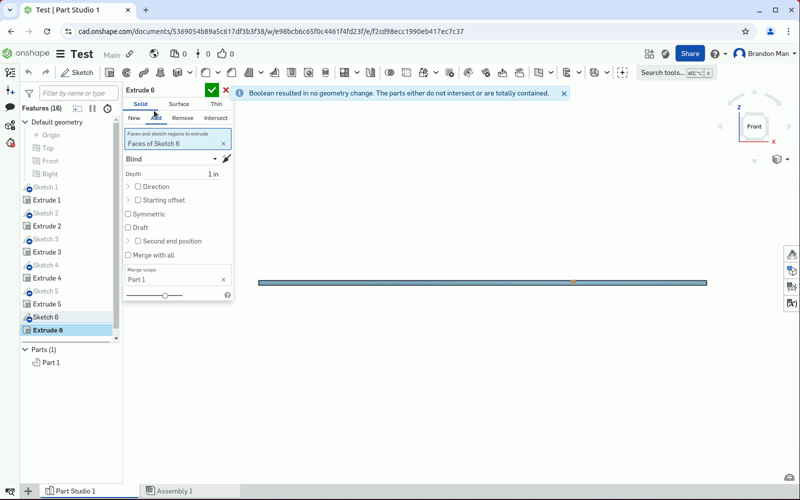
mouse_move(186, 120)
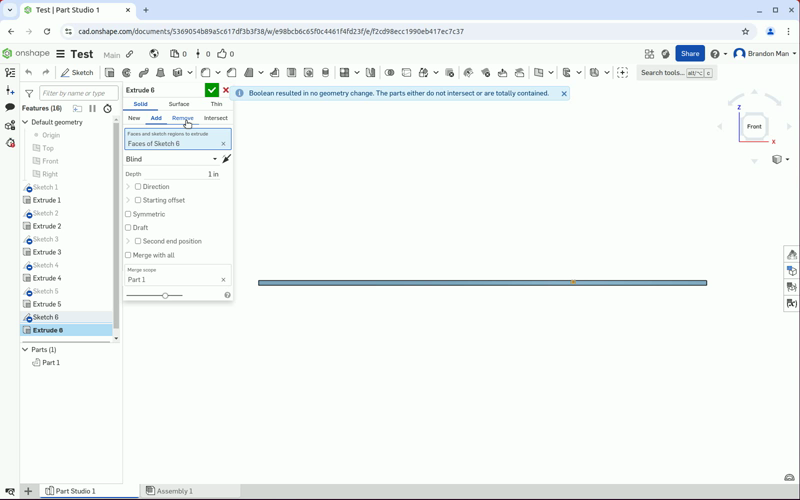
click(186, 120)
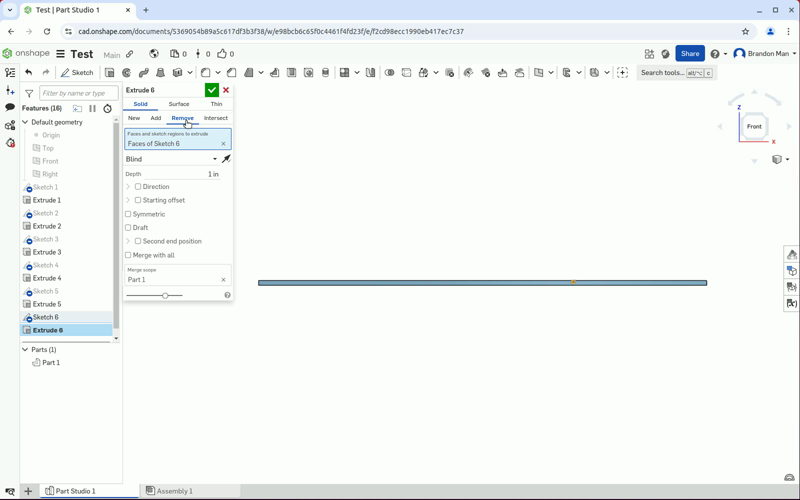
key(tab, 4)
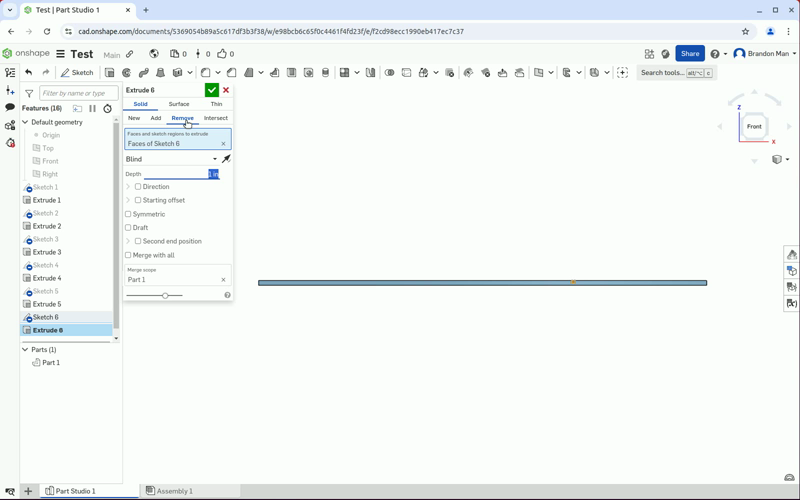
text(-11.554)
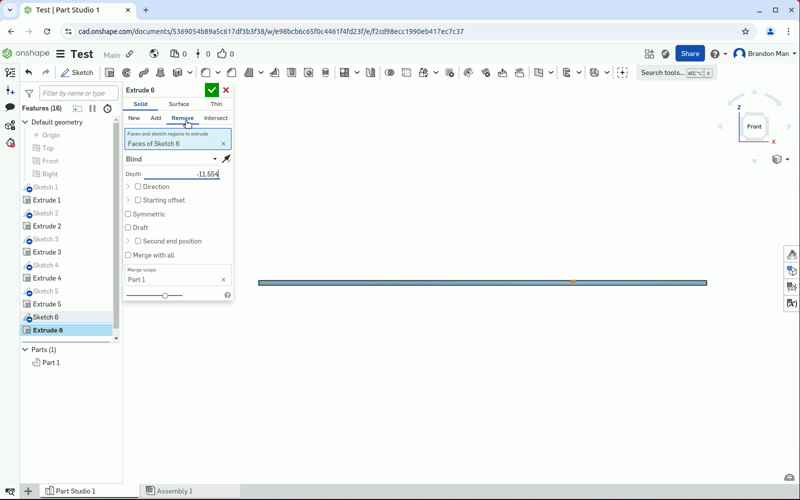
key(tab, 3)
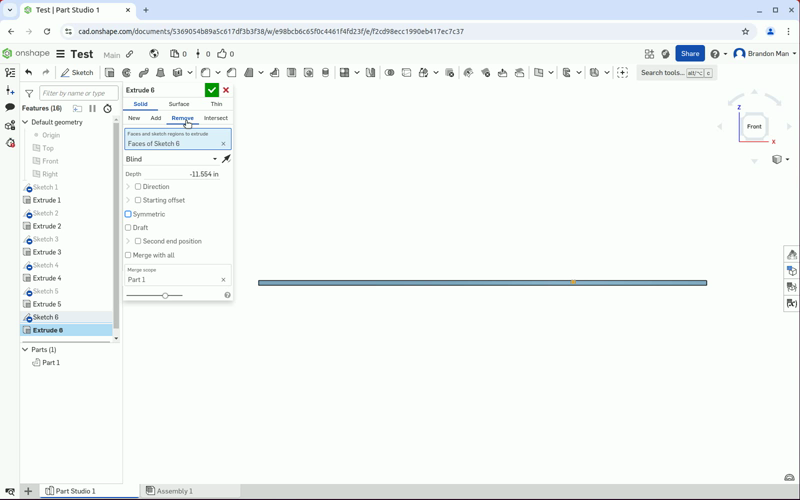
key(space)
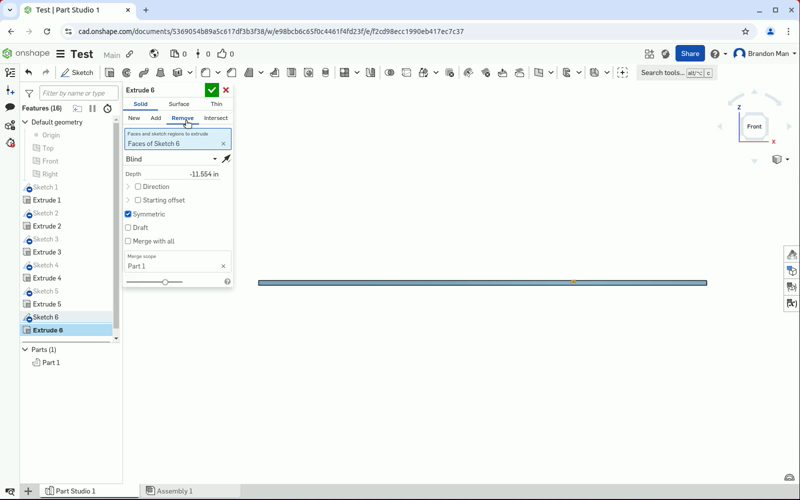
key(tab, 2)
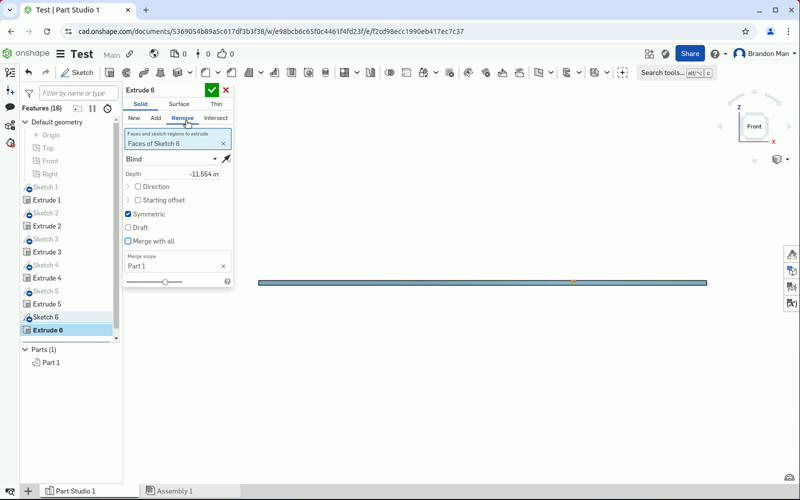
key(space)
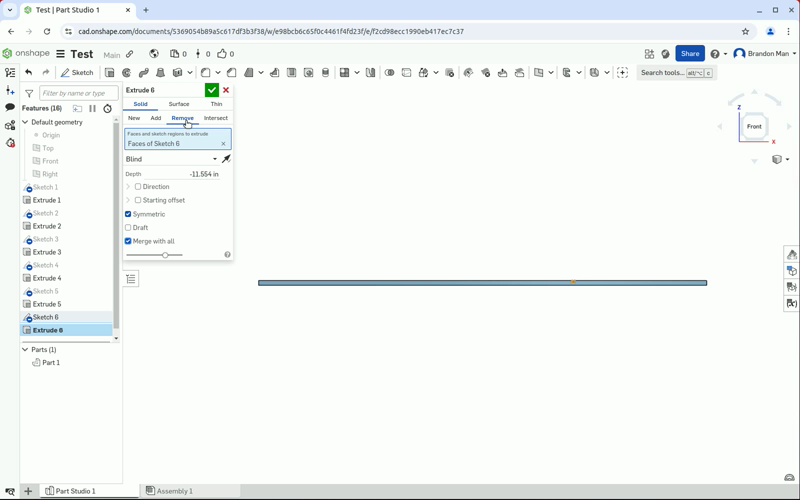
key(enter)
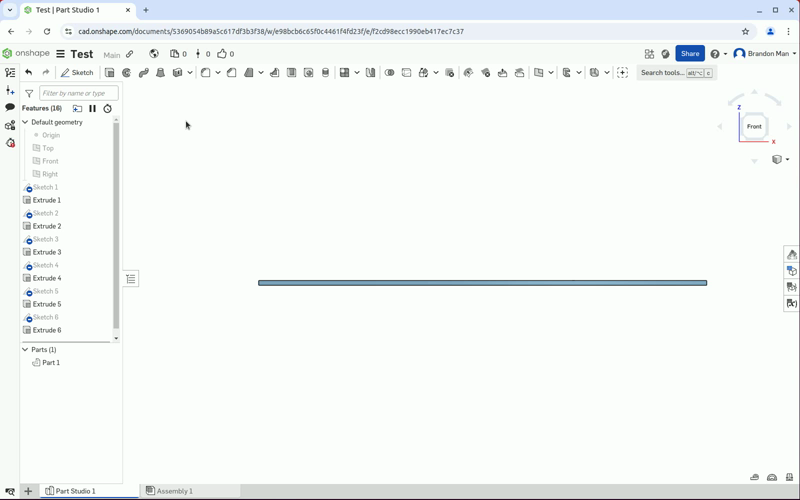
key(shift+h)
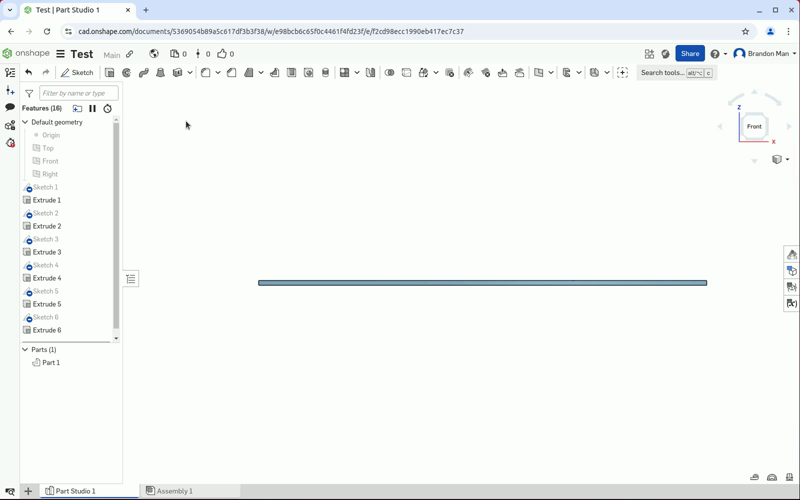
key(shift+h)
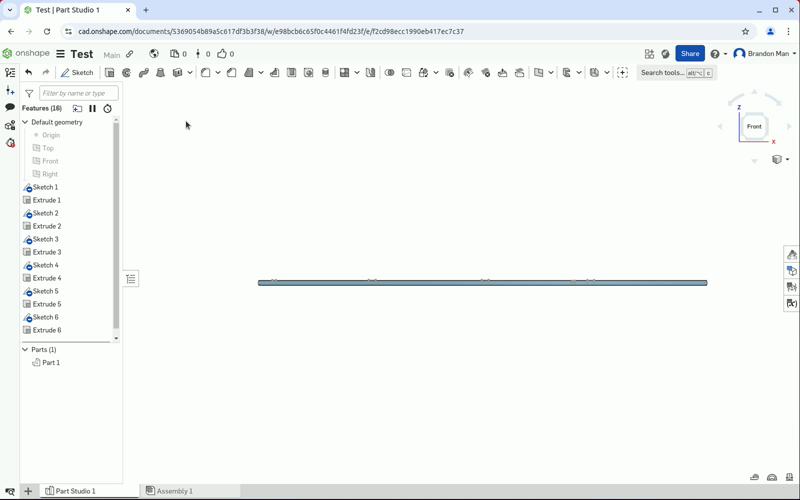
key(shift+7)
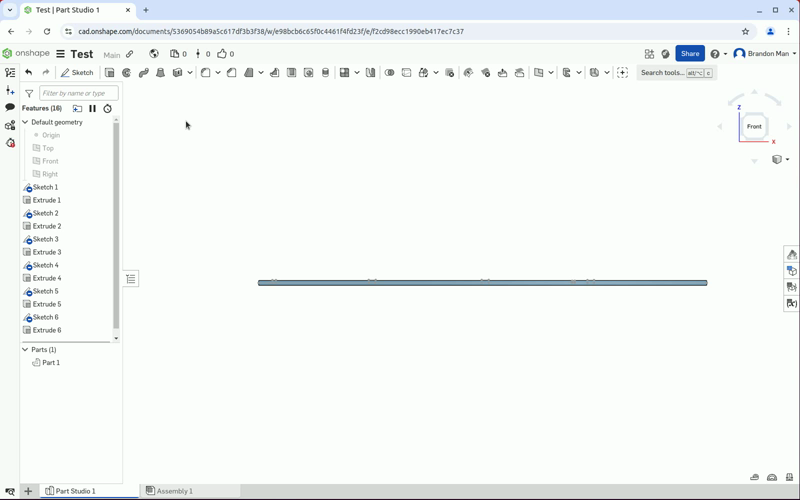
key(left, 2)
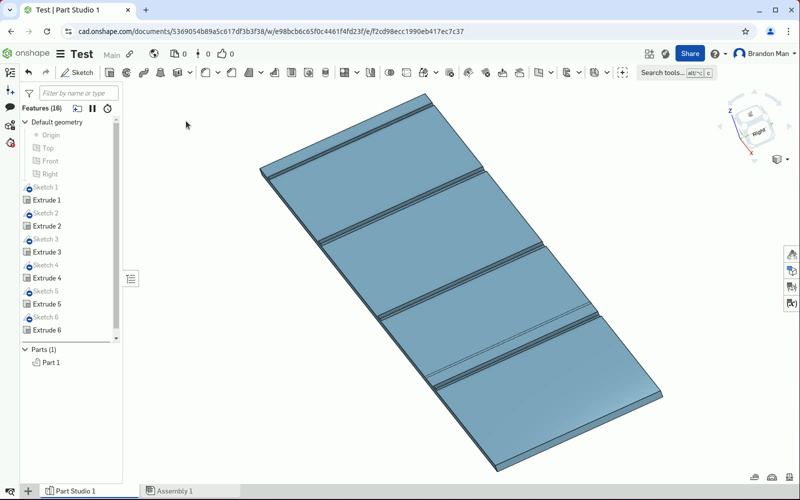
key(down, 2)
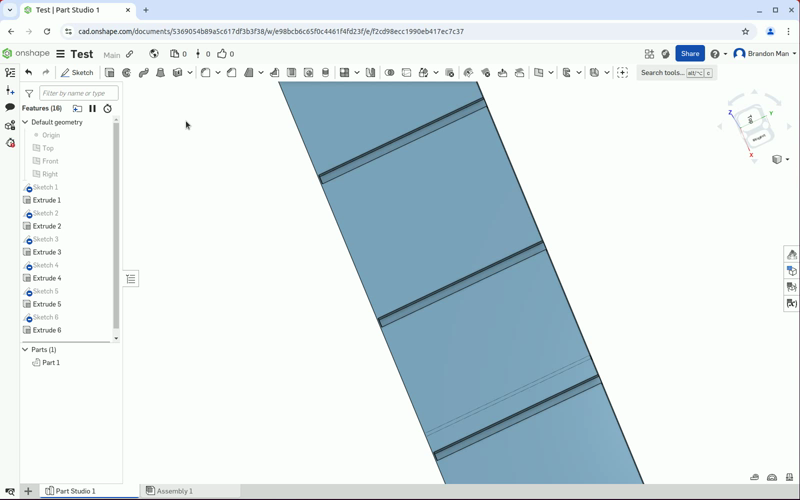
key(up, 2)
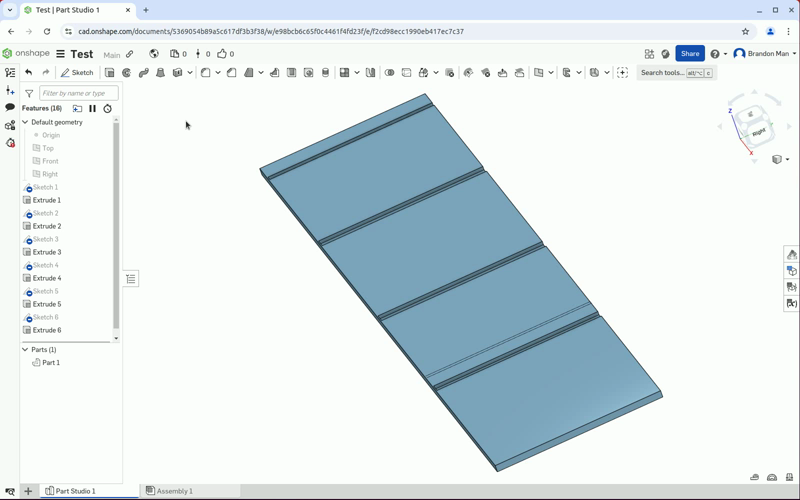
key(right, 2)
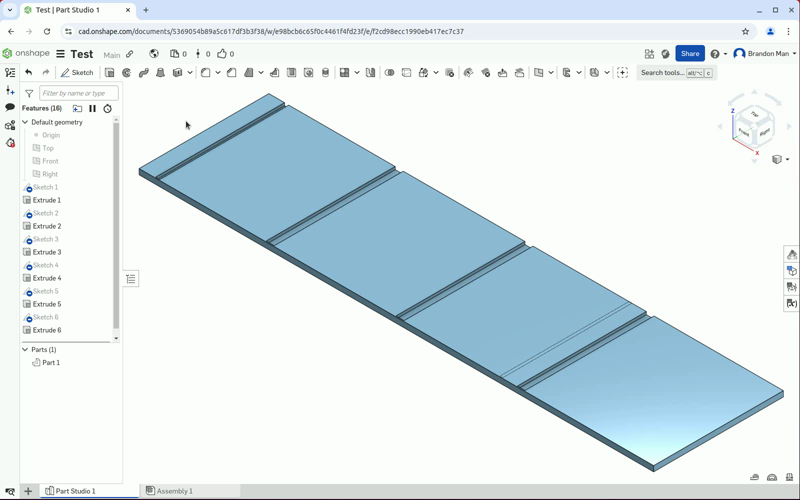
mouse_move(69, 189)
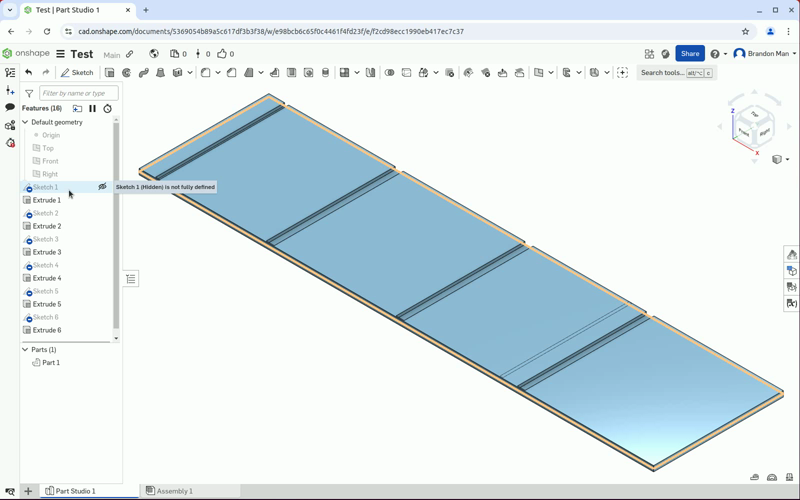
click(69, 189)